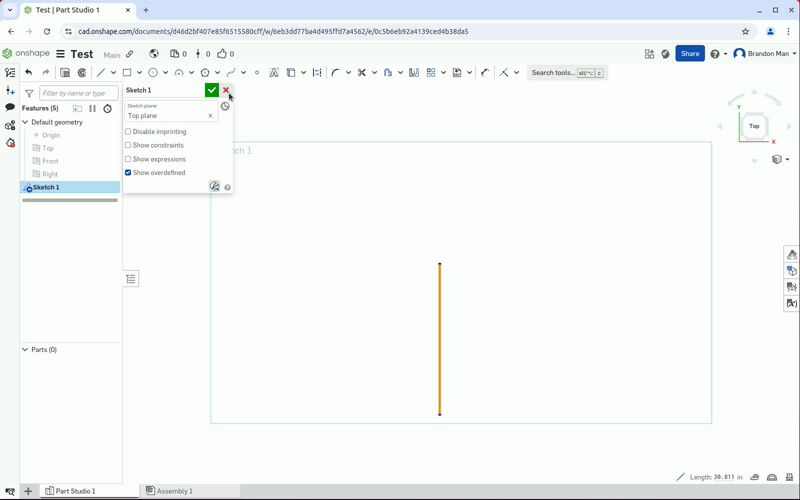
key(shift+h)
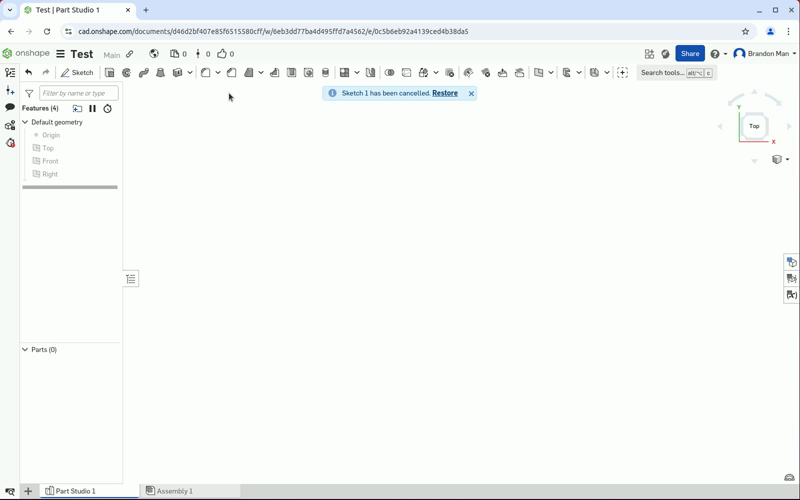
mouse_move(73, 352)
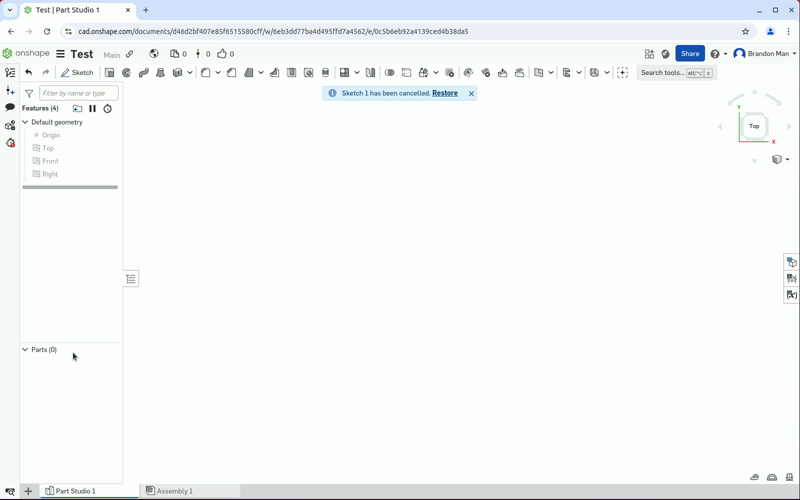
key(y)
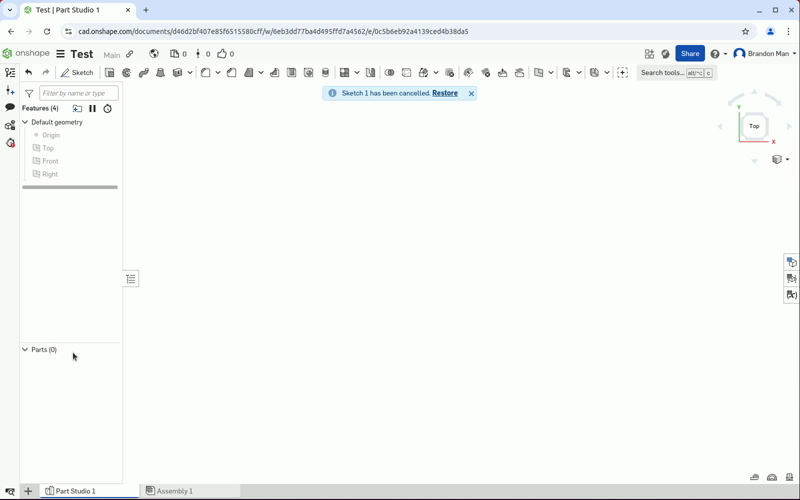
key(shift+p)
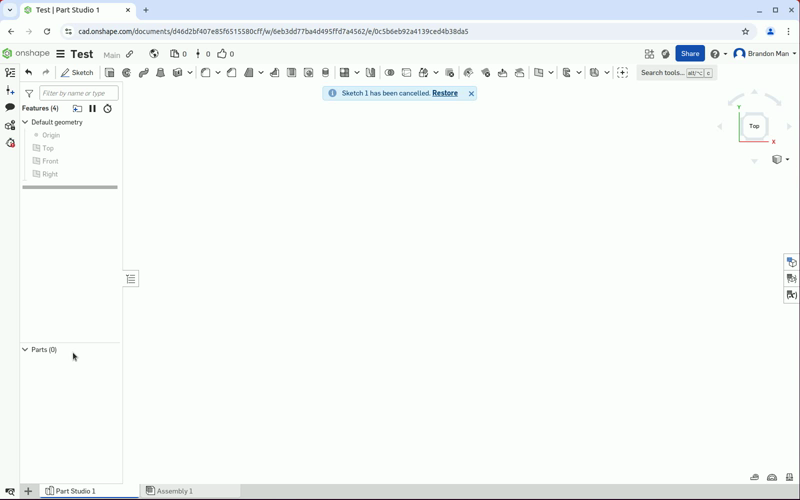
key(space)
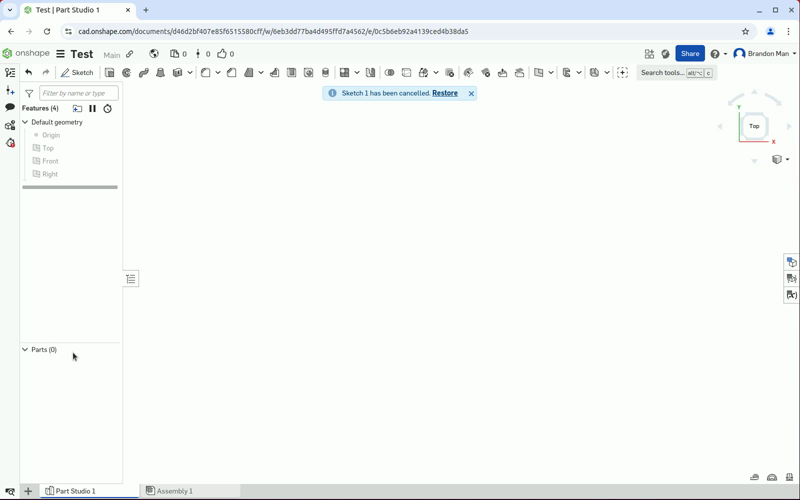
key_down(shift)
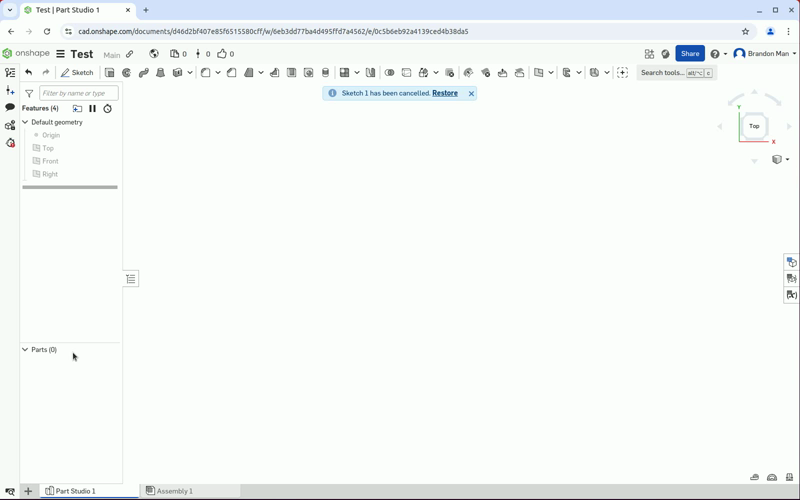
key(up)
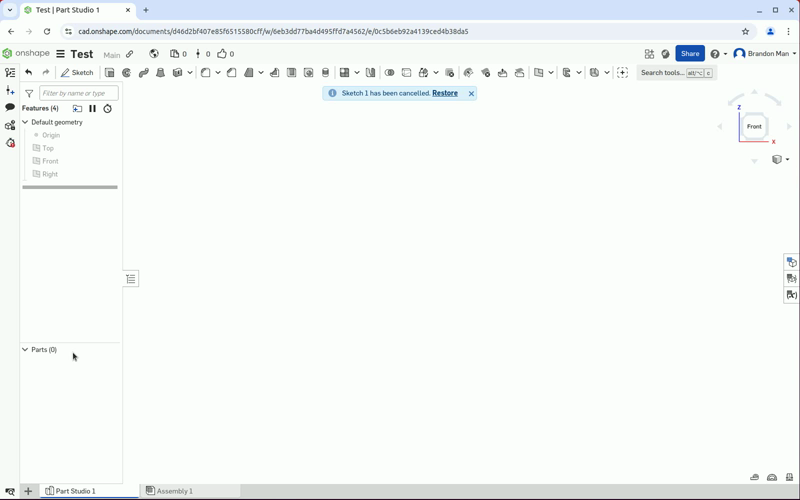
key_up(shift)
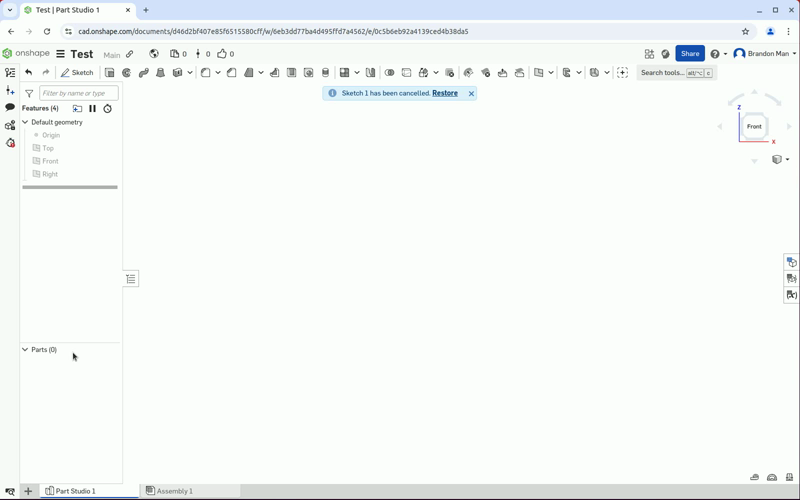
mouse_move(73, 352)
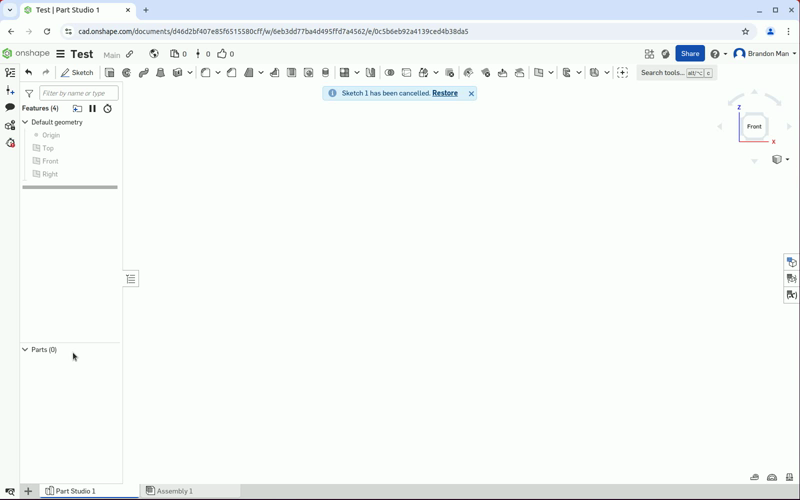
key(shift+y)
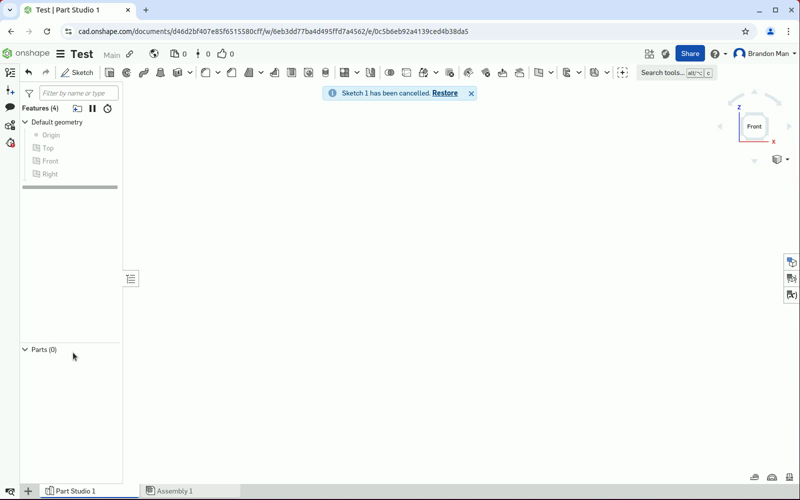
key(shift+s)
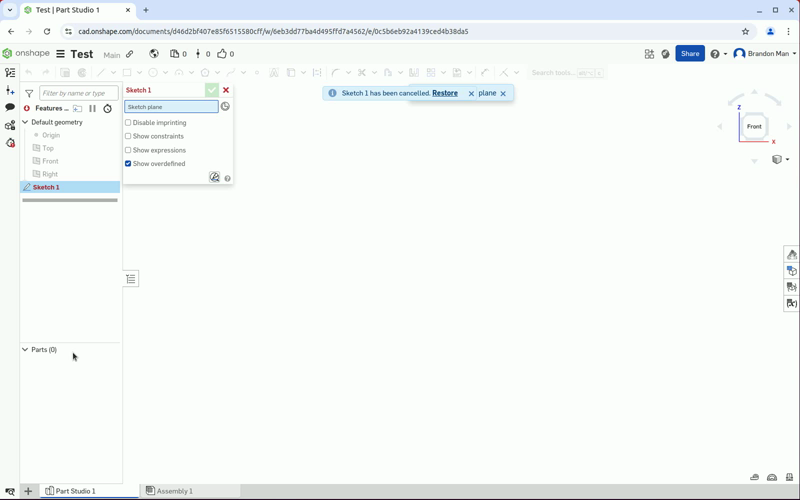
mouse_move(73, 163)
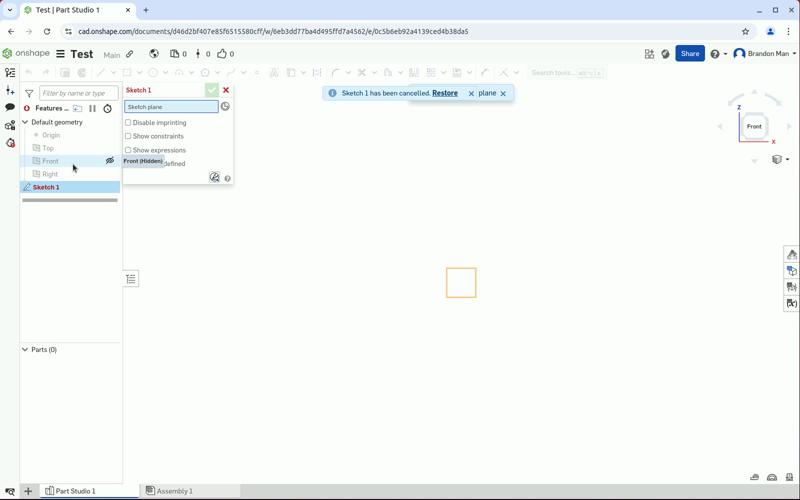
click(73, 163)
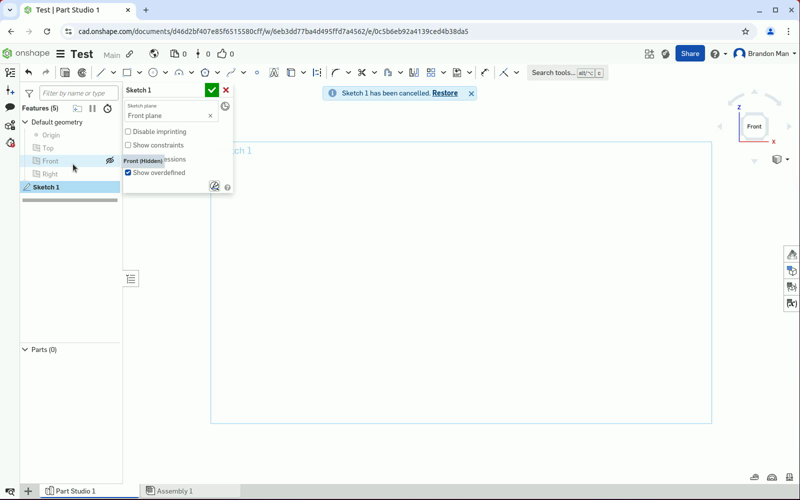
mouse_move(73, 352)
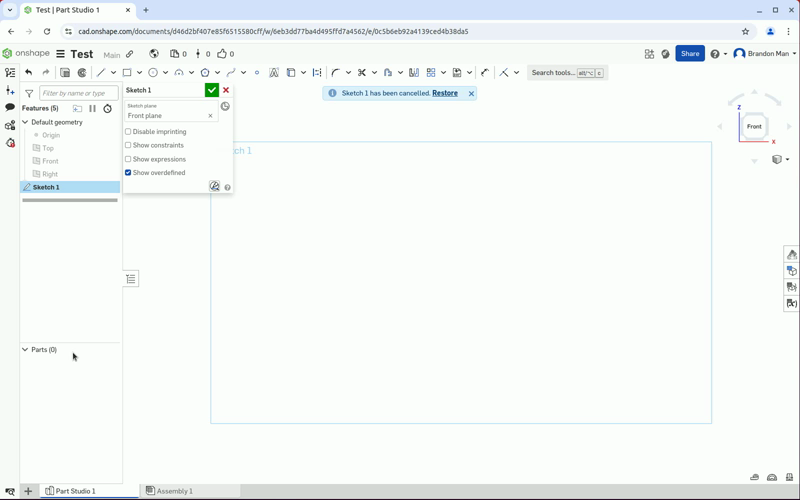
key(y)
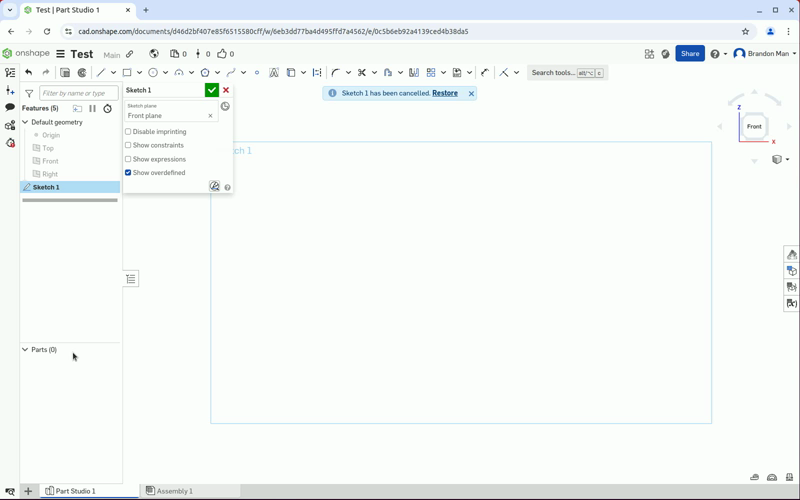
key(l)
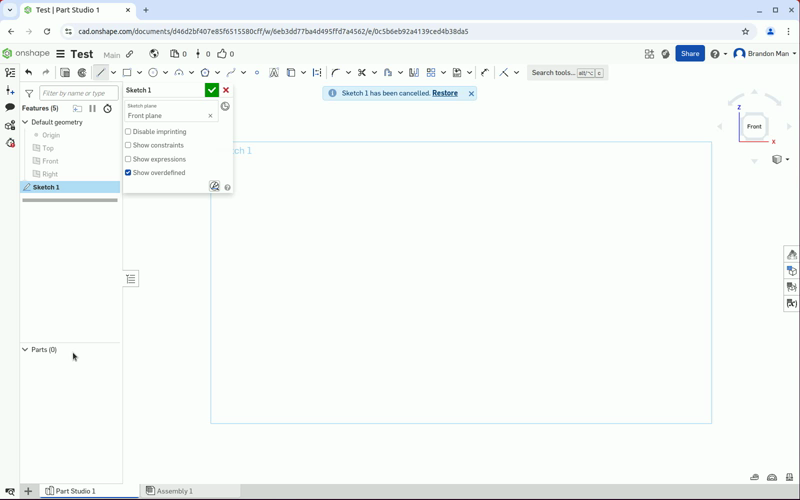
key_down(shift)
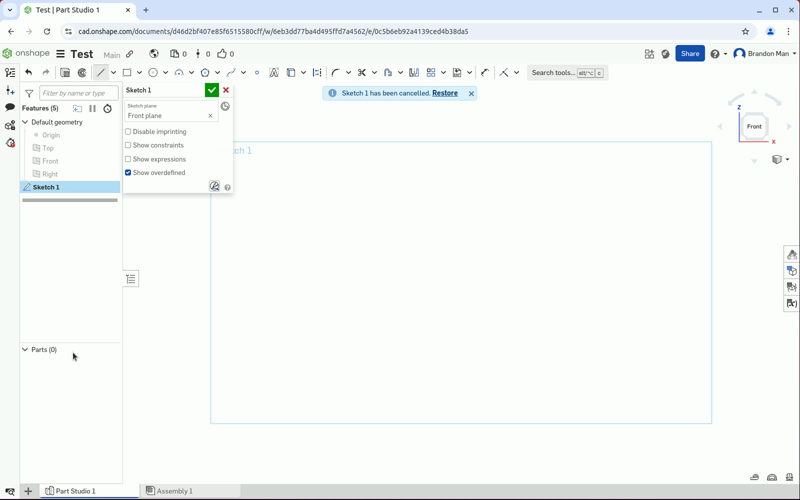
mouse_move(348, 278)
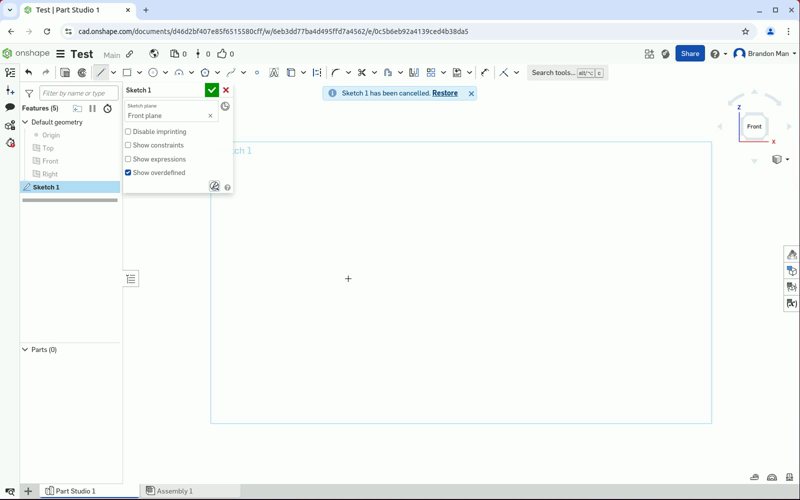
click(348, 278)
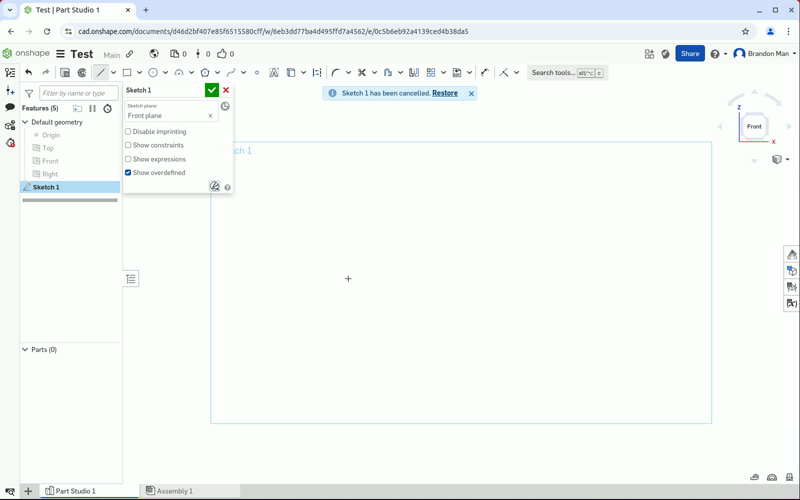
key_up(shift)
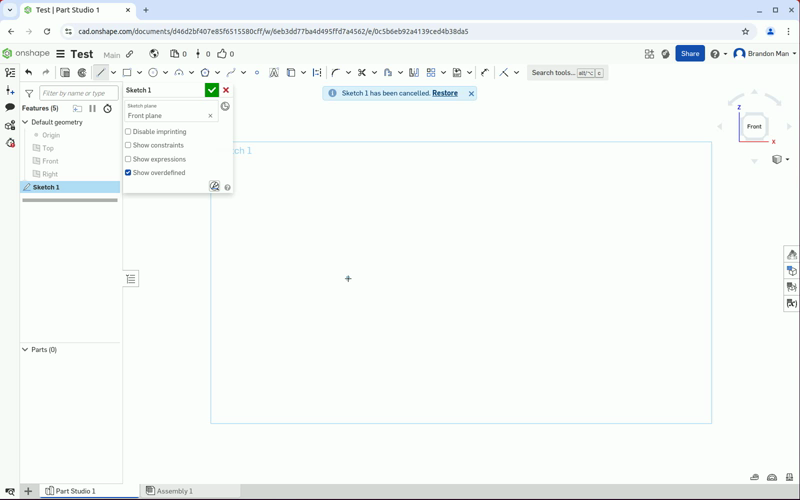
key_down(shift)
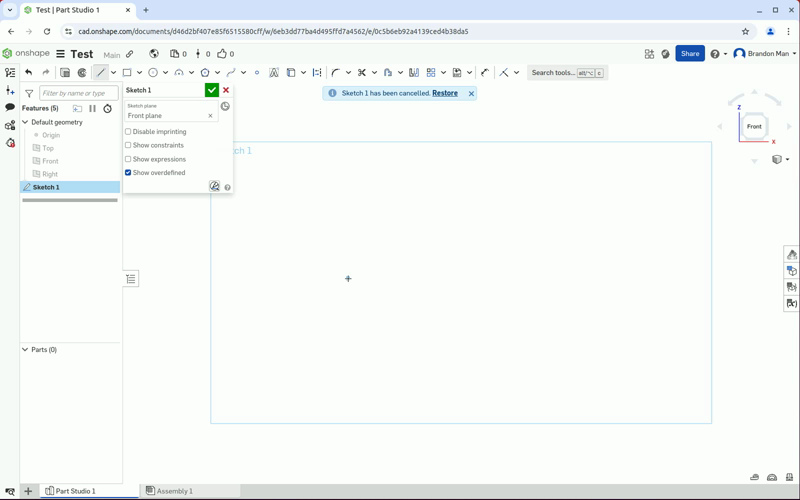
mouse_move(378, 278)
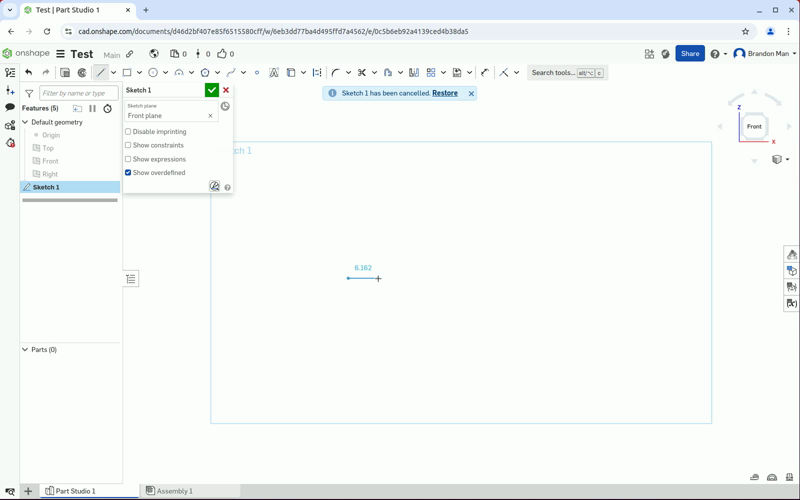
mouse_move(363, 278)
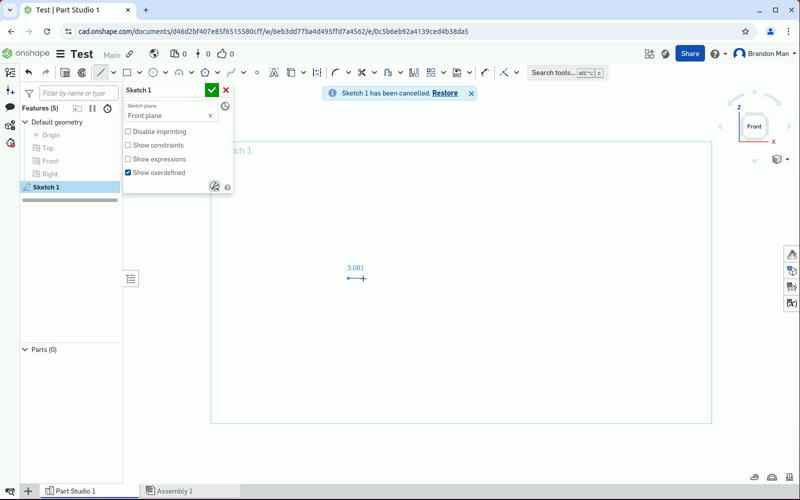
click(363, 278)
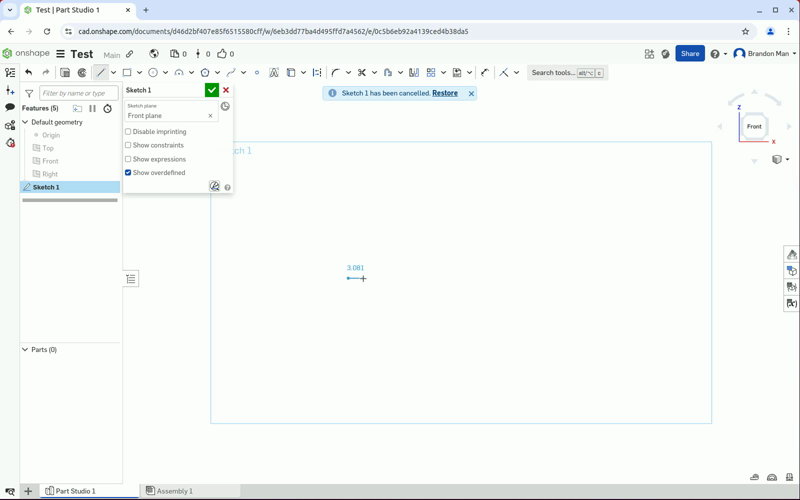
key_up(shift)
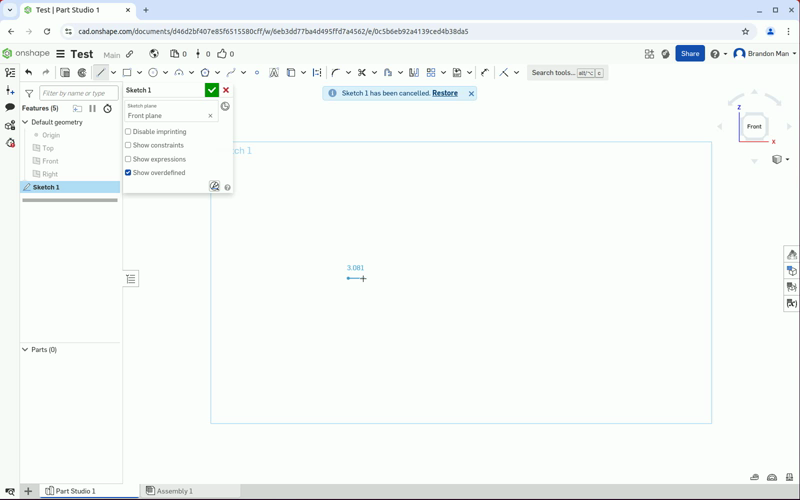
key_down(shift)
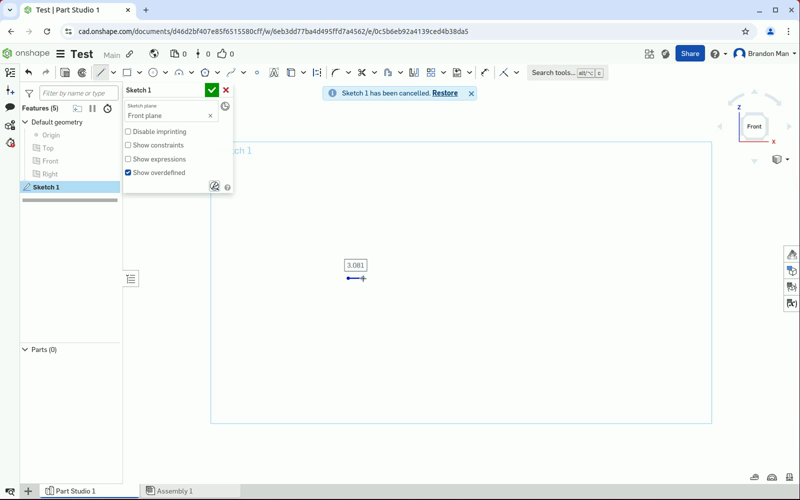
mouse_move(410, 196)
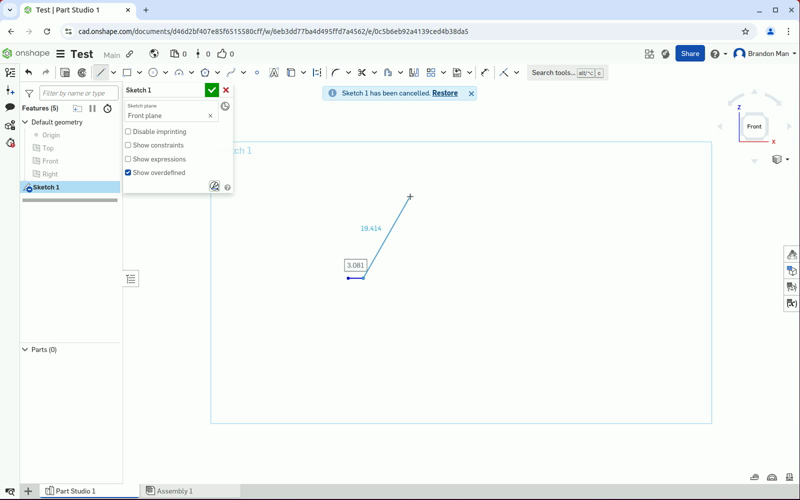
click(410, 196)
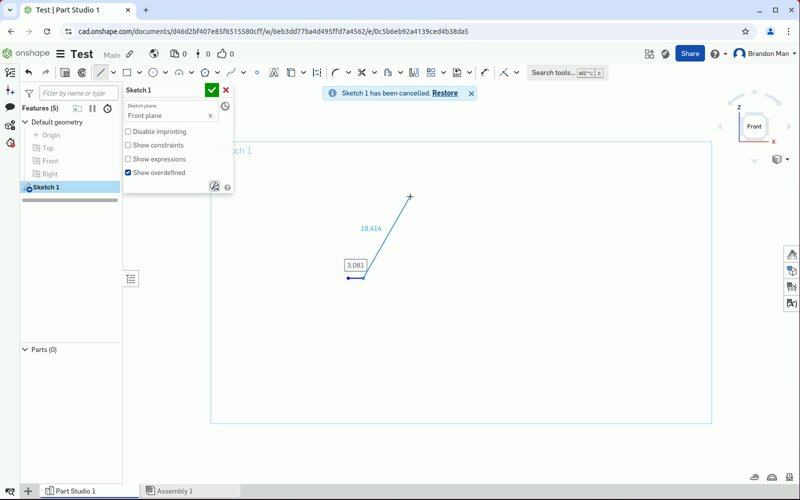
key_up(shift)
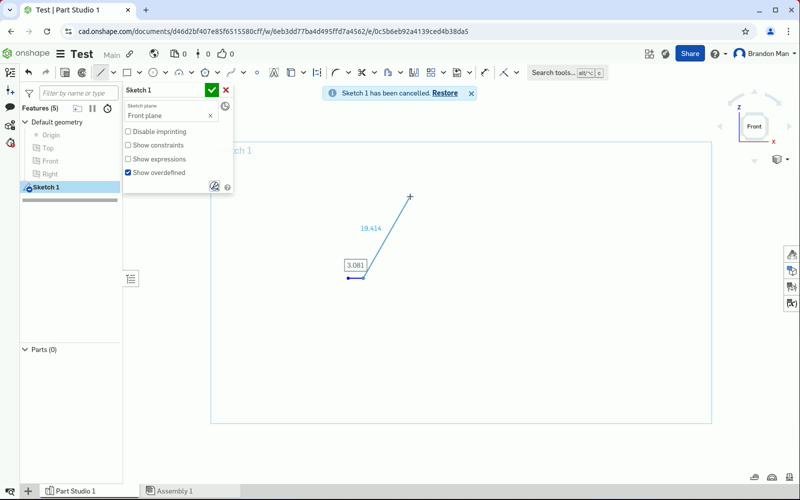
key_down(shift)
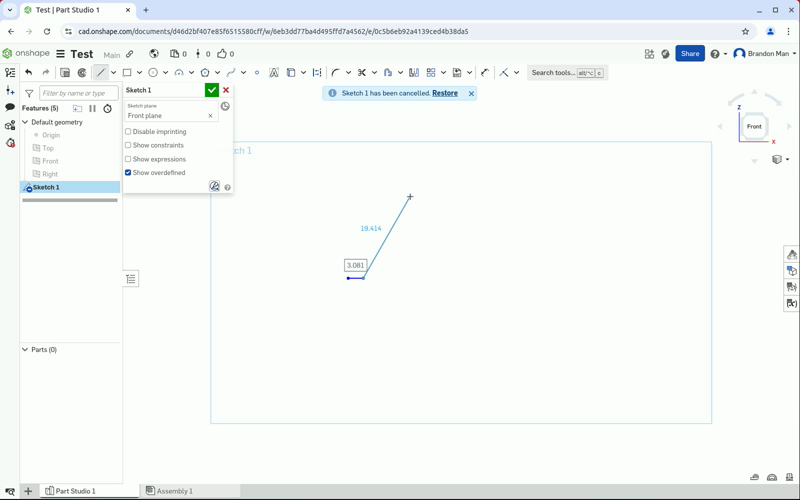
mouse_move(440, 196)
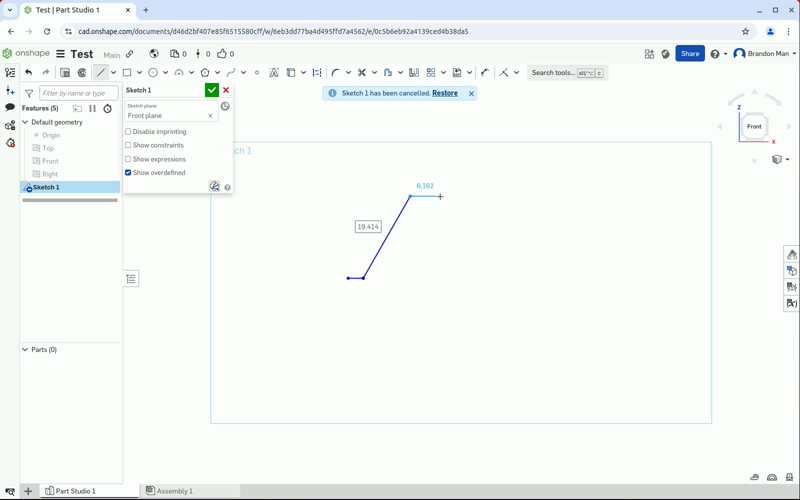
mouse_move(403, 183)
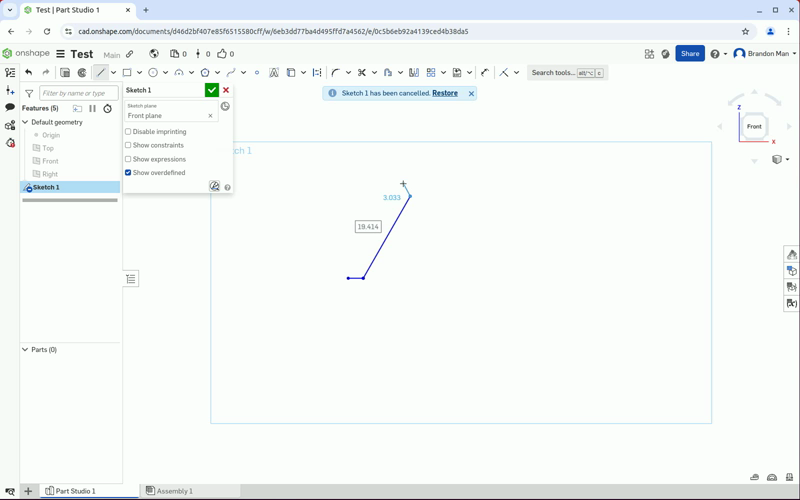
click(403, 183)
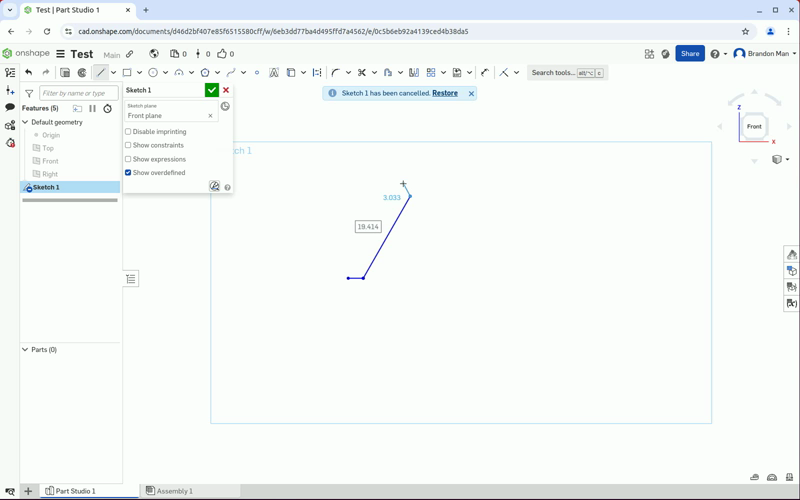
key_up(shift)
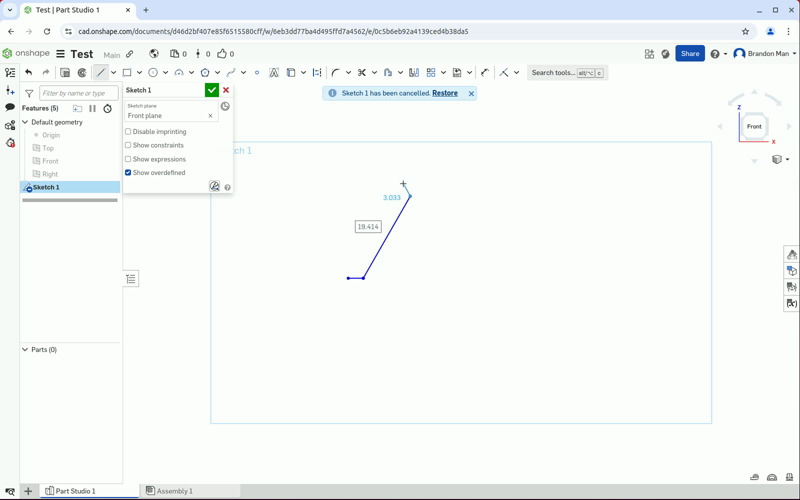
key_down(shift)
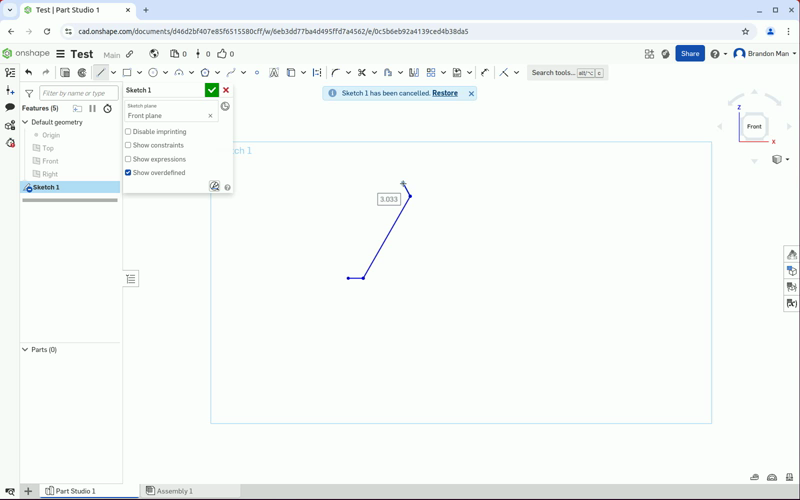
mouse_move(348, 278)
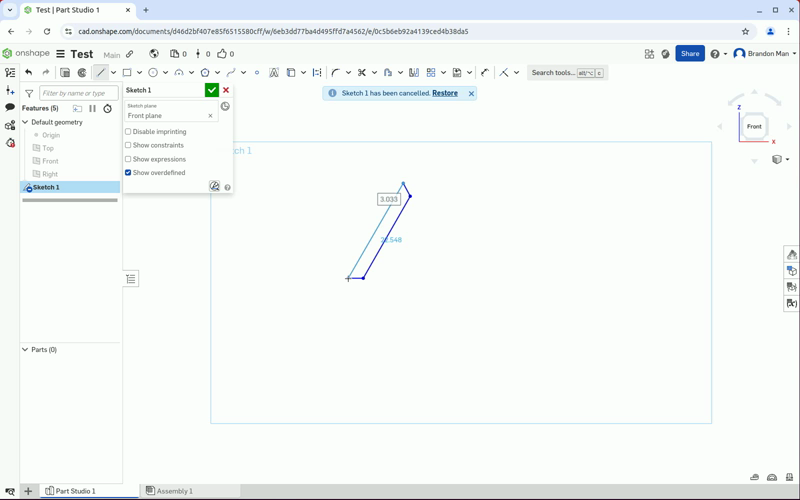
key_up(shift)
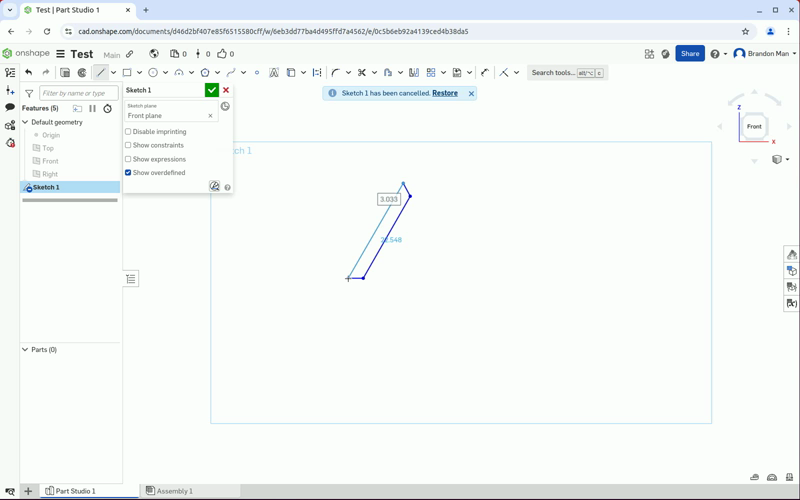
click(348, 278)
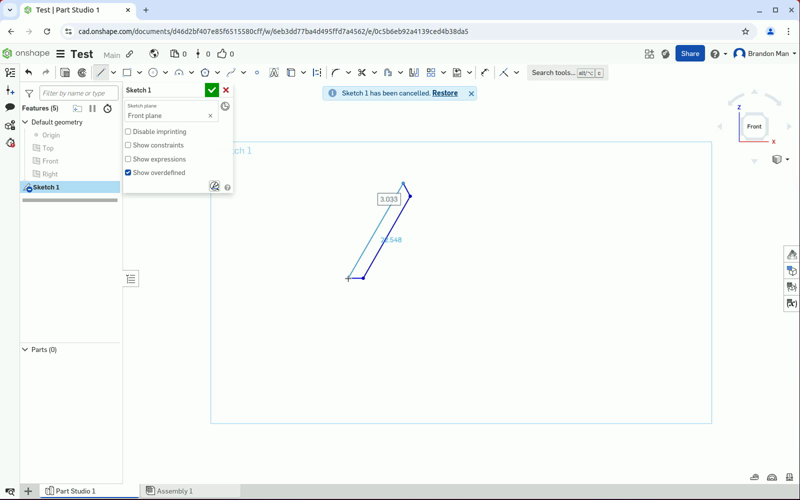
key(esc)
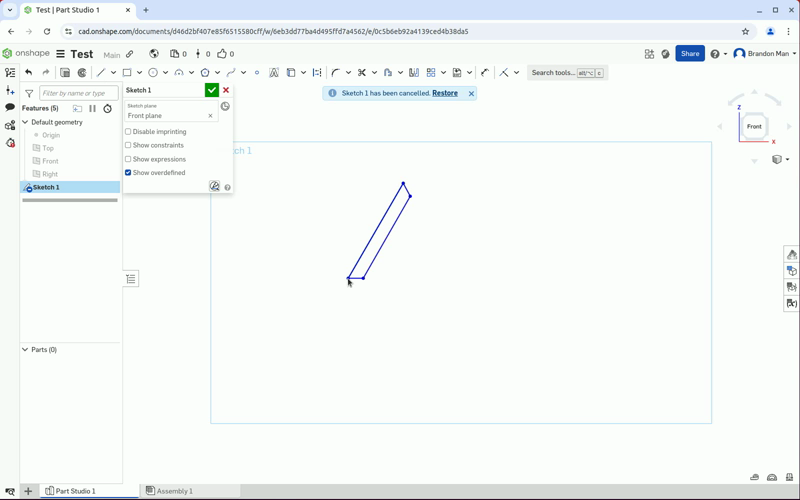
mouse_move(380, 230)
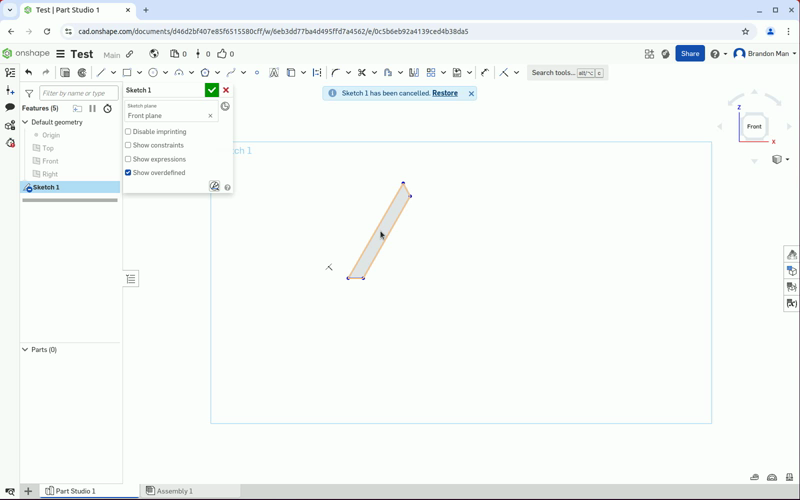
scroll(6)
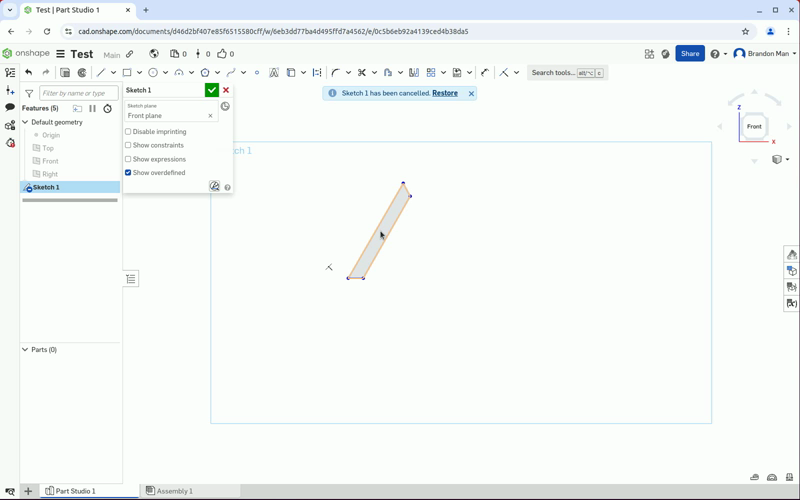
scroll(6)
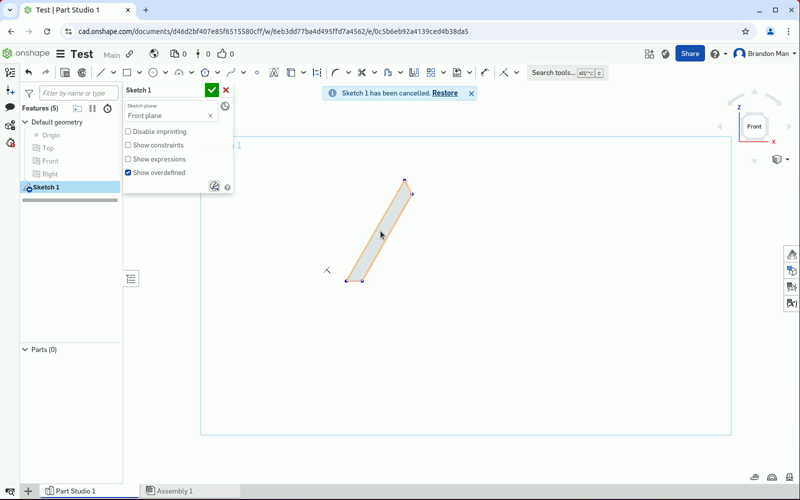
scroll(6)
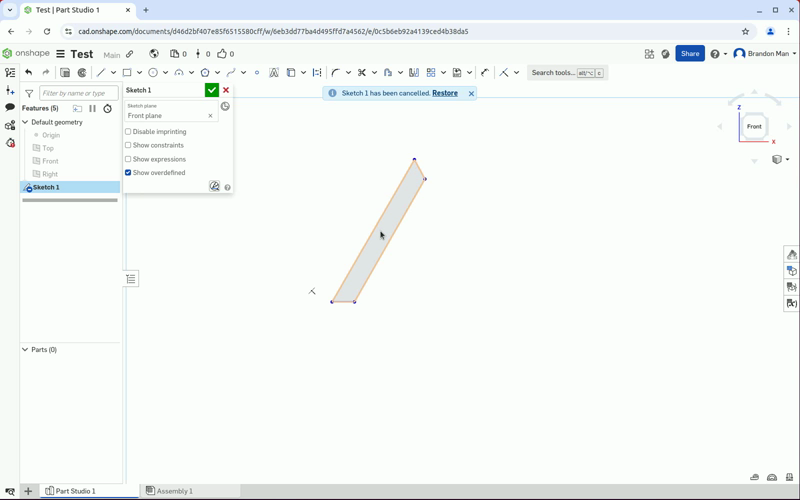
scroll(6)
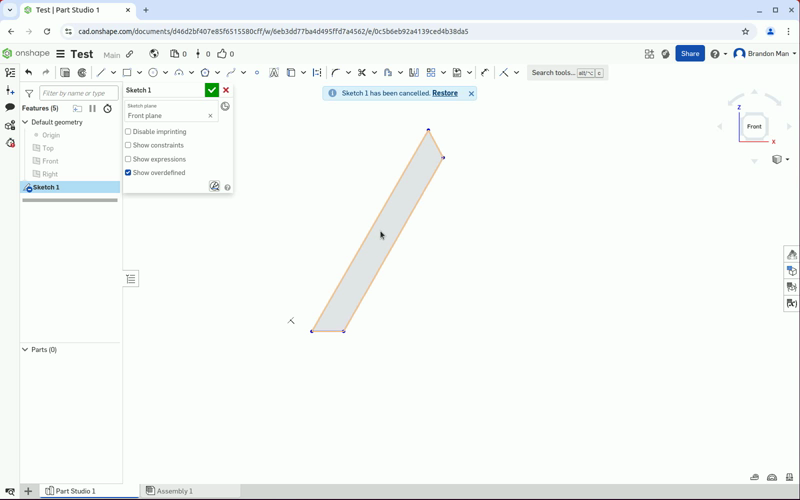
scroll(6)
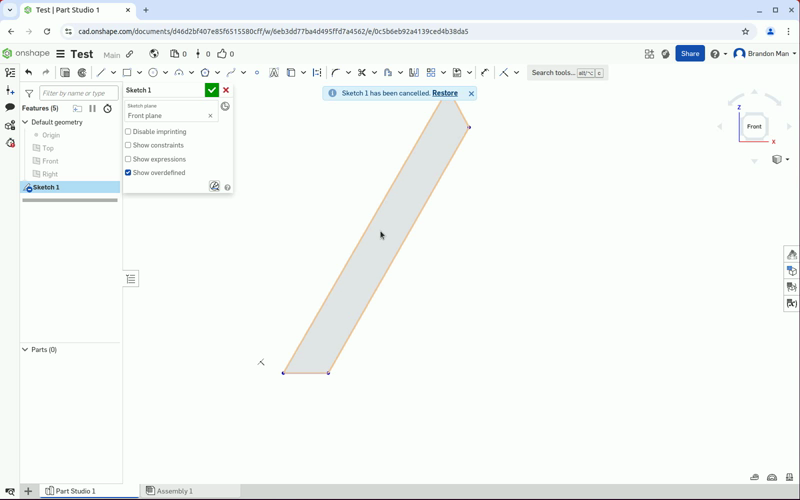
scroll(6)
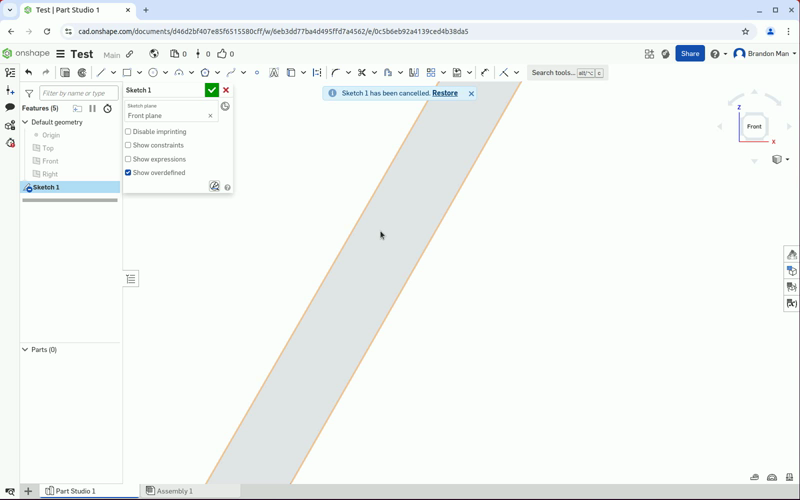
scroll(6)
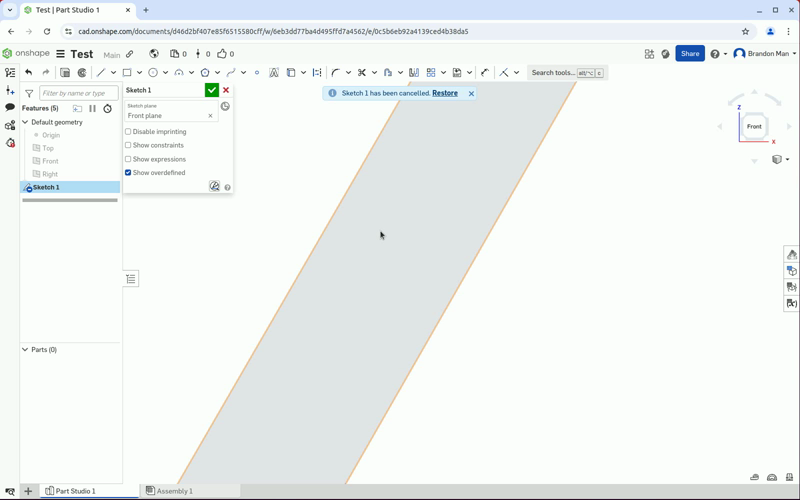
click(380, 230)
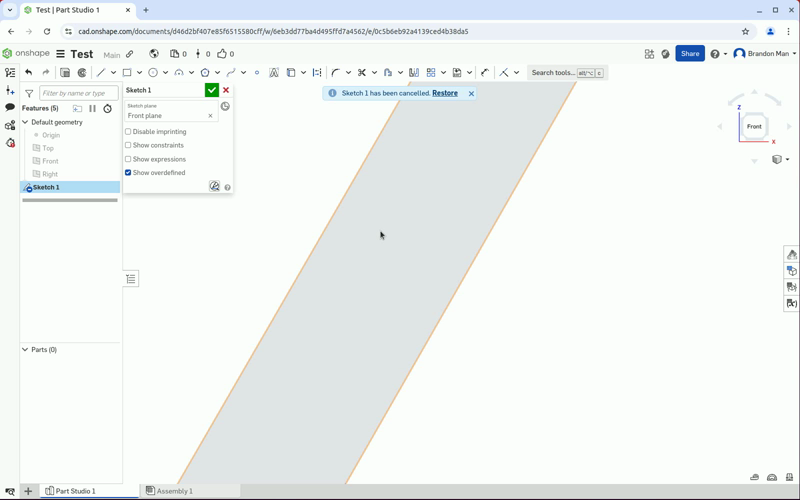
scroll(-6)
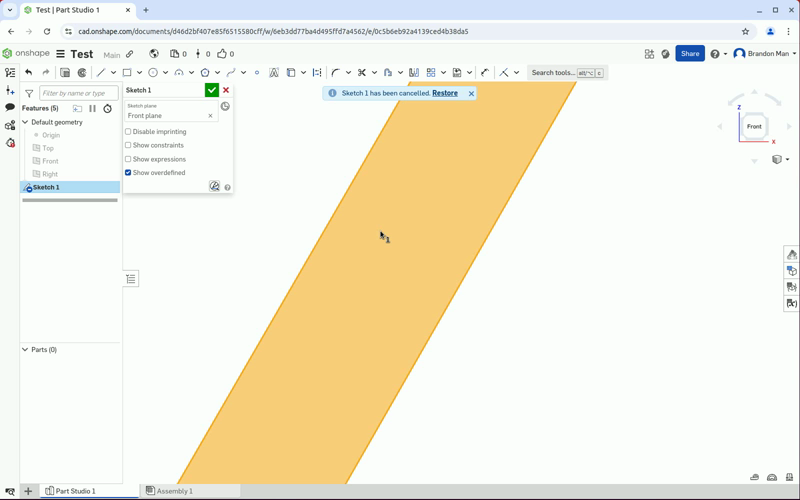
scroll(-6)
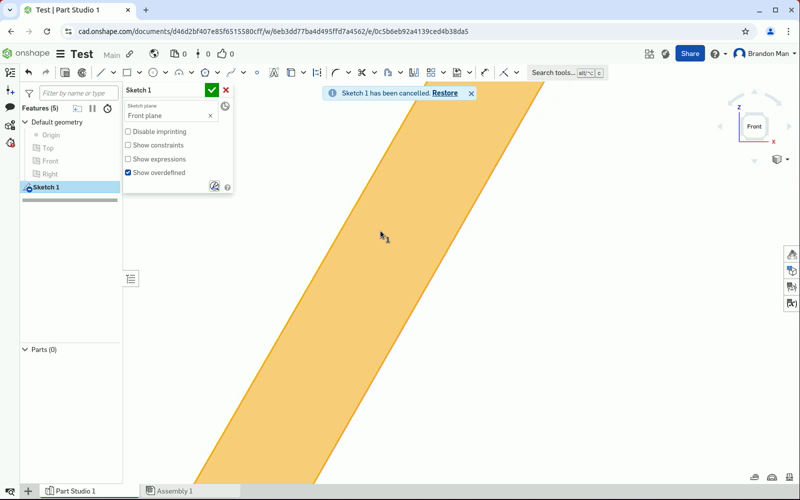
scroll(-6)
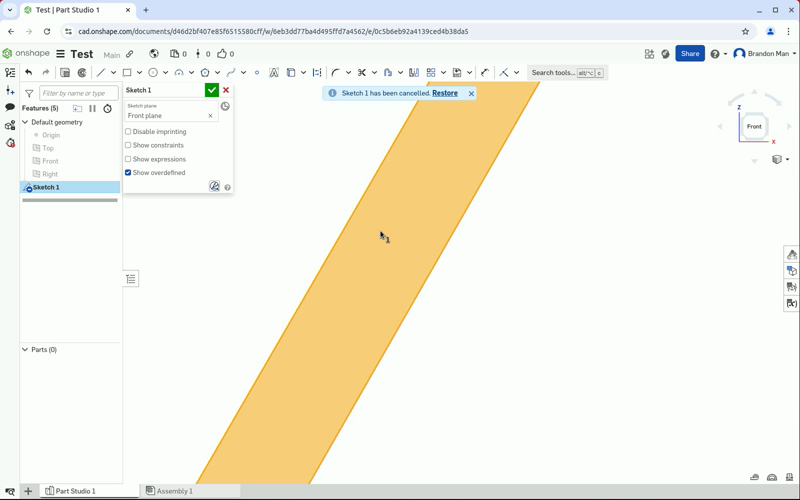
scroll(-6)
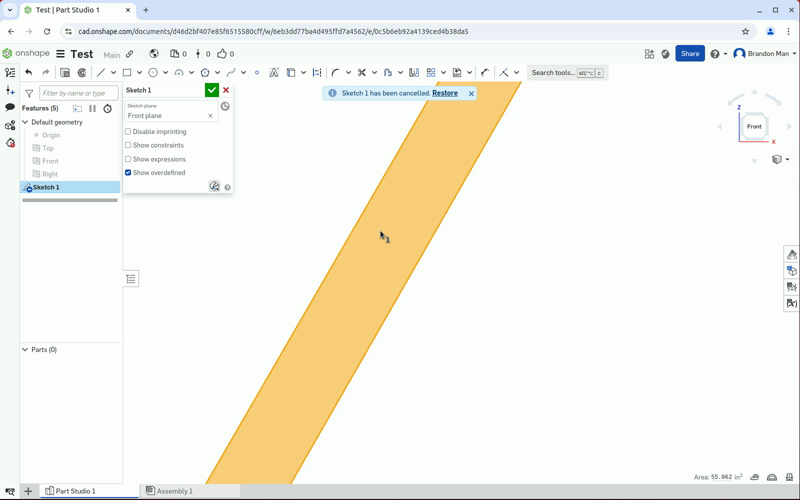
scroll(-6)
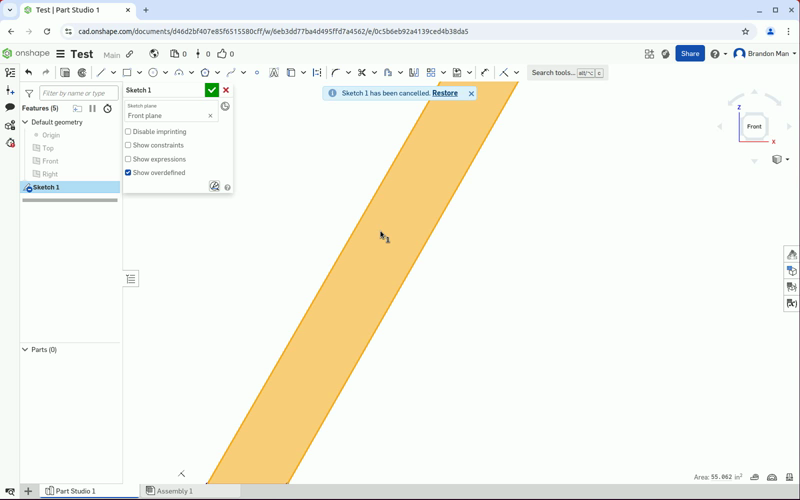
scroll(-6)
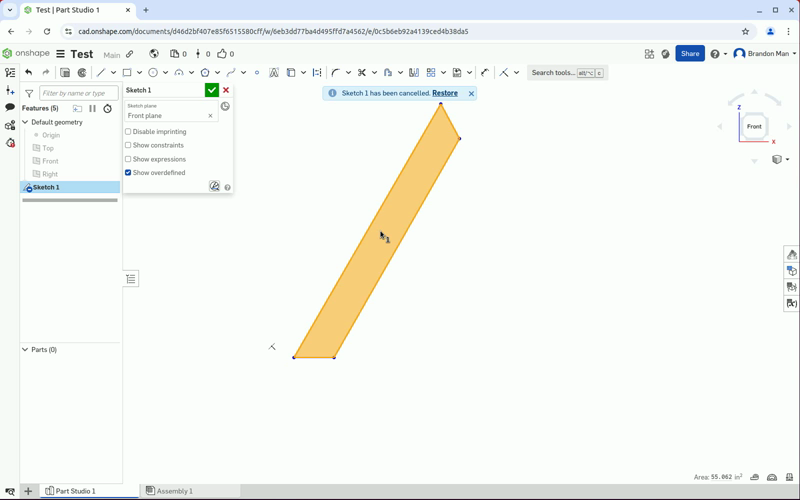
scroll(-6)
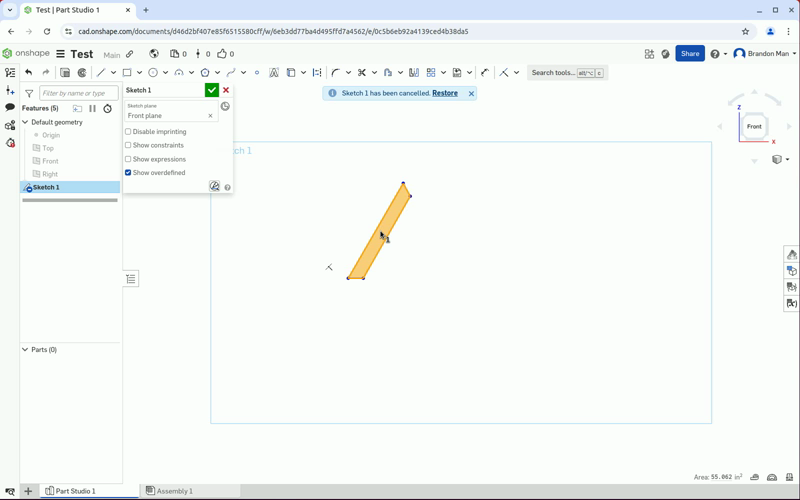
mouse_move(73, 352)
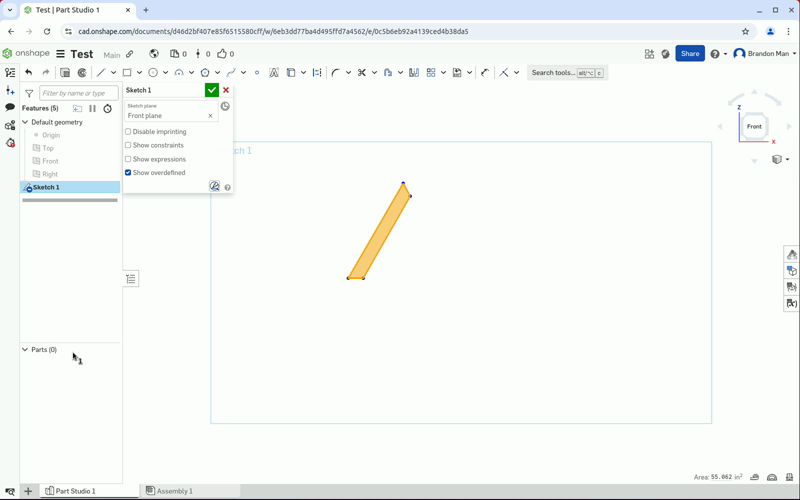
key(shift+y)
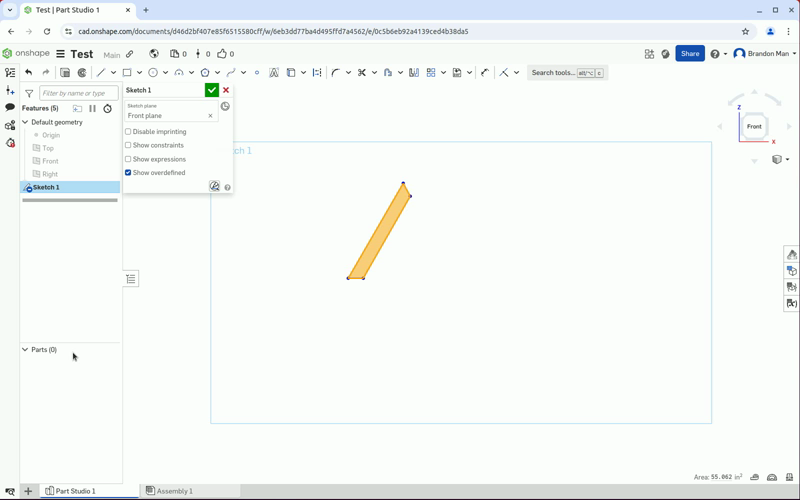
key(shift+e)
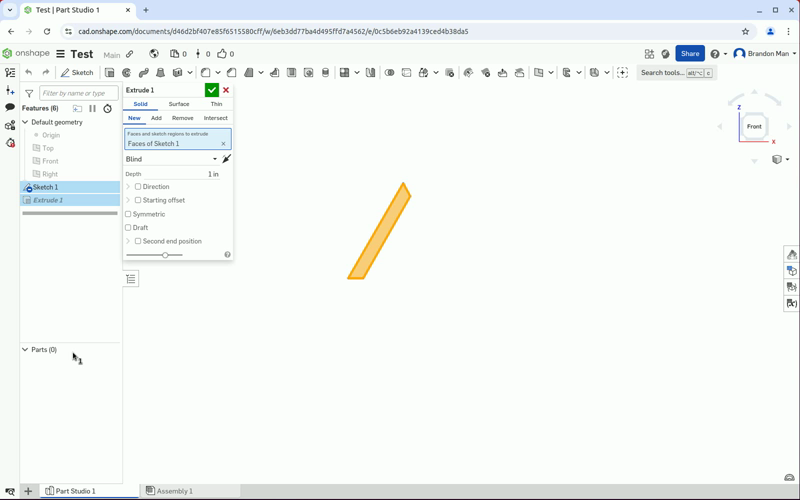
mouse_move(143, 106)
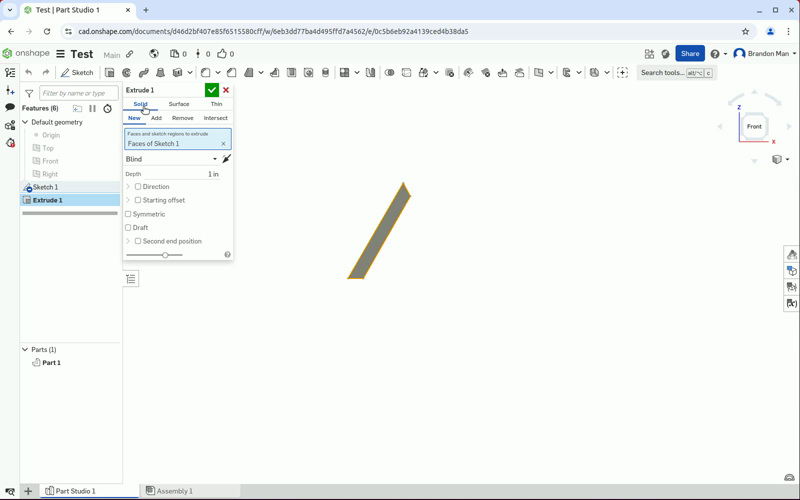
click(143, 106)
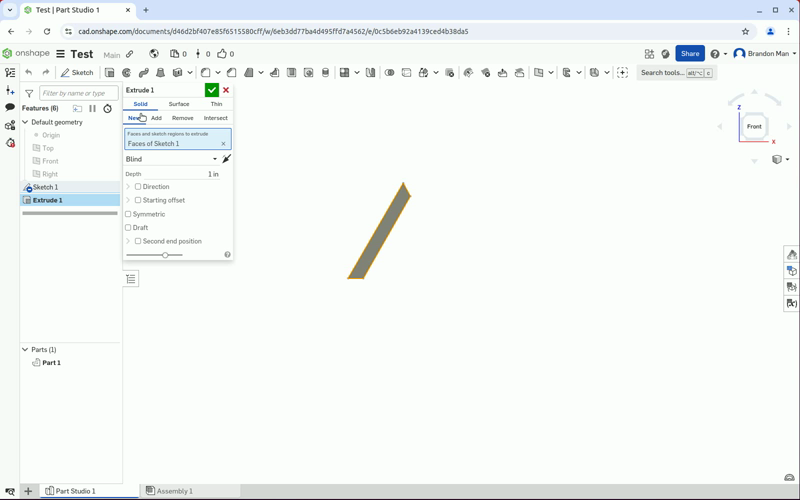
mouse_move(137, 120)
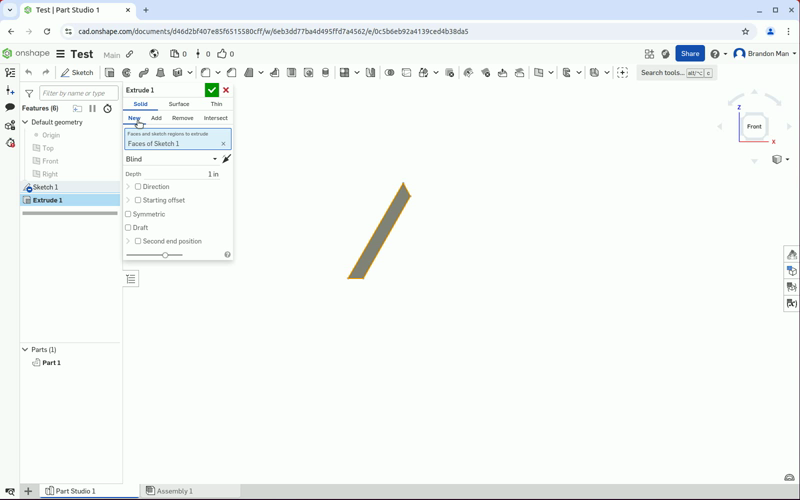
click(137, 120)
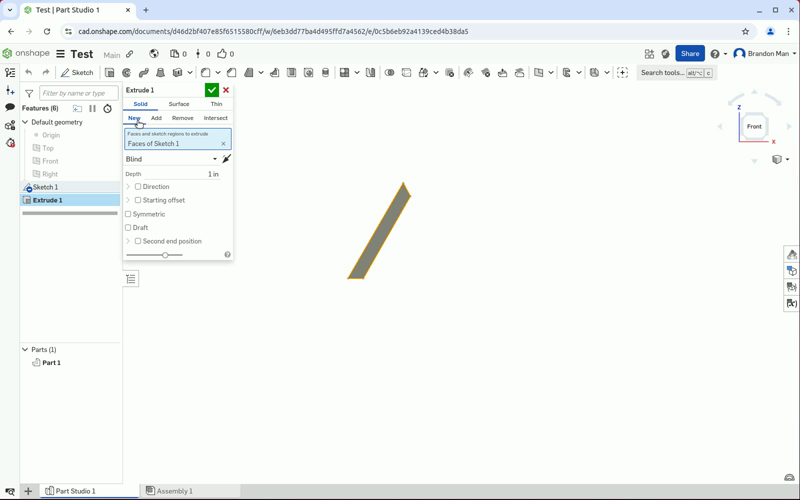
key(tab, 4)
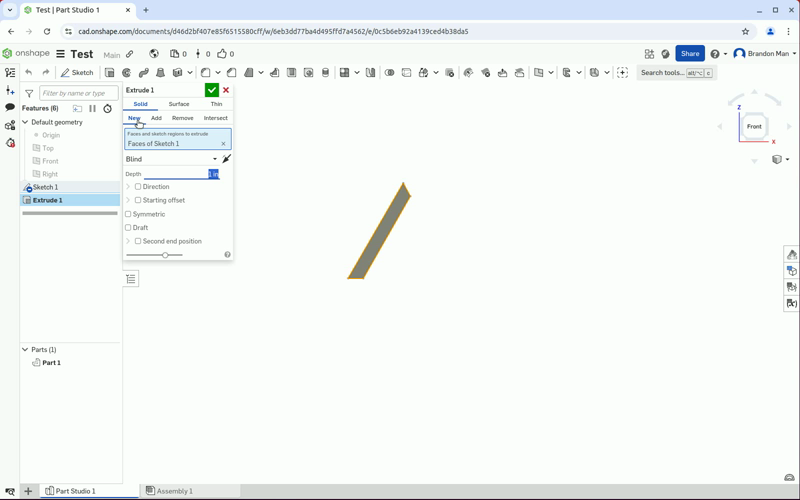
text(14.924)
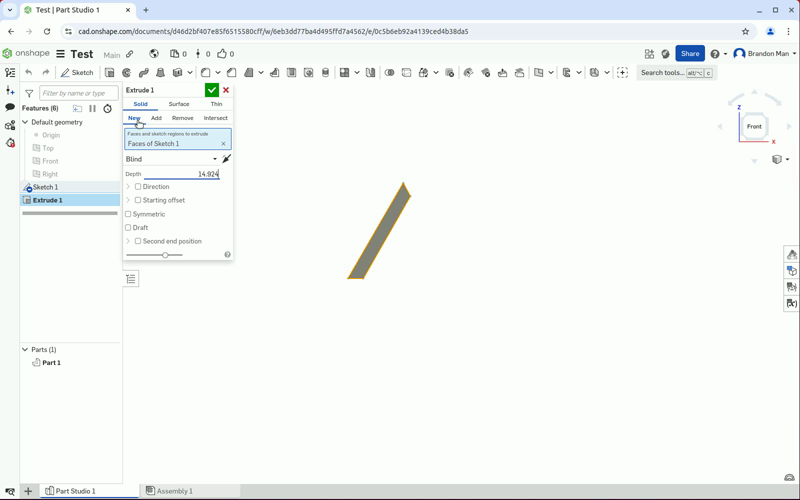
key(enter)
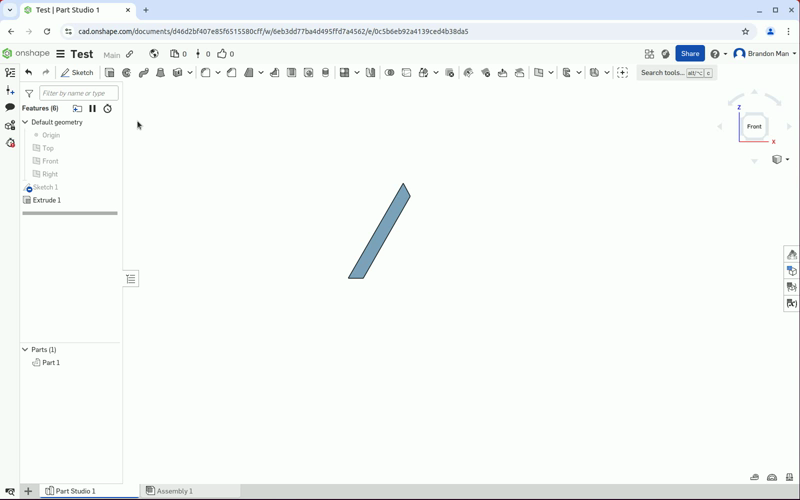
key(shift+h)
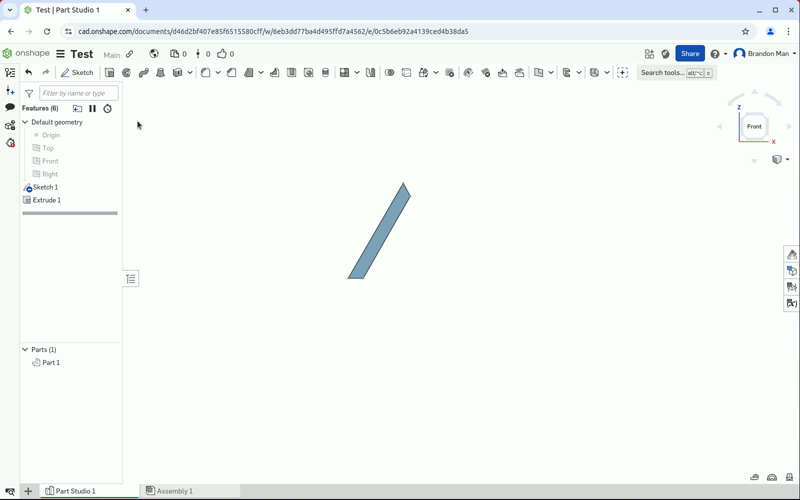
key(shift+h)
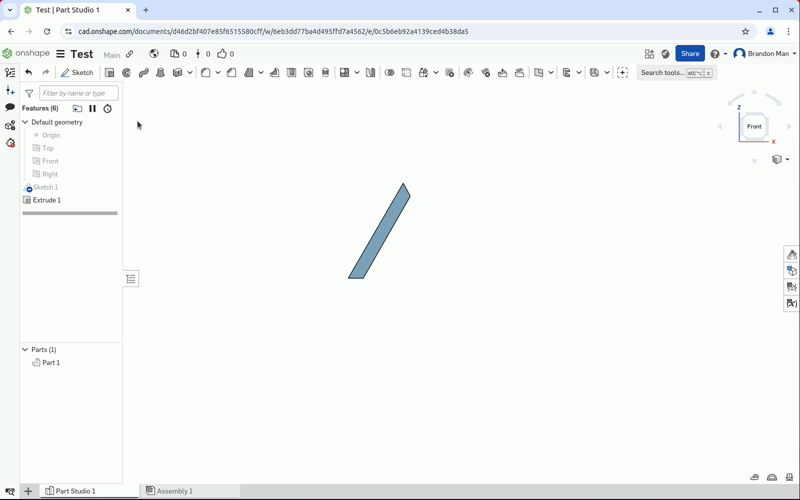
mouse_move(73, 189)
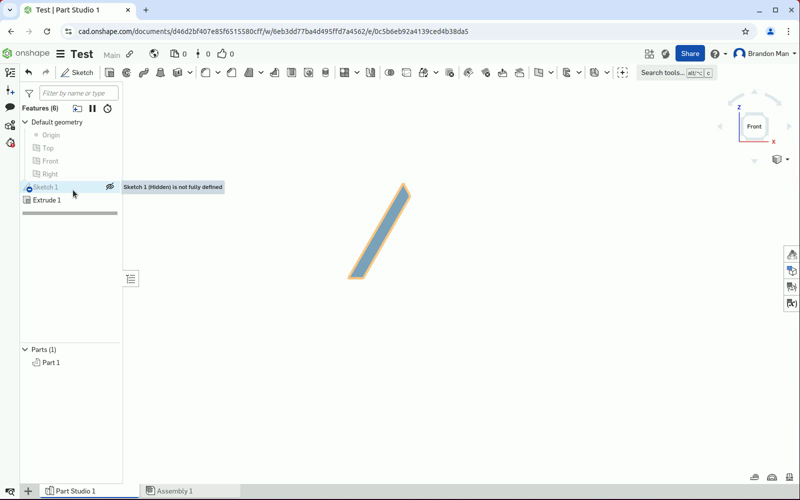
click(73, 189)
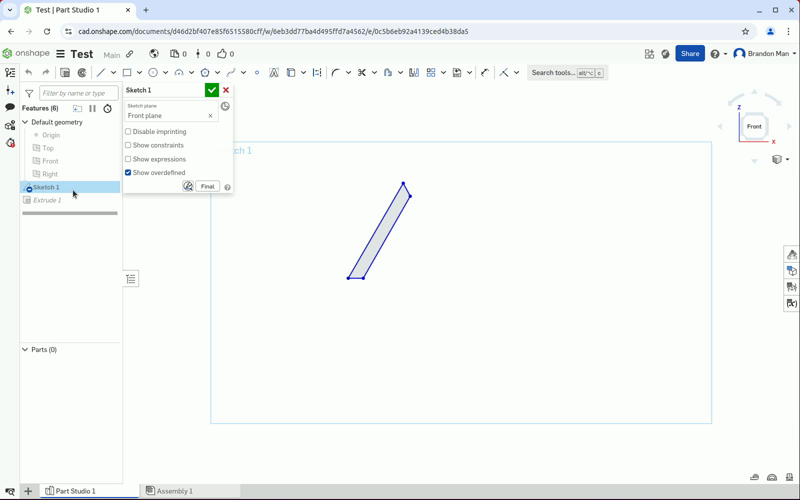
mouse_move(229, 92)
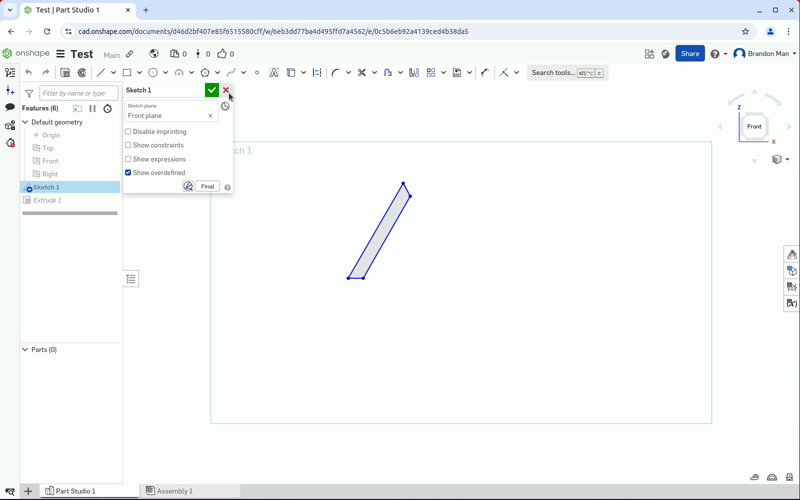
click(229, 92)
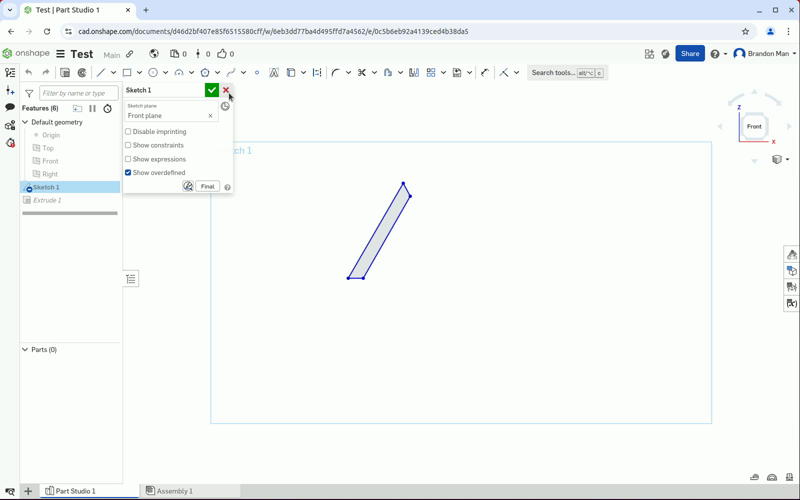
key(shift+s)
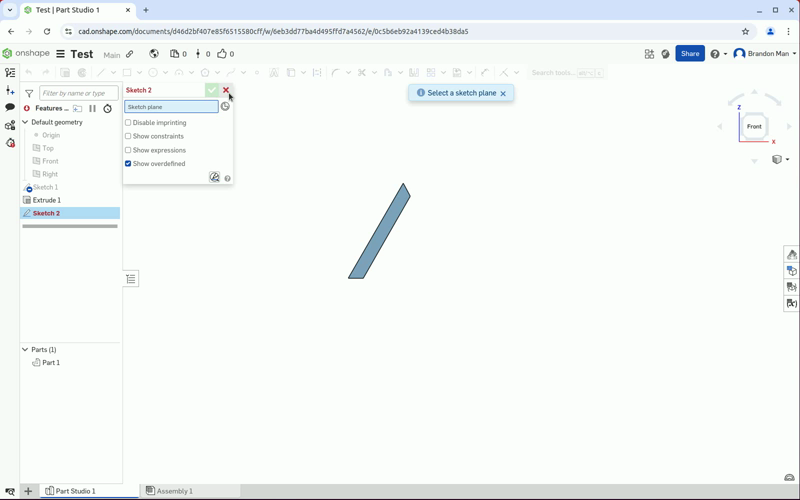
mouse_move(73, 163)
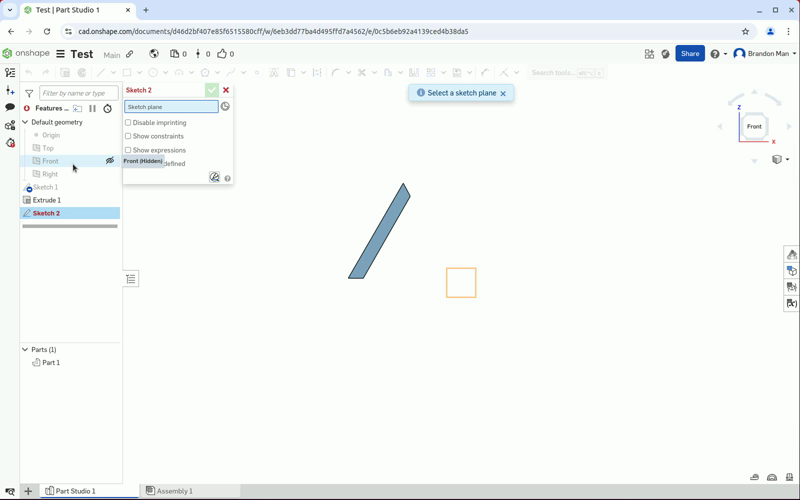
click(73, 163)
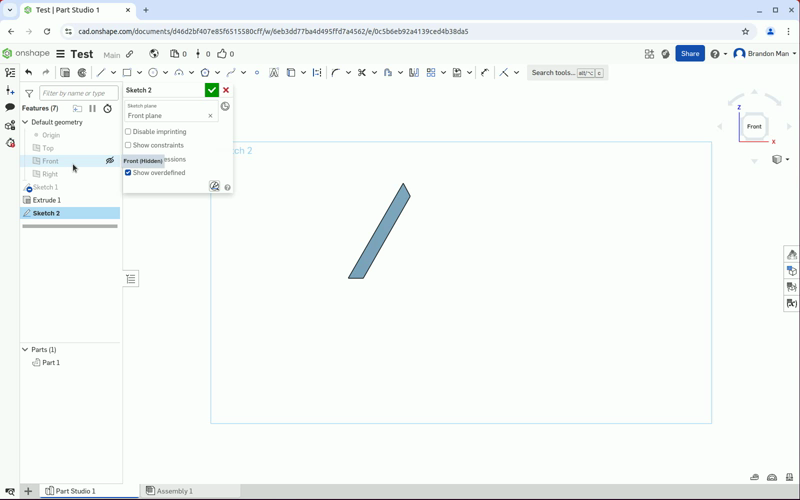
mouse_move(73, 352)
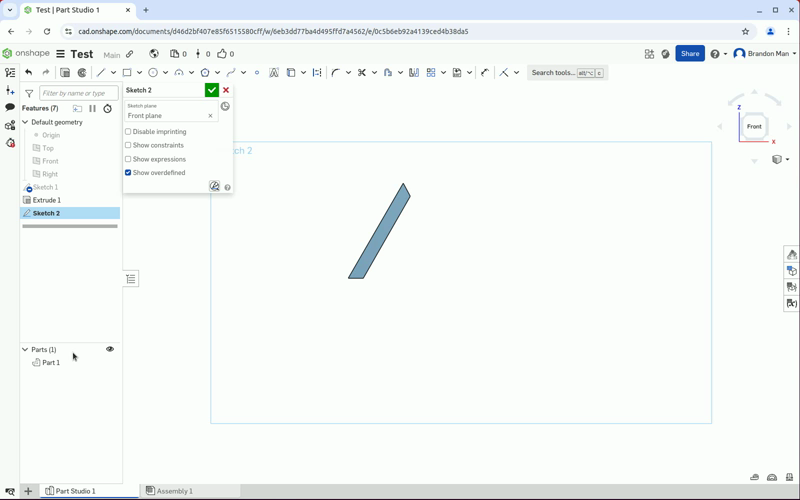
key(y)
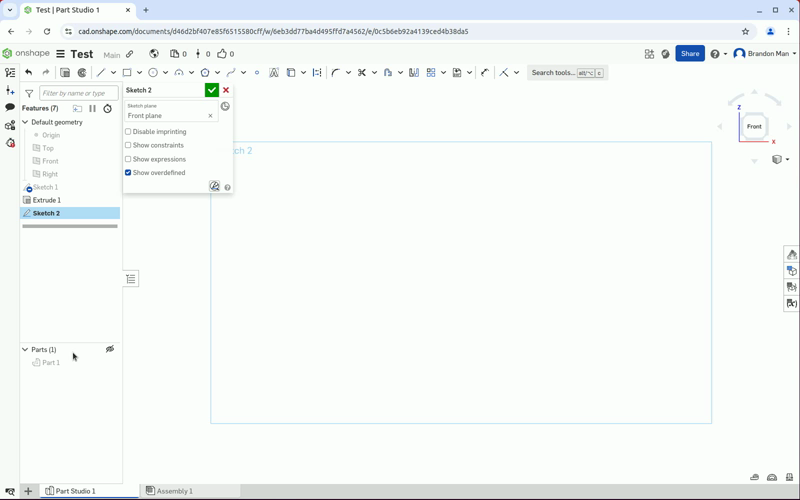
key(l)
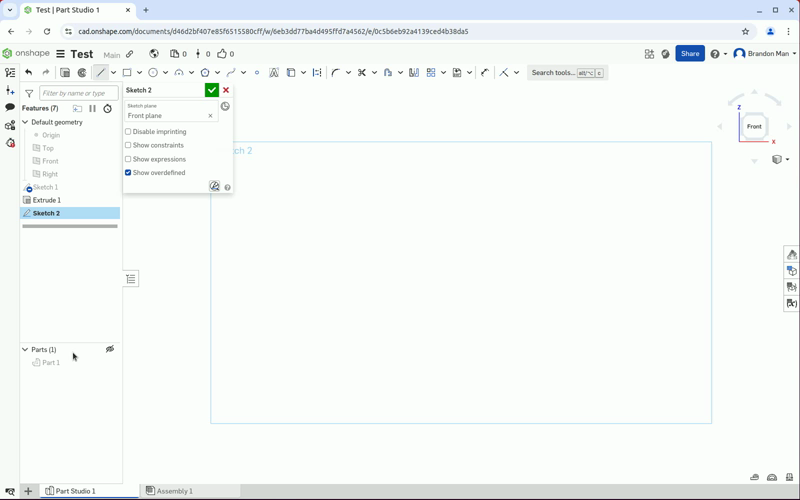
key_down(shift)
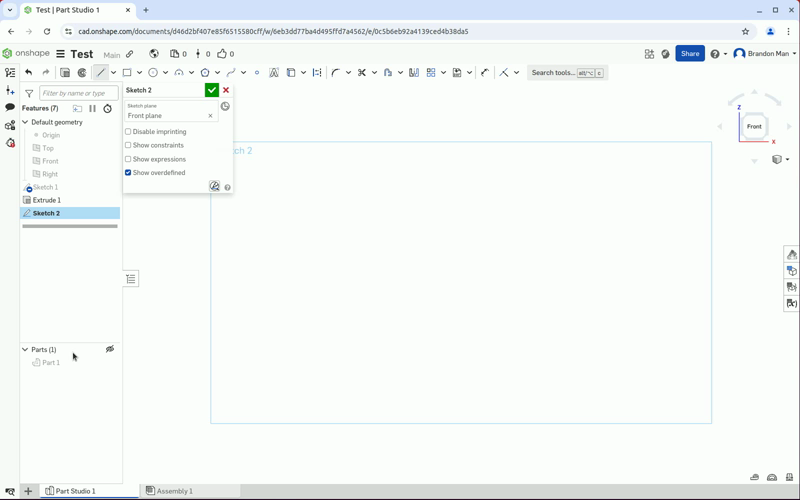
mouse_move(403, 183)
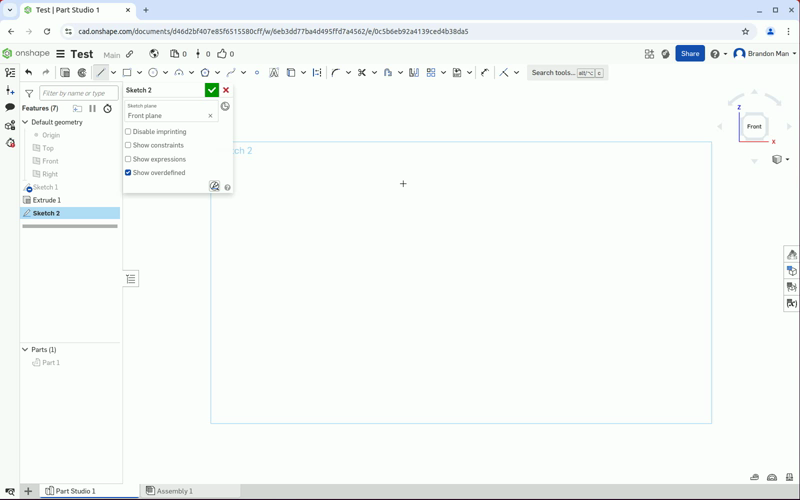
click(403, 183)
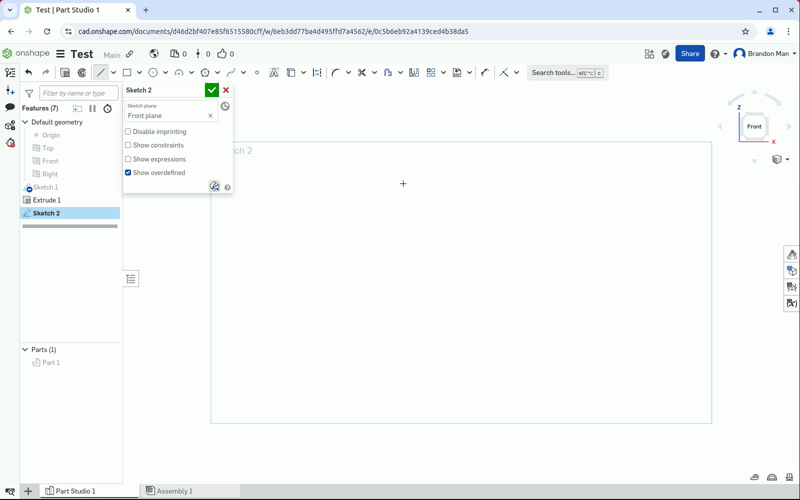
key_up(shift)
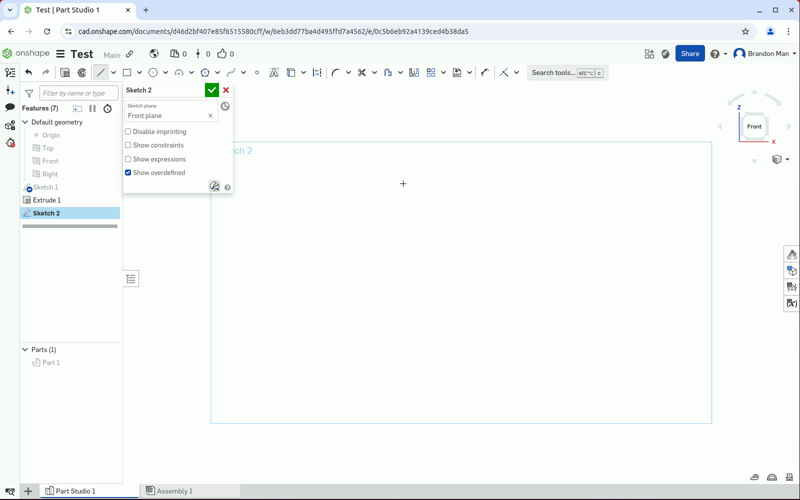
key_down(shift)
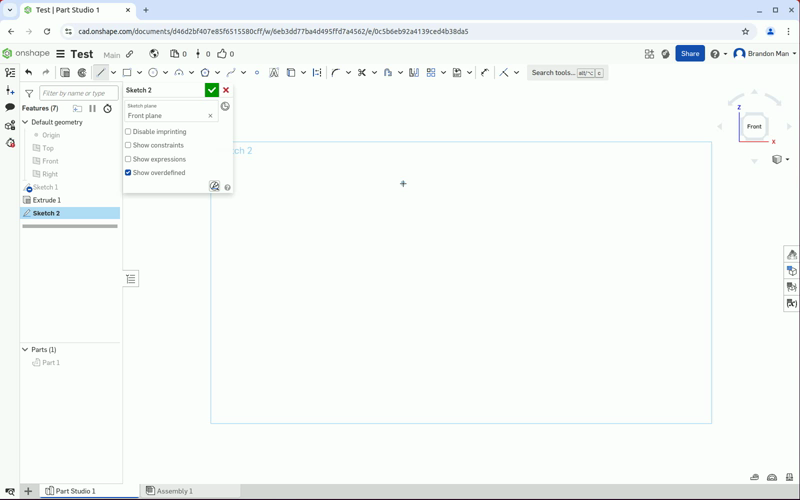
mouse_move(433, 183)
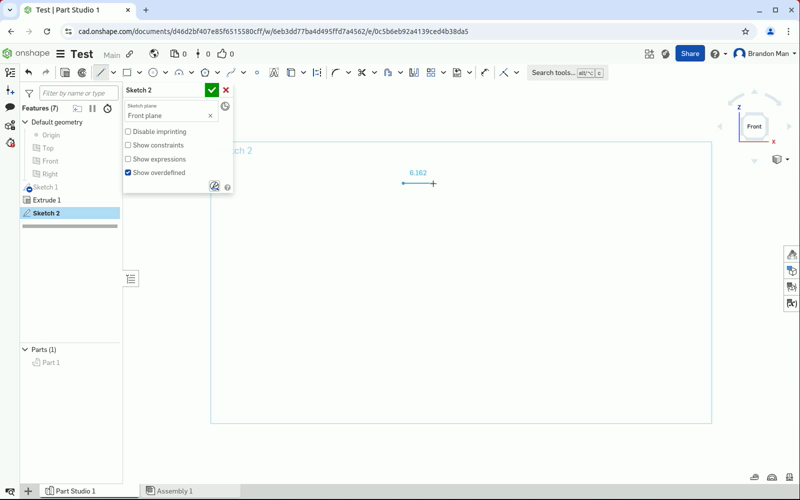
mouse_move(411, 196)
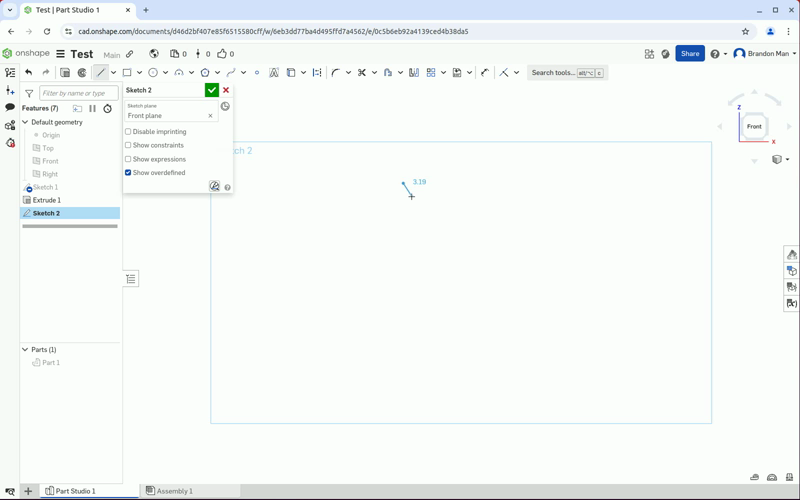
click(411, 196)
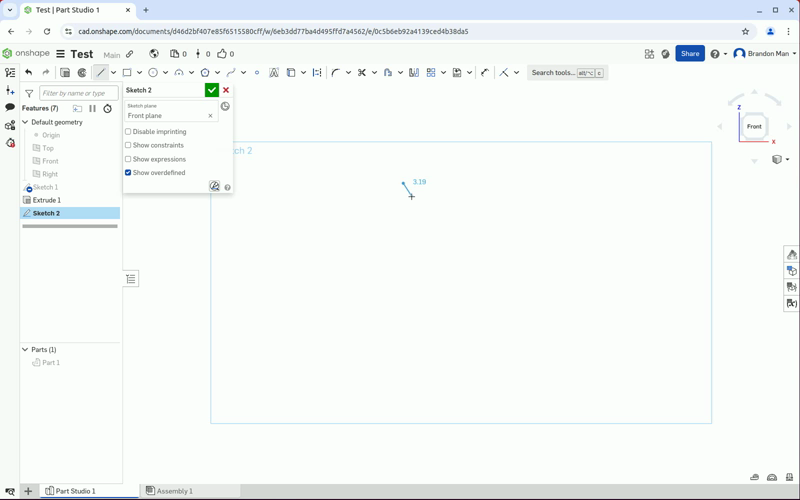
key_up(shift)
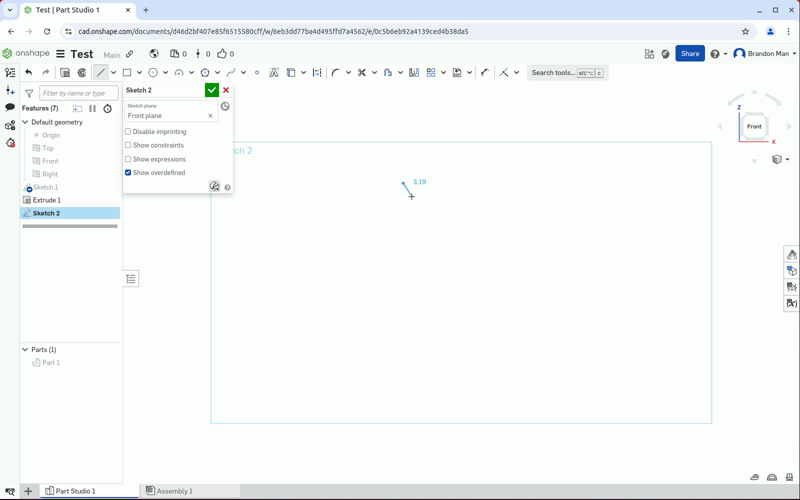
key_down(shift)
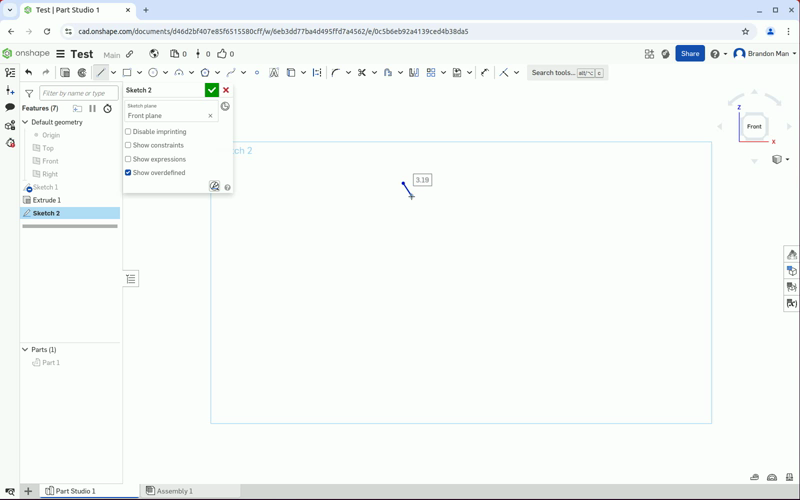
mouse_move(505, 196)
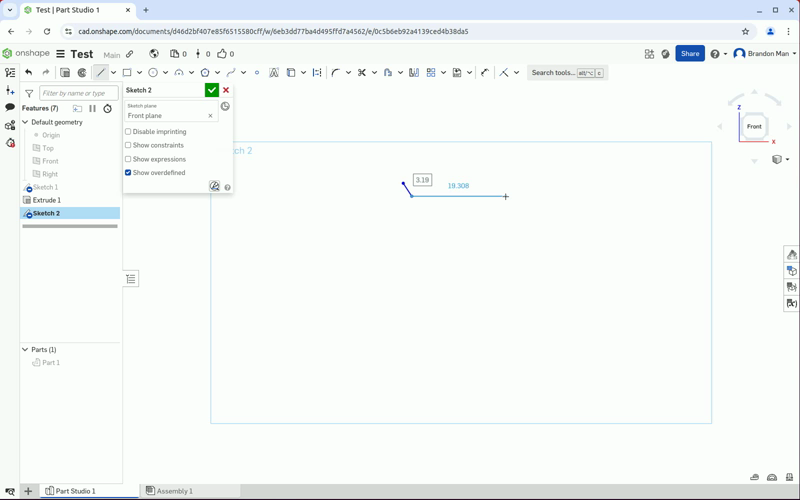
click(505, 196)
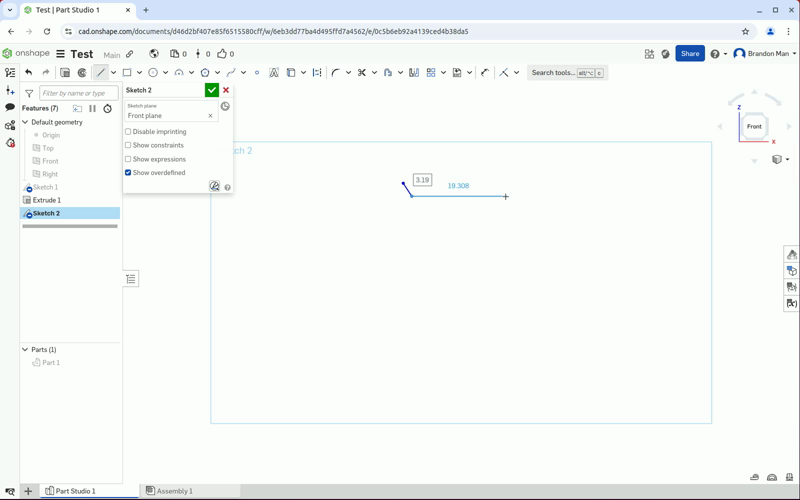
key_up(shift)
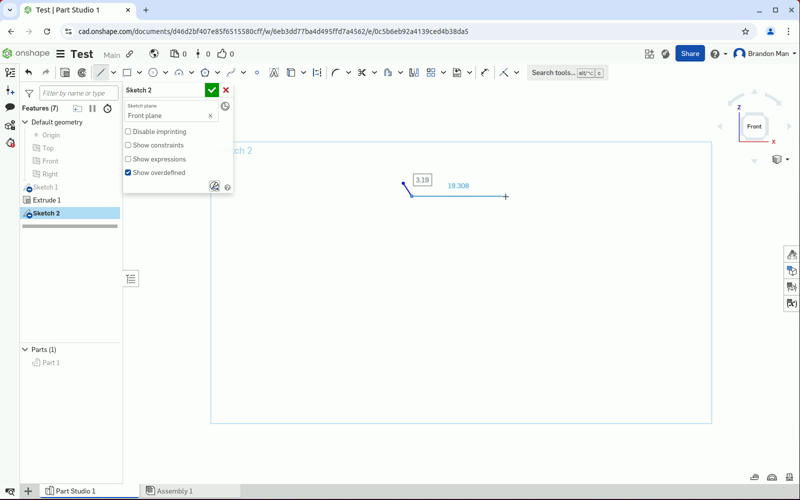
key_down(shift)
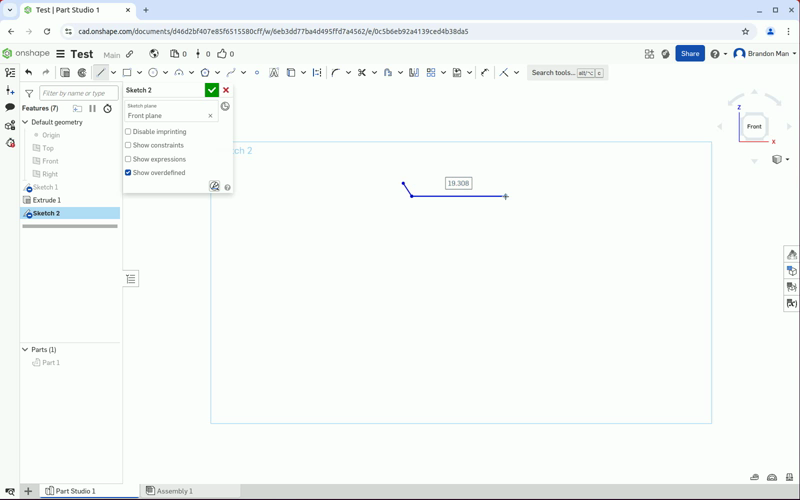
mouse_move(535, 196)
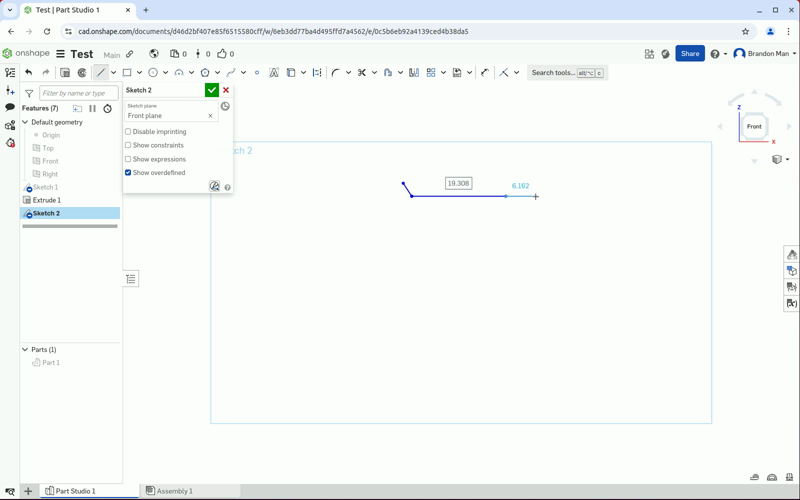
mouse_move(513, 183)
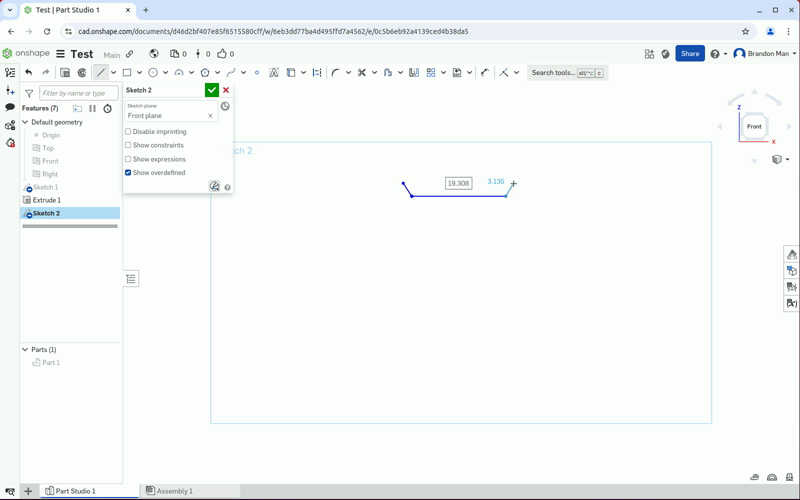
click(513, 183)
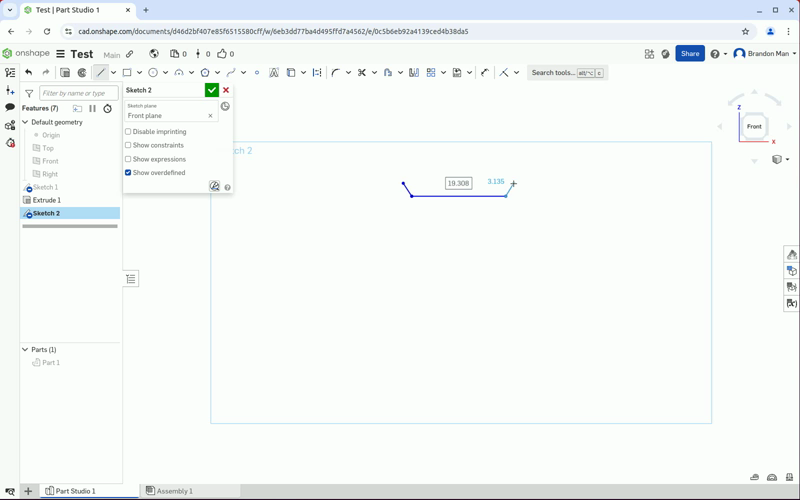
key_up(shift)
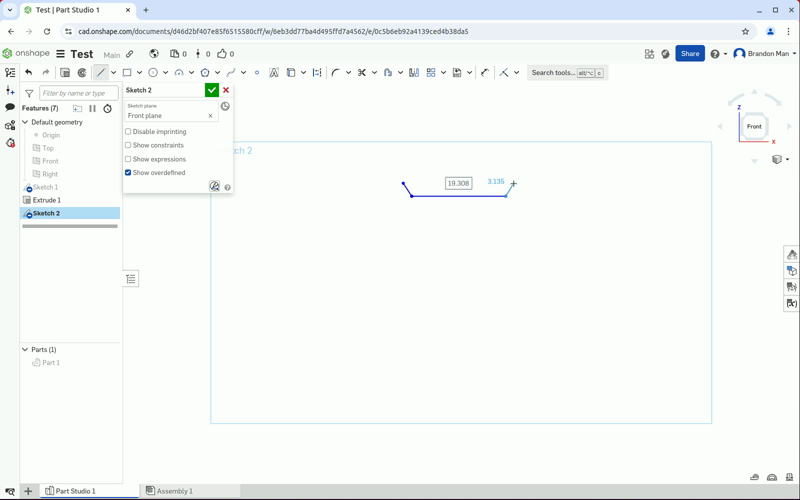
key_down(shift)
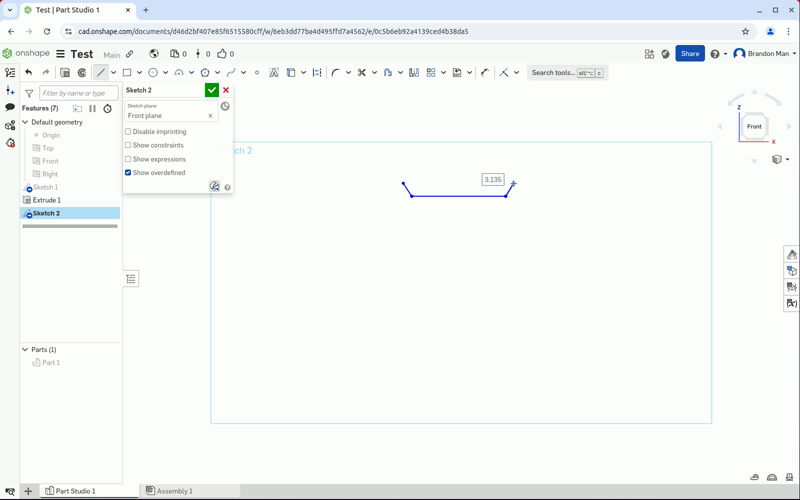
mouse_move(403, 183)
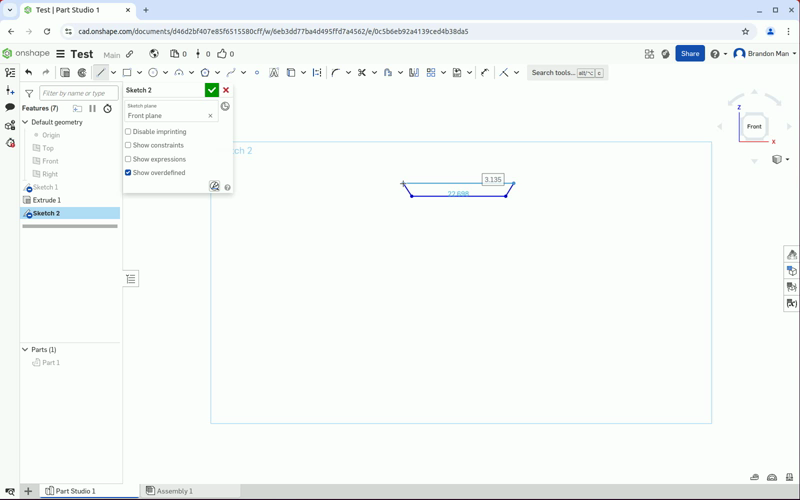
key_up(shift)
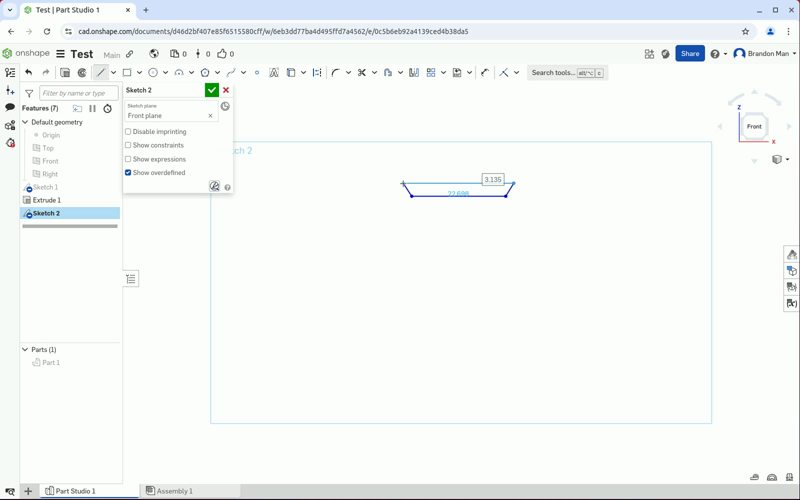
click(403, 183)
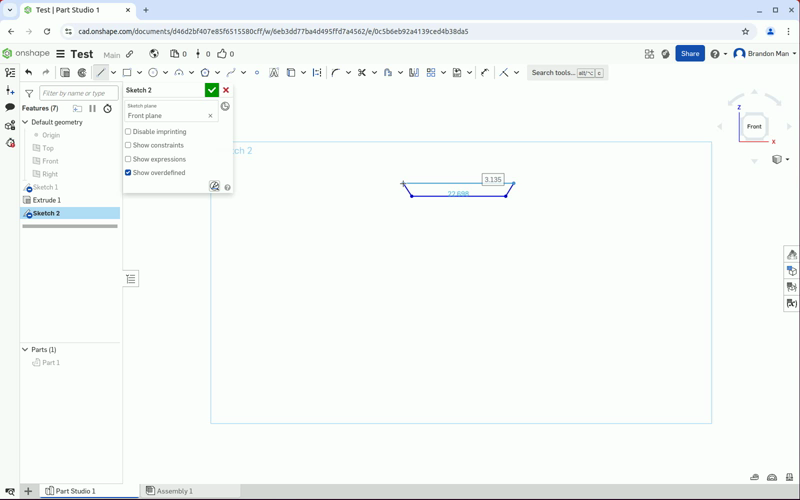
key(esc)
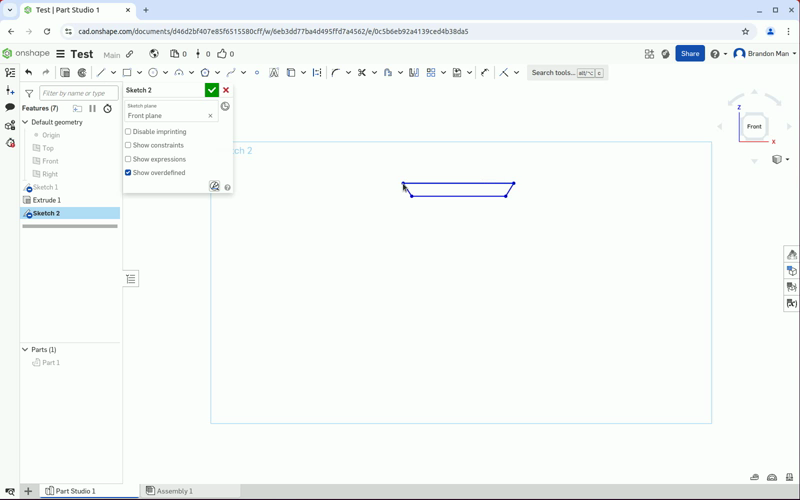
mouse_move(442, 192)
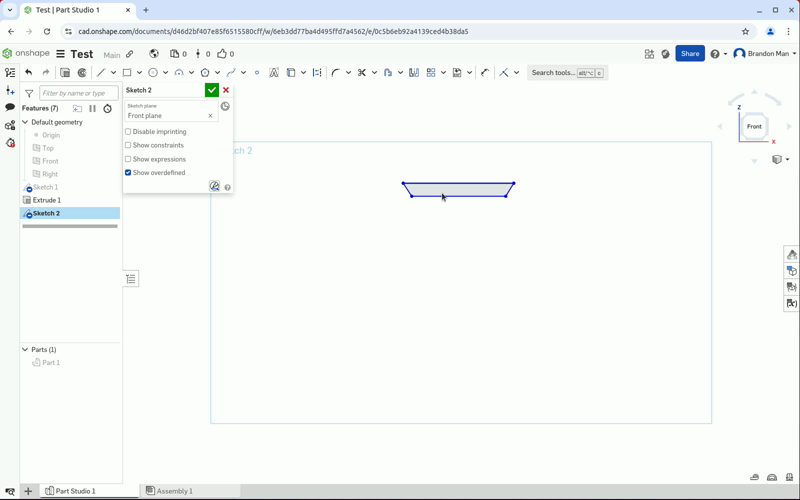
scroll(6)
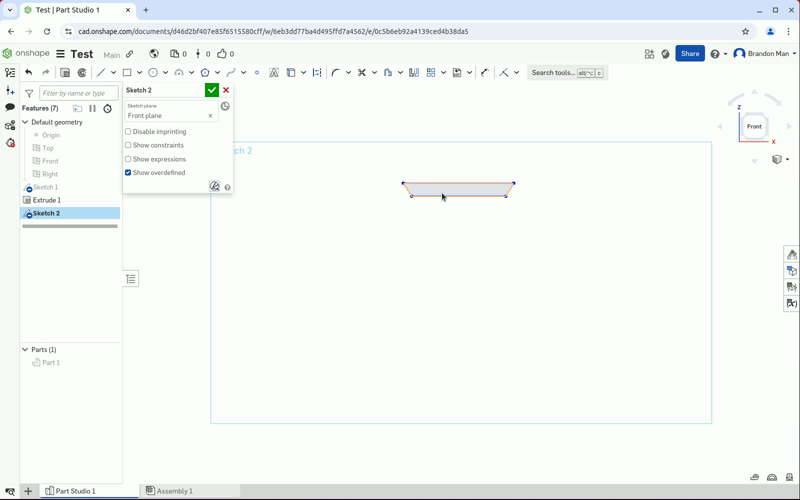
scroll(6)
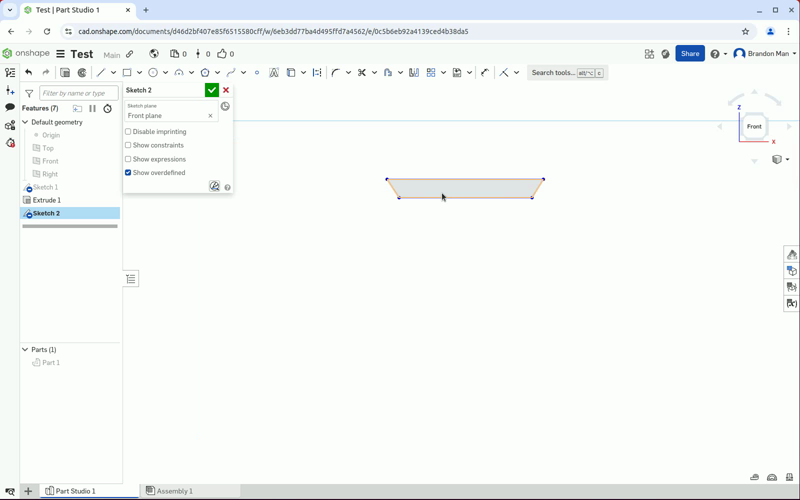
scroll(6)
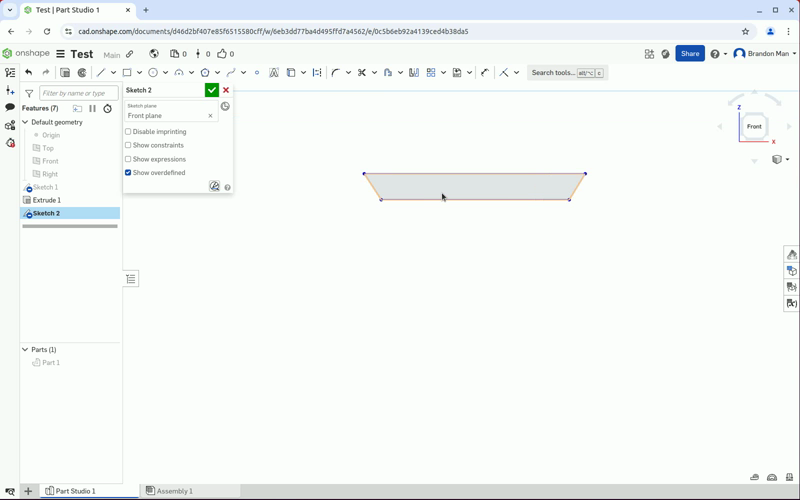
scroll(6)
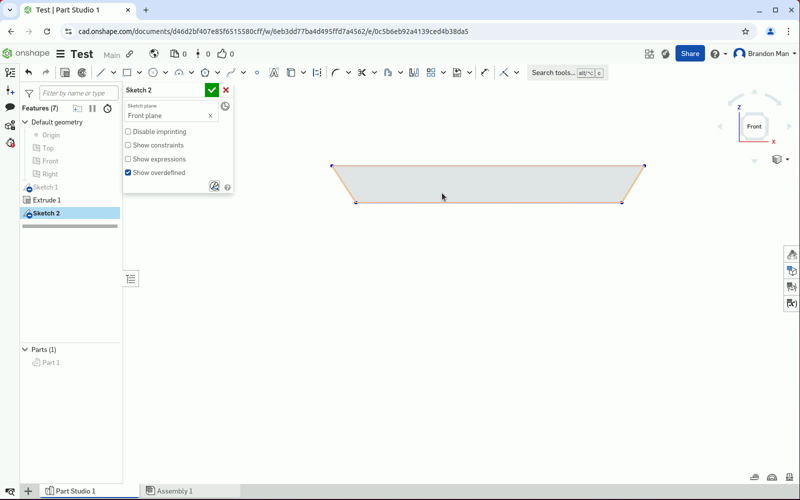
scroll(6)
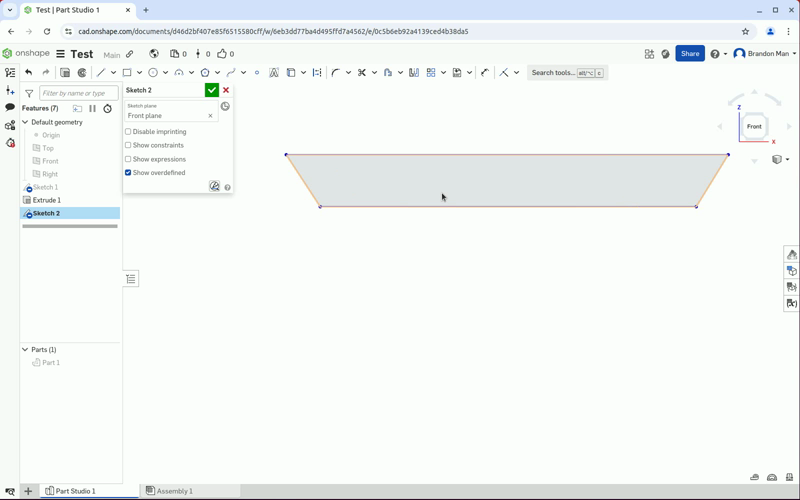
scroll(6)
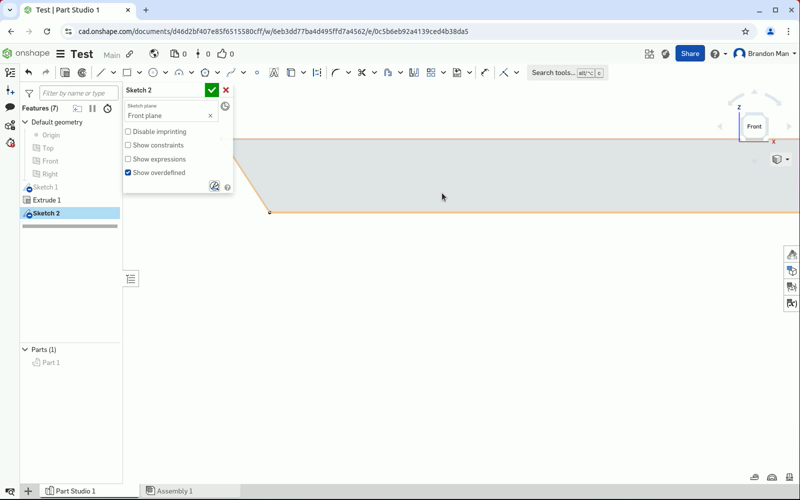
scroll(6)
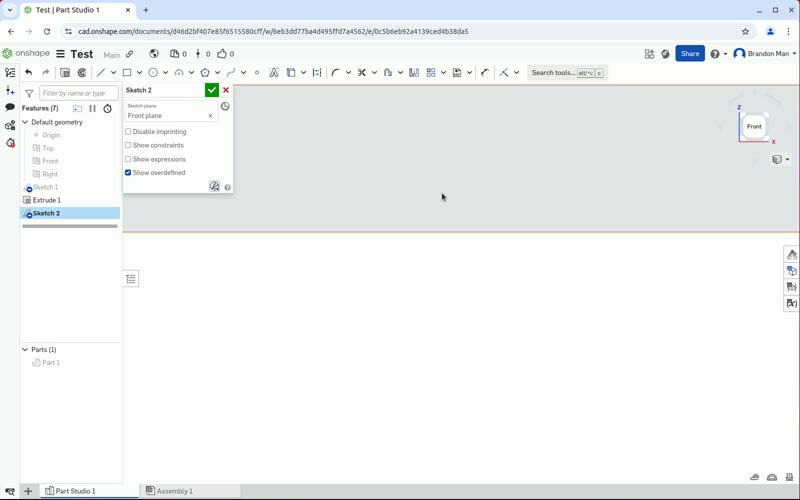
click(442, 192)
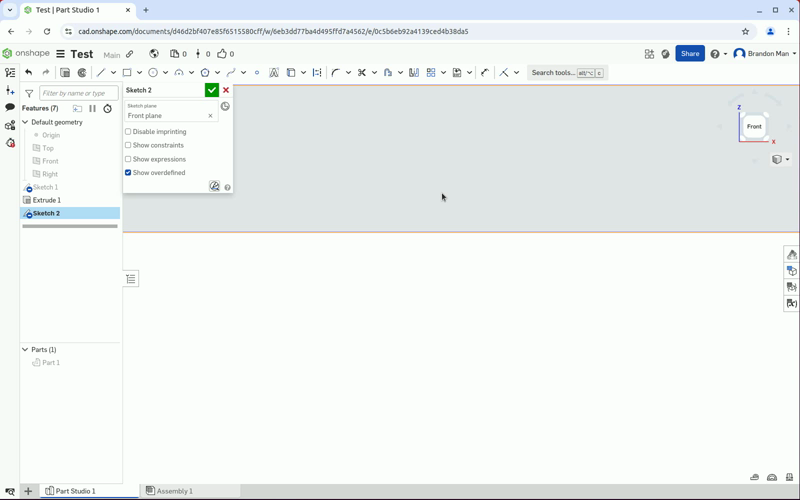
scroll(-6)
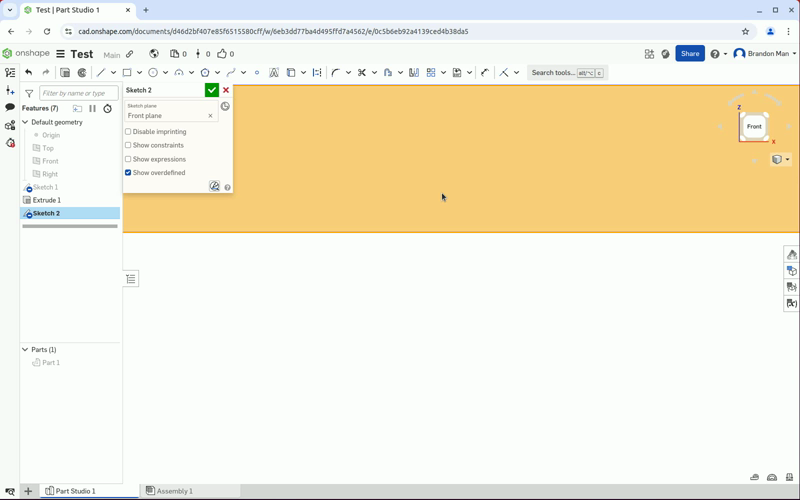
scroll(-6)
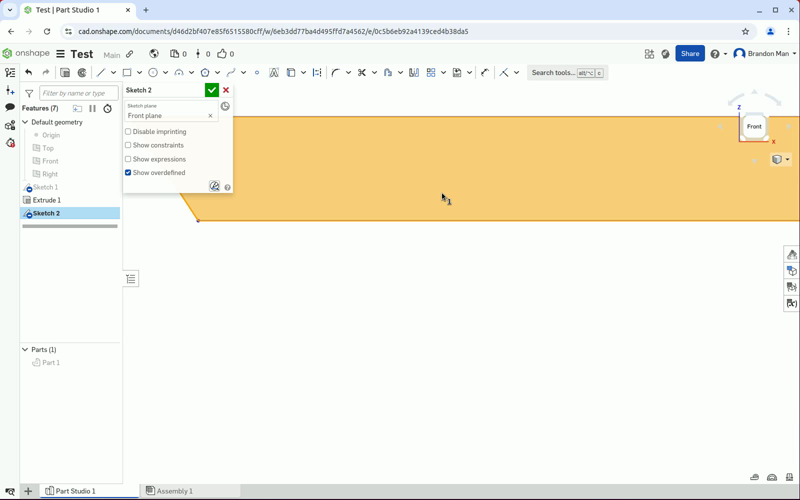
scroll(-6)
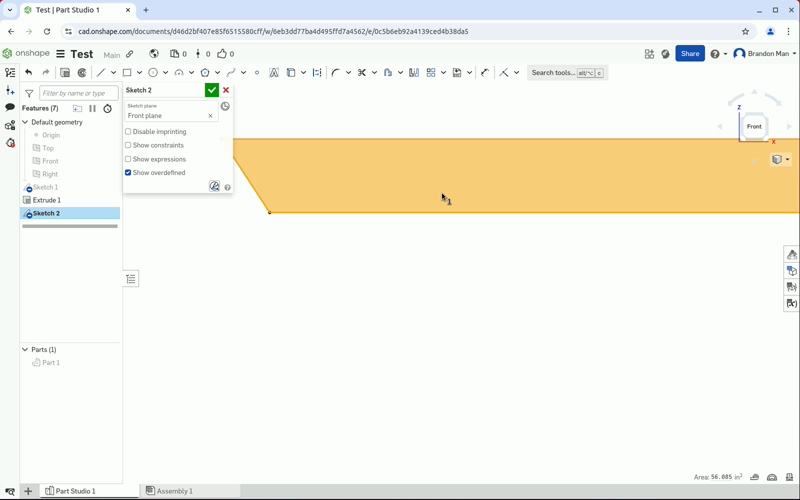
scroll(-6)
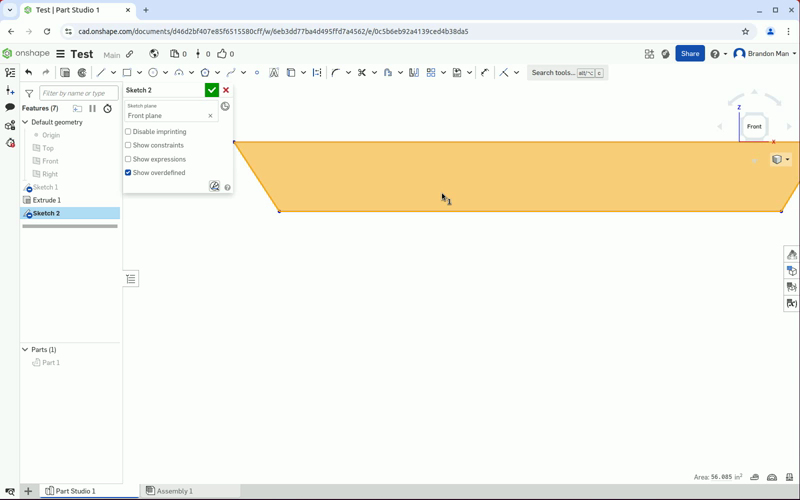
scroll(-6)
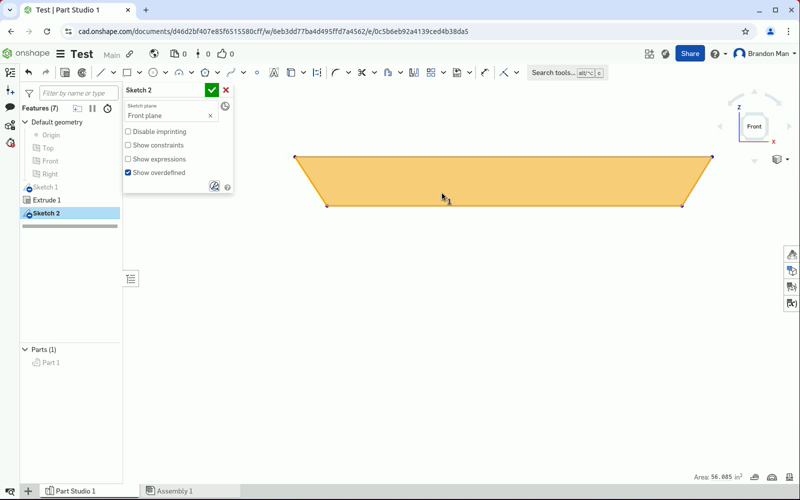
scroll(-6)
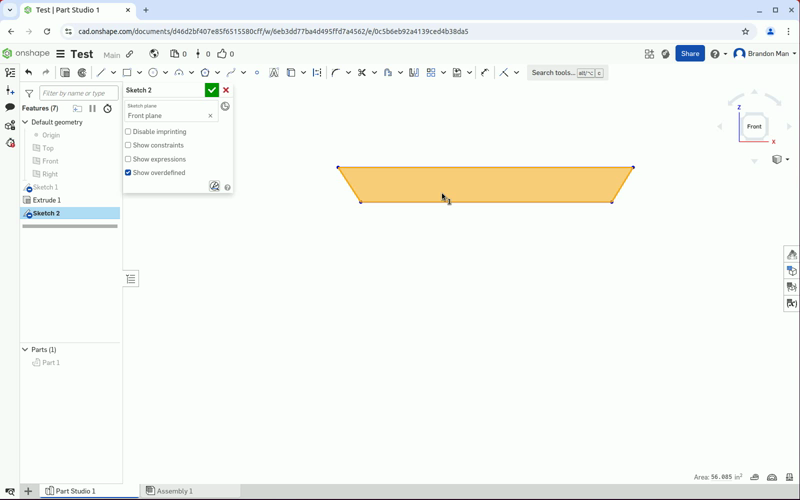
scroll(-6)
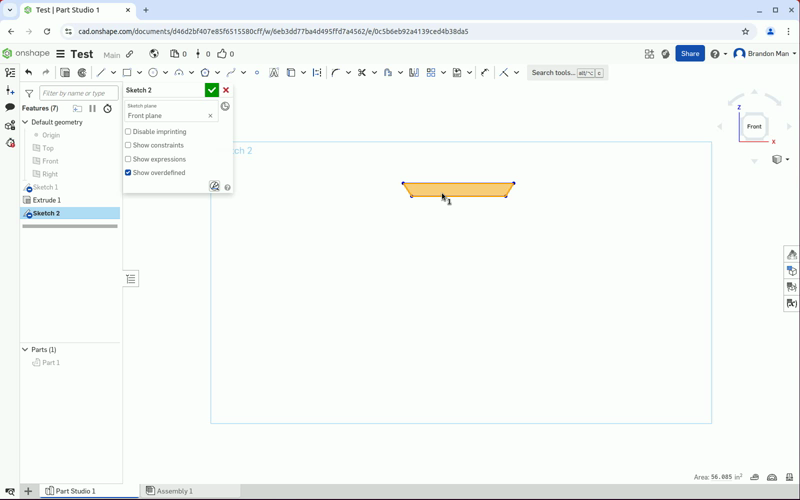
mouse_move(73, 352)
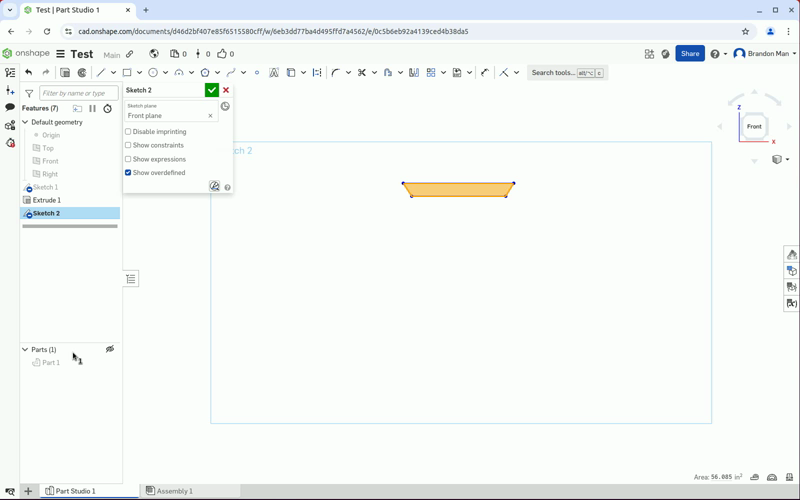
key(shift+y)
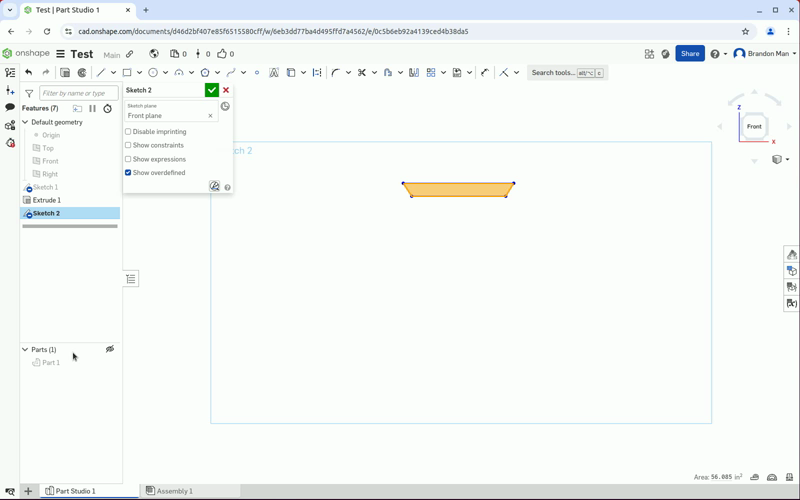
key(shift+e)
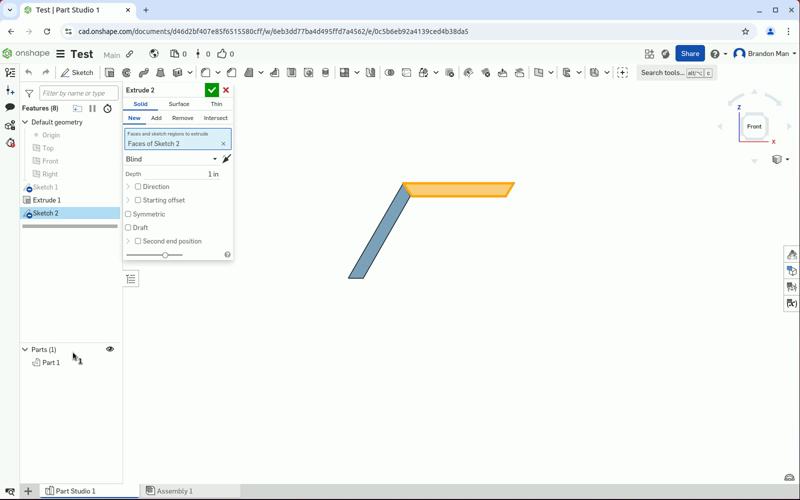
mouse_move(143, 106)
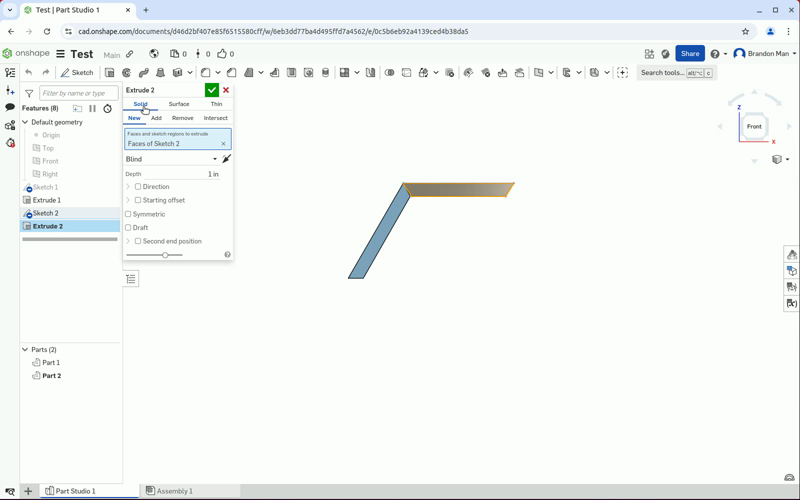
click(143, 106)
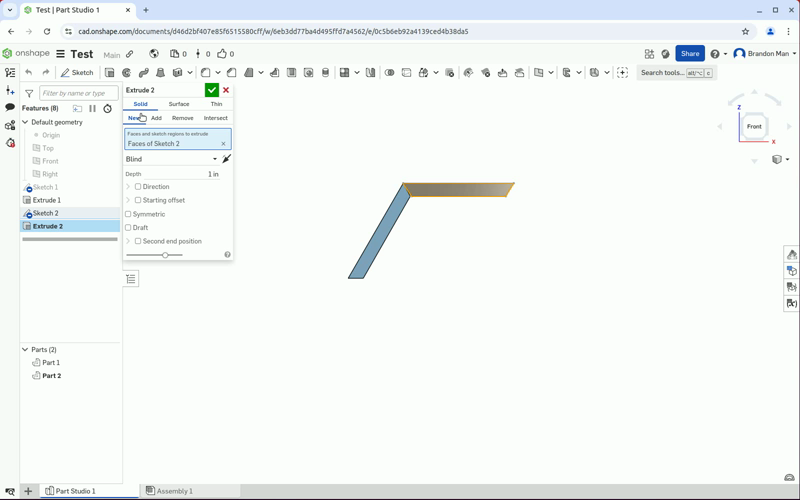
mouse_move(137, 120)
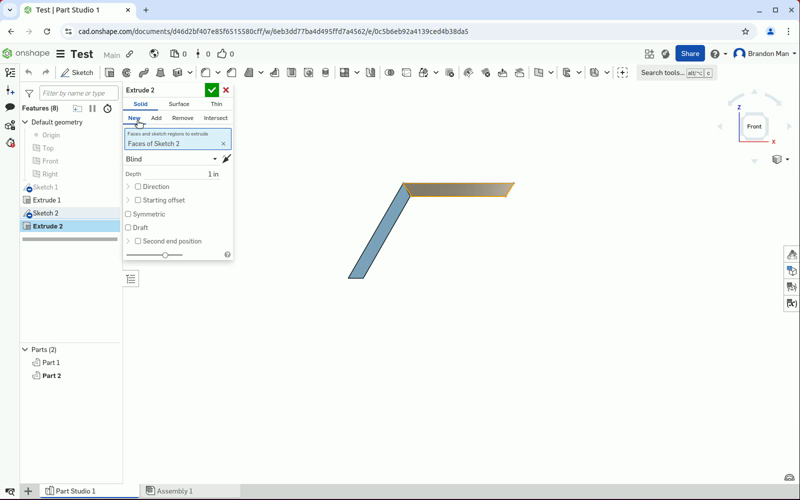
click(137, 120)
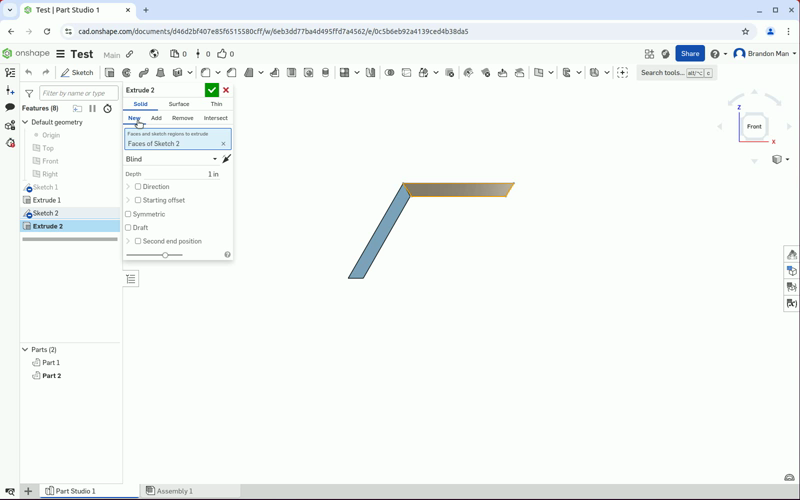
key(tab, 4)
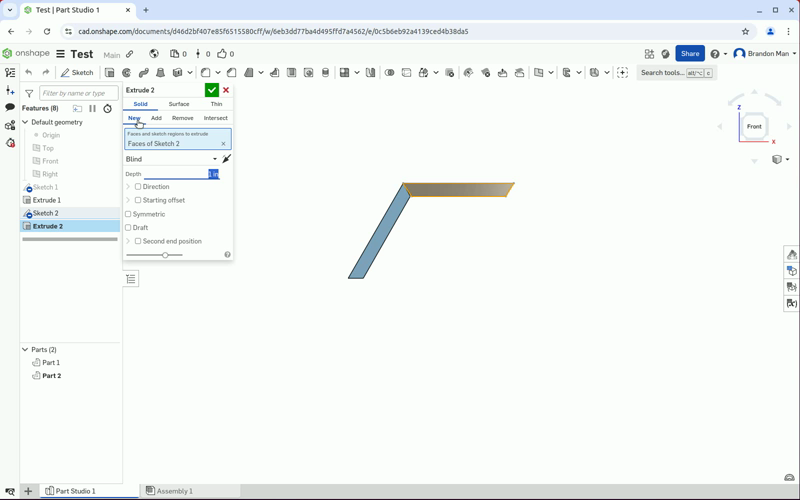
text(14.924)
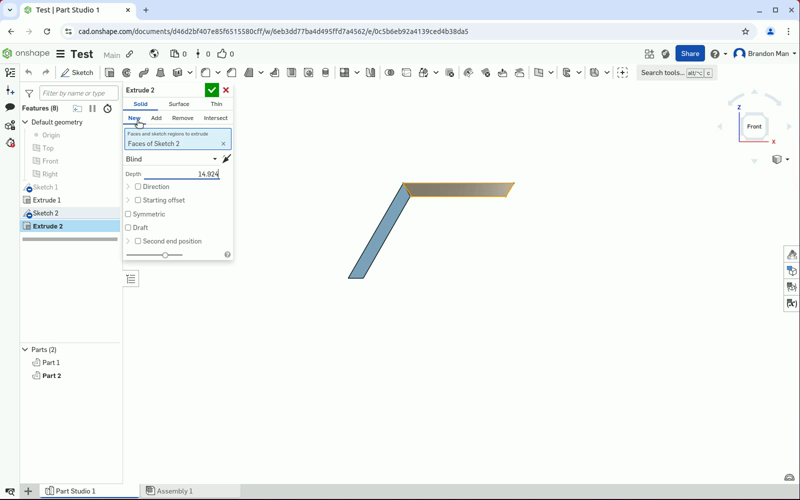
key(enter)
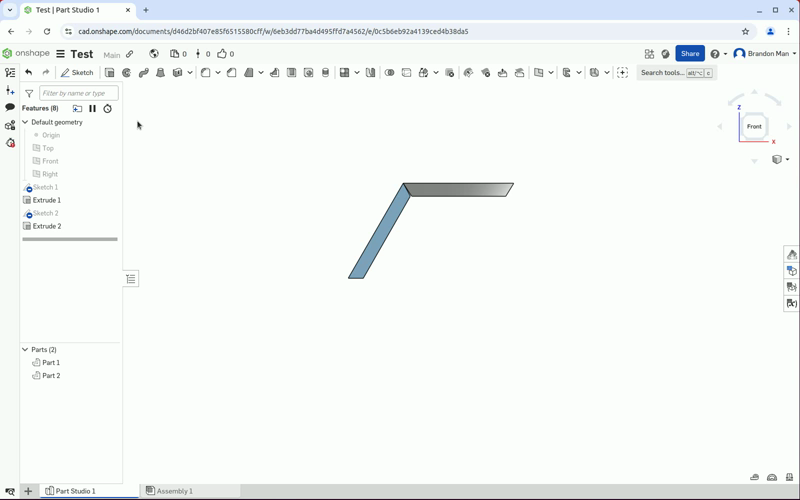
key(shift+h)
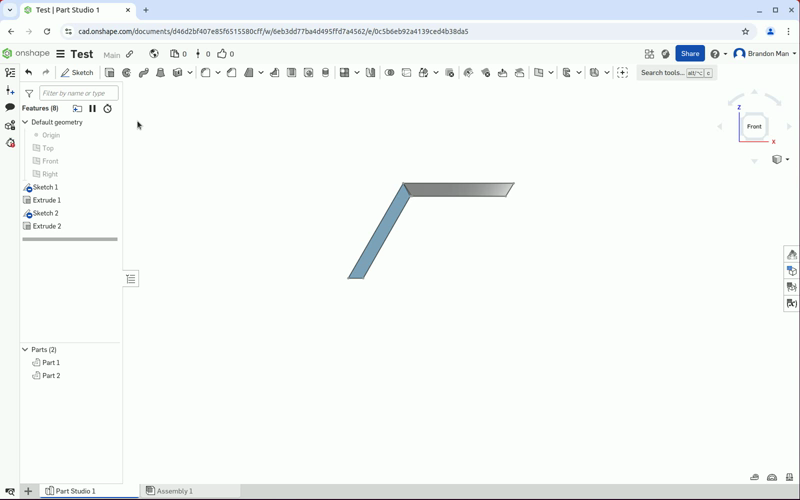
key(shift+h)
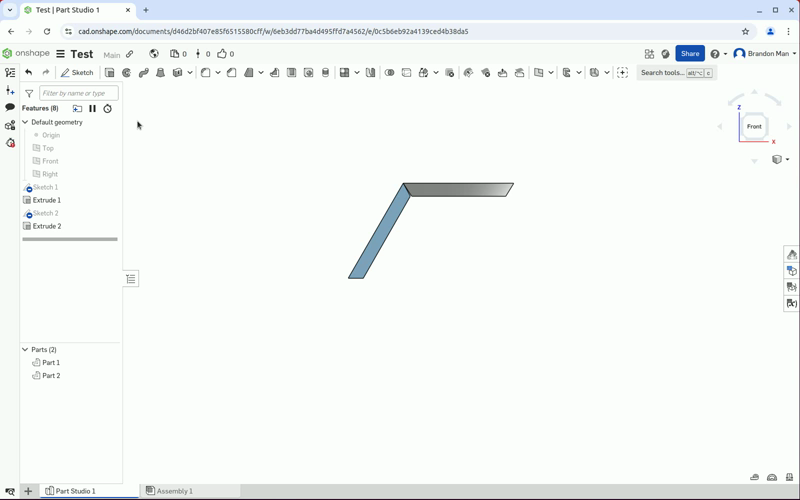
mouse_move(73, 189)
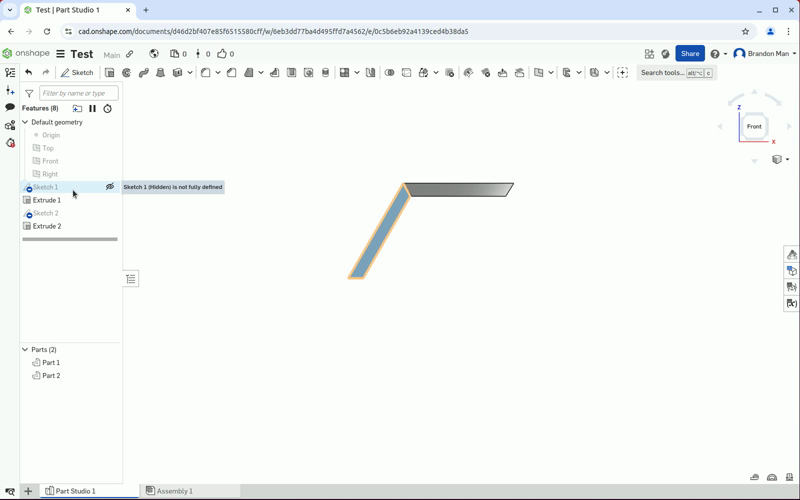
click(73, 189)
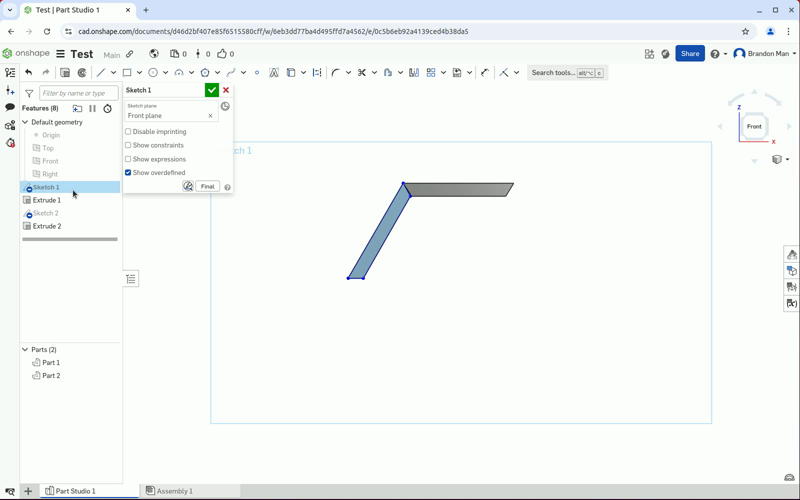
mouse_move(229, 92)
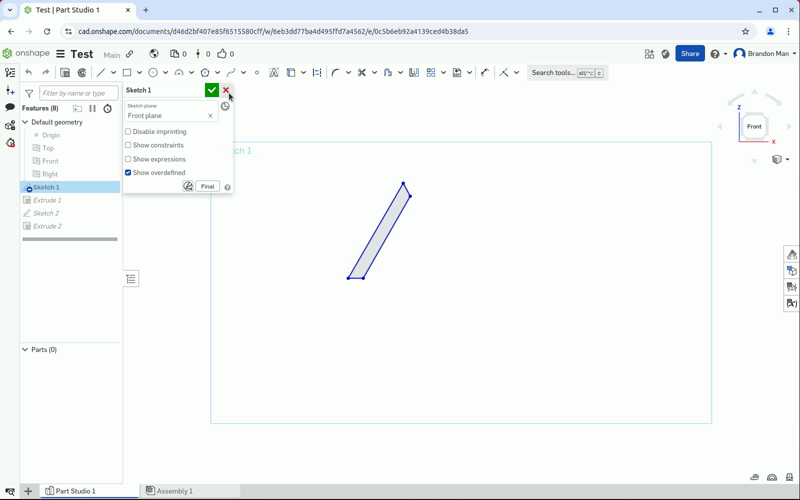
click(229, 92)
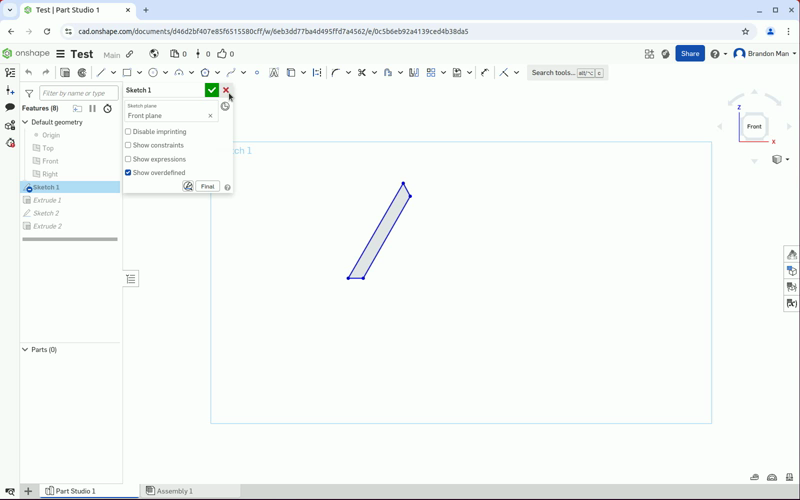
key(shift+s)
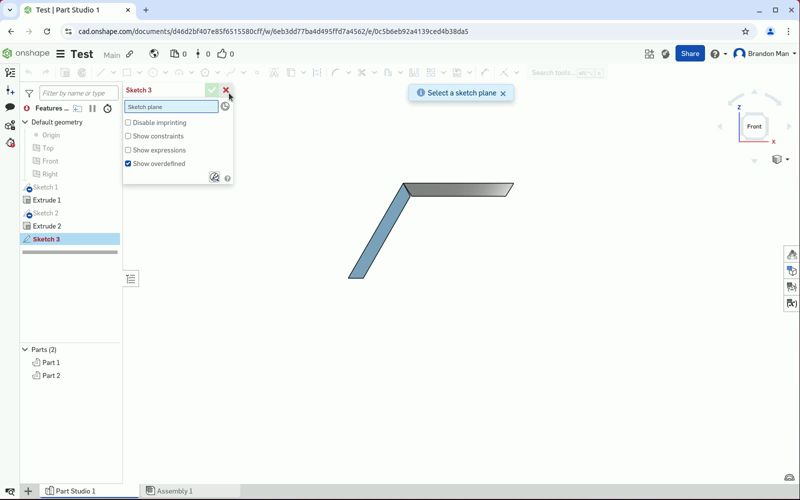
mouse_move(73, 163)
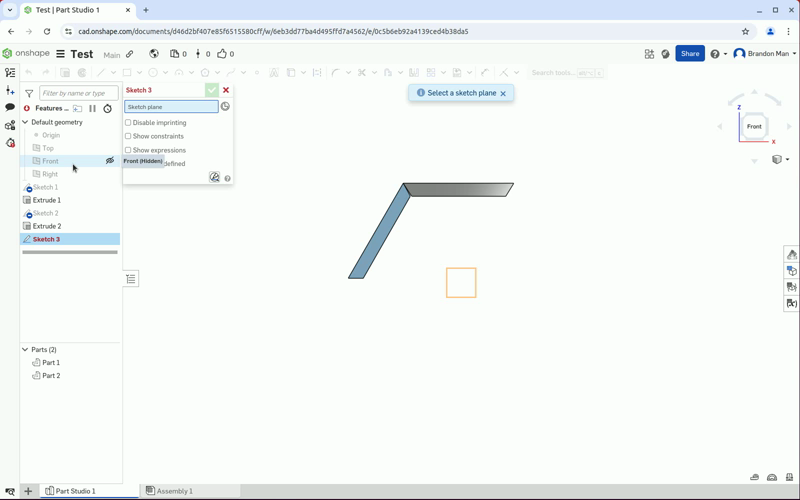
click(73, 163)
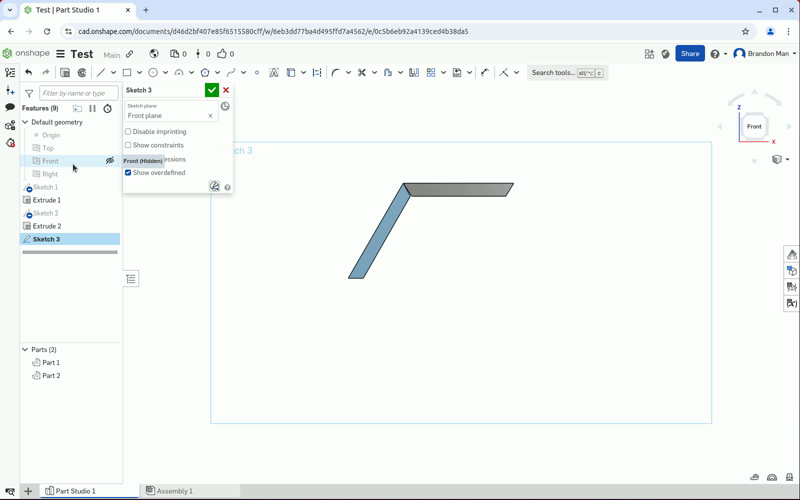
mouse_move(73, 352)
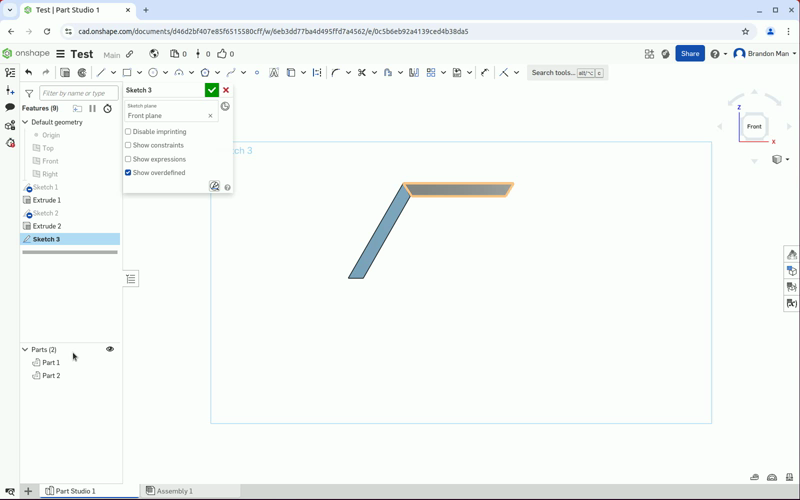
key(y)
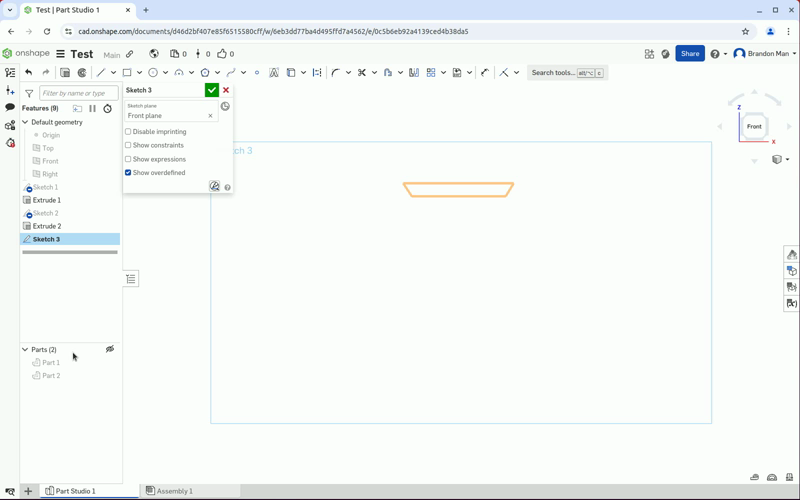
key(l)
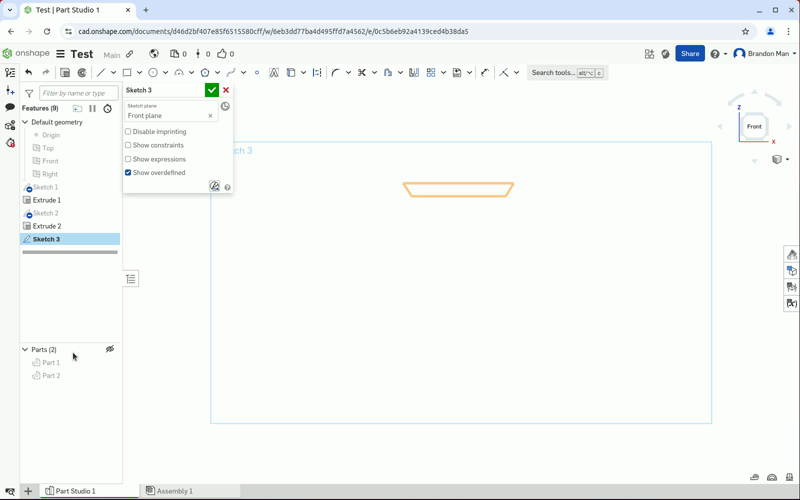
key_down(shift)
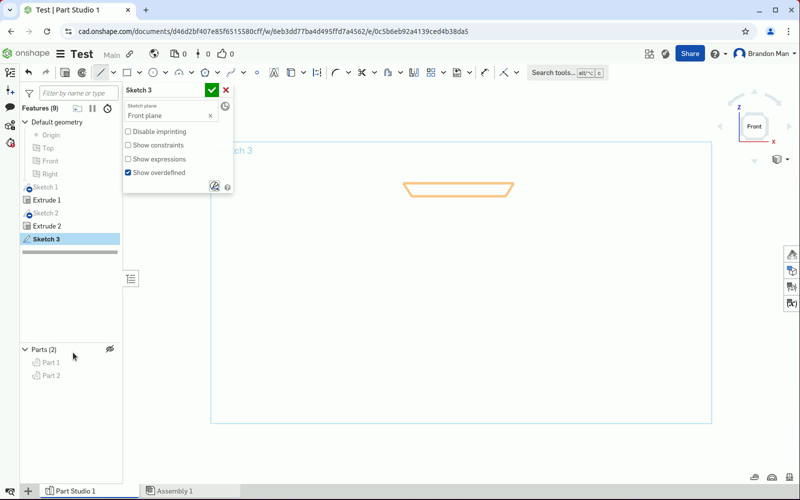
mouse_move(505, 196)
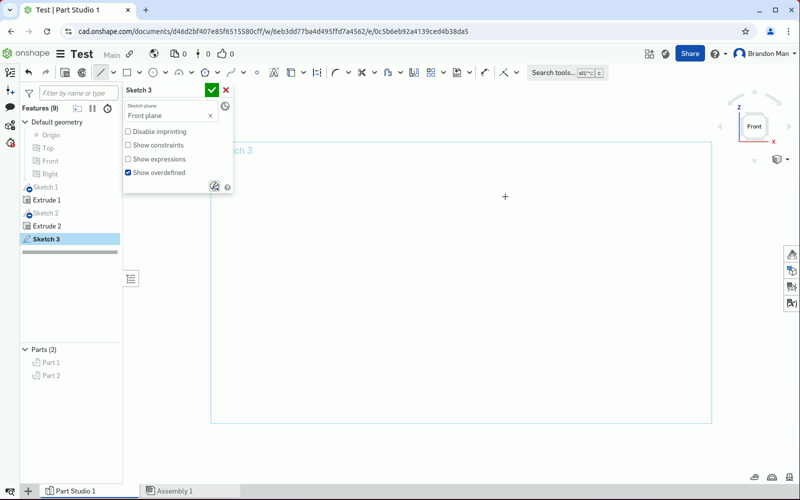
click(505, 196)
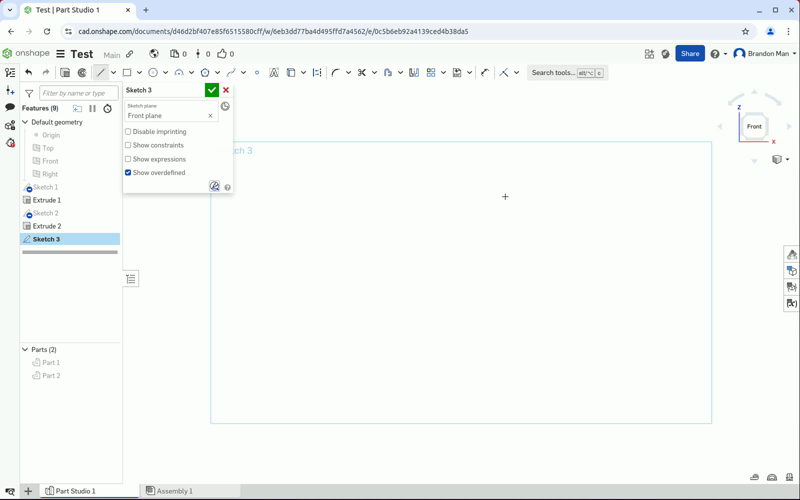
key_up(shift)
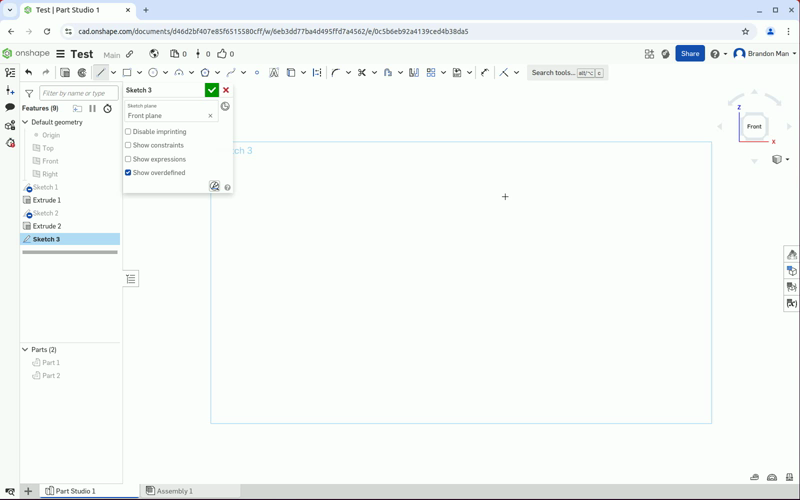
key_down(shift)
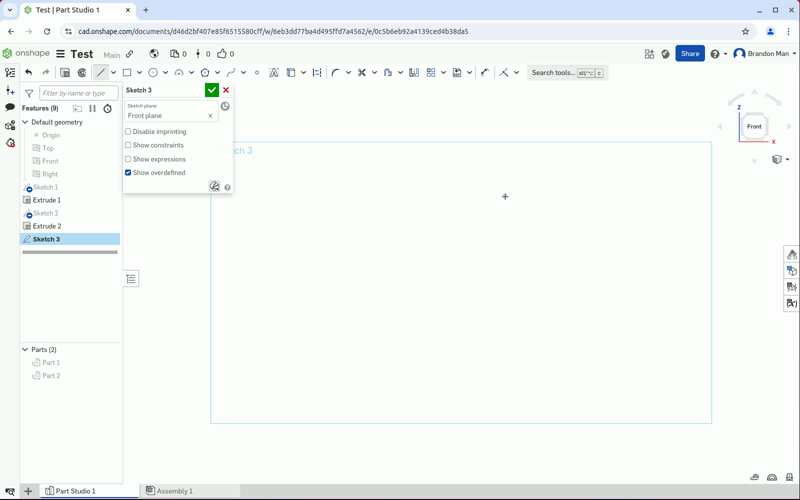
mouse_move(552, 278)
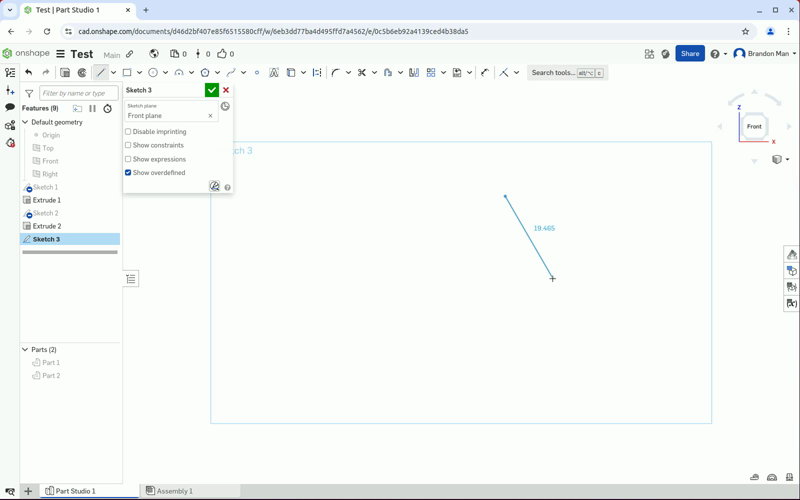
click(552, 278)
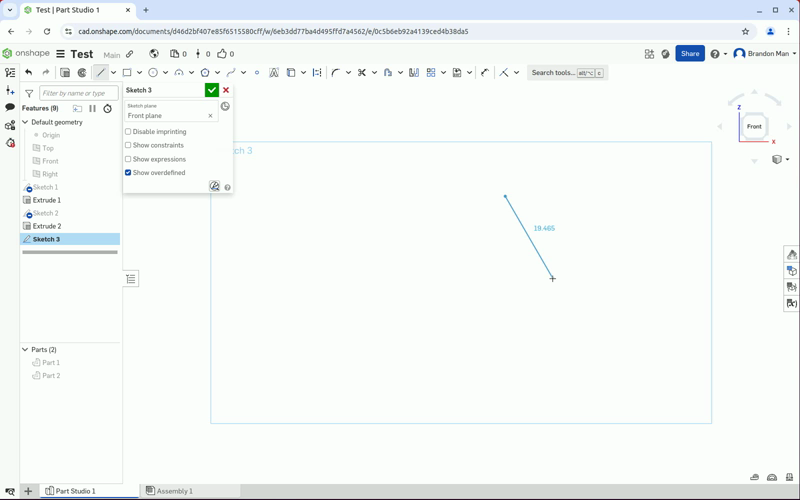
key_up(shift)
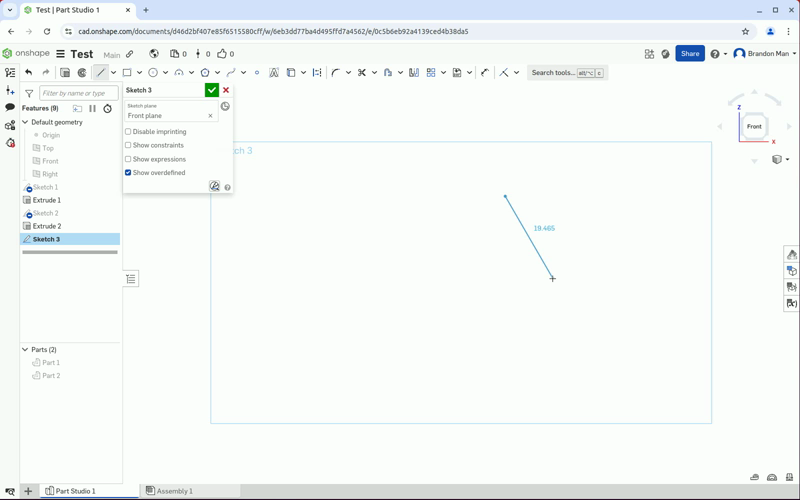
key_down(shift)
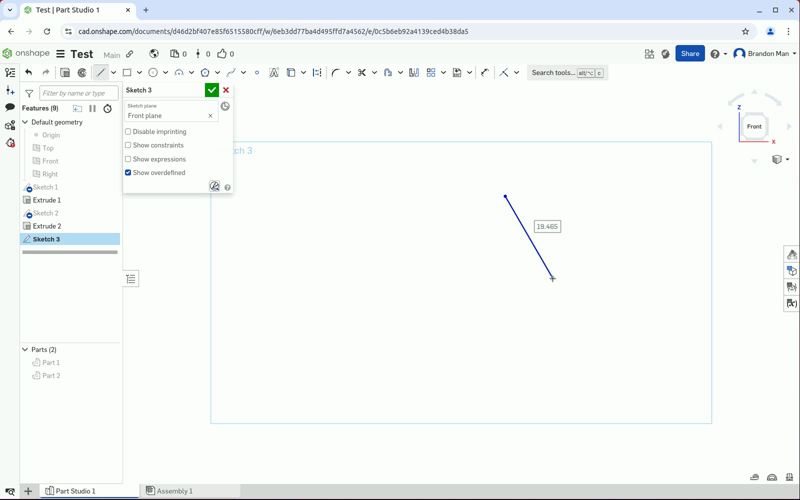
mouse_move(582, 278)
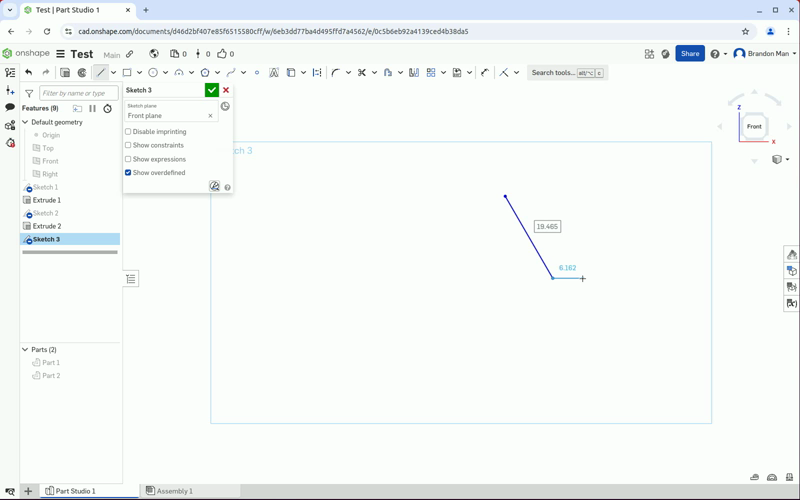
mouse_move(567, 278)
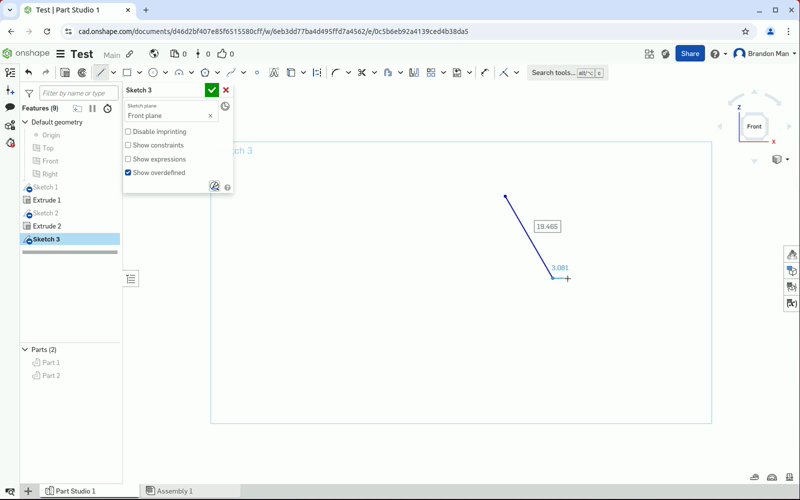
click(567, 278)
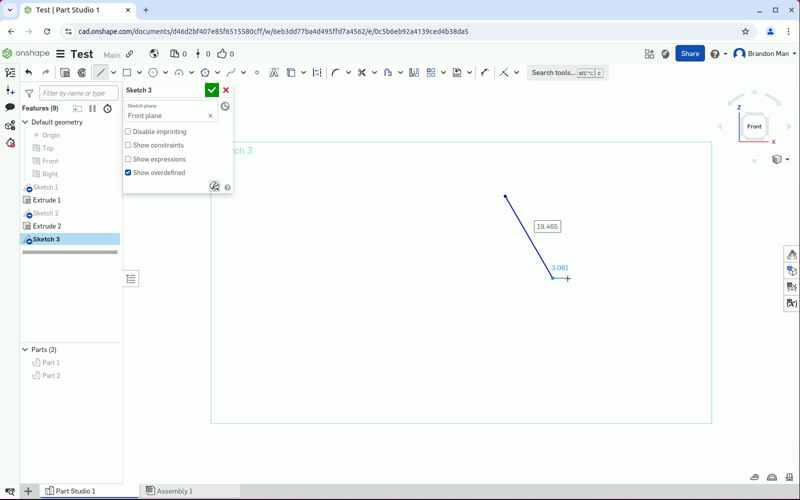
key_up(shift)
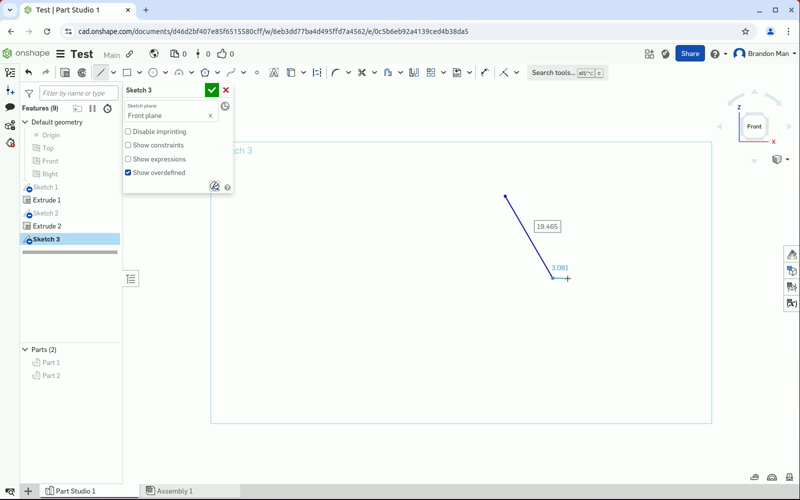
key_down(shift)
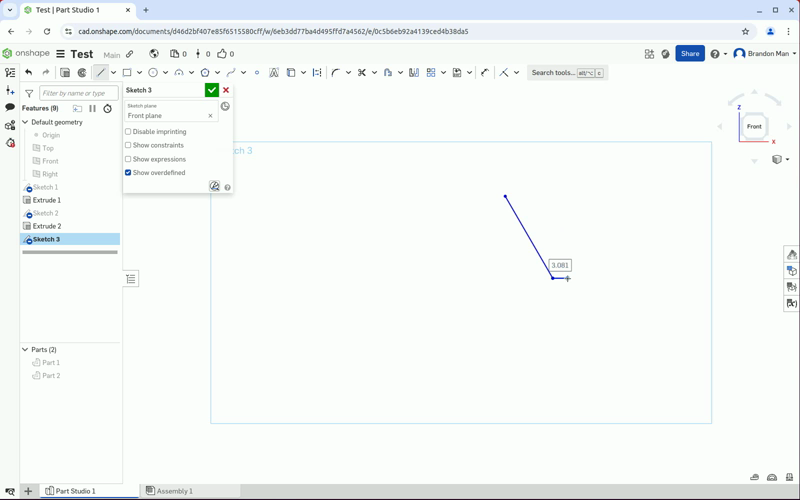
mouse_move(513, 183)
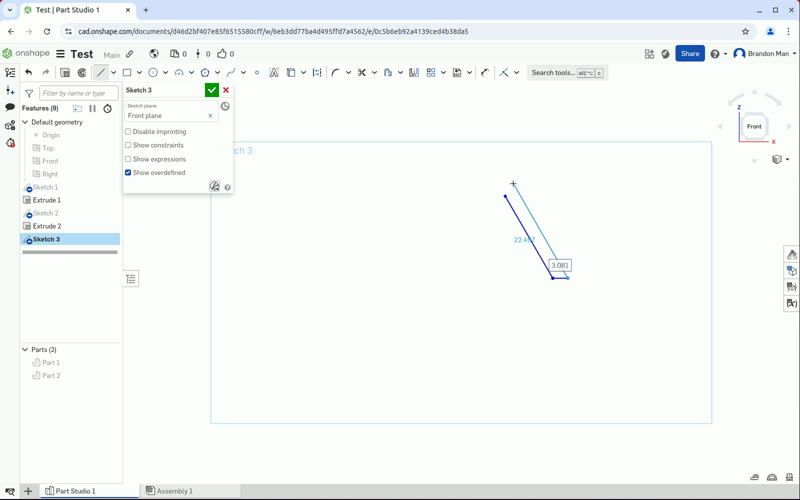
click(513, 183)
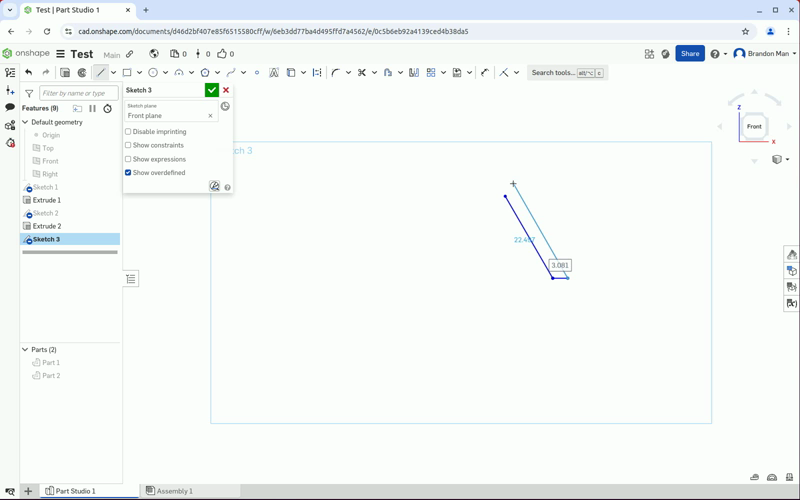
key_up(shift)
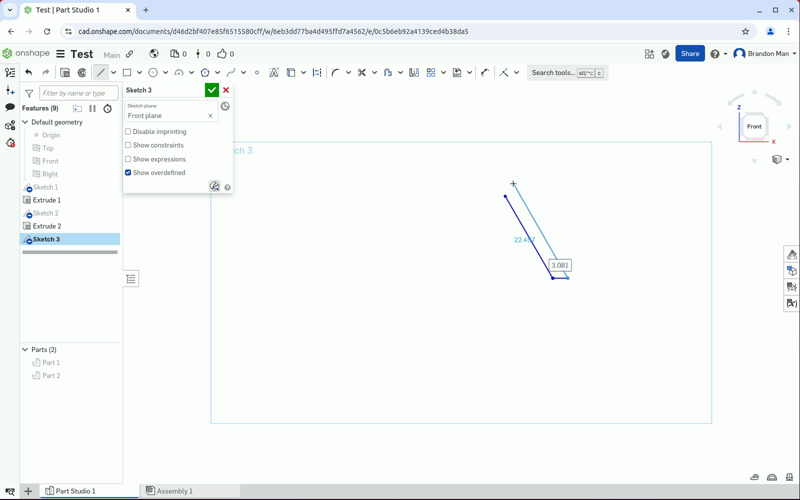
mouse_move(543, 183)
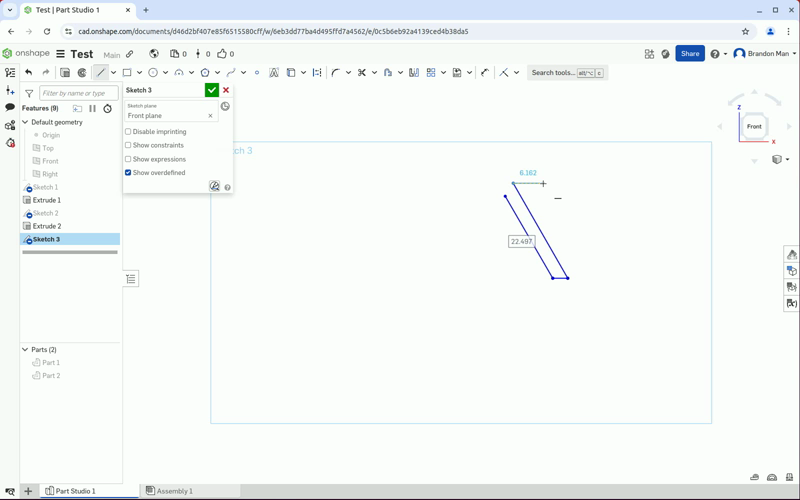
key_down(shift)
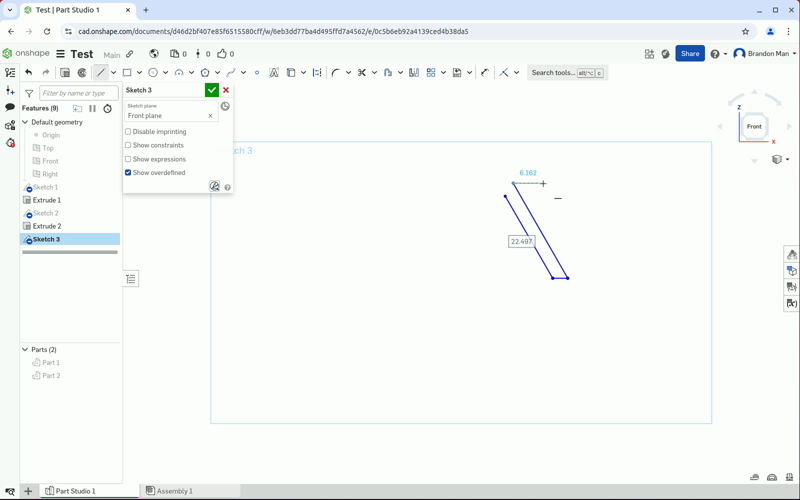
mouse_move(505, 196)
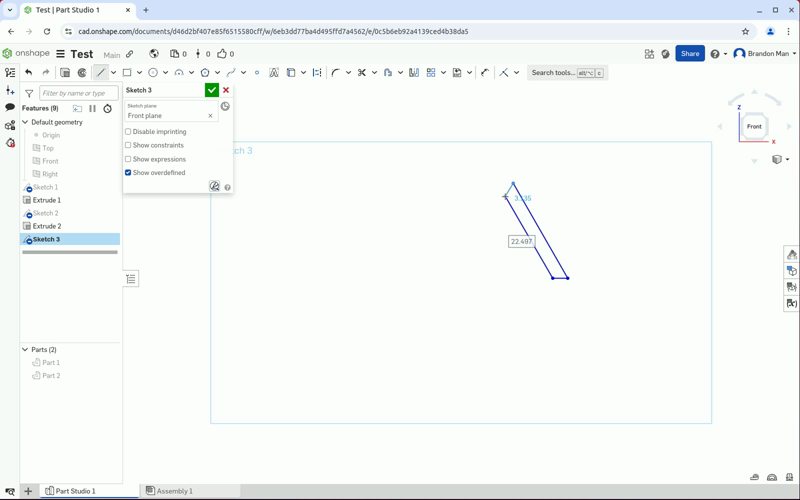
key_up(shift)
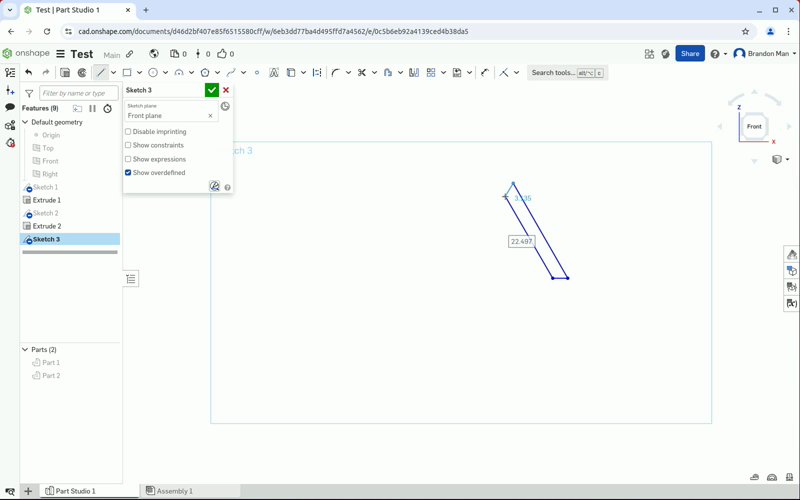
click(505, 196)
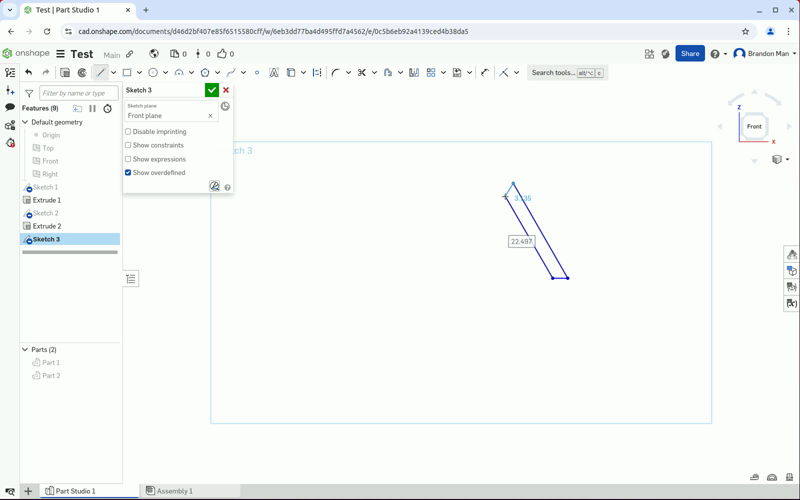
key(esc)
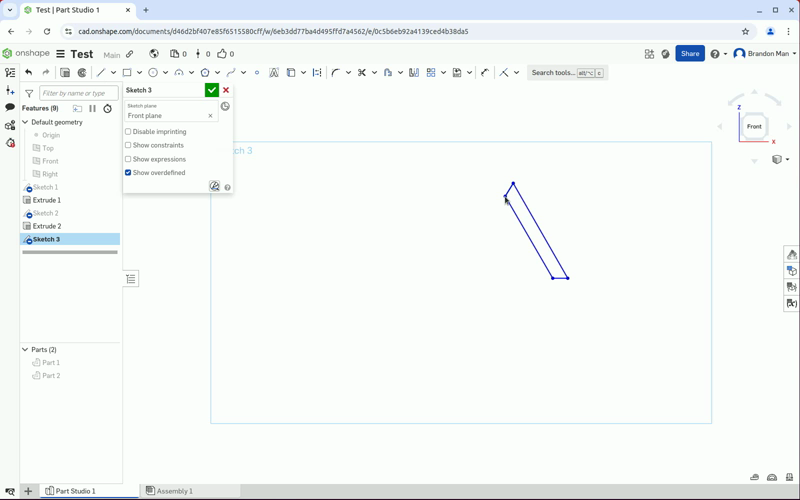
mouse_move(508, 192)
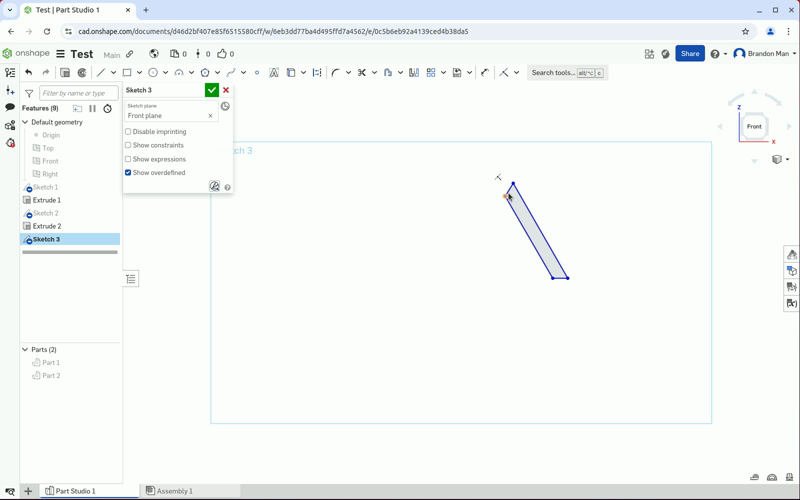
scroll(6)
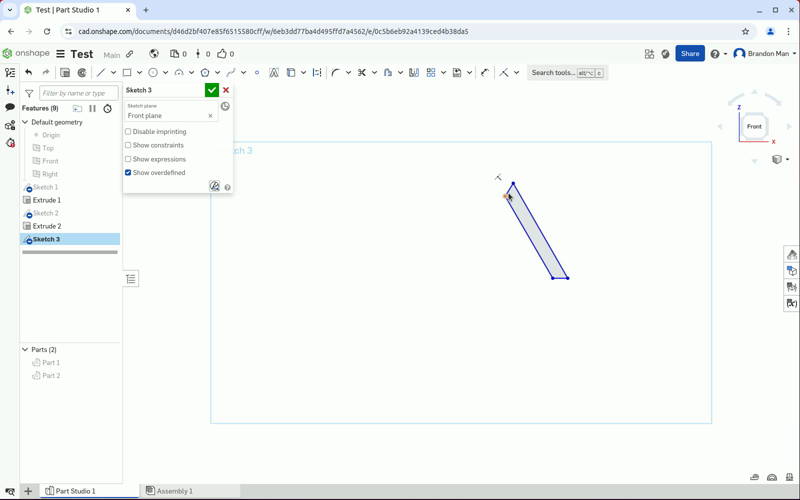
scroll(6)
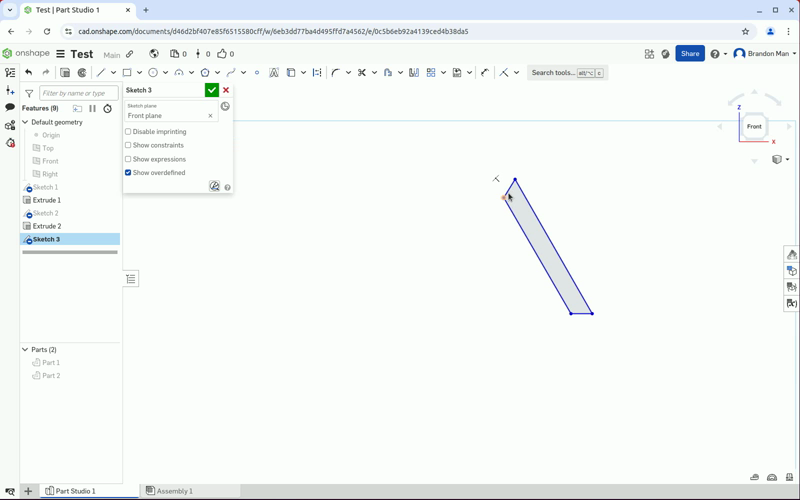
scroll(6)
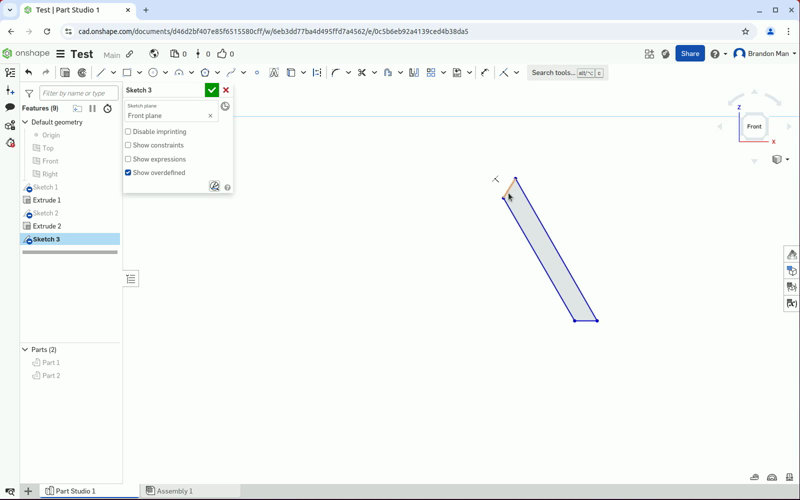
scroll(6)
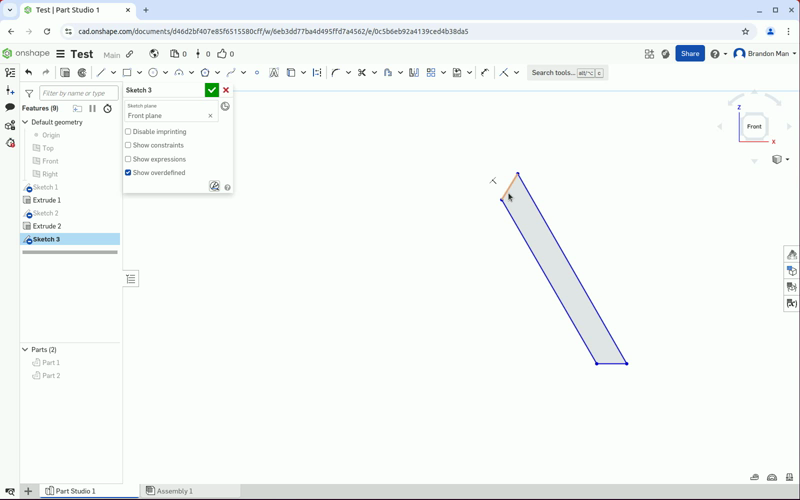
scroll(6)
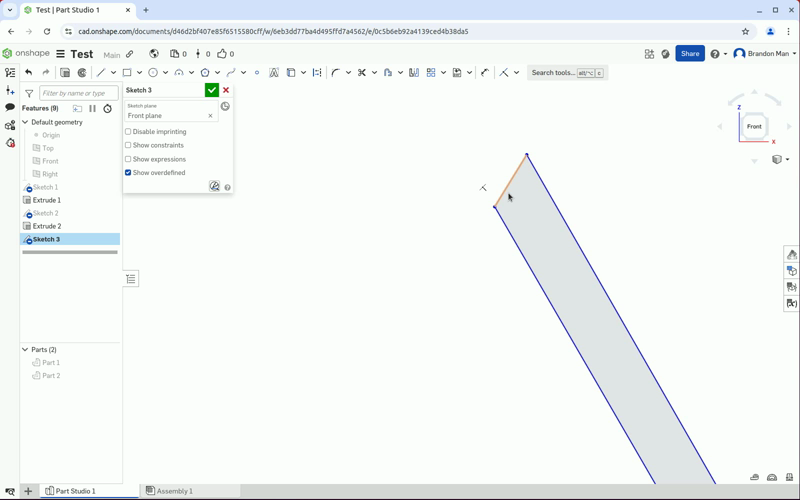
scroll(6)
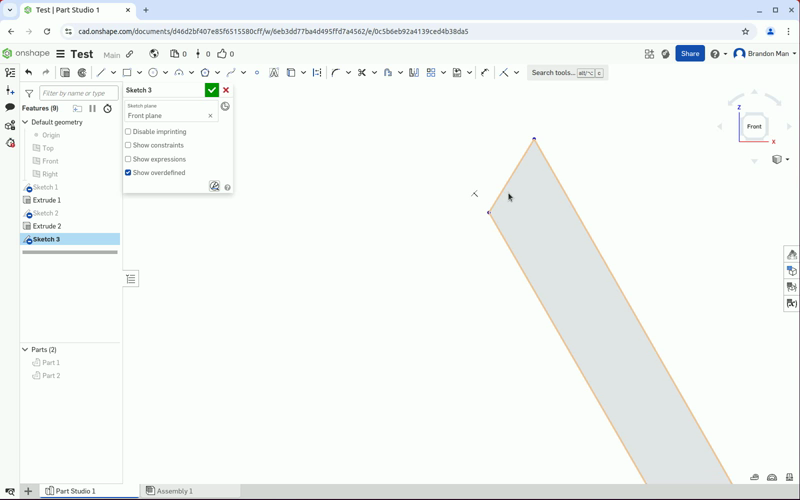
scroll(6)
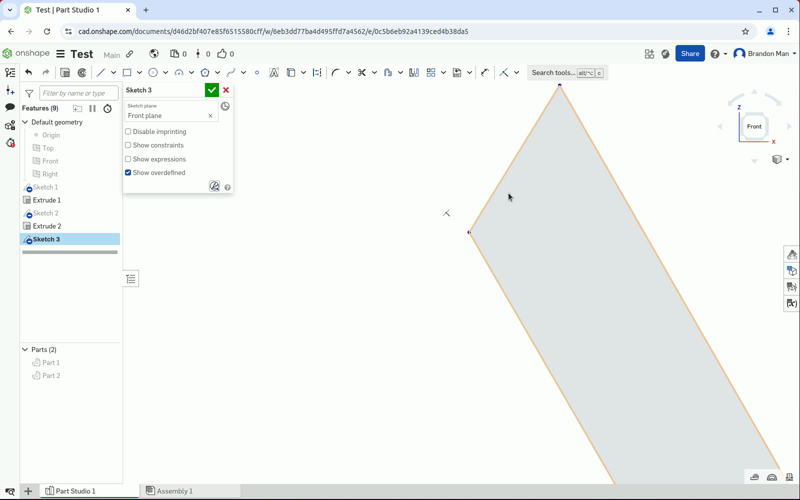
click(508, 192)
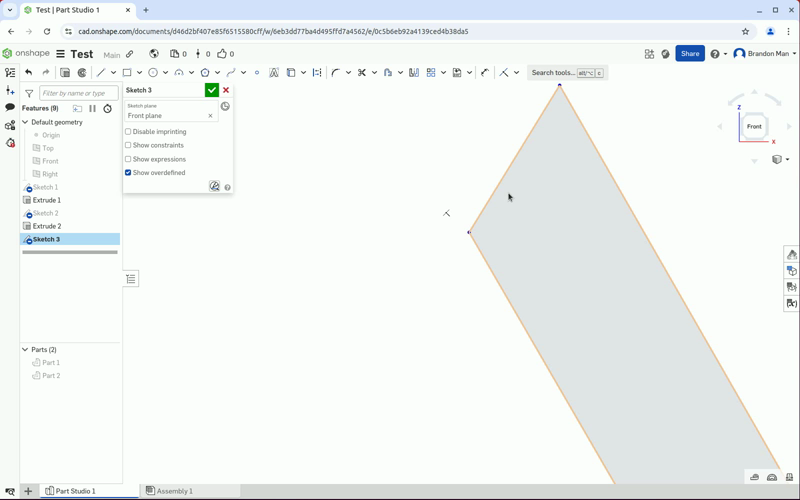
scroll(-6)
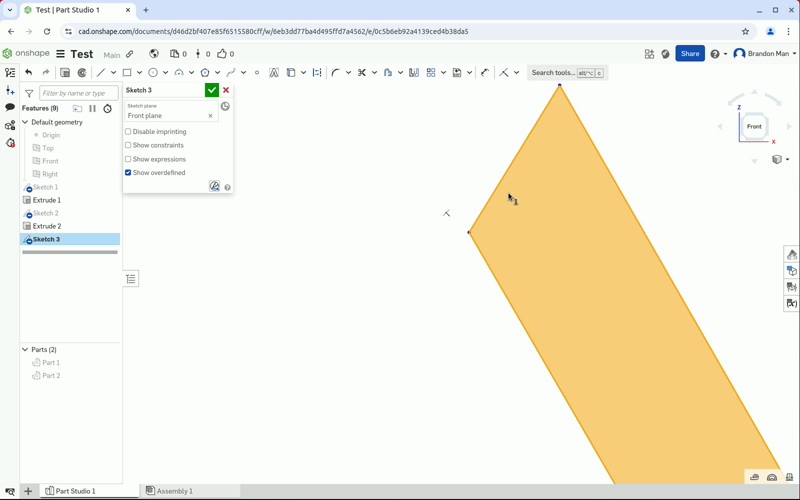
scroll(-6)
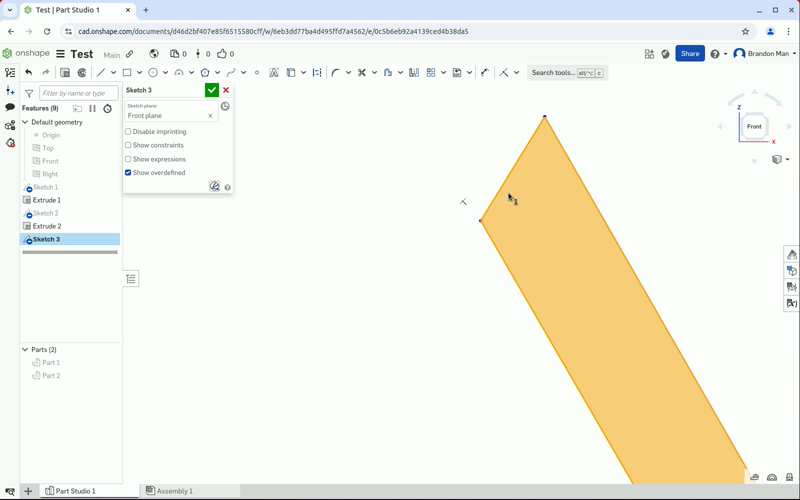
scroll(-6)
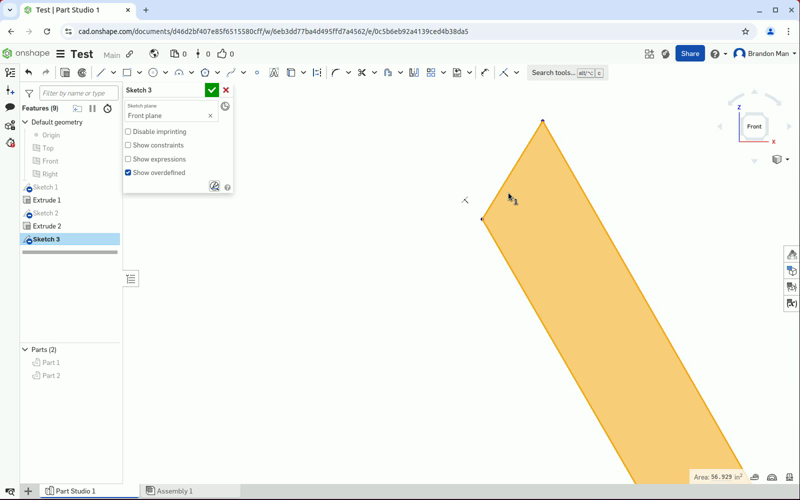
scroll(-6)
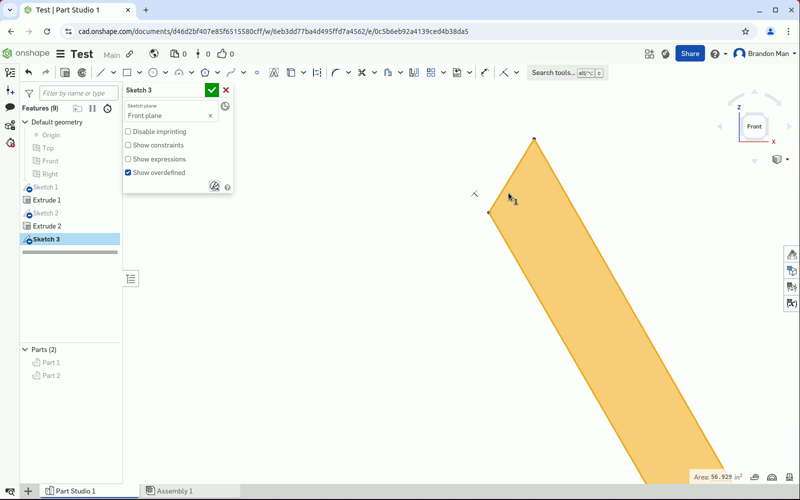
scroll(-6)
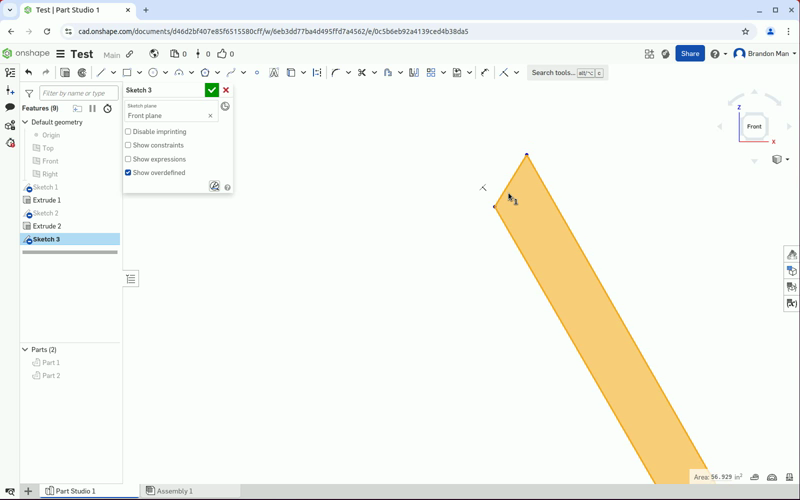
scroll(-6)
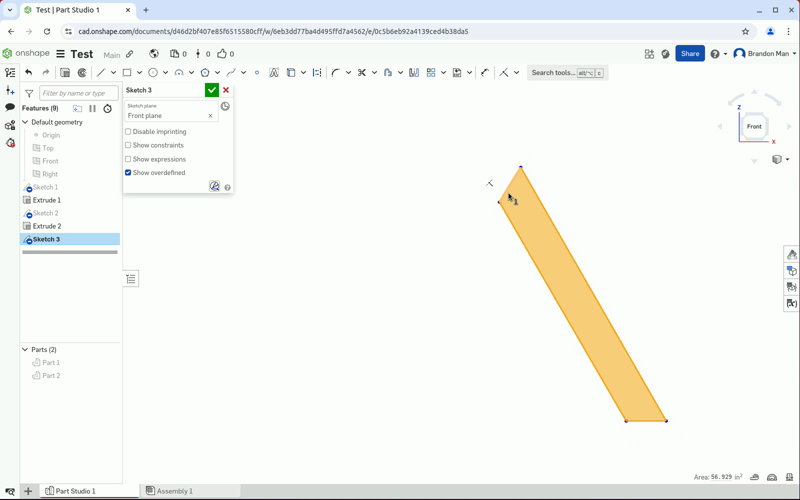
scroll(-6)
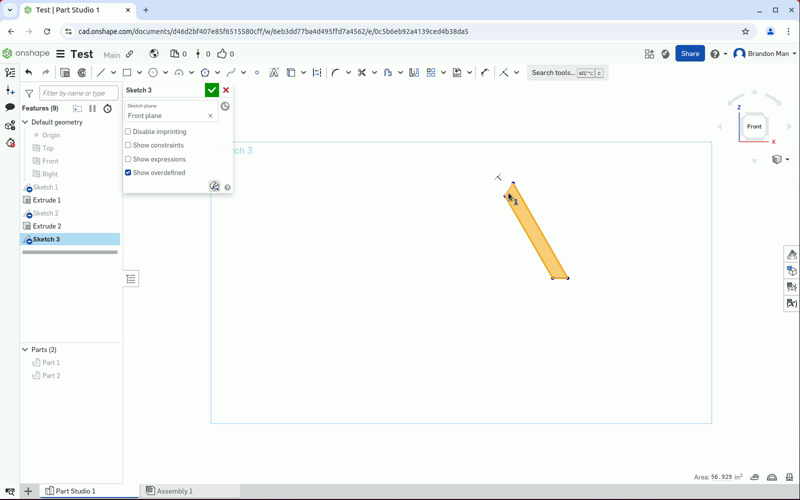
mouse_move(73, 352)
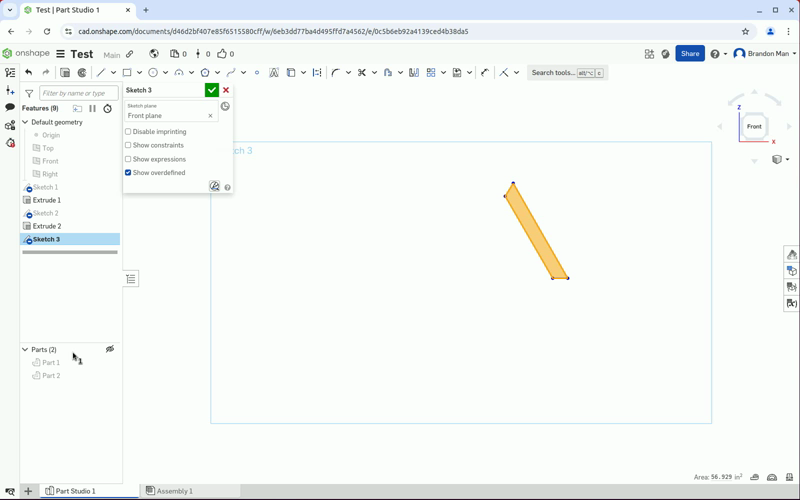
key(shift+y)
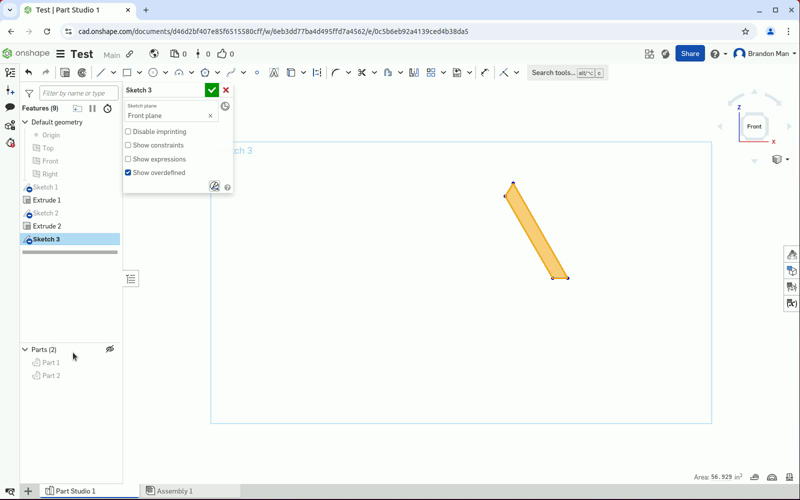
key(shift+e)
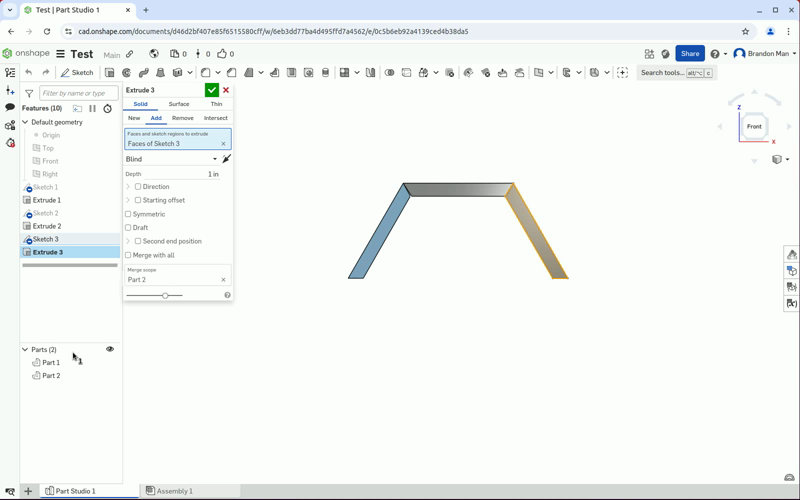
mouse_move(143, 106)
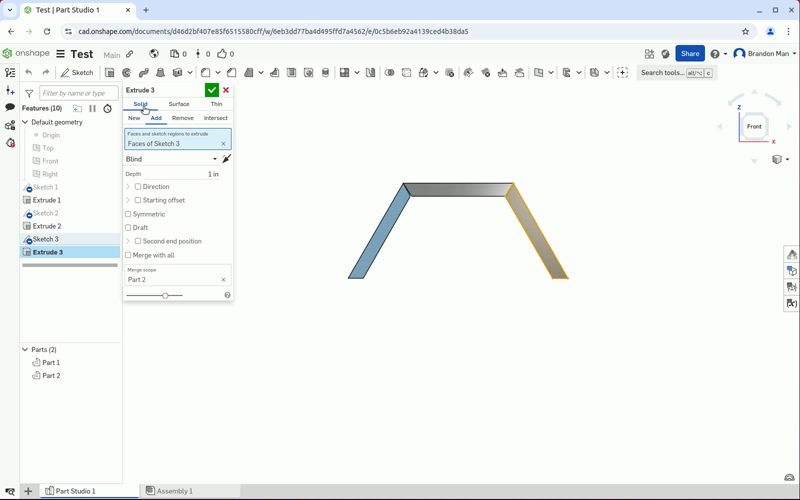
click(143, 106)
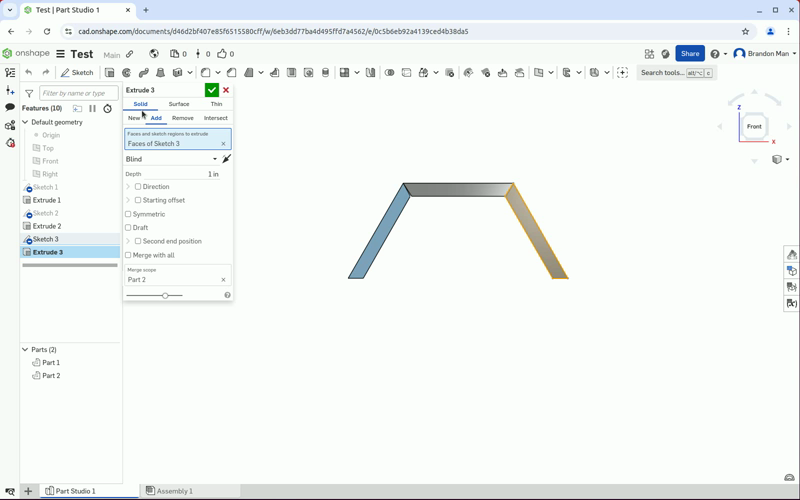
mouse_move(137, 120)
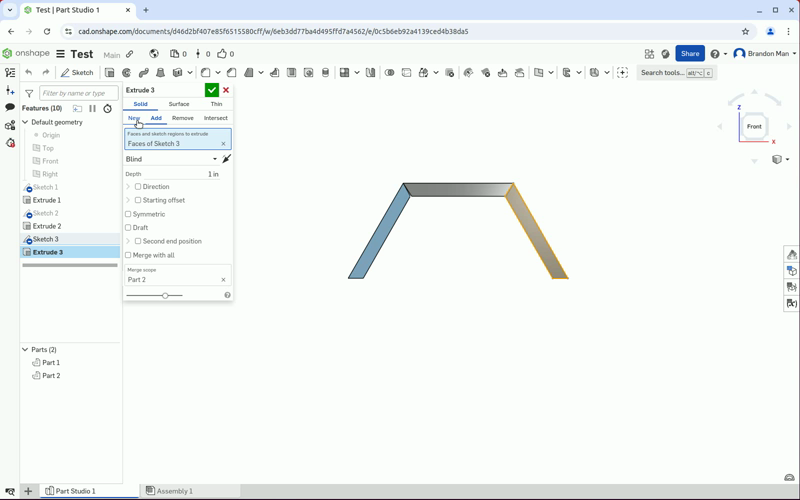
click(137, 120)
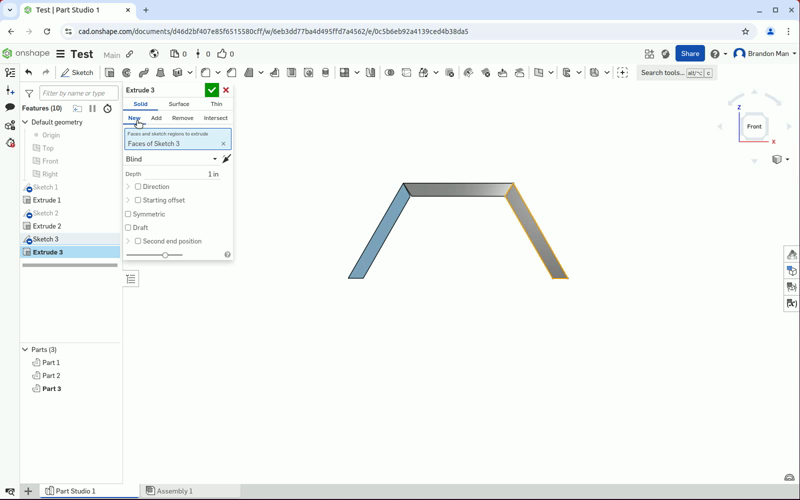
key(tab, 4)
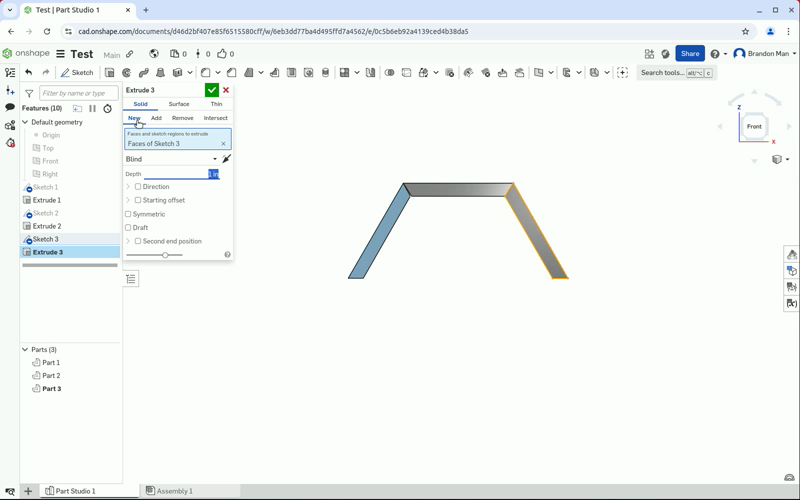
text(14.924)
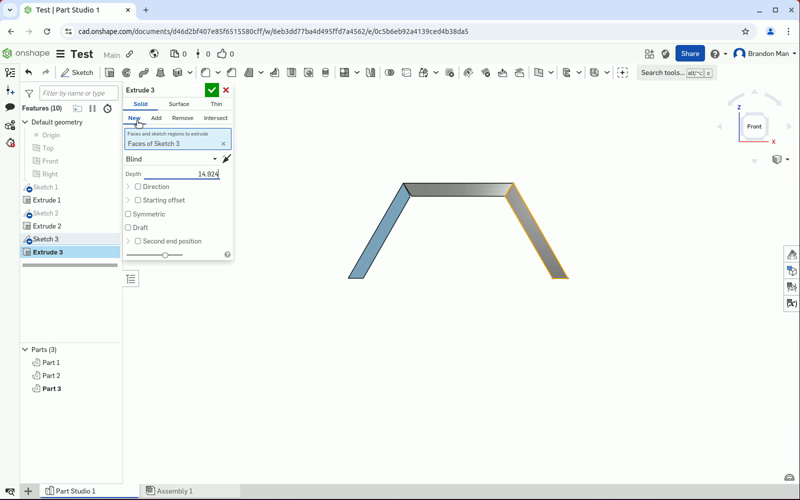
key(enter)
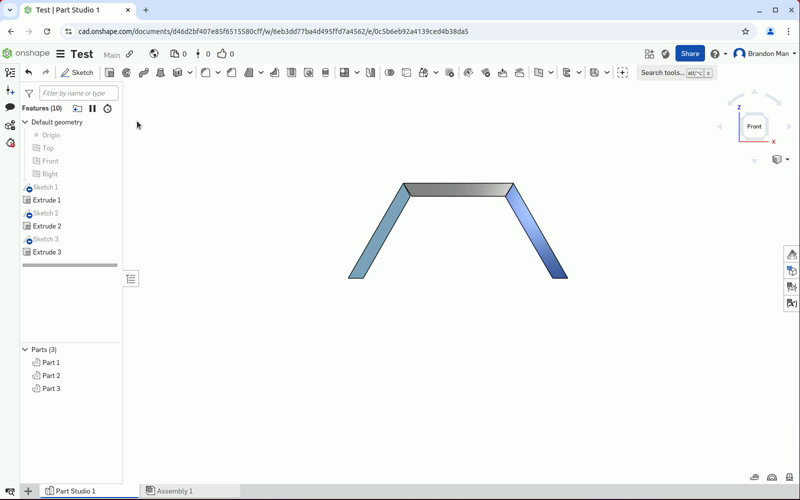
key(shift+h)
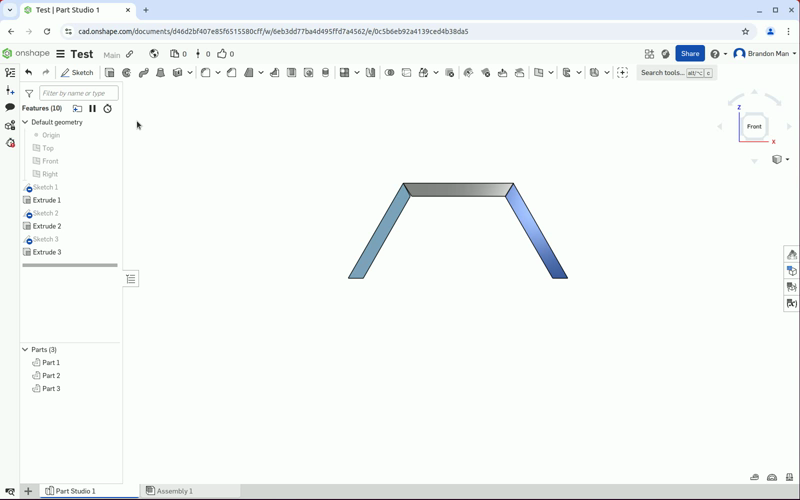
key(shift+h)
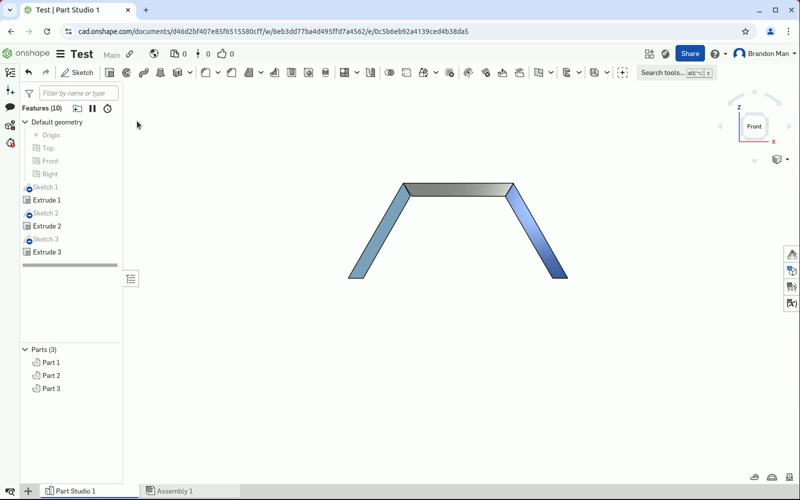
mouse_move(73, 189)
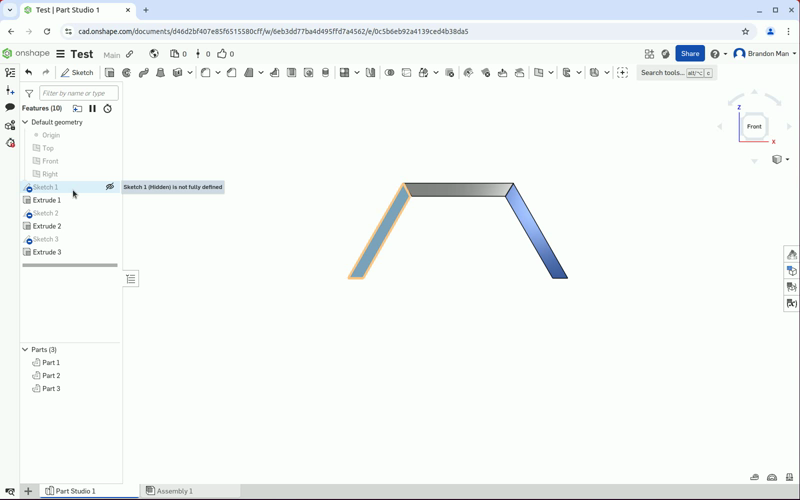
click(73, 189)
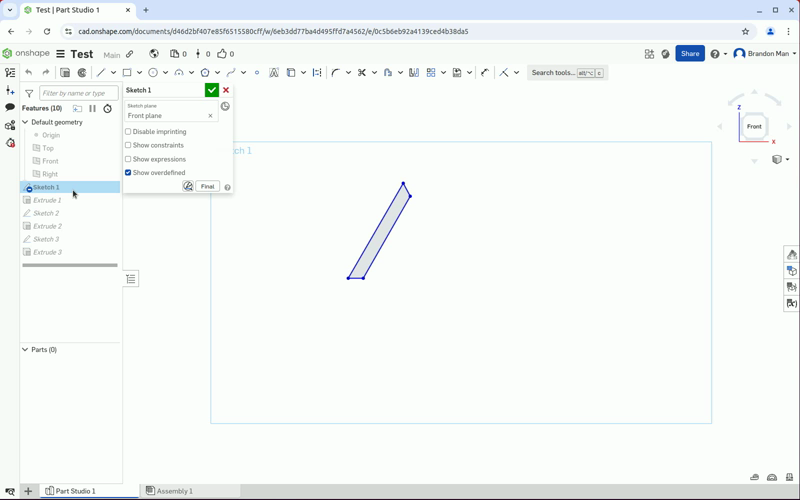
mouse_move(229, 92)
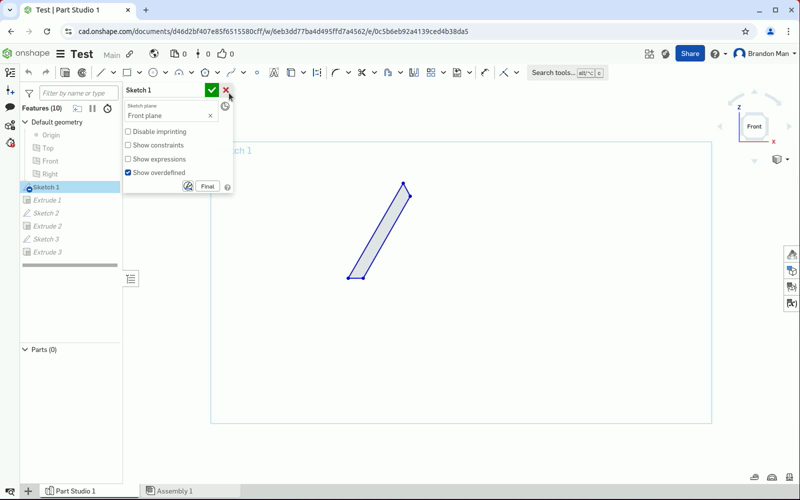
click(229, 92)
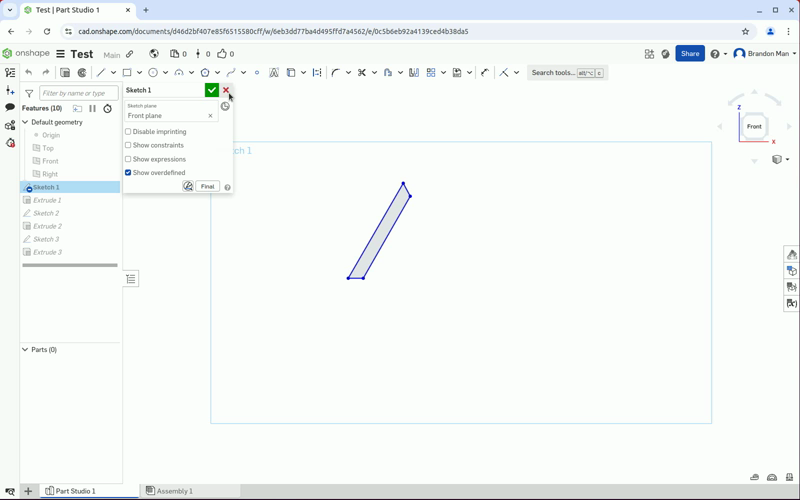
key(shift+s)
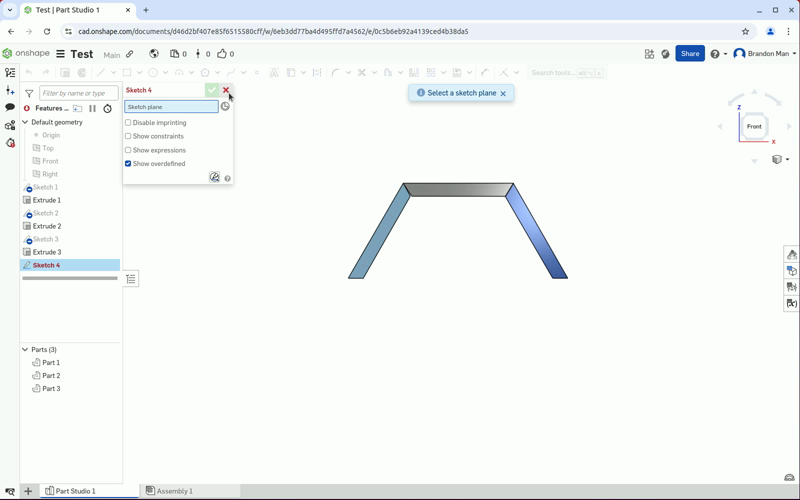
mouse_move(73, 163)
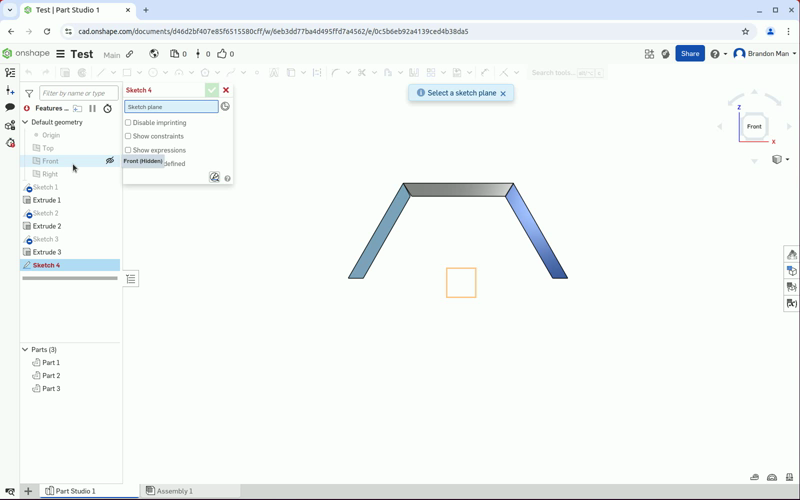
click(73, 163)
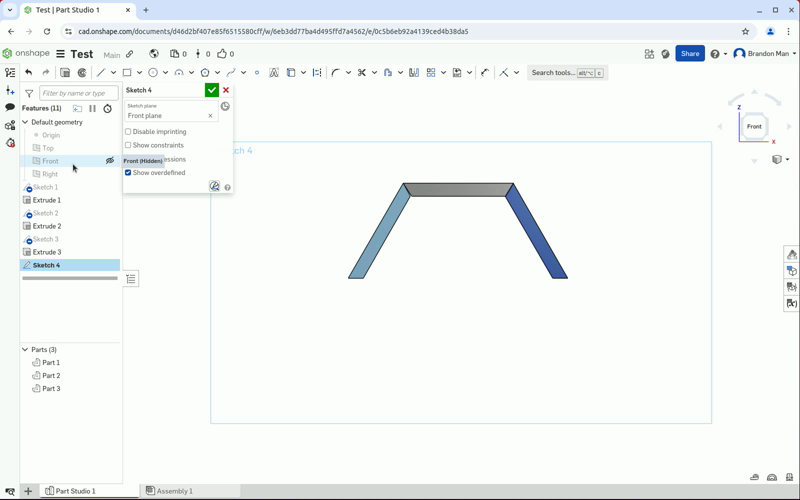
mouse_move(73, 352)
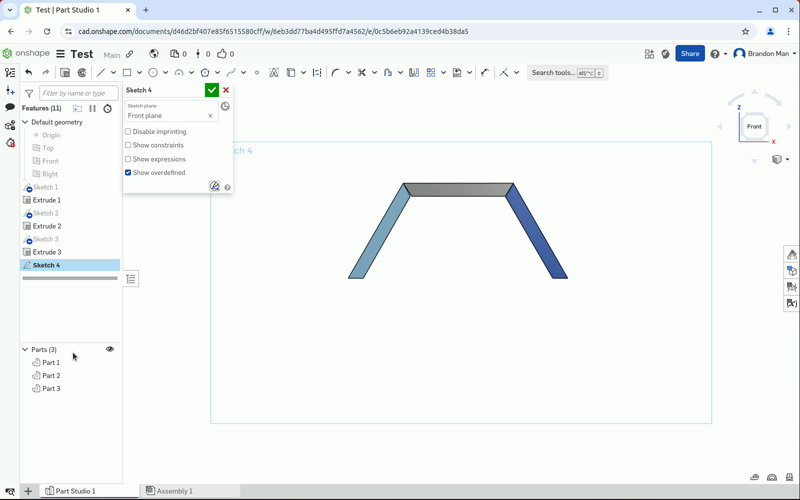
key(y)
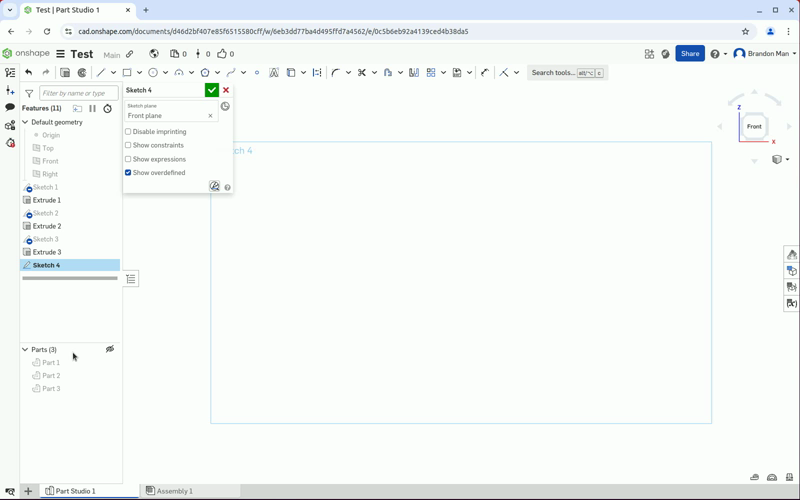
key(l)
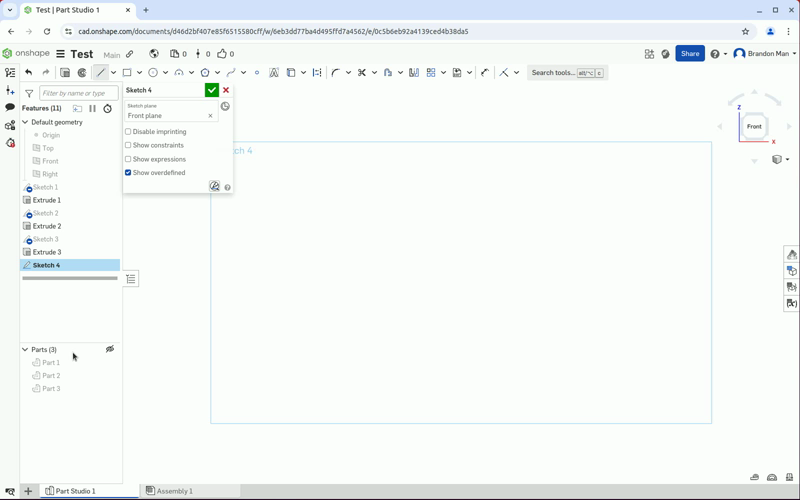
key_down(shift)
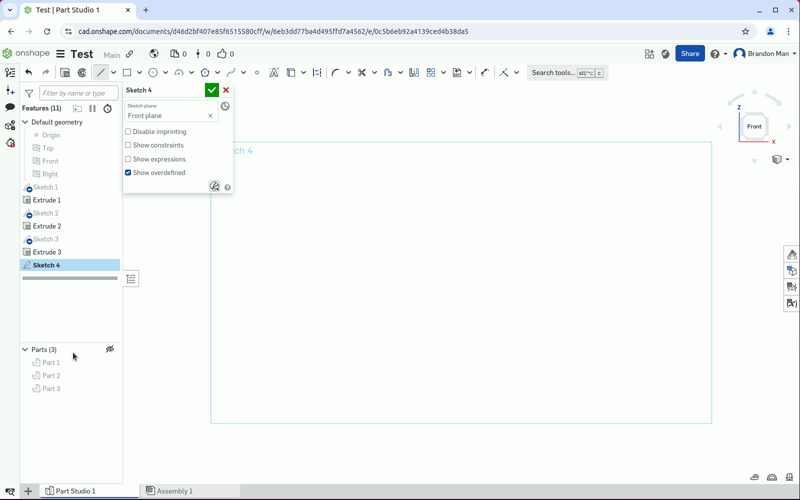
mouse_move(505, 359)
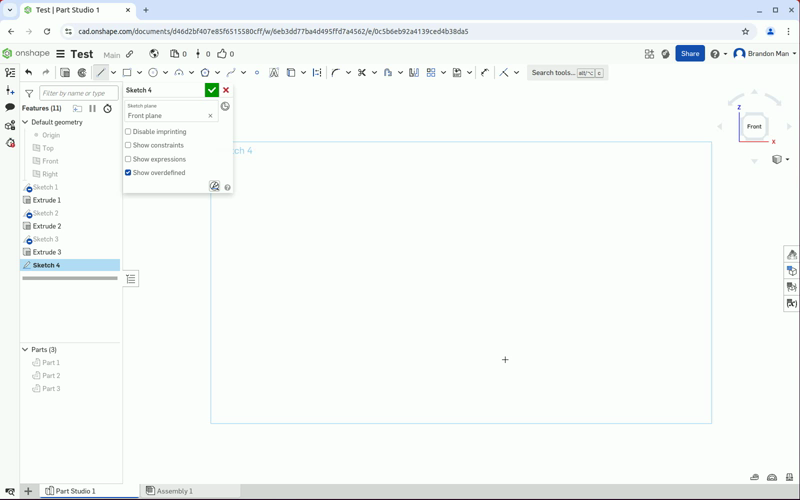
click(505, 359)
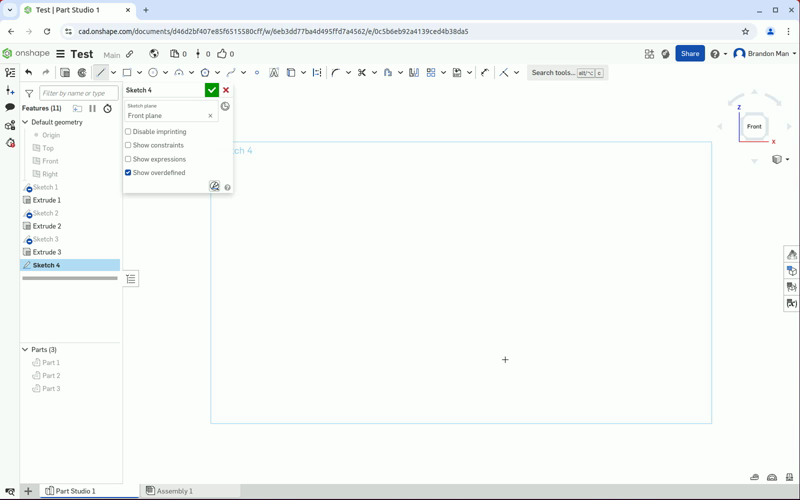
key_up(shift)
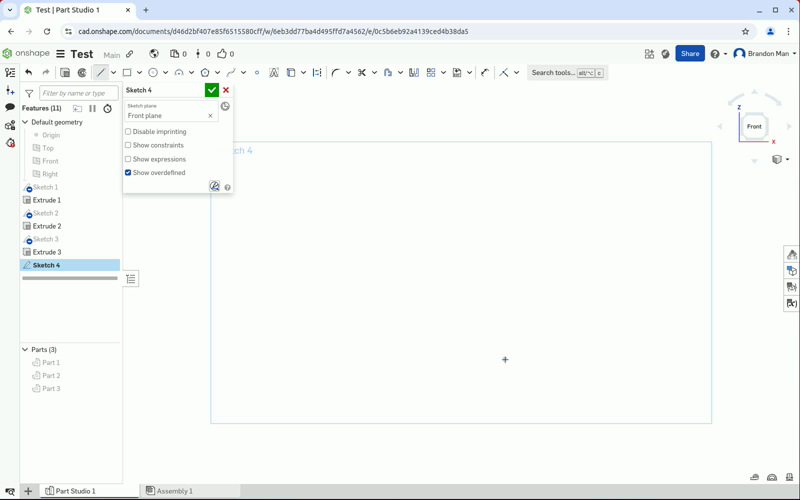
key_down(shift)
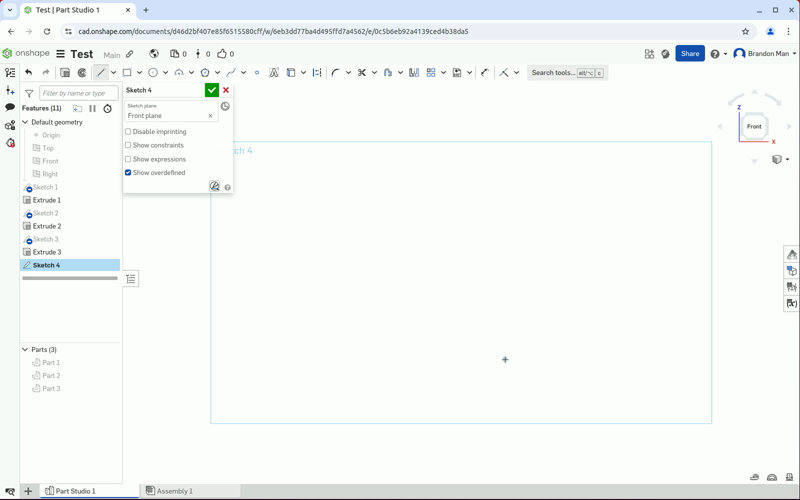
mouse_move(535, 359)
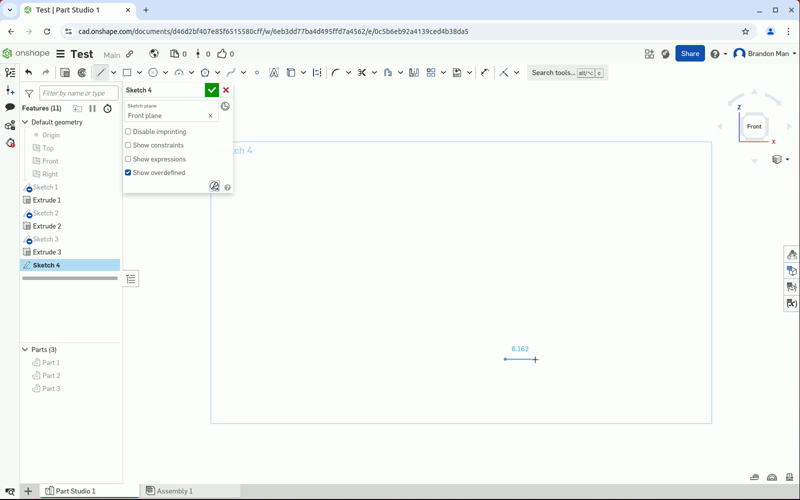
mouse_move(513, 372)
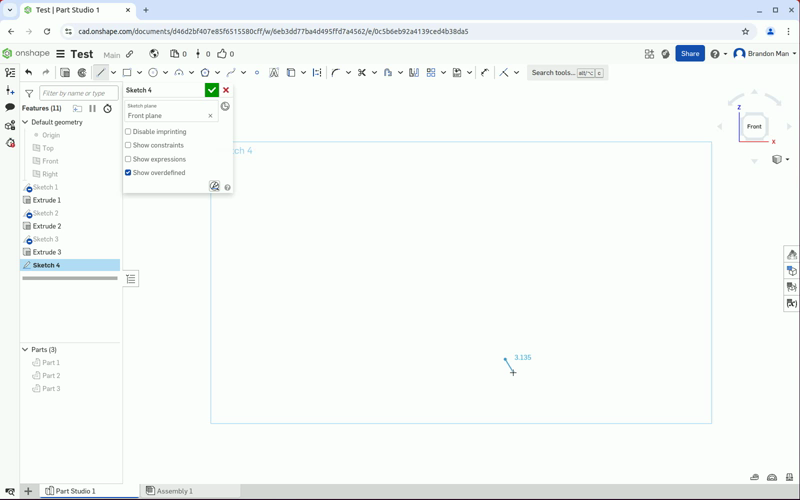
click(513, 372)
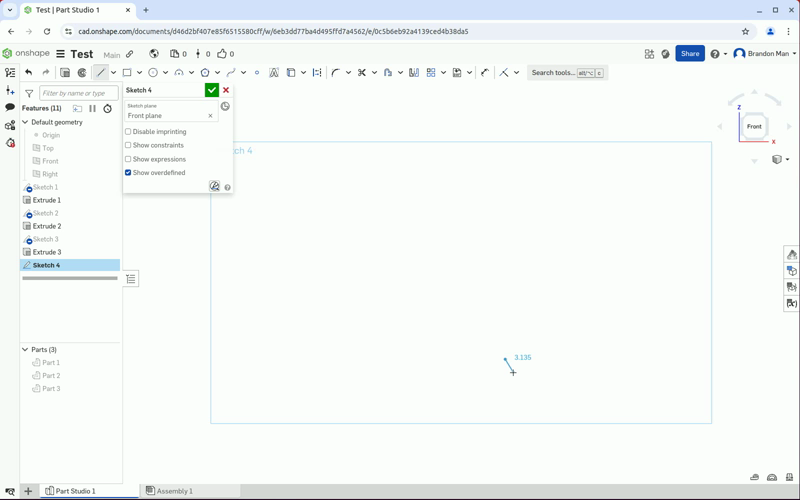
key_up(shift)
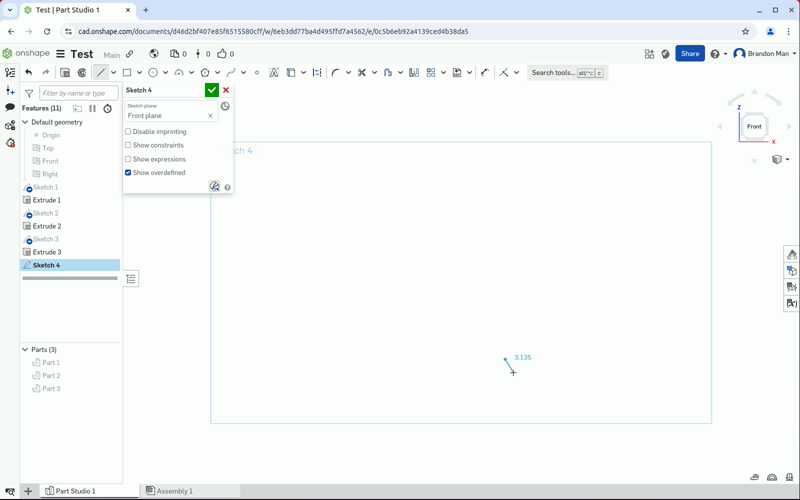
key_down(shift)
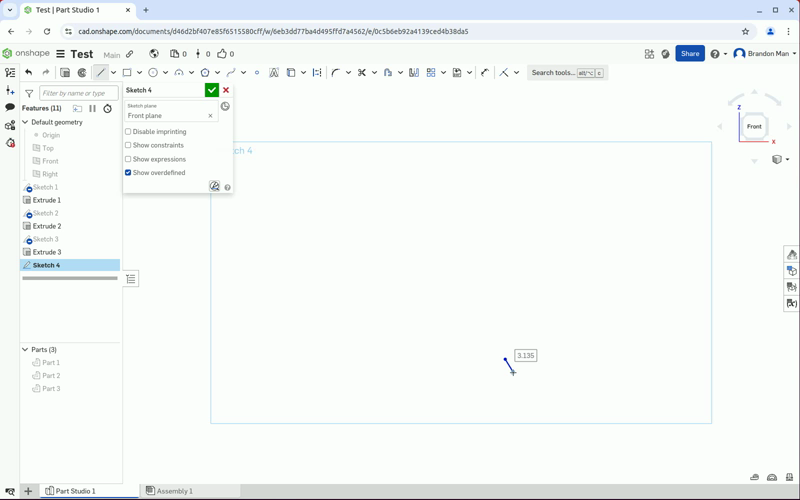
mouse_move(567, 276)
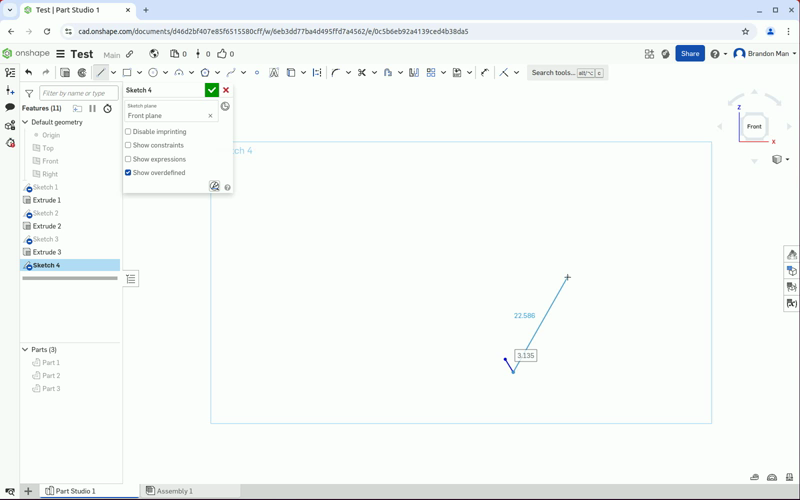
click(567, 276)
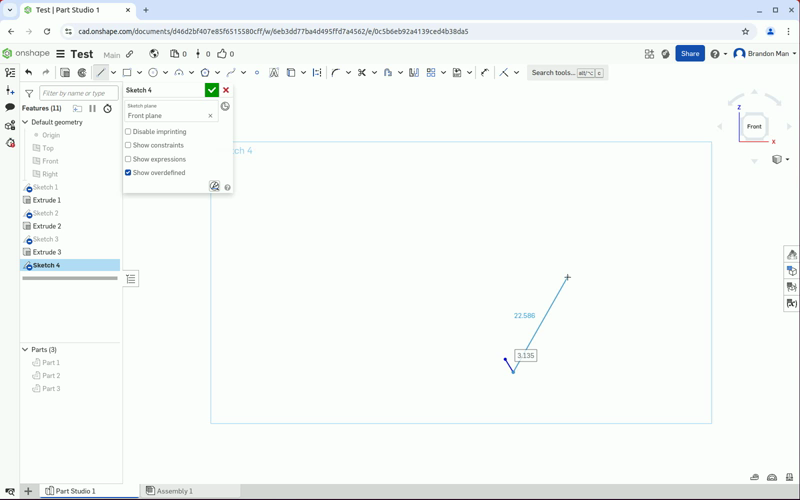
key_up(shift)
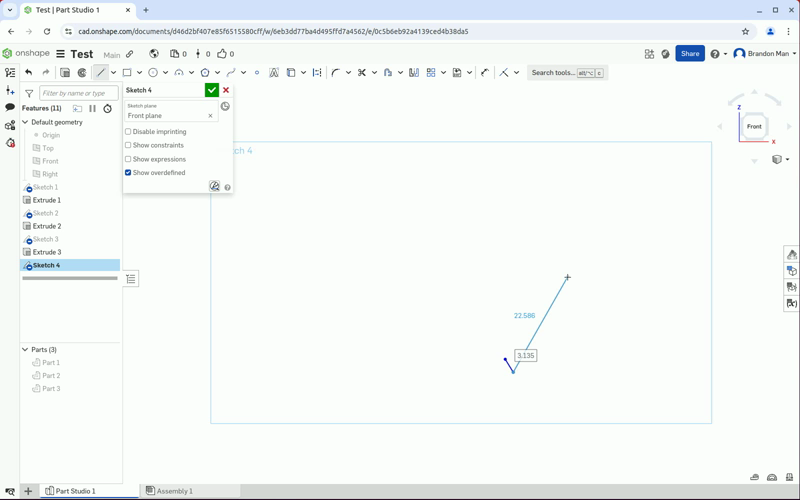
key_down(shift)
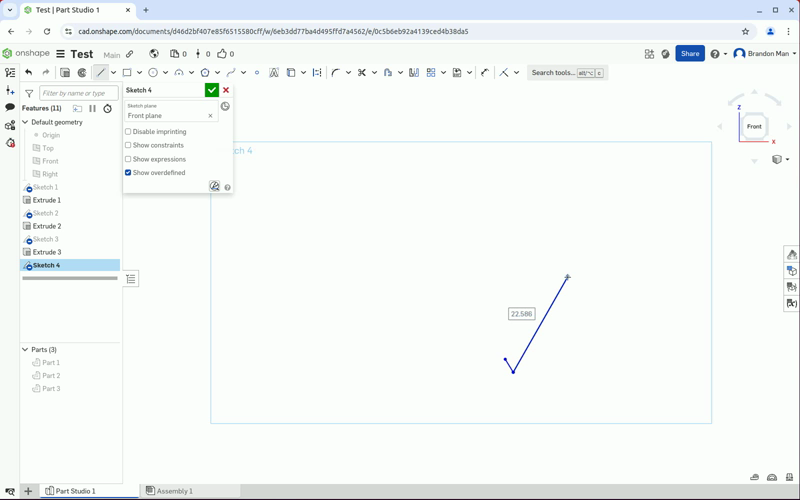
mouse_move(589, 276)
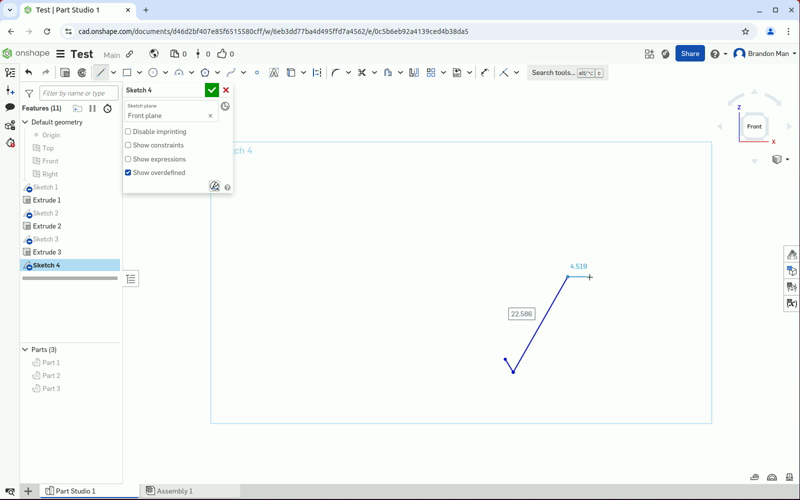
mouse_move(552, 276)
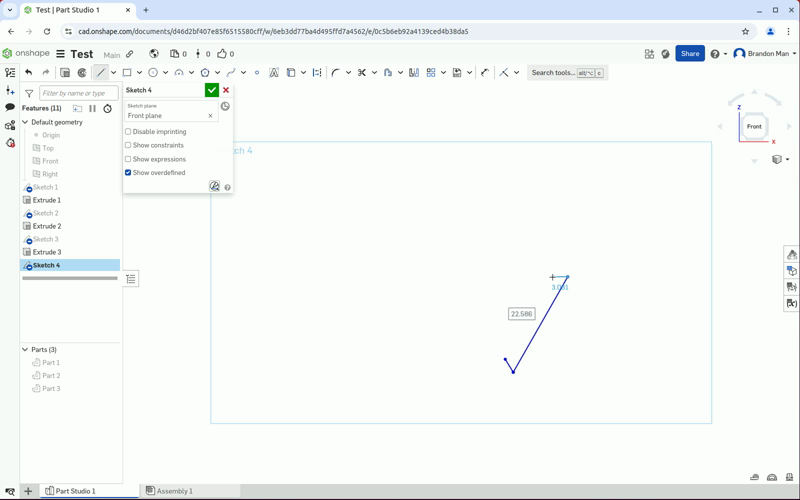
click(552, 276)
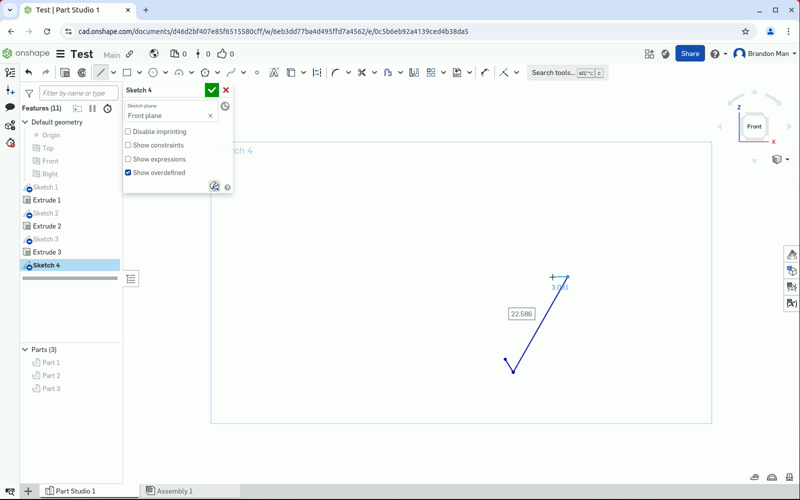
key_up(shift)
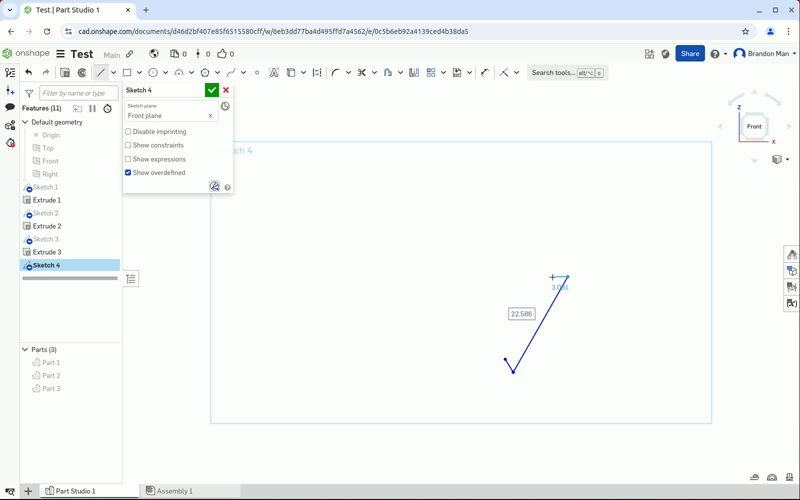
key_down(shift)
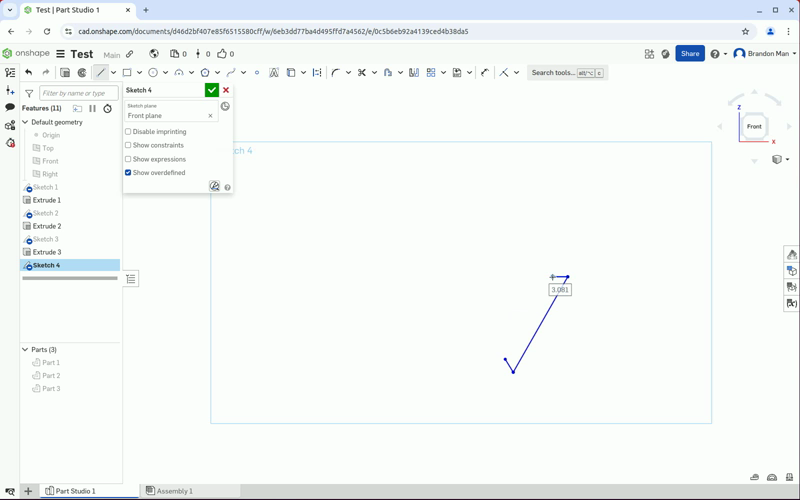
mouse_move(505, 359)
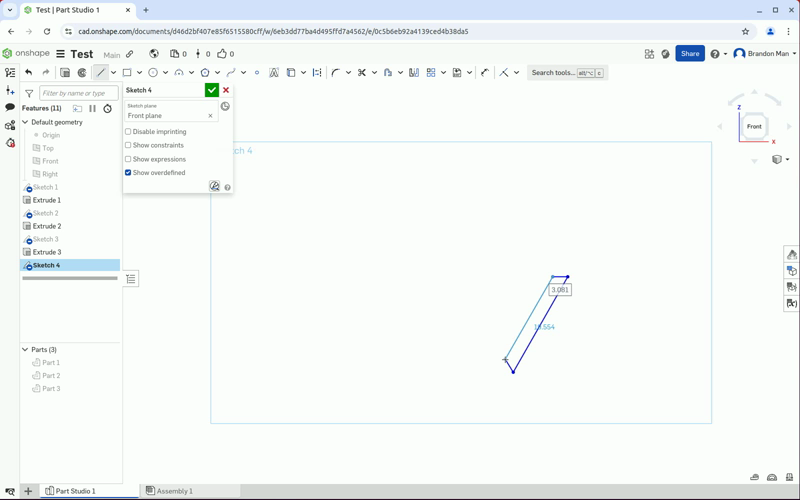
key_up(shift)
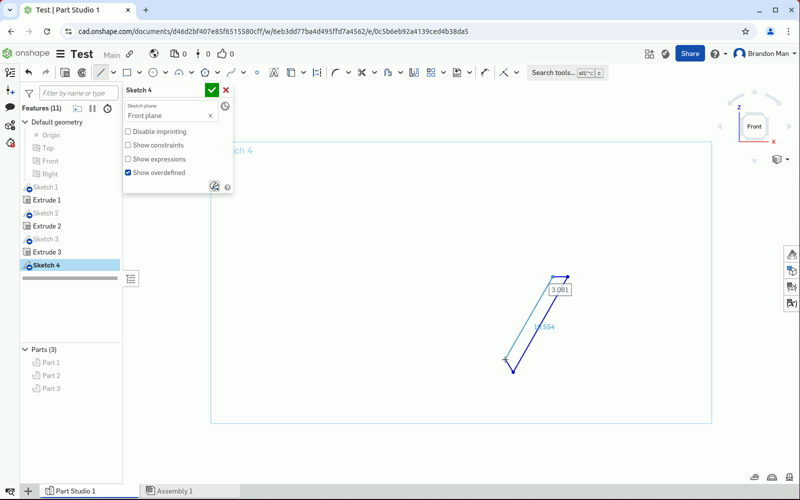
click(505, 359)
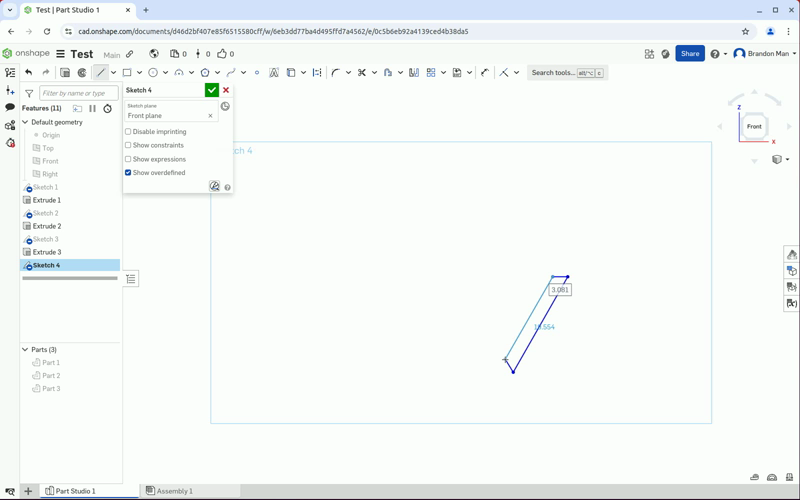
key(esc)
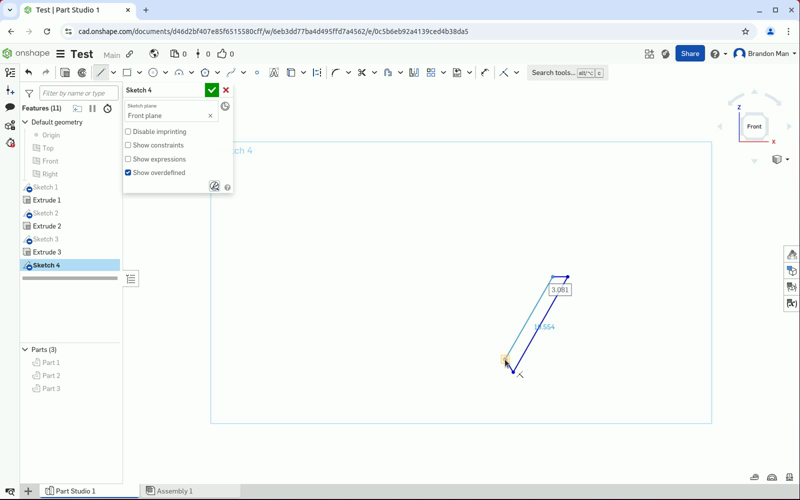
mouse_move(537, 305)
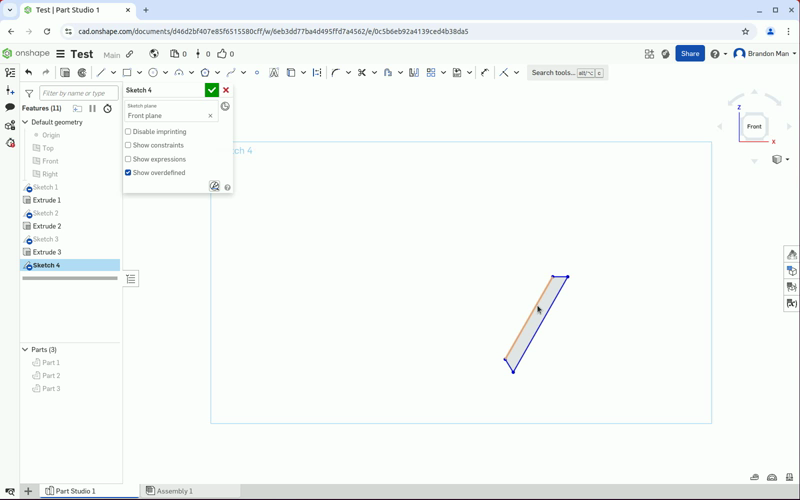
scroll(6)
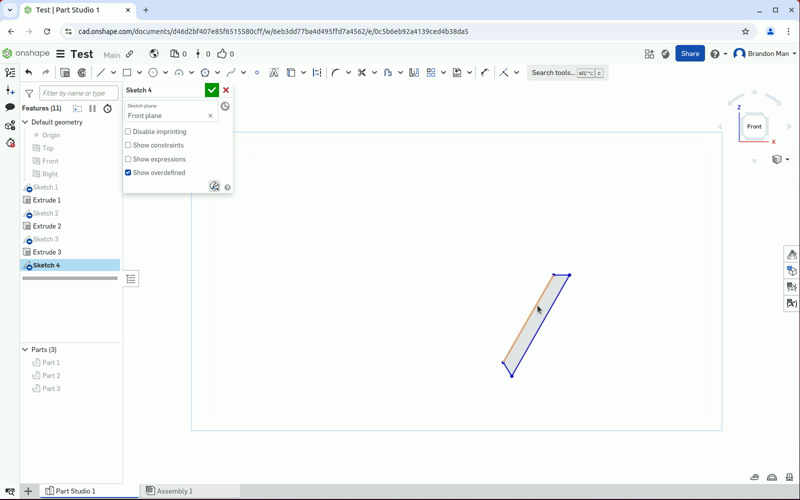
scroll(6)
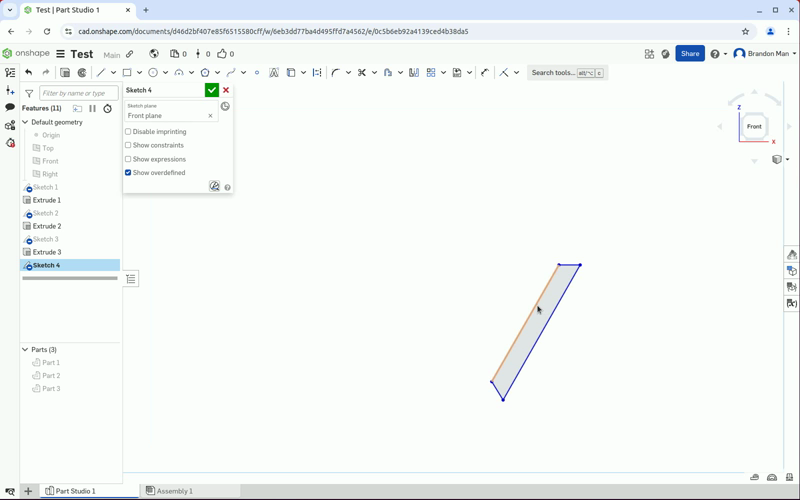
scroll(6)
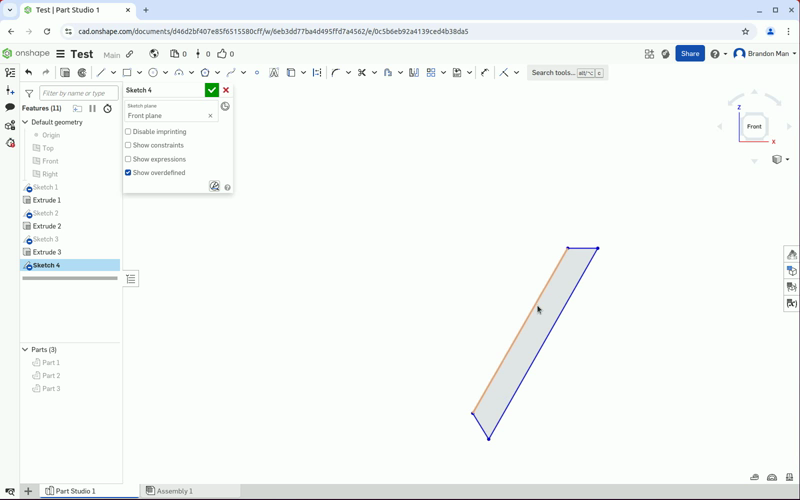
scroll(6)
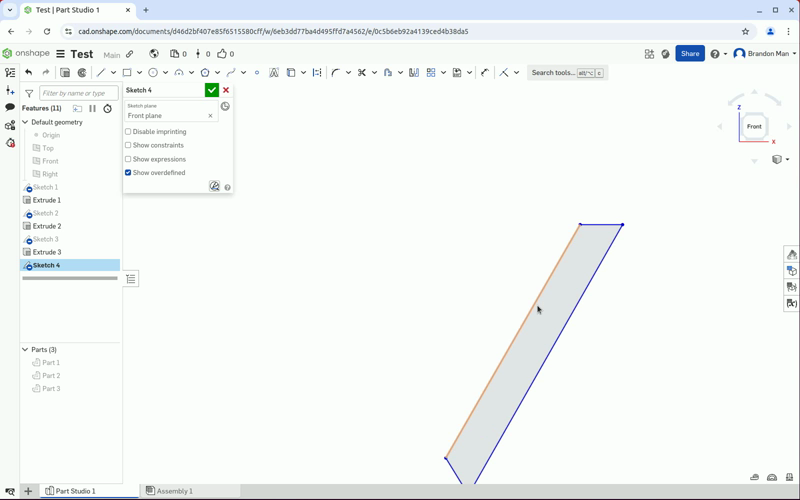
scroll(6)
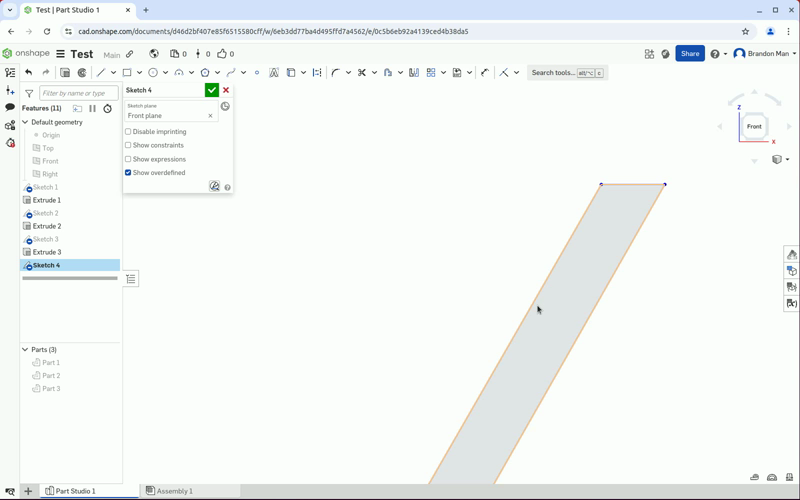
scroll(6)
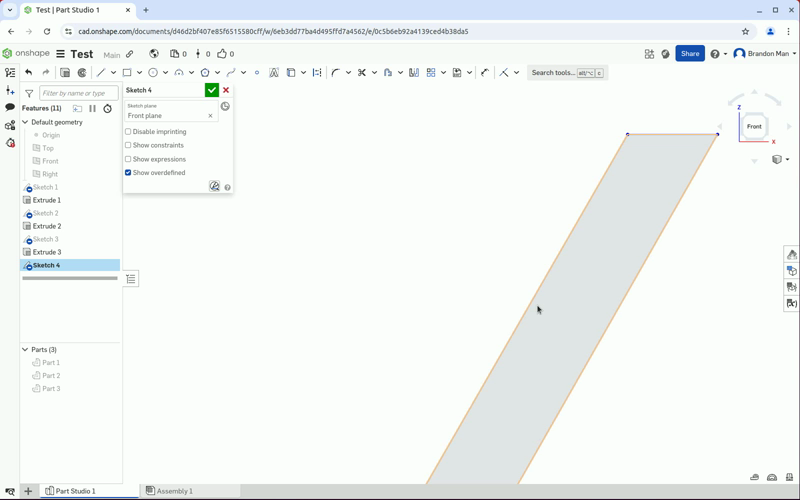
scroll(6)
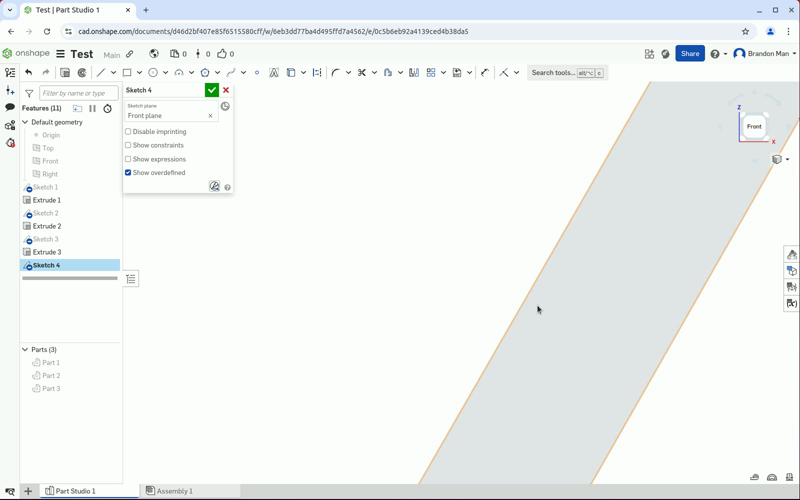
click(537, 305)
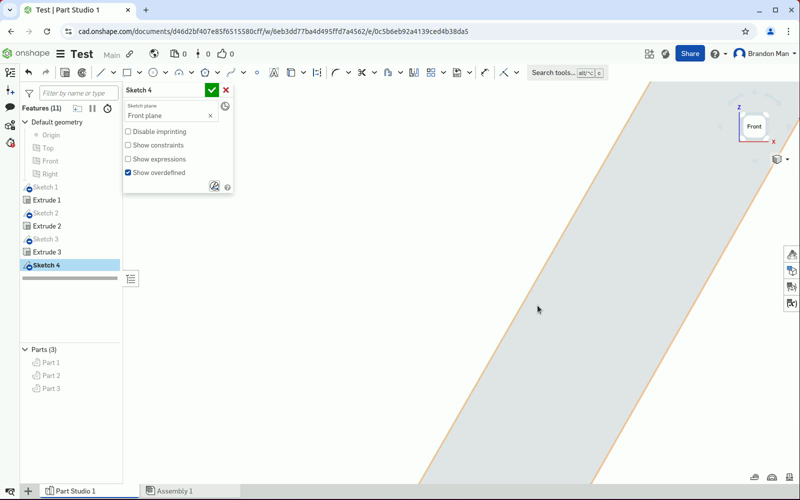
scroll(-6)
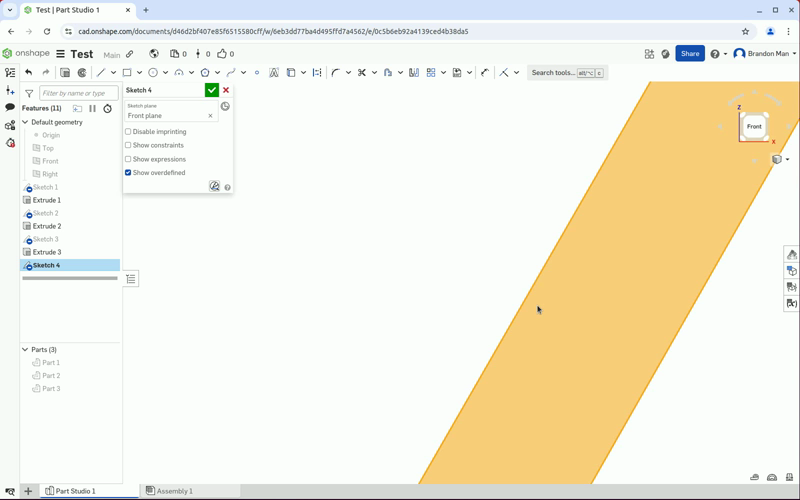
scroll(-6)
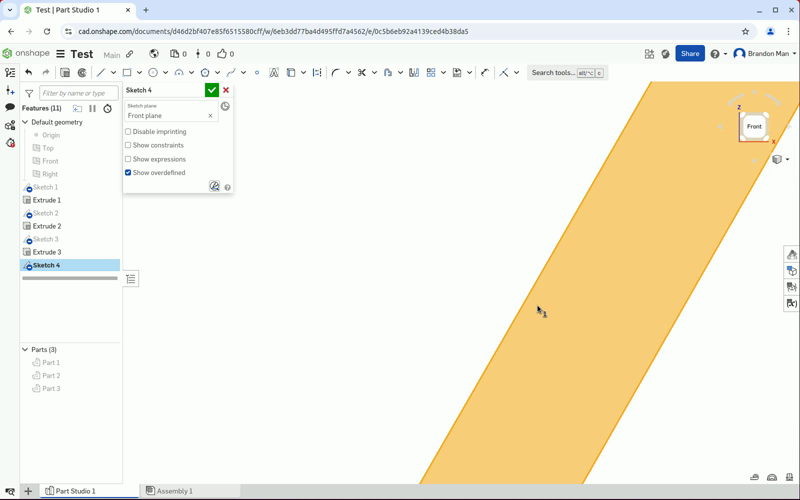
scroll(-6)
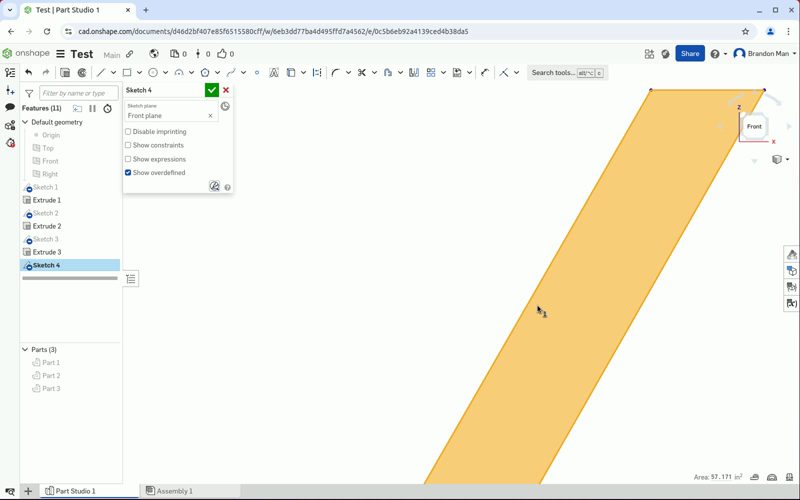
scroll(-6)
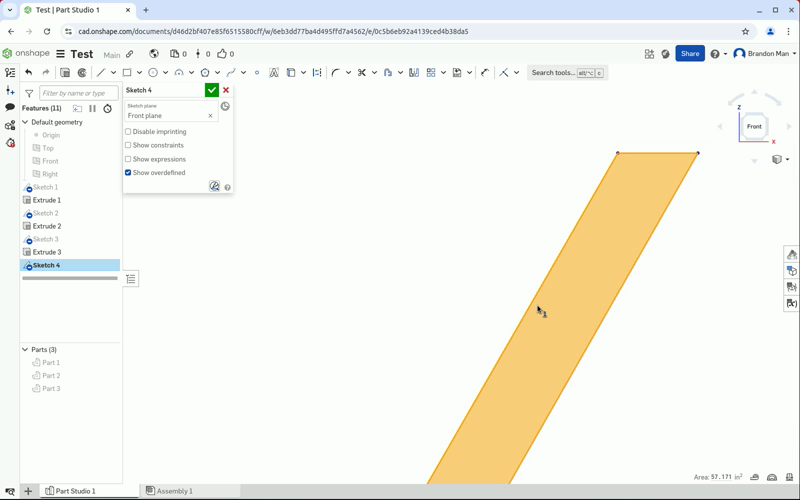
scroll(-6)
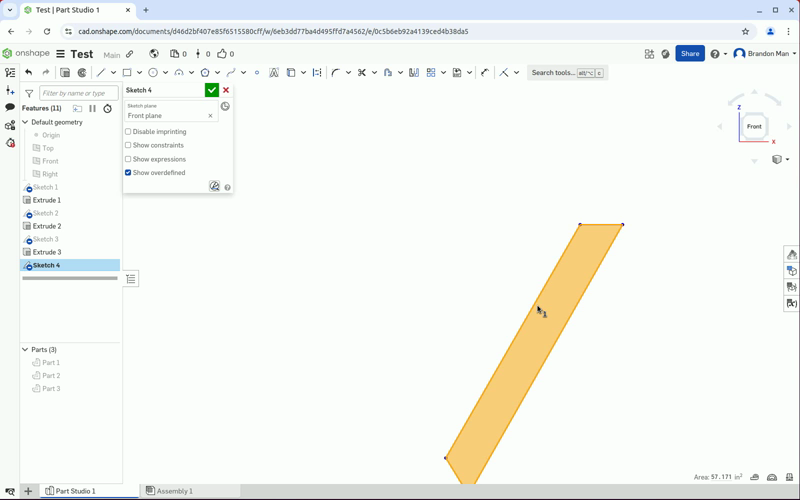
scroll(-6)
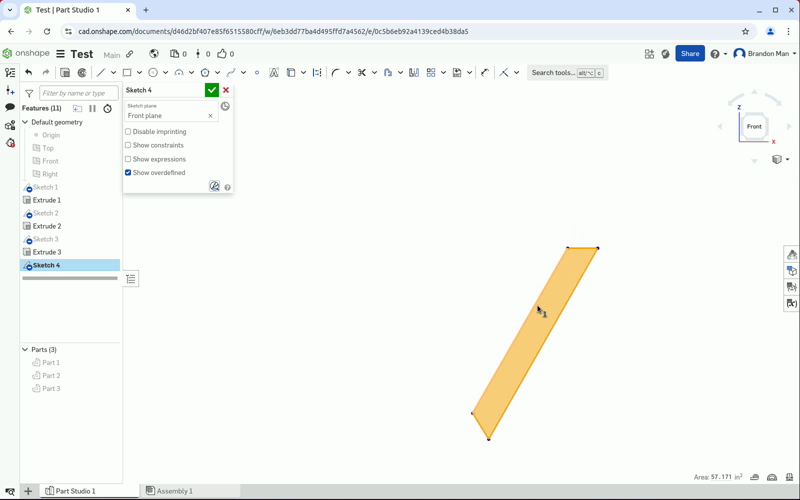
scroll(-6)
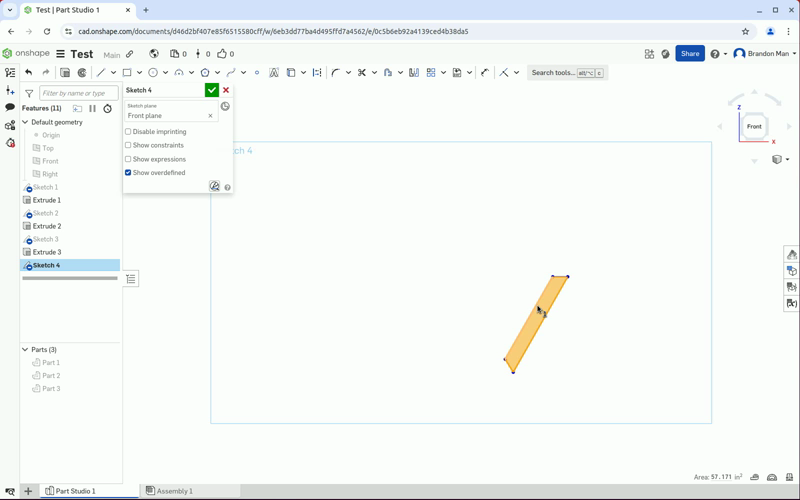
mouse_move(73, 352)
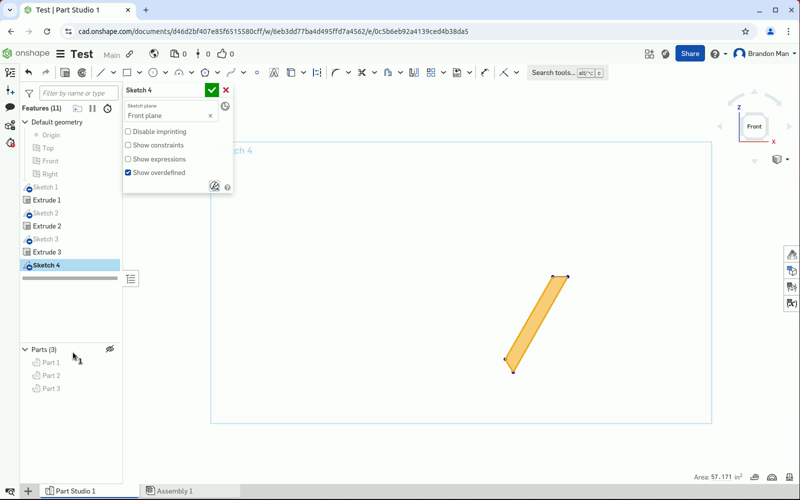
key(shift+y)
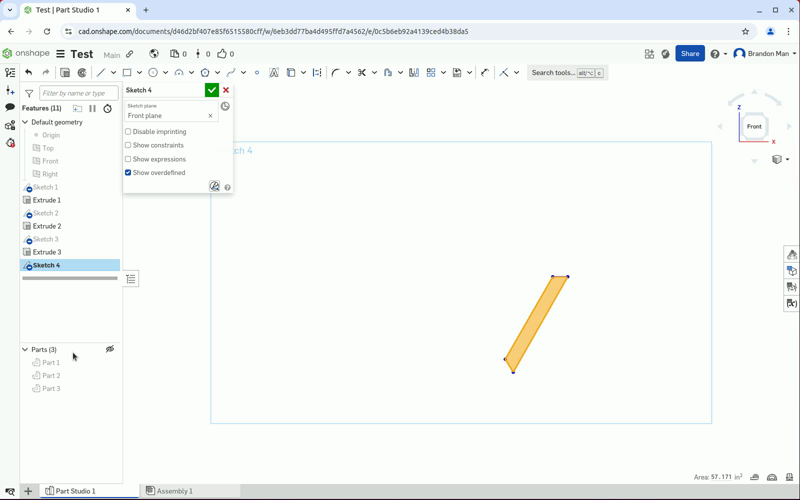
key(shift+e)
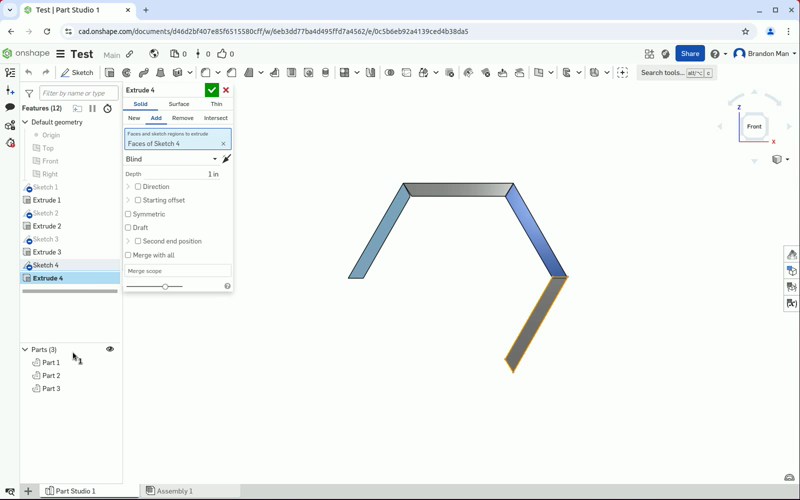
mouse_move(143, 106)
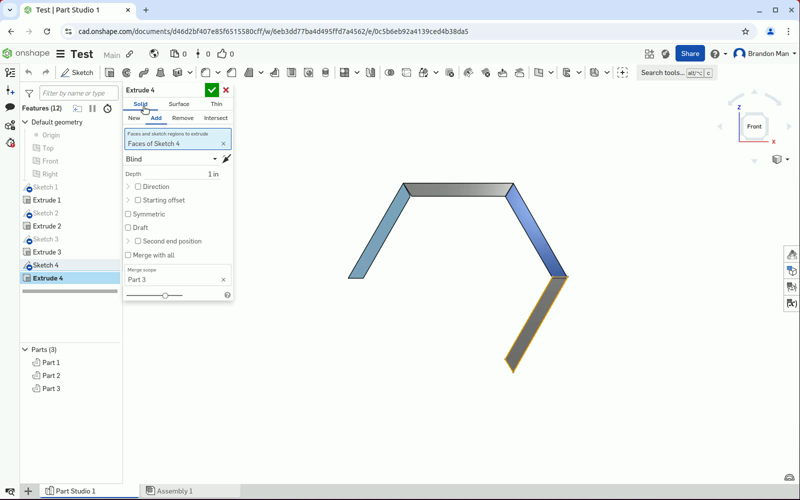
click(143, 106)
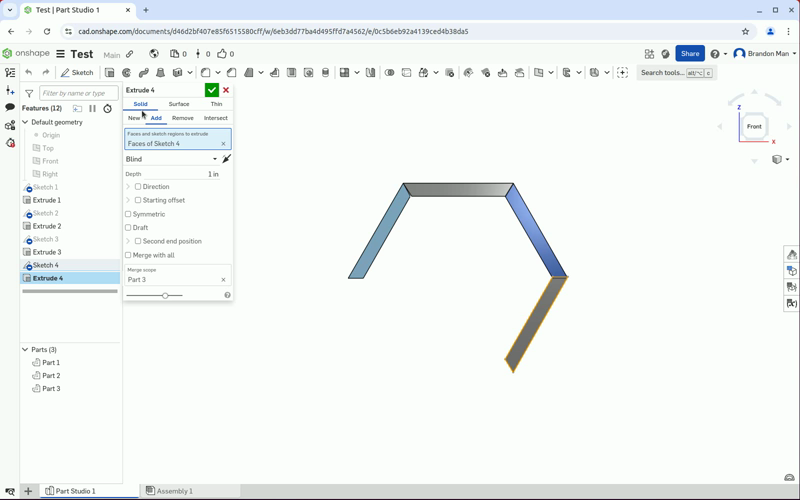
mouse_move(137, 120)
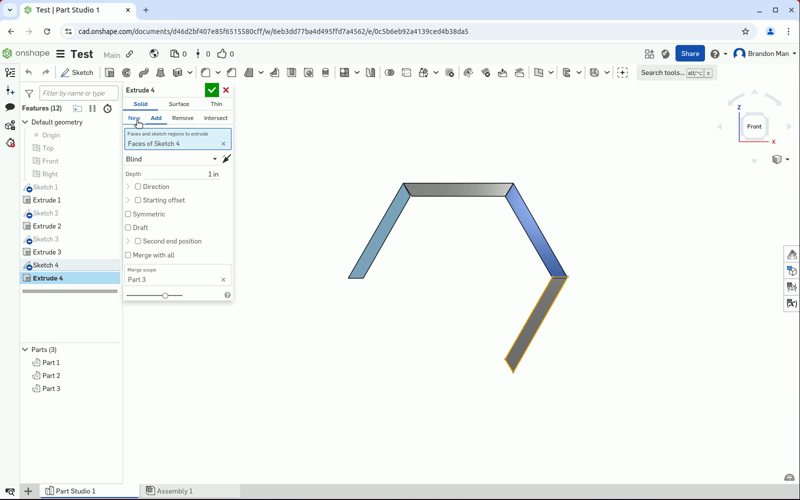
click(137, 120)
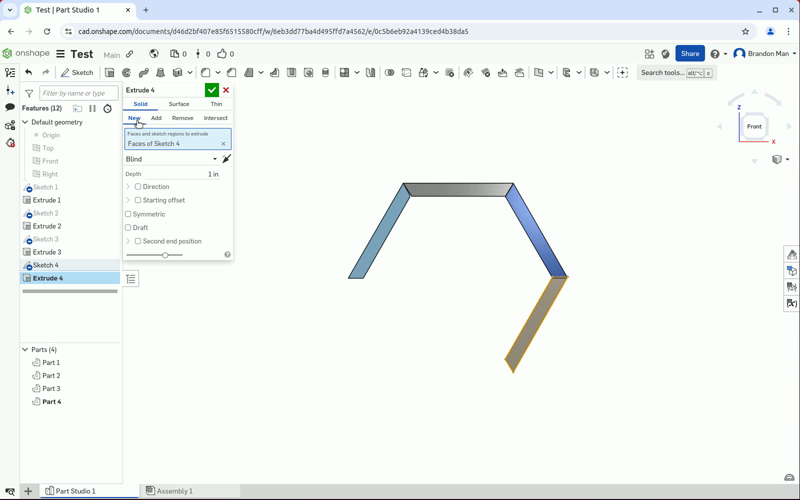
key(tab, 4)
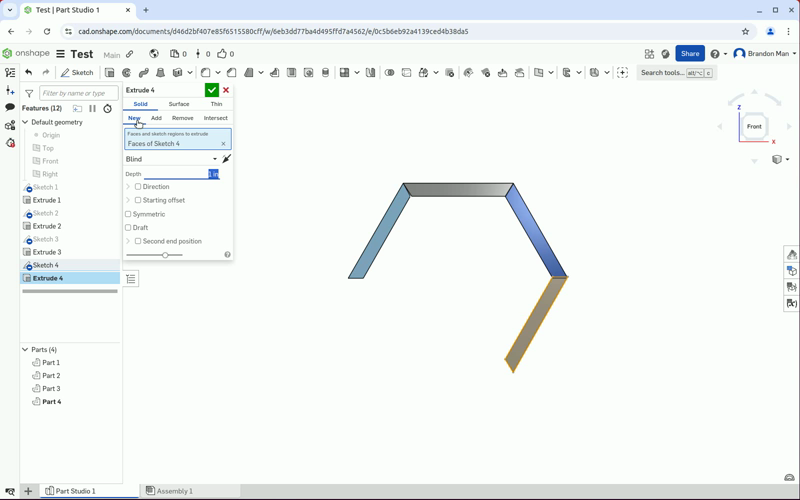
text(14.924)
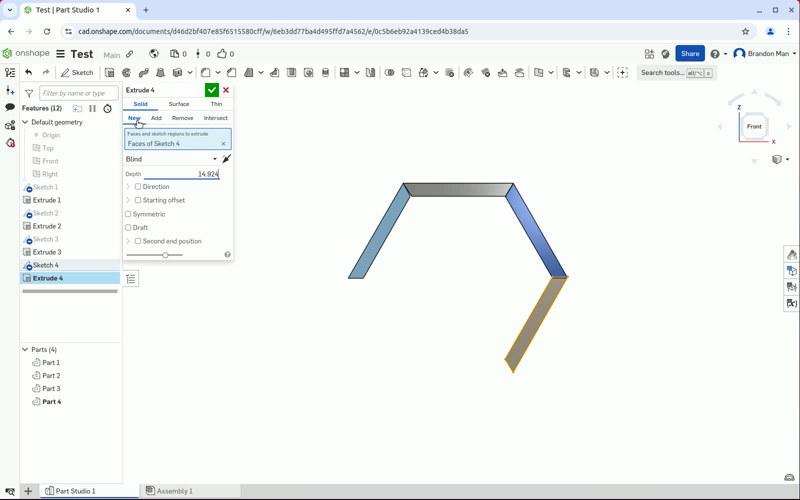
key(enter)
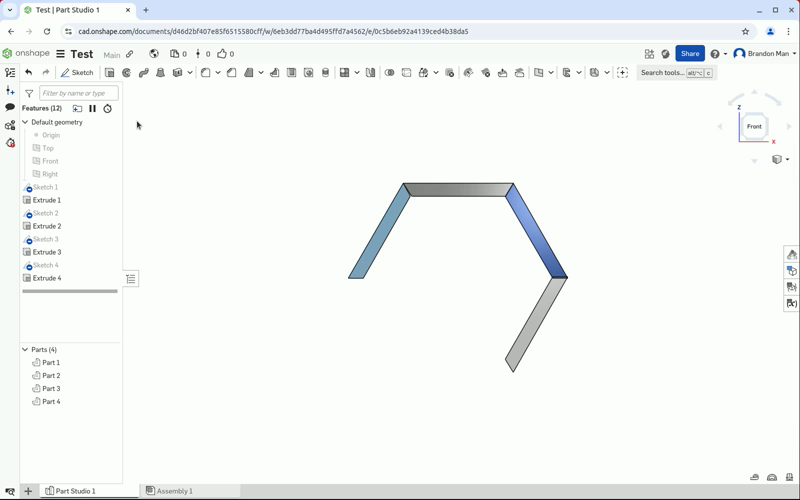
key(shift+h)
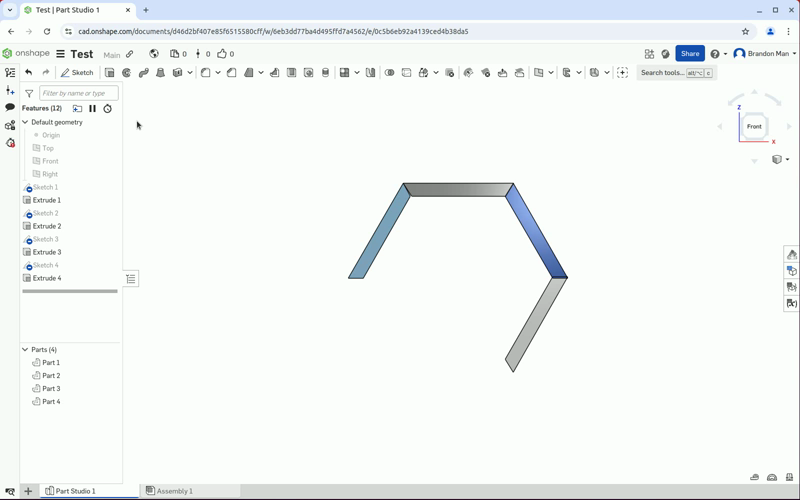
key(shift+h)
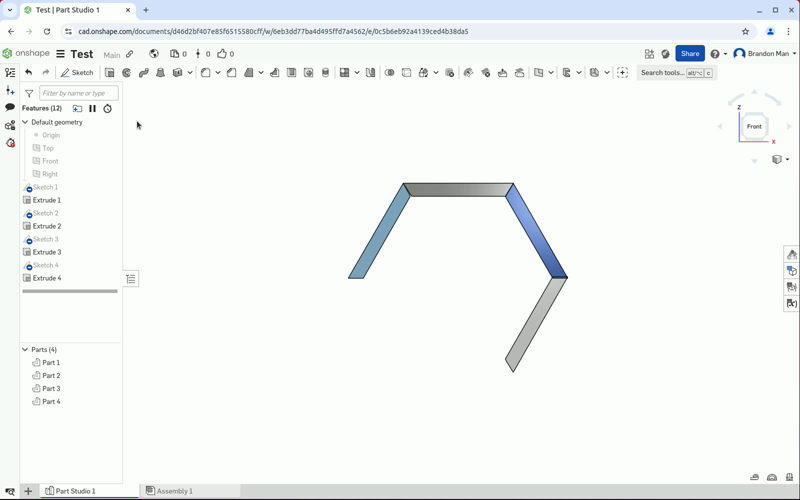
mouse_move(73, 189)
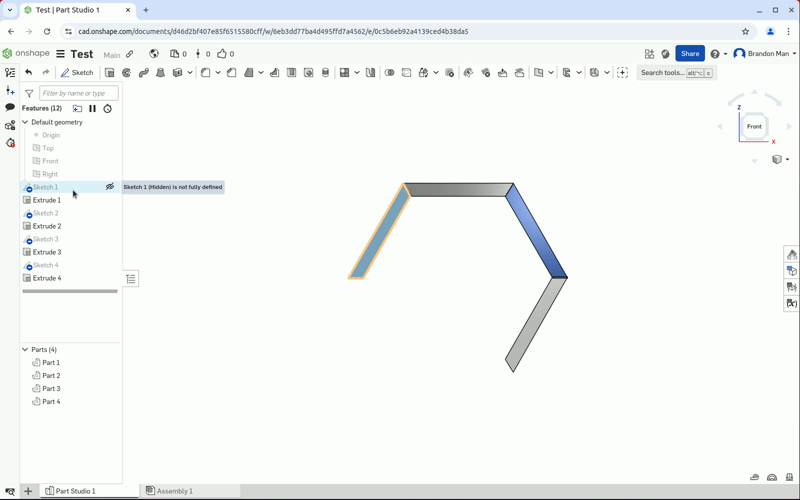
click(73, 189)
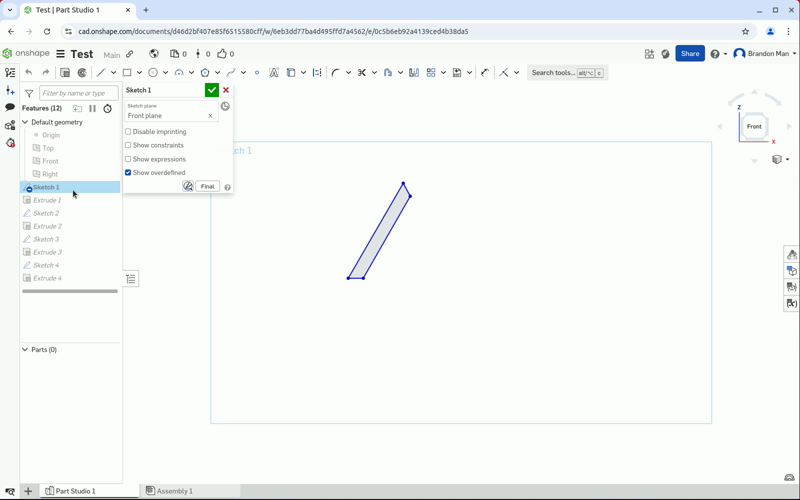
mouse_move(229, 92)
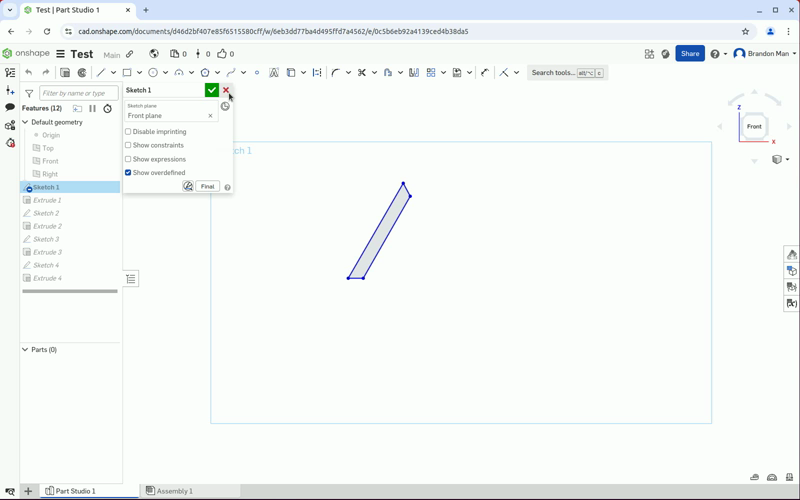
click(229, 92)
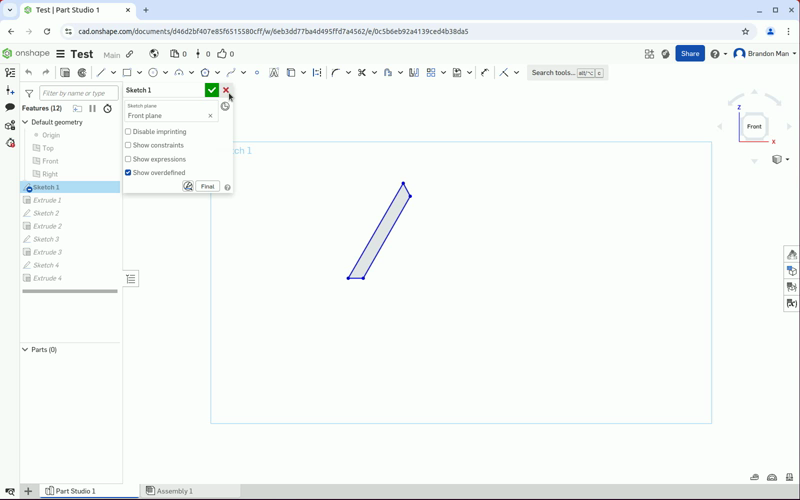
key(shift+s)
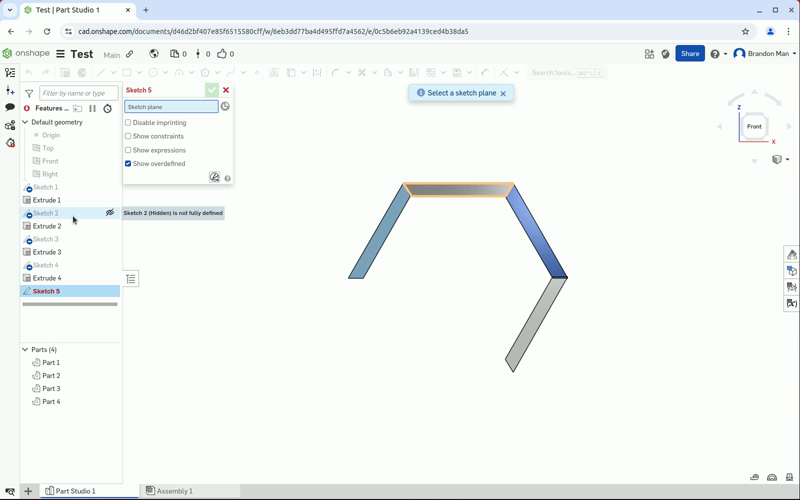
scroll(3)
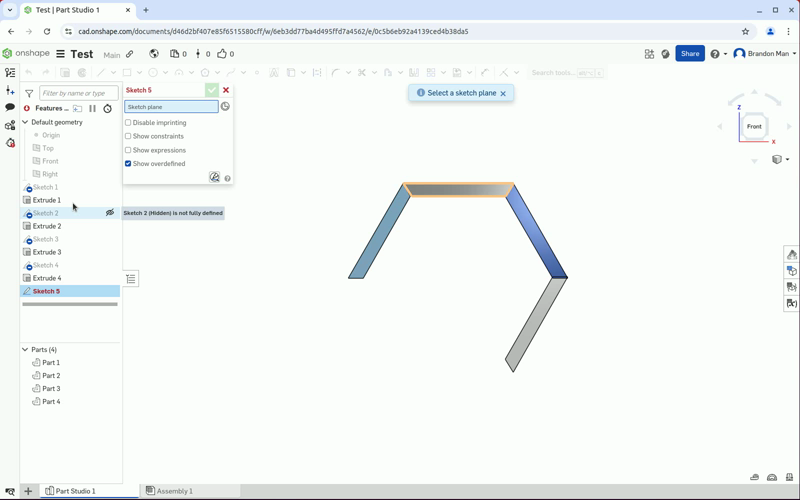
mouse_move(73, 163)
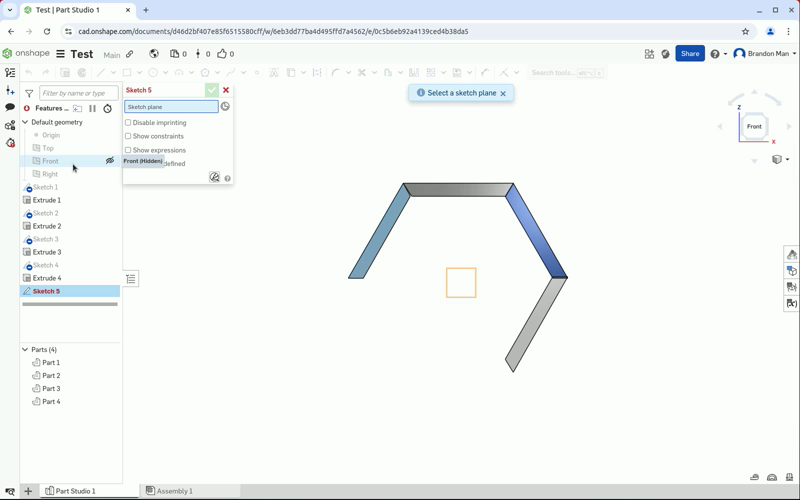
click(73, 163)
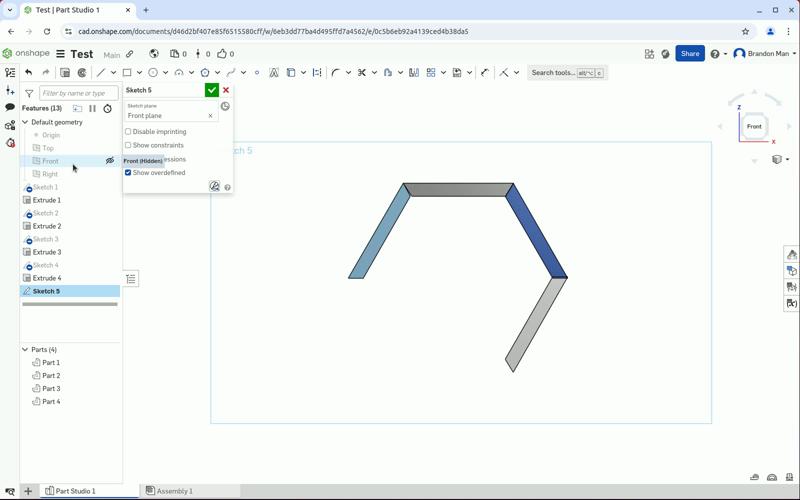
mouse_move(73, 352)
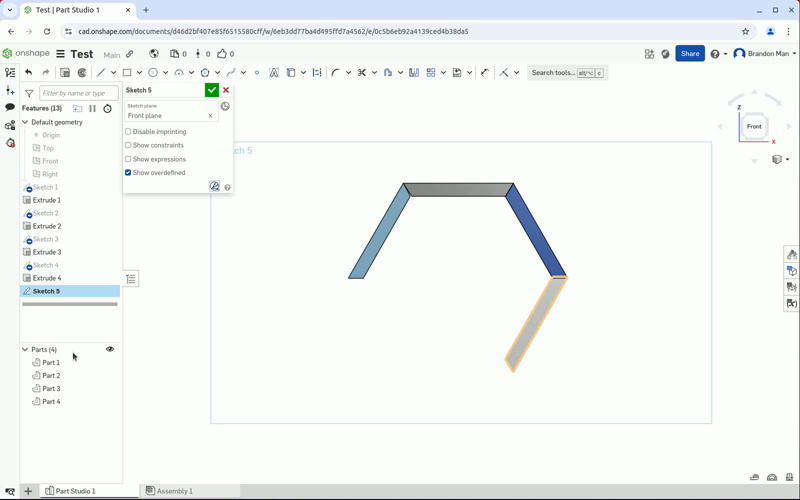
key(y)
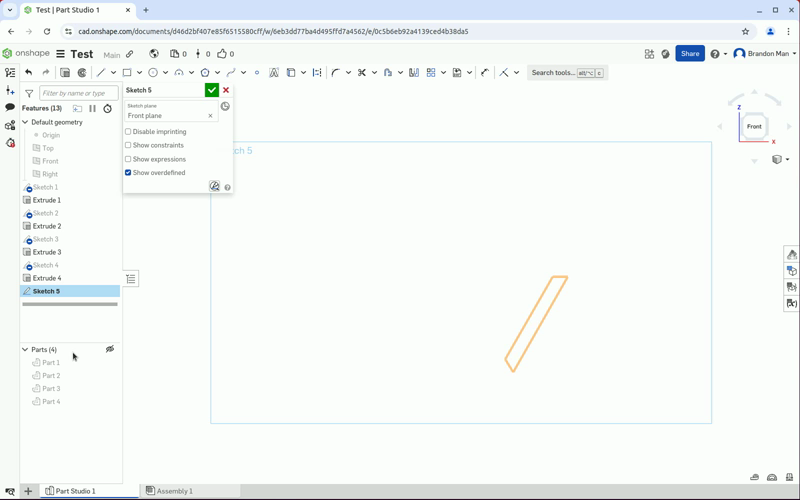
key(l)
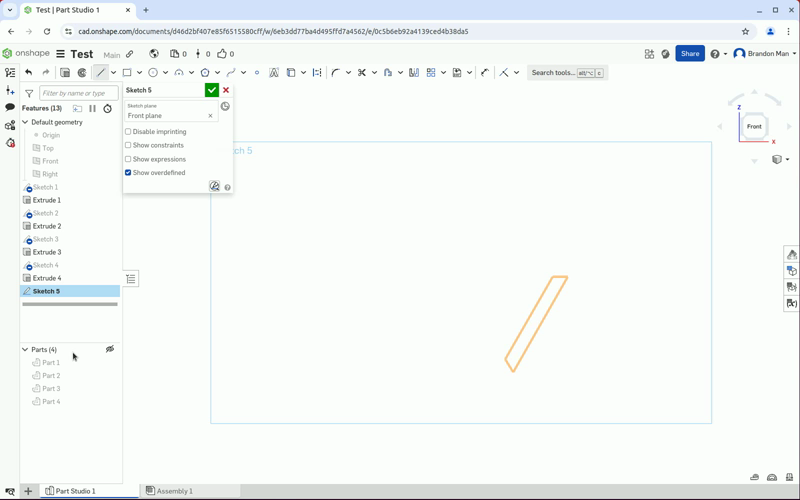
key_down(shift)
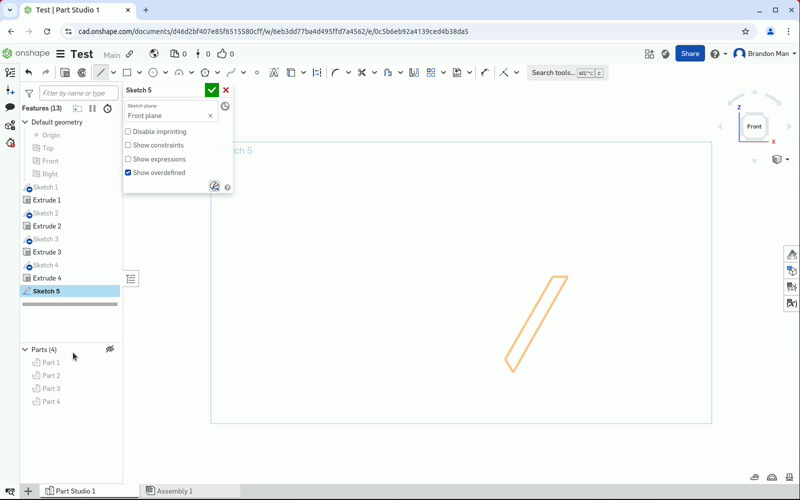
mouse_move(403, 373)
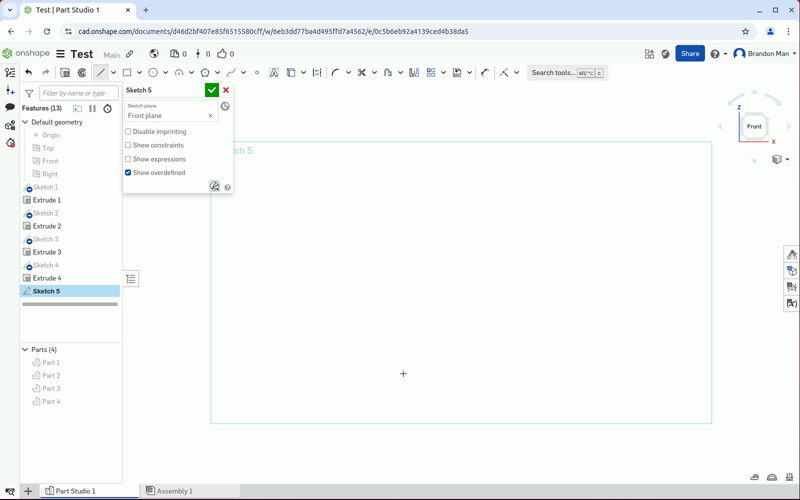
click(403, 373)
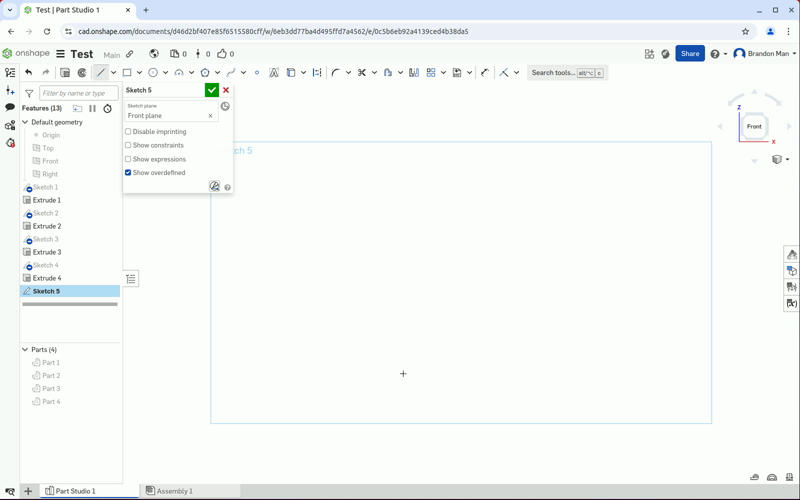
key_up(shift)
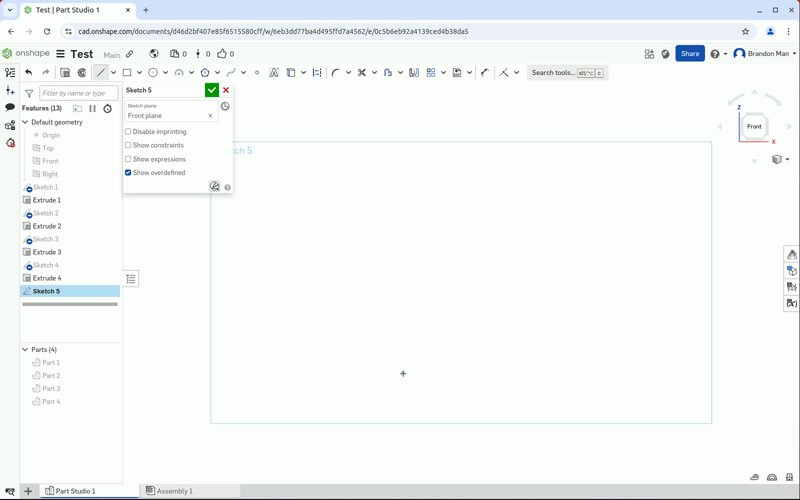
key_down(shift)
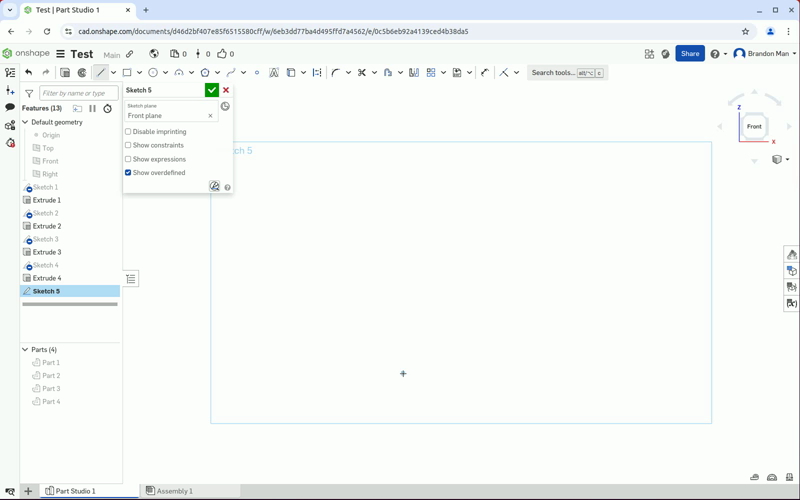
mouse_move(513, 373)
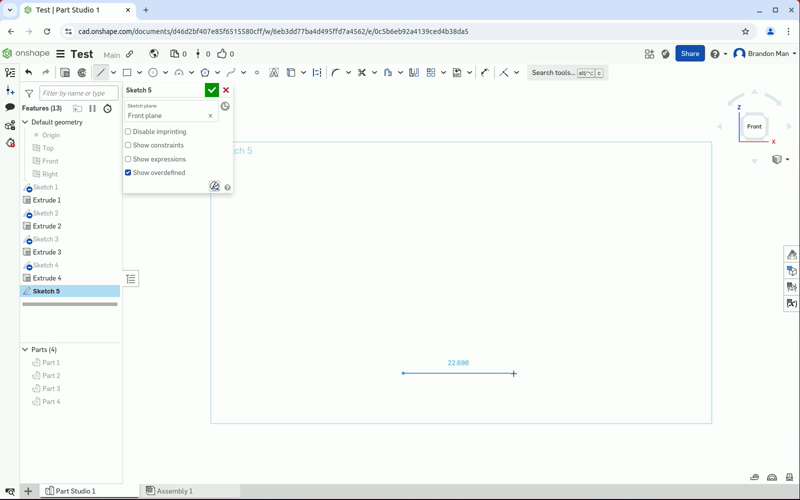
click(513, 373)
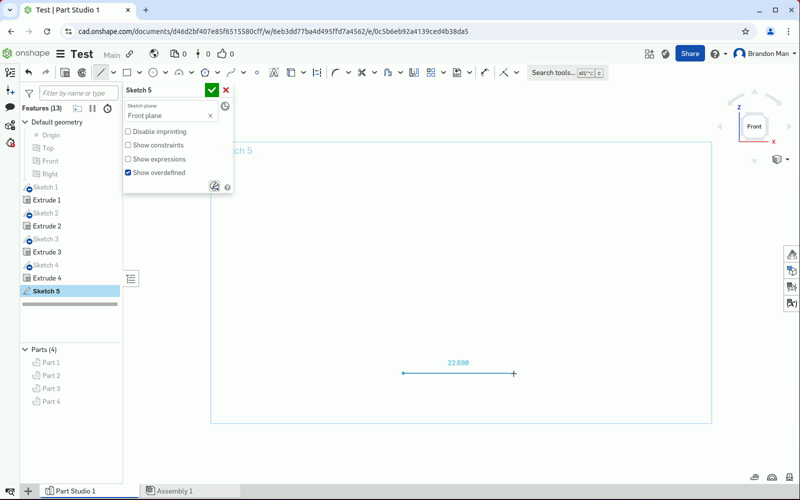
key_up(shift)
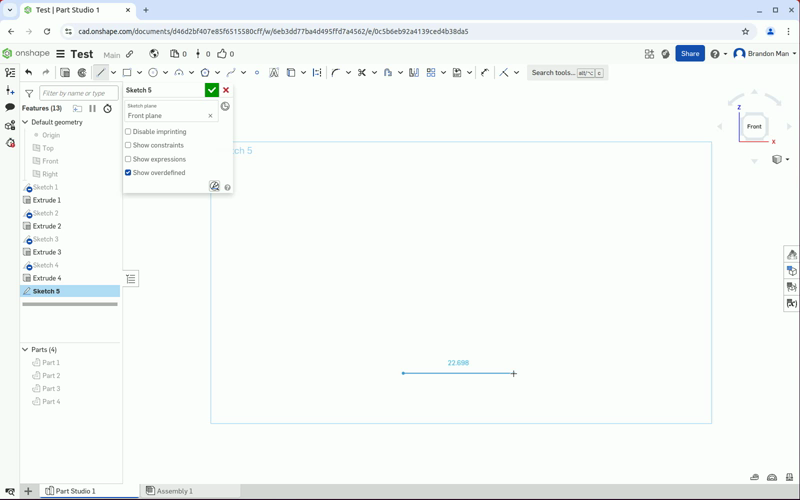
key_down(shift)
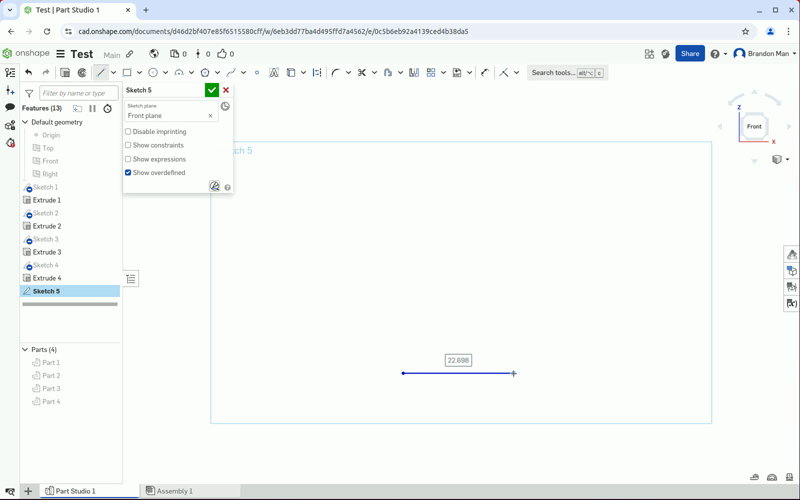
mouse_move(543, 373)
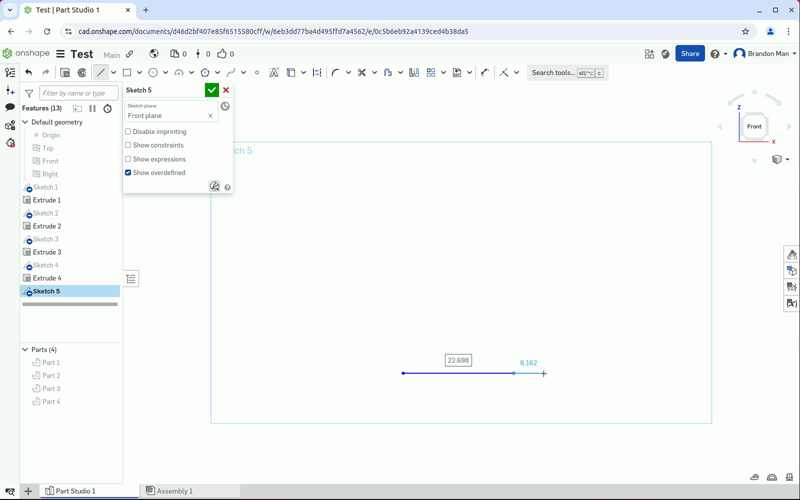
mouse_move(505, 360)
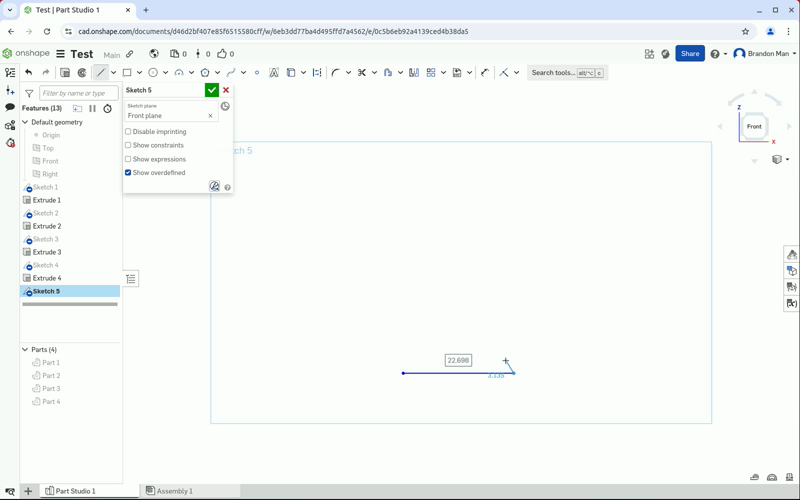
click(505, 360)
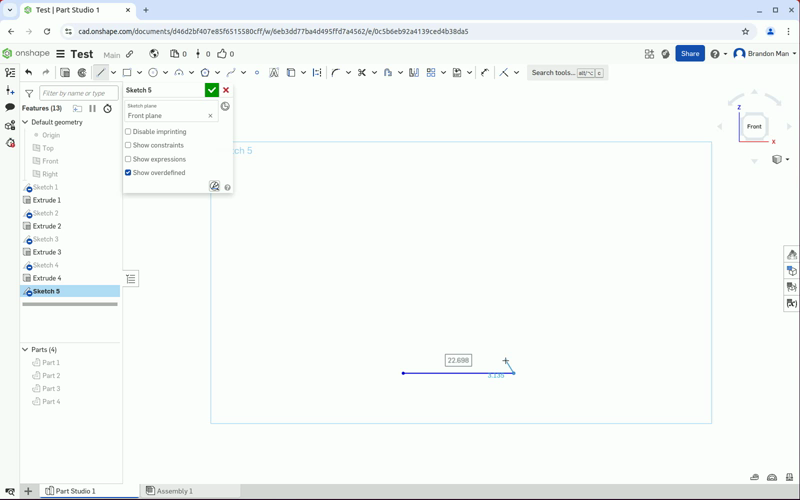
key_up(shift)
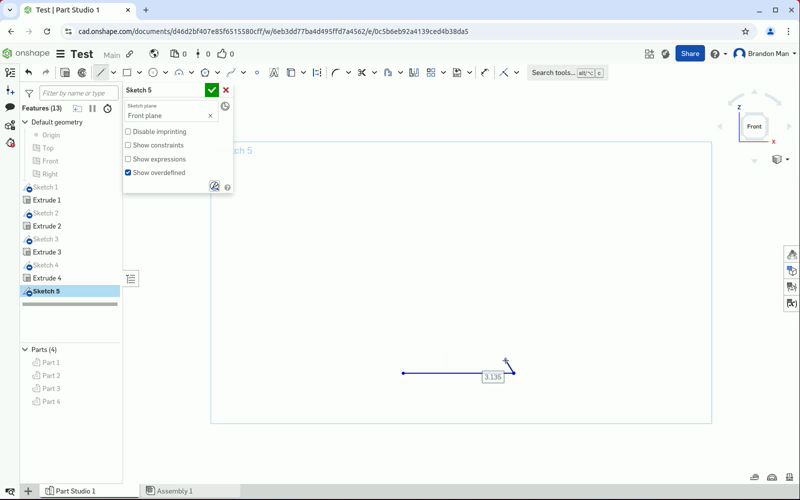
key_down(shift)
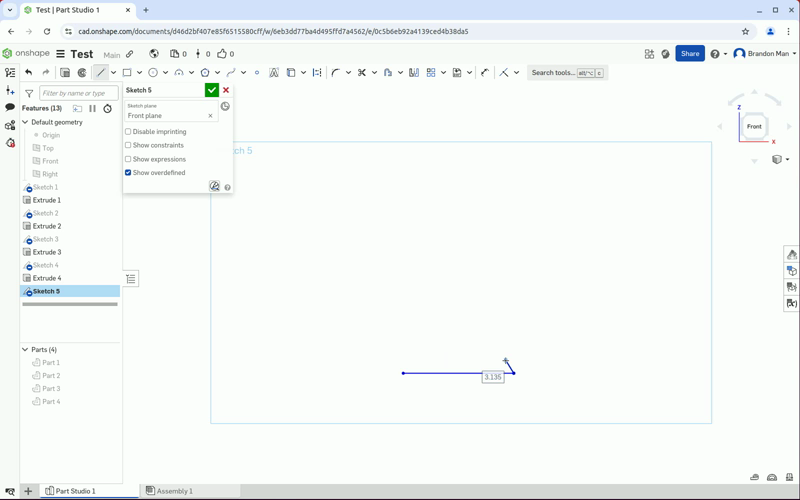
mouse_move(411, 360)
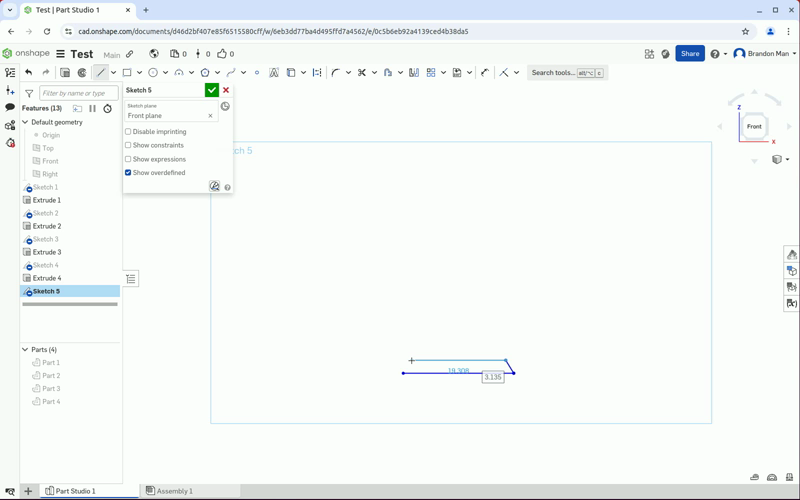
click(411, 360)
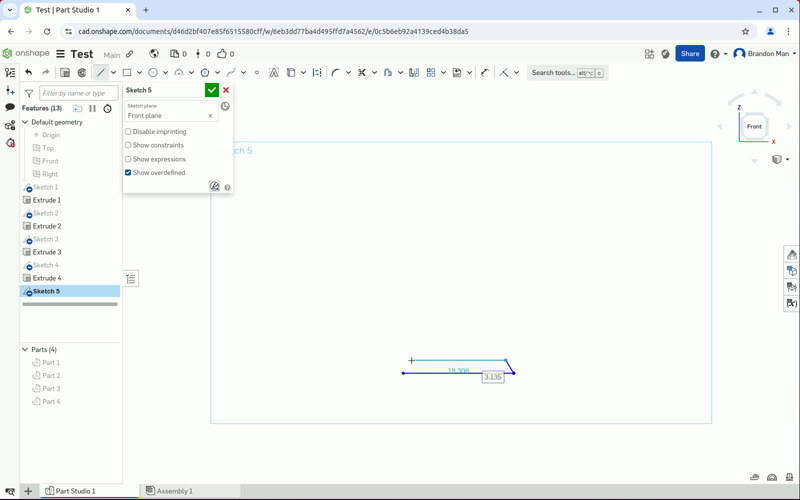
key_up(shift)
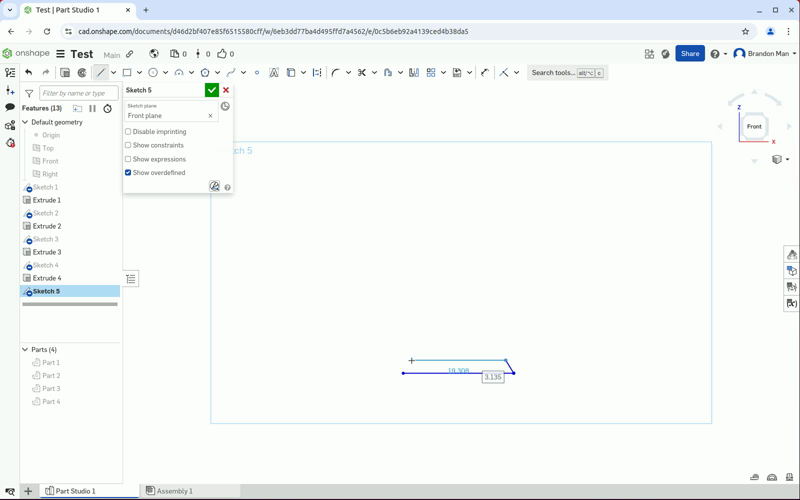
mouse_move(441, 360)
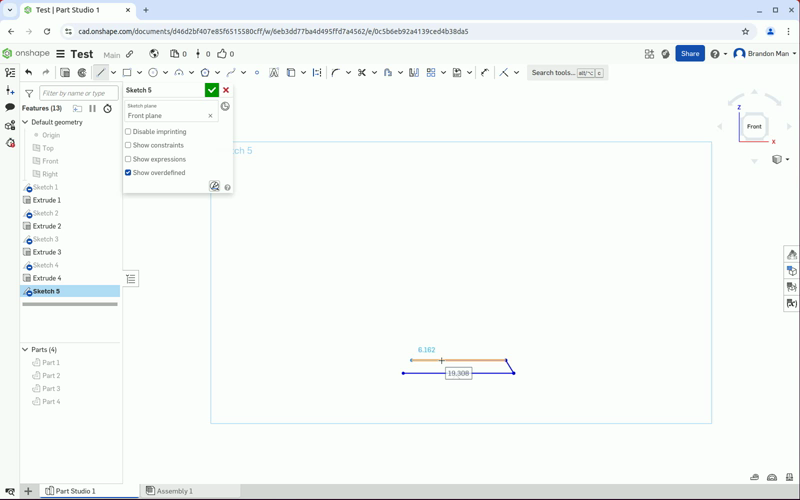
key_down(shift)
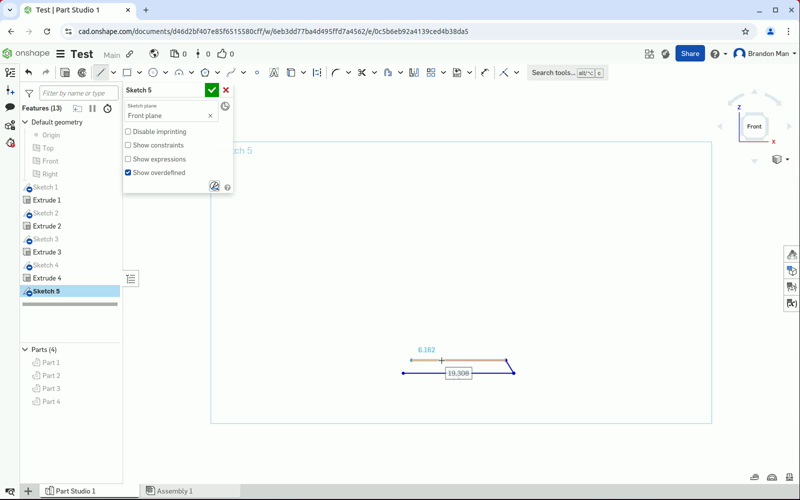
mouse_move(403, 373)
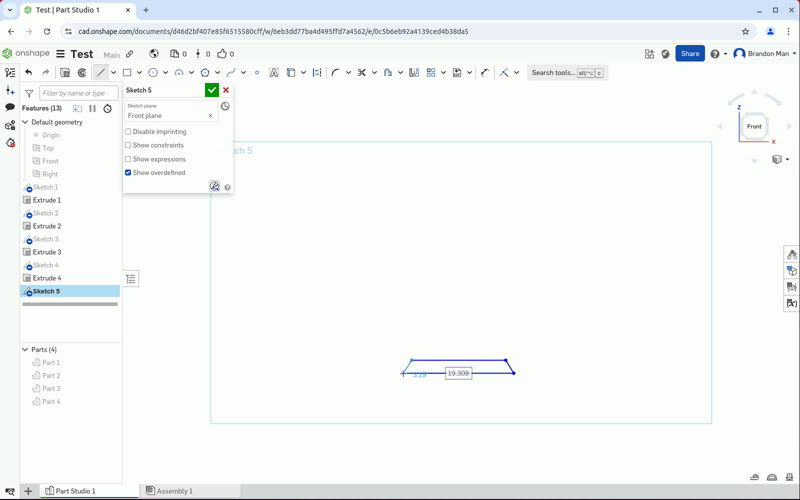
key_up(shift)
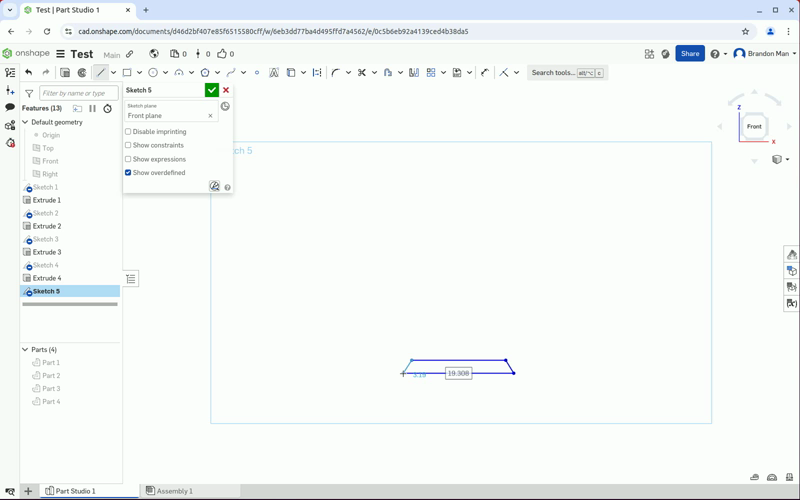
click(403, 373)
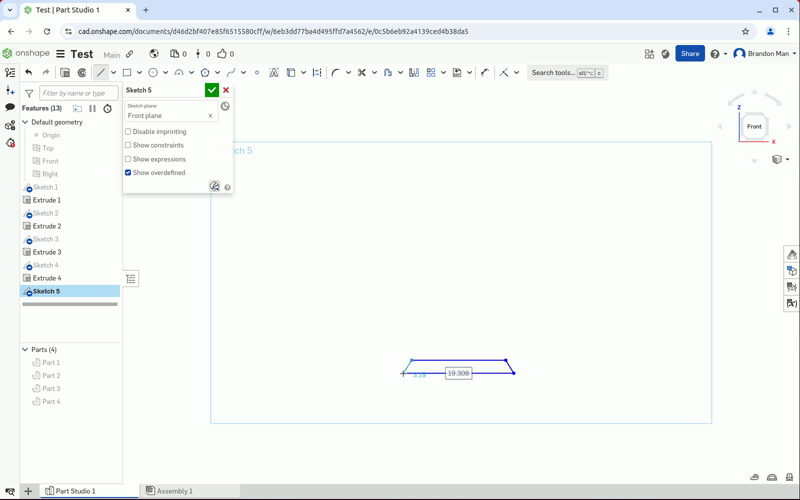
key(esc)
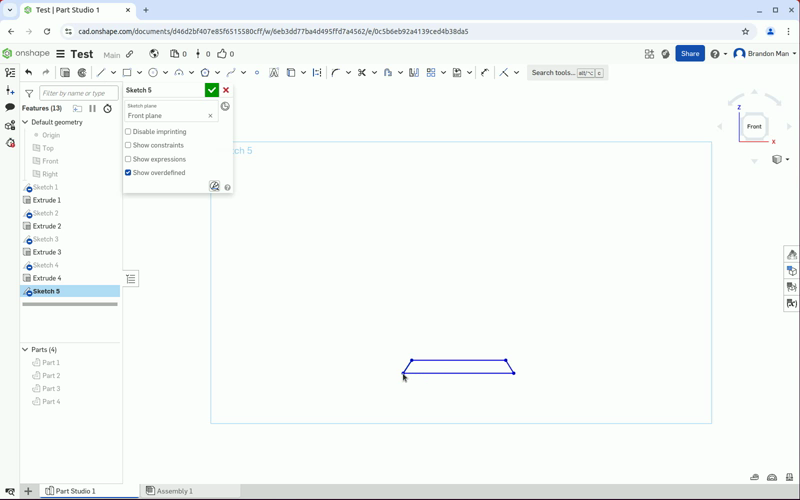
mouse_move(448, 371)
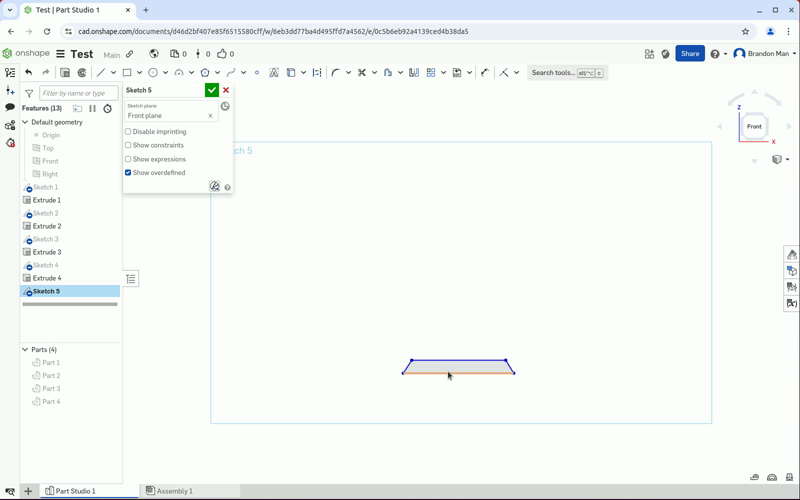
scroll(6)
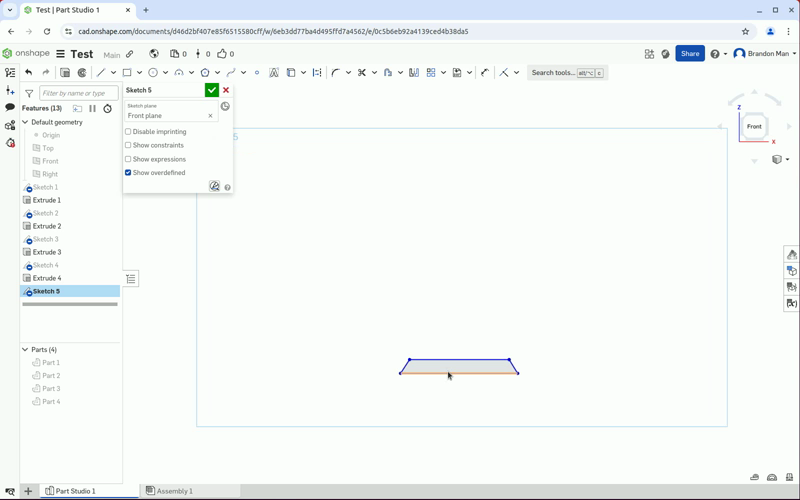
scroll(6)
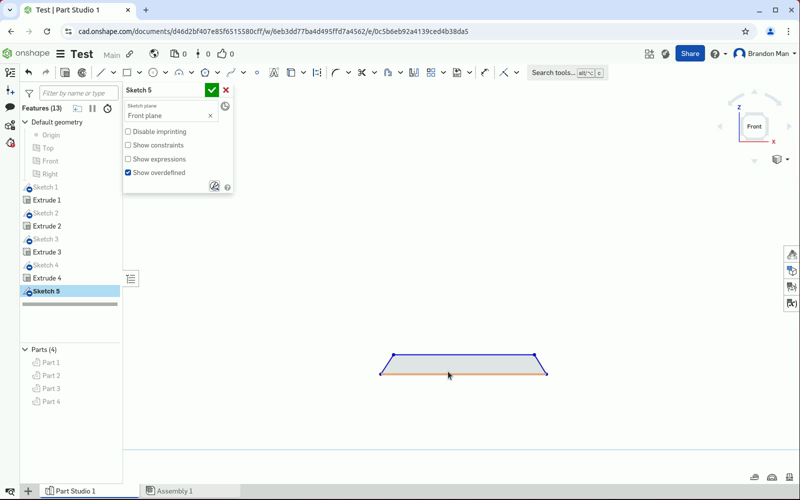
scroll(6)
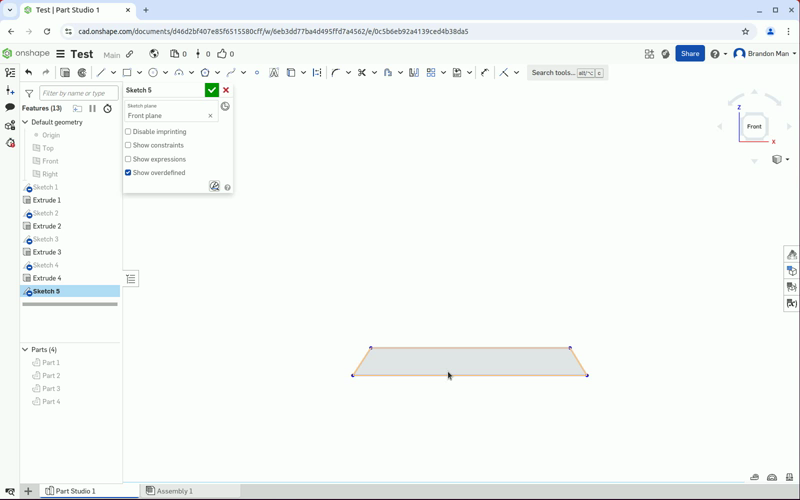
scroll(6)
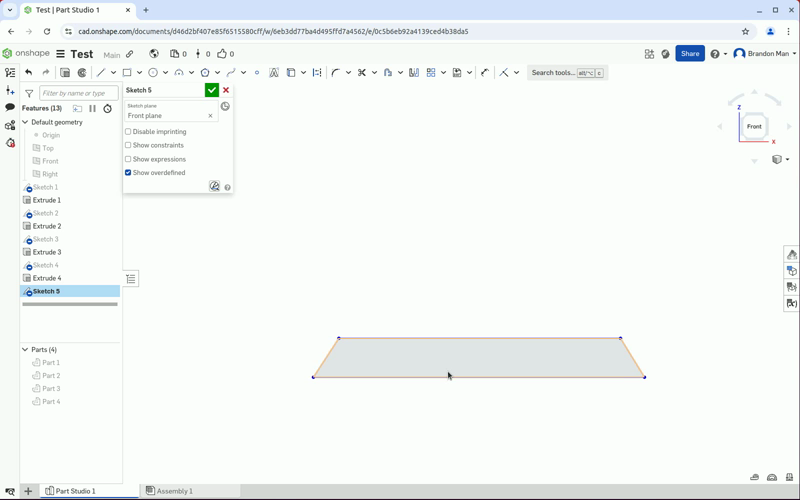
scroll(6)
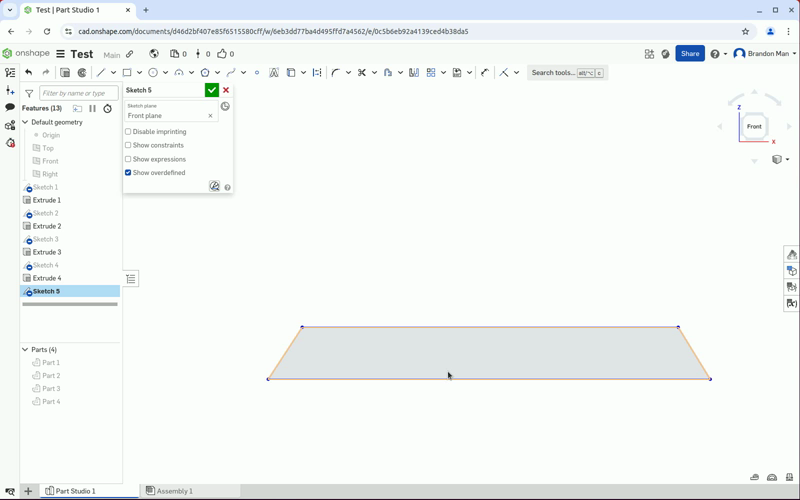
scroll(6)
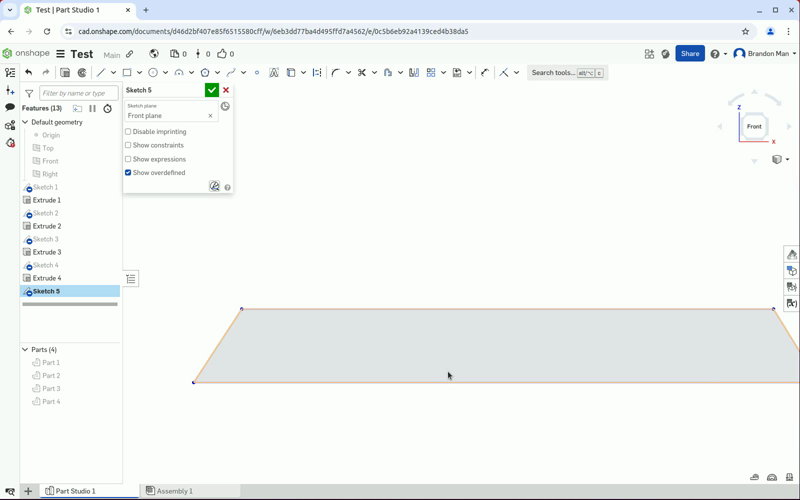
scroll(6)
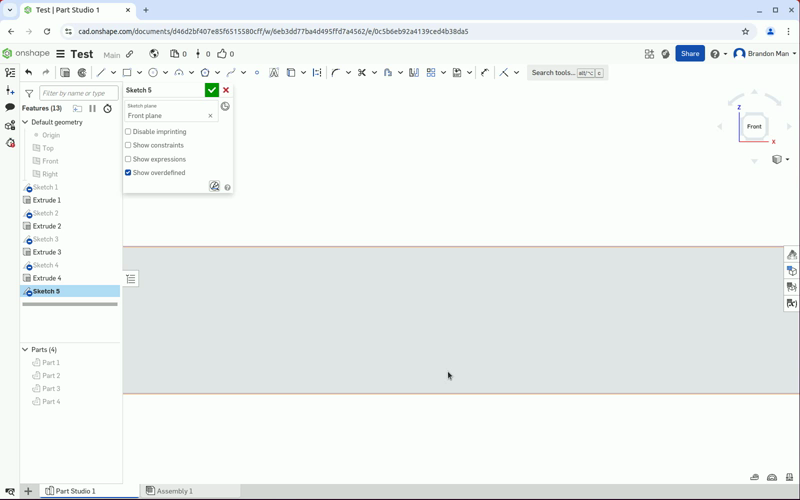
click(448, 371)
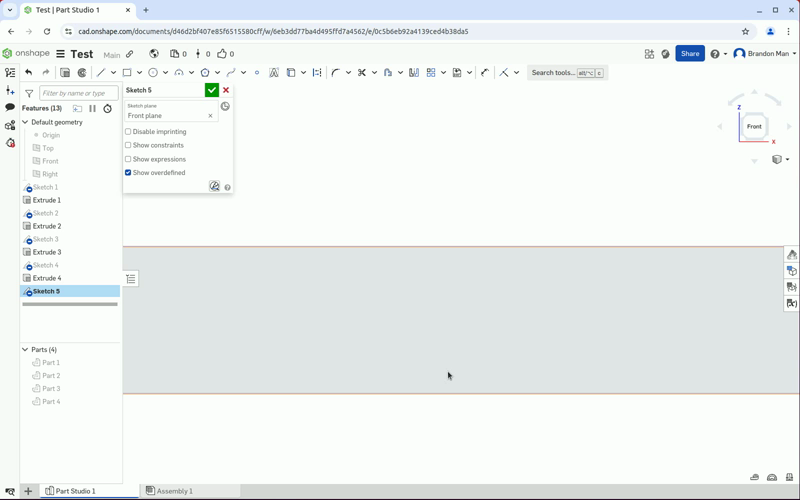
scroll(-6)
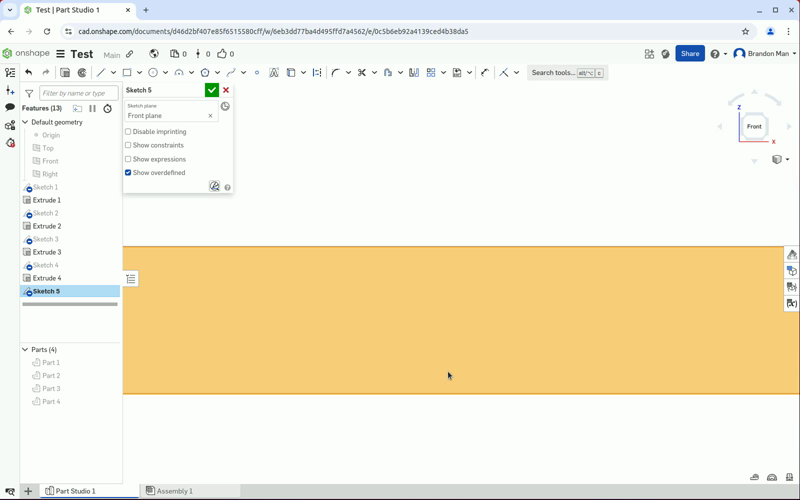
scroll(-6)
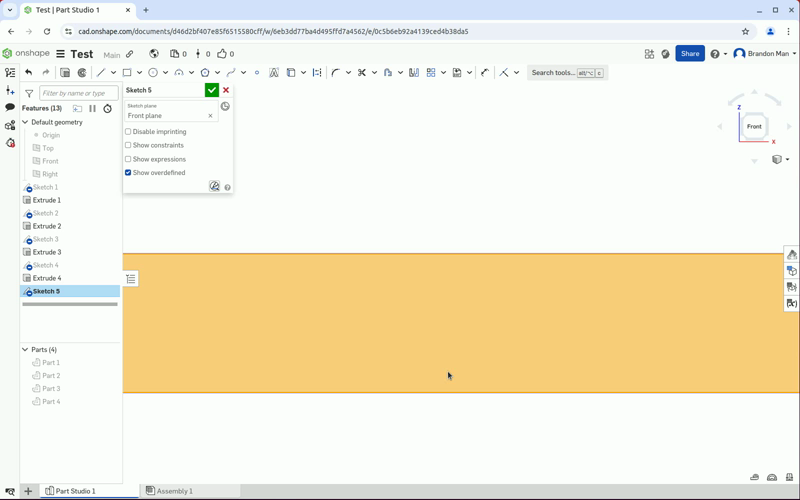
scroll(-6)
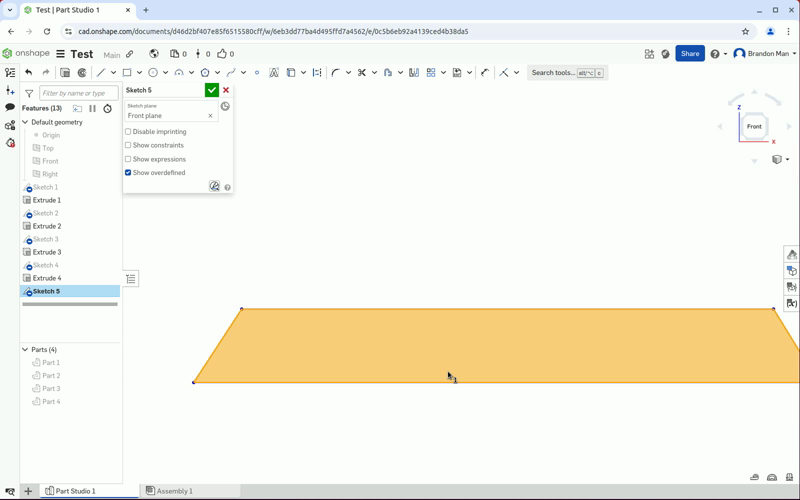
scroll(-6)
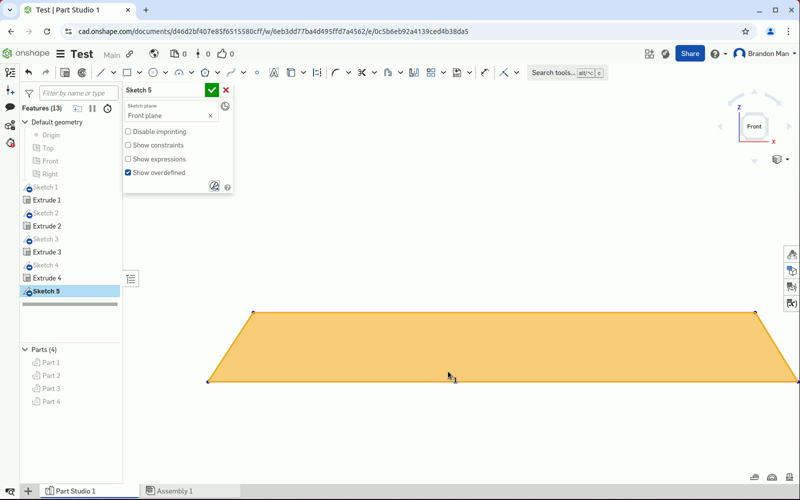
scroll(-6)
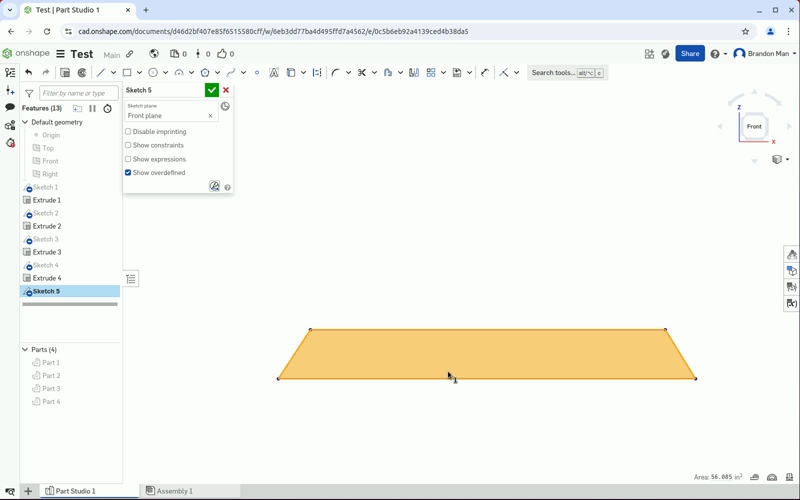
scroll(-6)
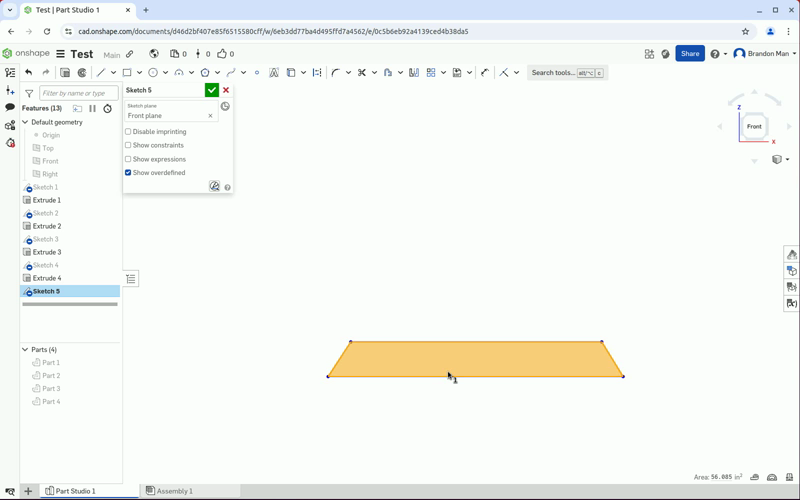
scroll(-6)
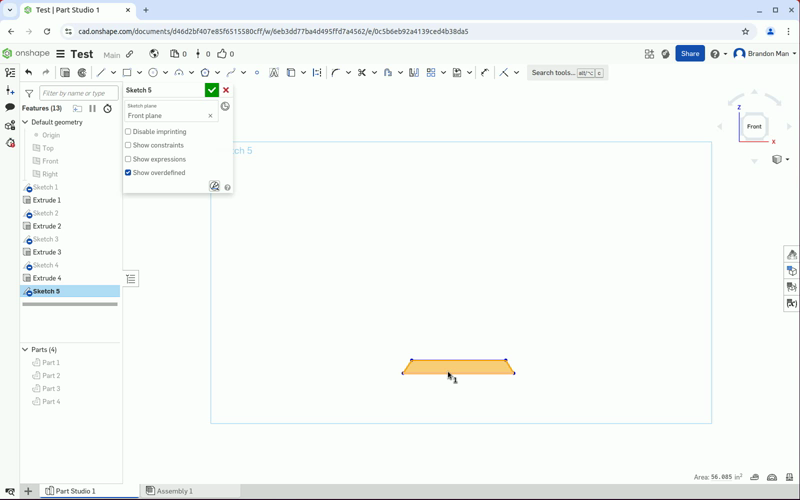
mouse_move(73, 352)
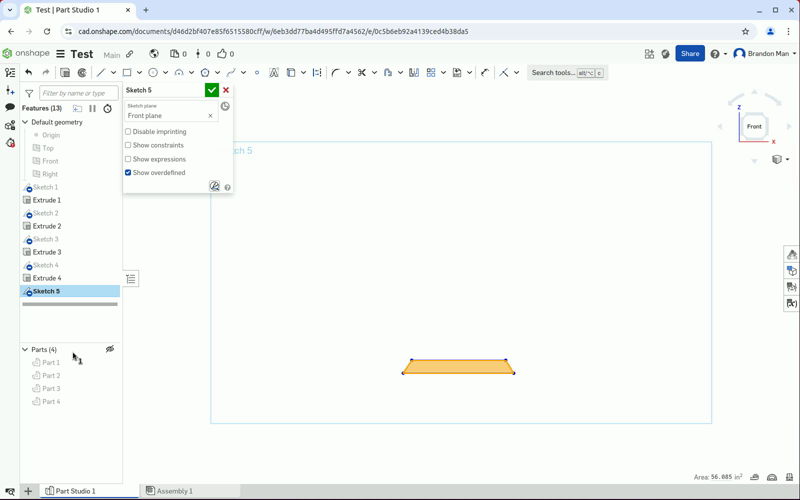
key(shift+y)
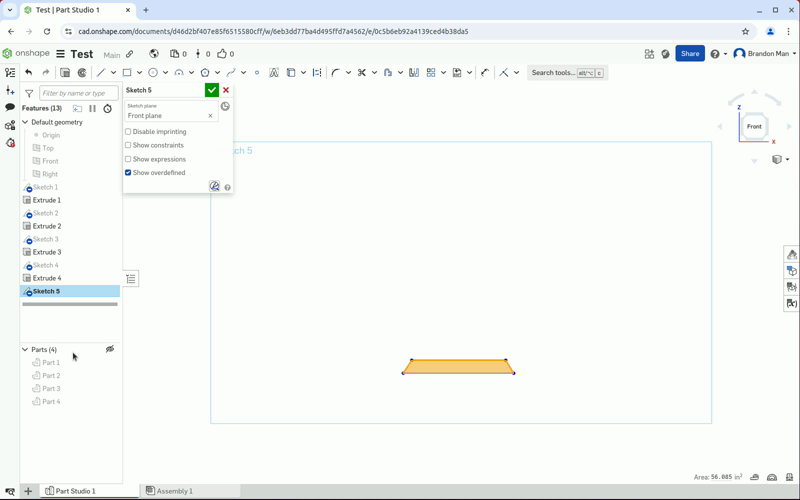
key(shift+e)
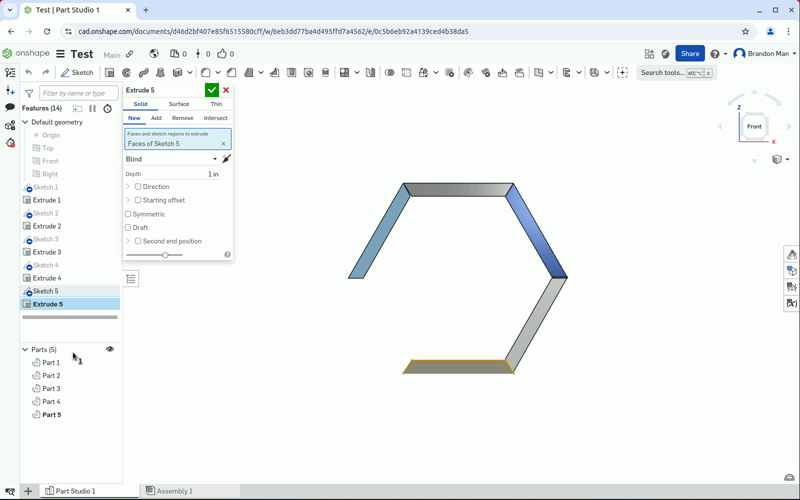
mouse_move(143, 106)
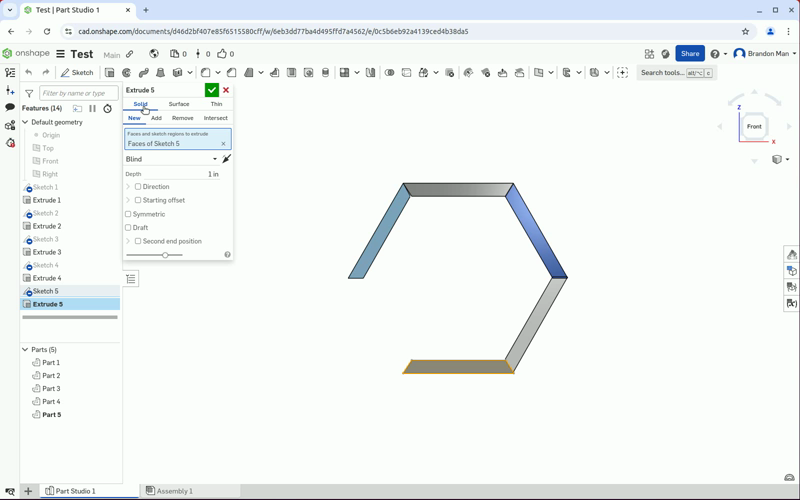
click(143, 106)
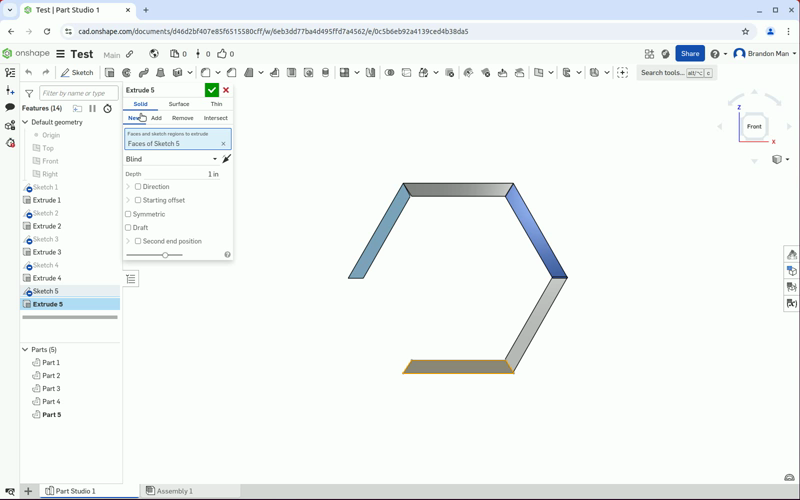
mouse_move(137, 120)
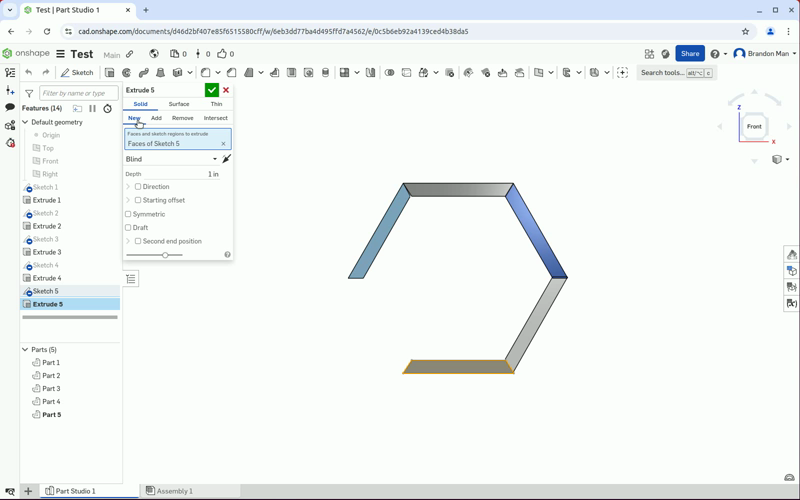
click(137, 120)
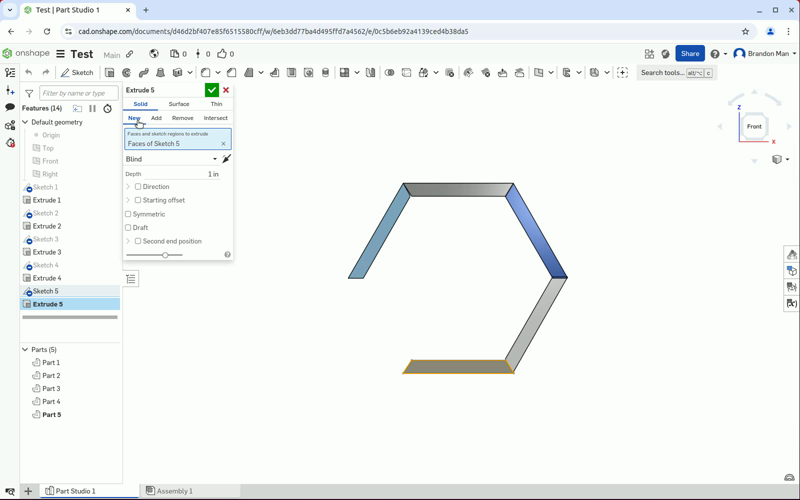
key(tab, 4)
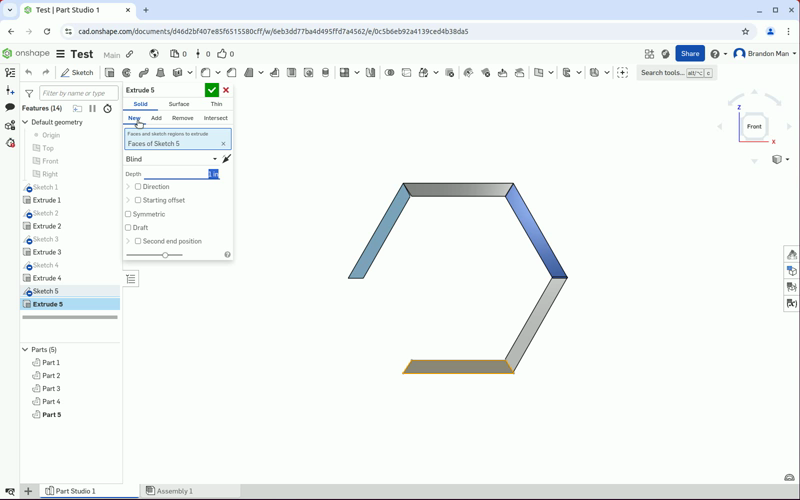
text(14.924)
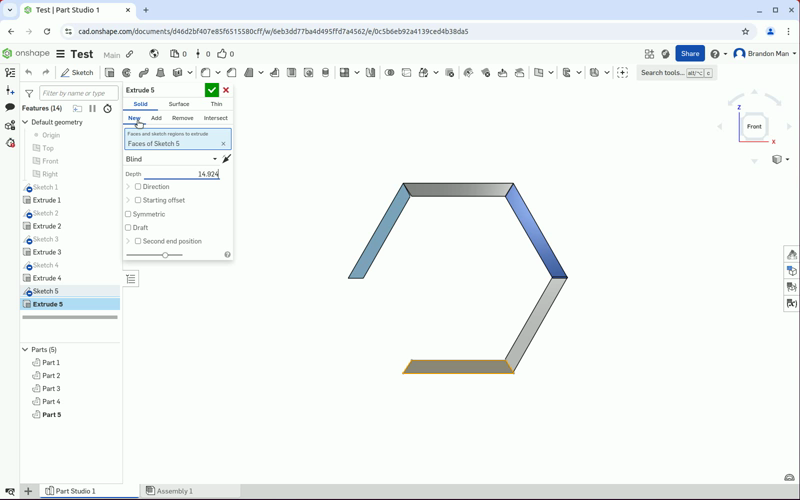
key(enter)
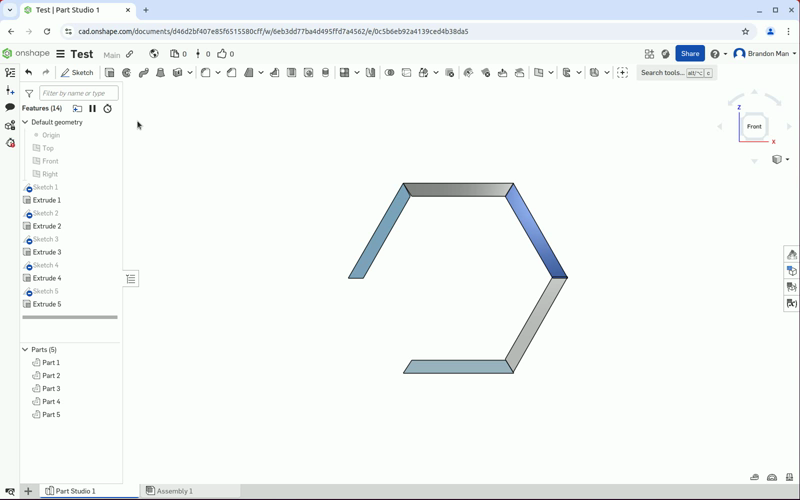
key(shift+h)
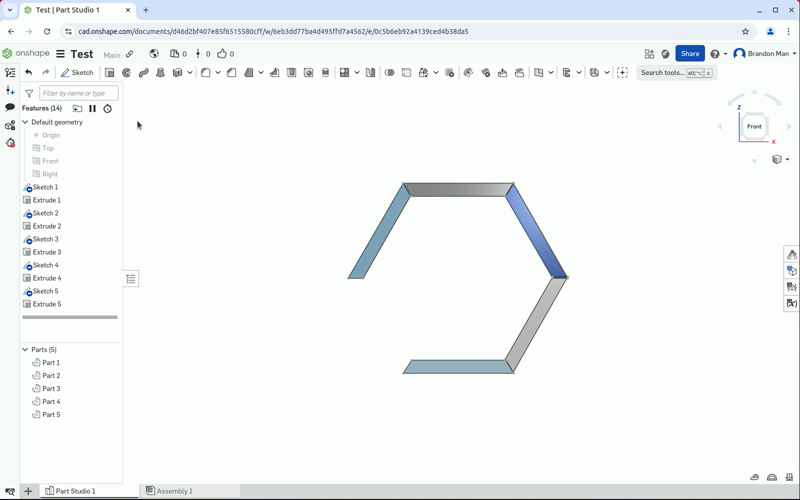
key(shift+h)
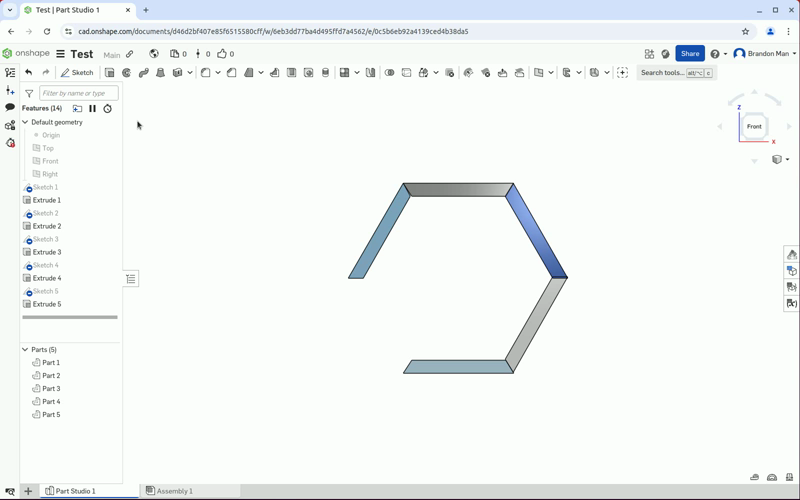
mouse_move(73, 189)
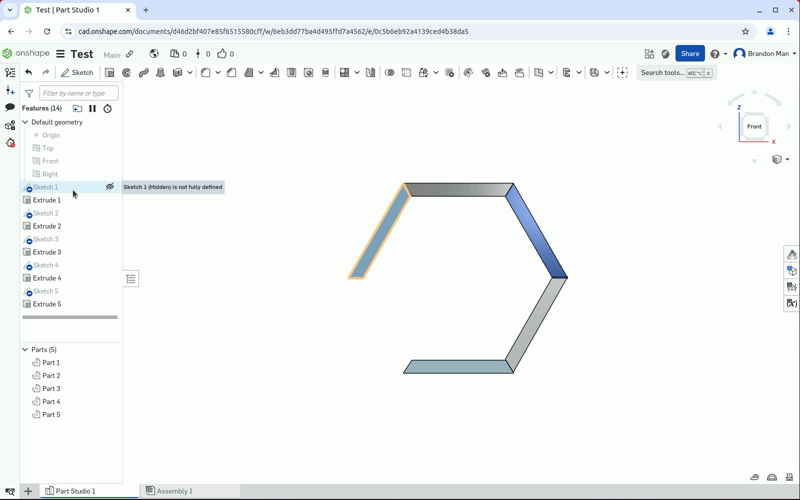
click(73, 189)
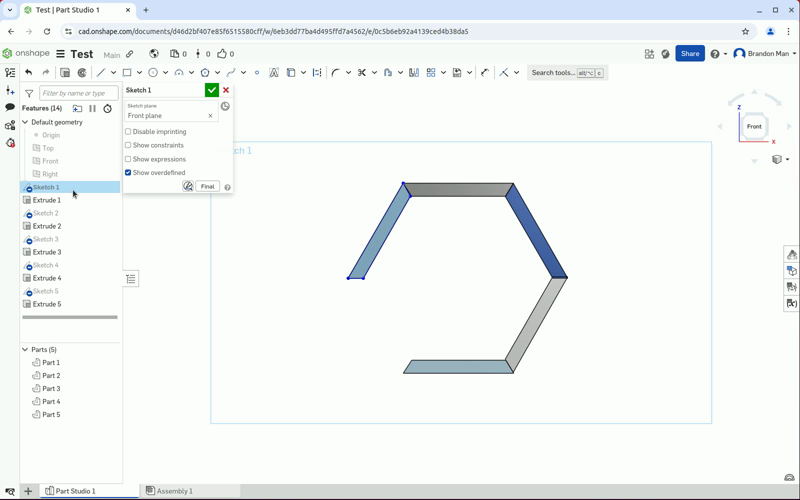
mouse_move(229, 92)
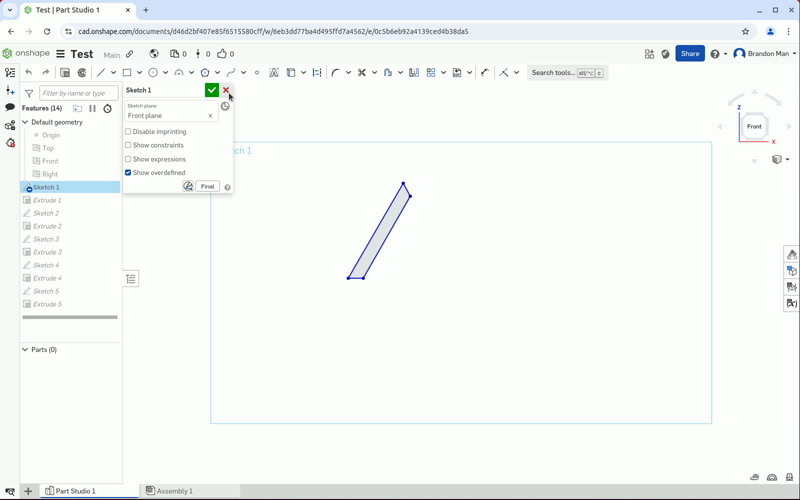
click(229, 92)
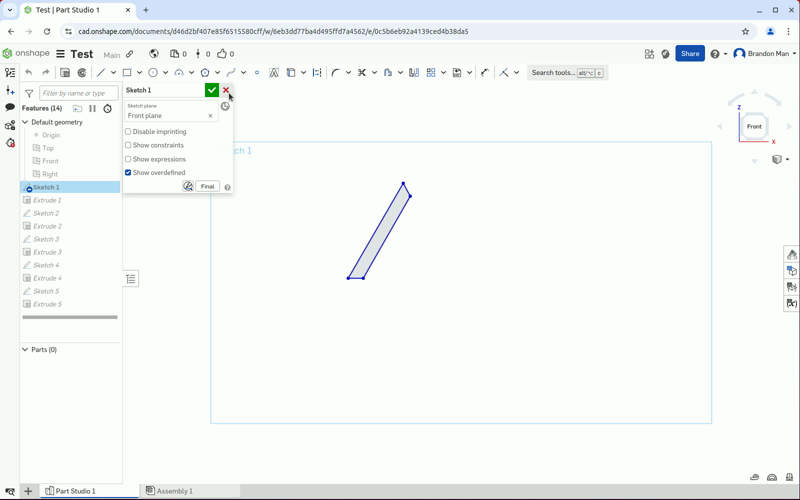
key(shift+s)
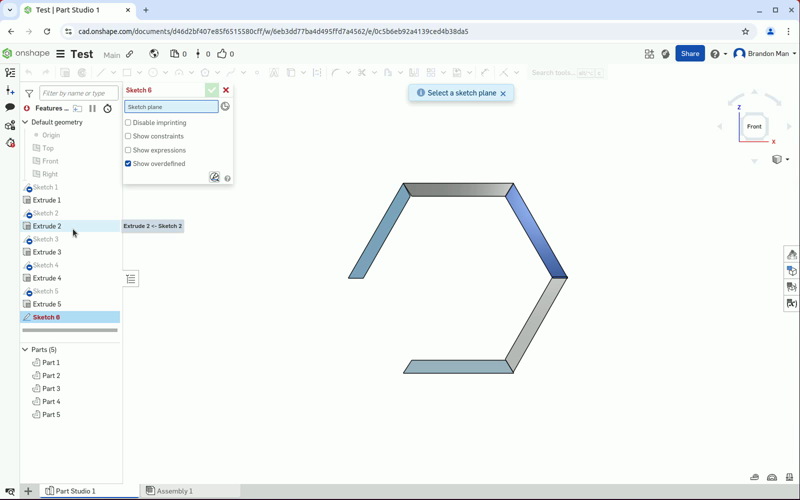
scroll(3)
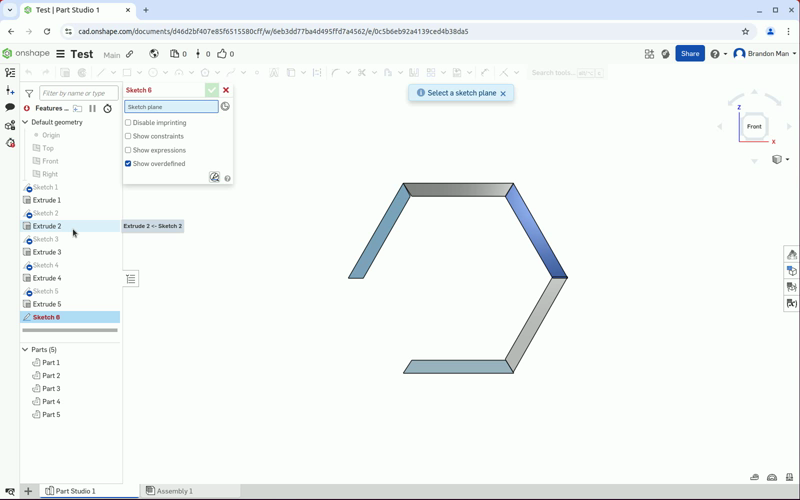
mouse_move(73, 163)
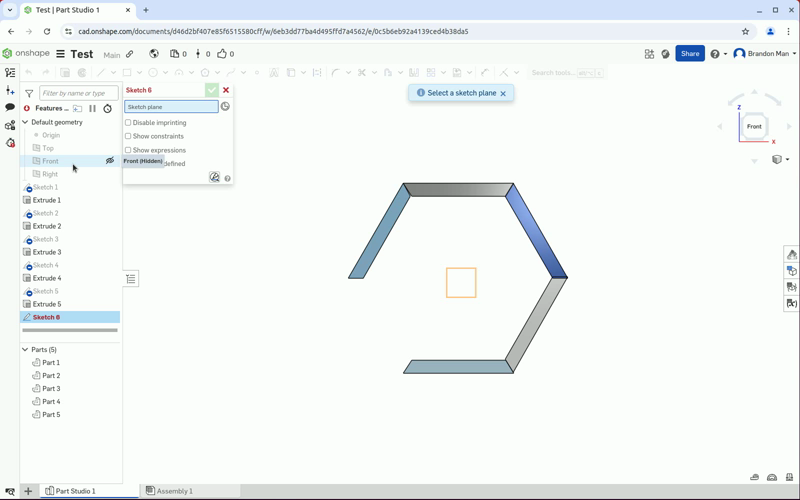
click(73, 163)
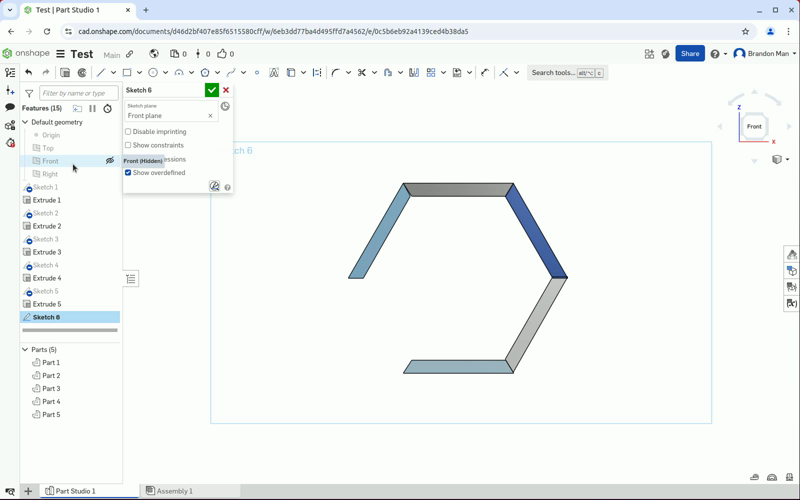
mouse_move(73, 352)
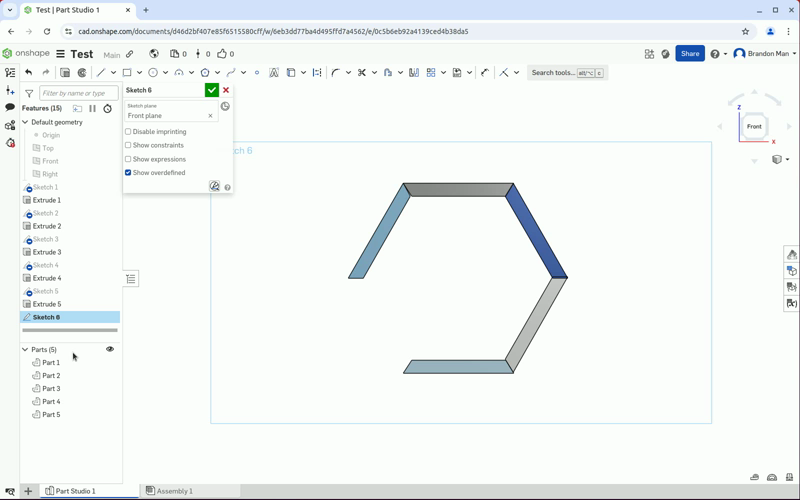
key(y)
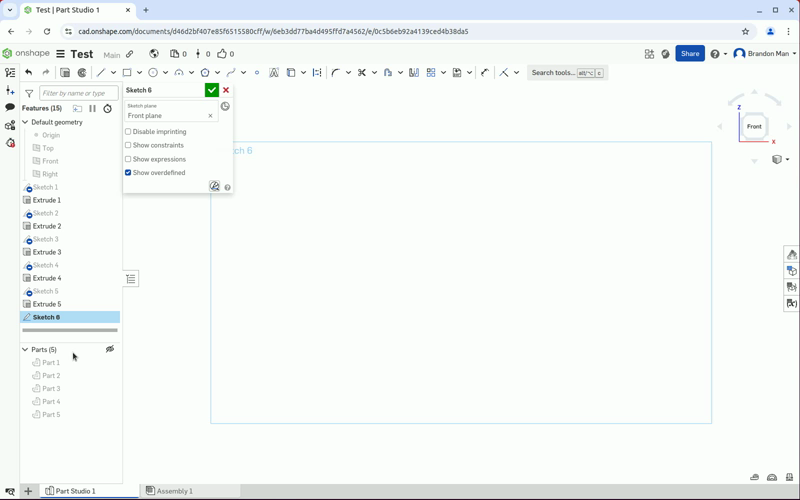
key(l)
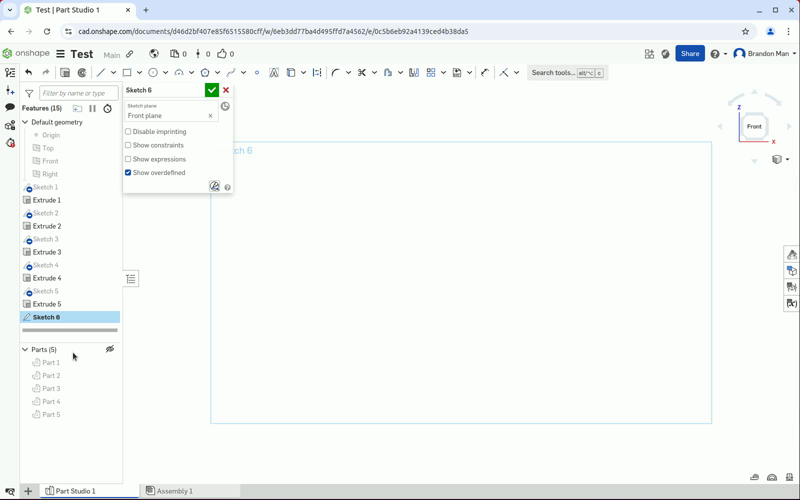
key_down(shift)
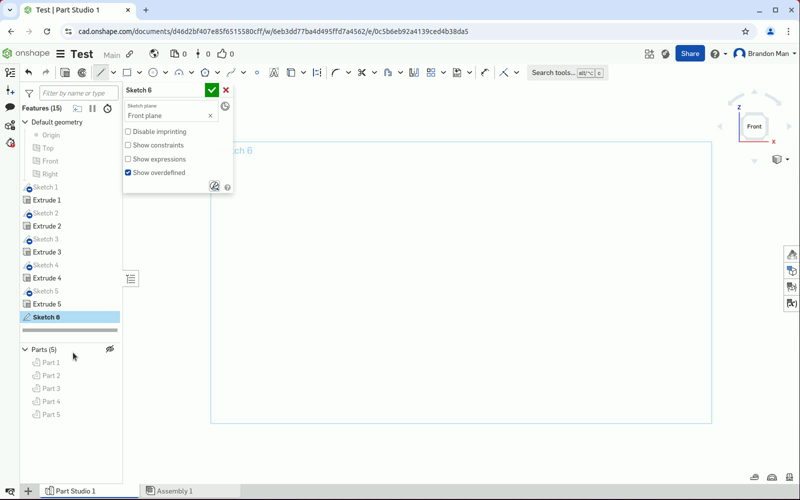
mouse_move(348, 278)
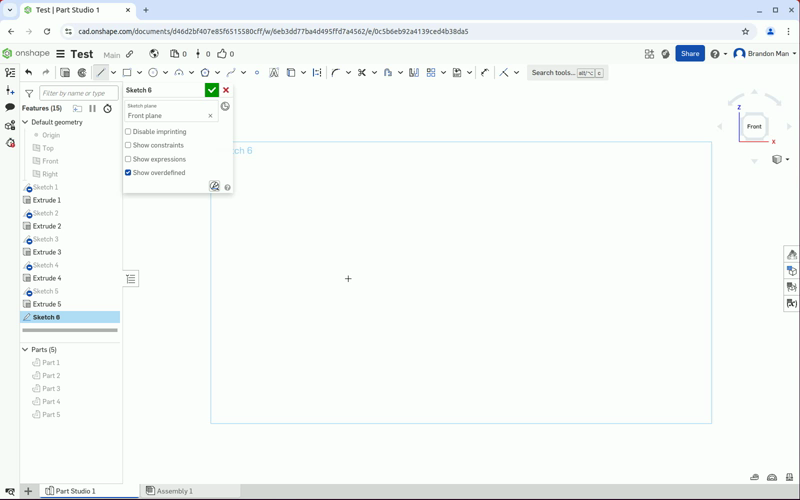
click(348, 278)
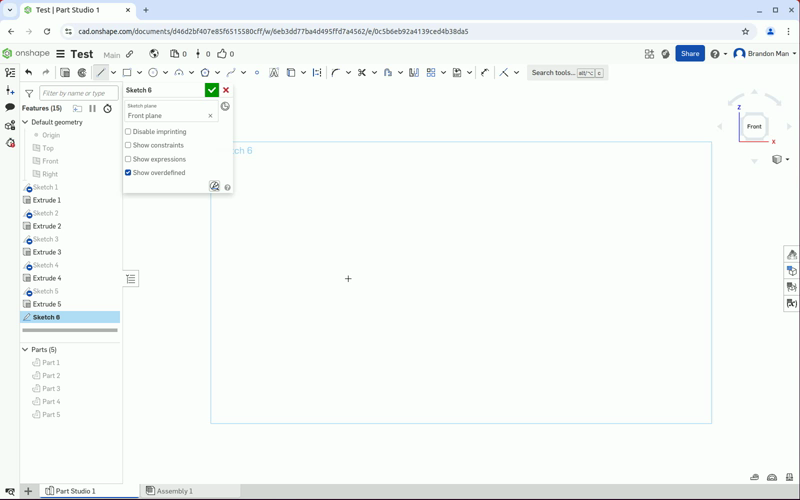
key_up(shift)
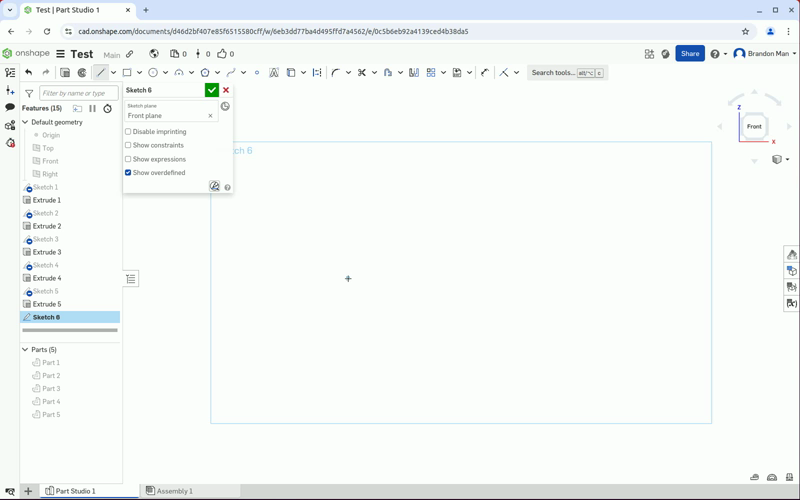
key_down(shift)
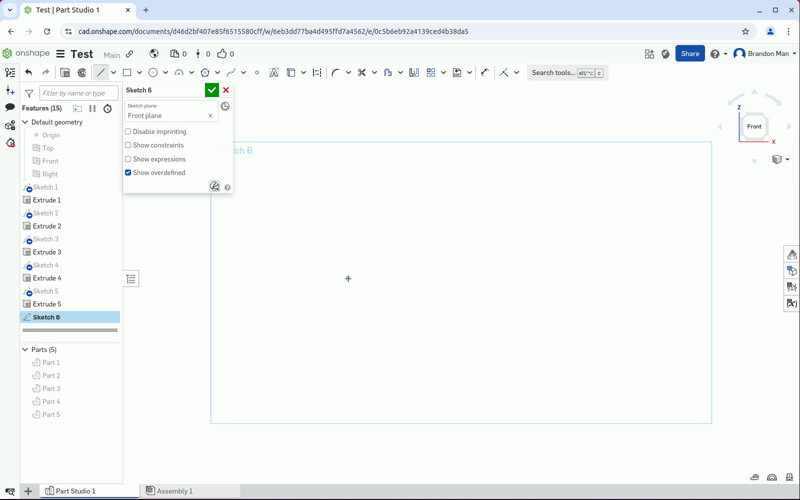
mouse_move(403, 373)
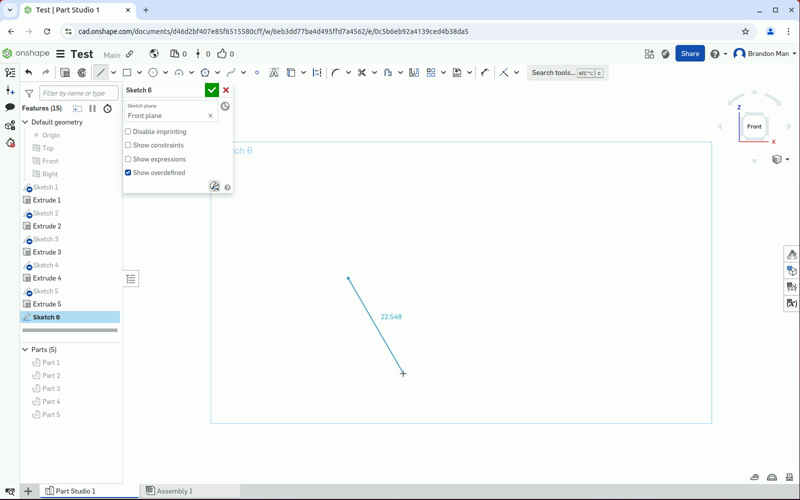
click(403, 373)
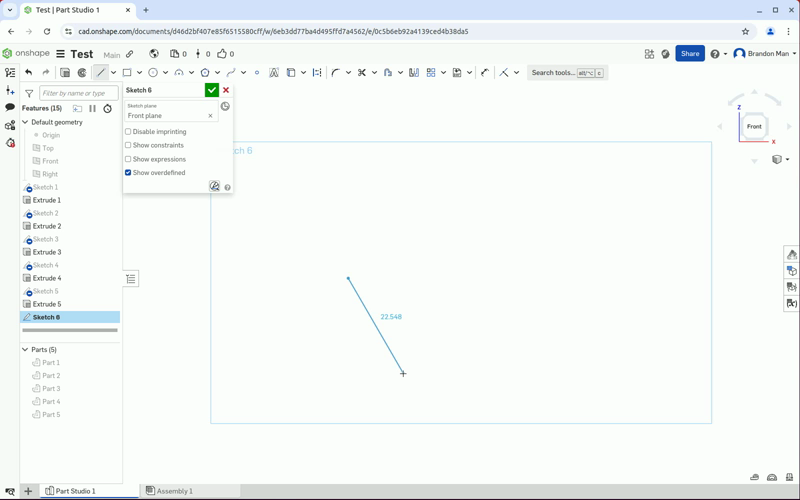
key_up(shift)
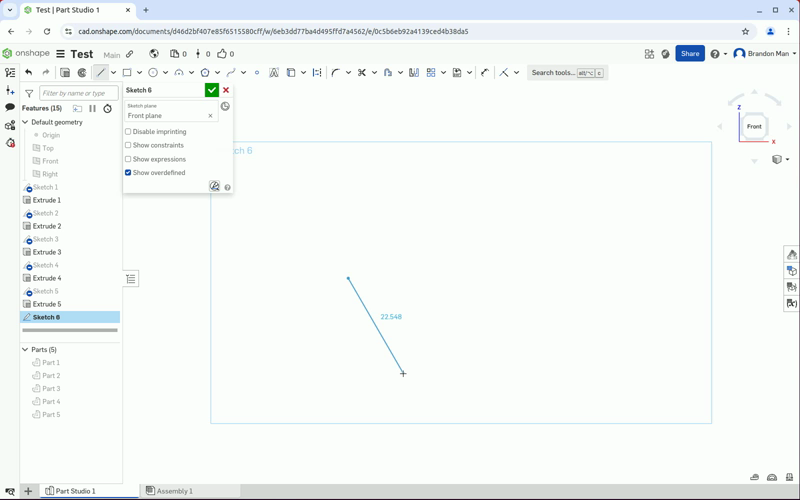
key_down(shift)
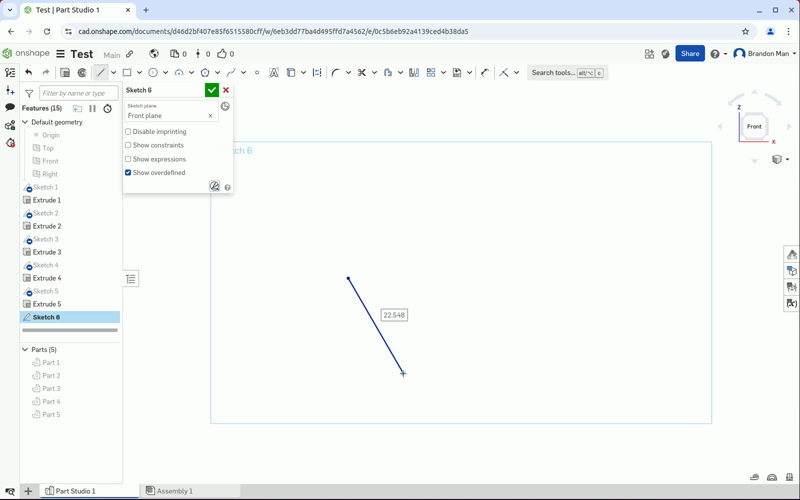
mouse_move(433, 373)
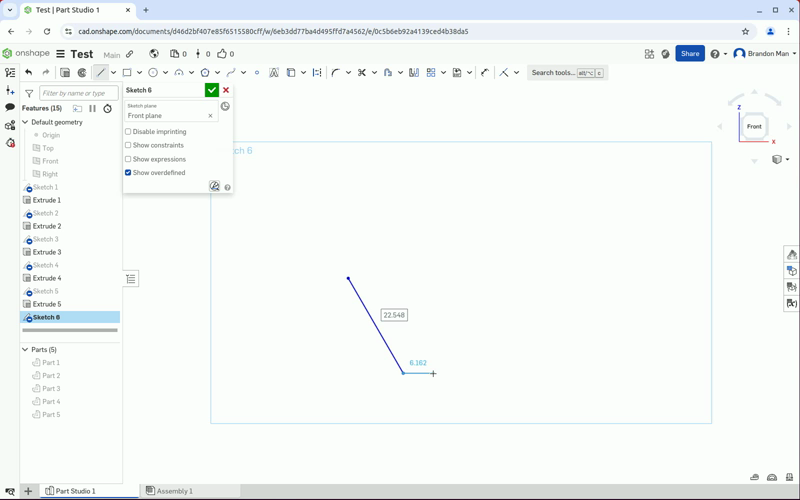
mouse_move(410, 360)
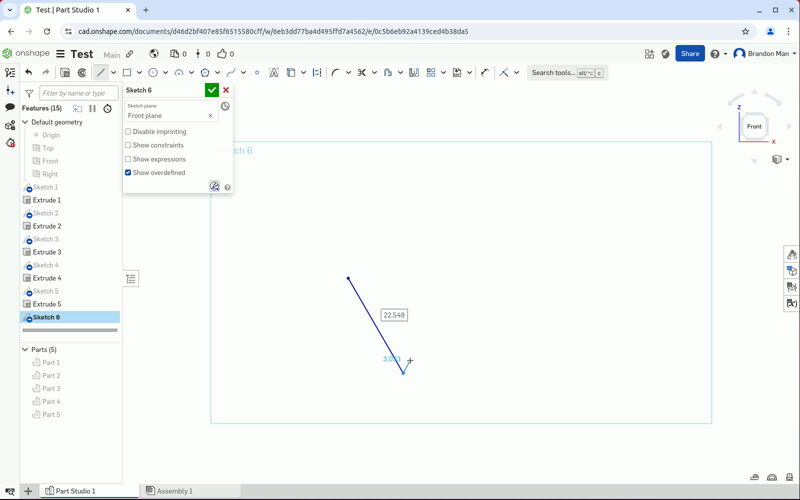
click(410, 360)
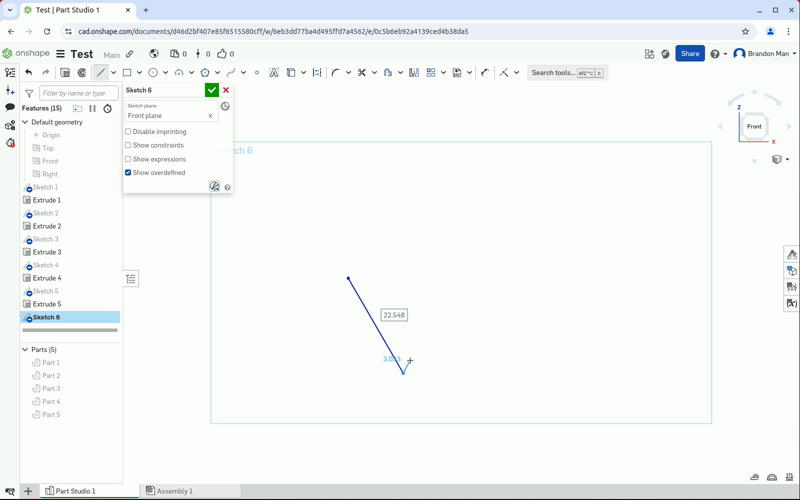
key_up(shift)
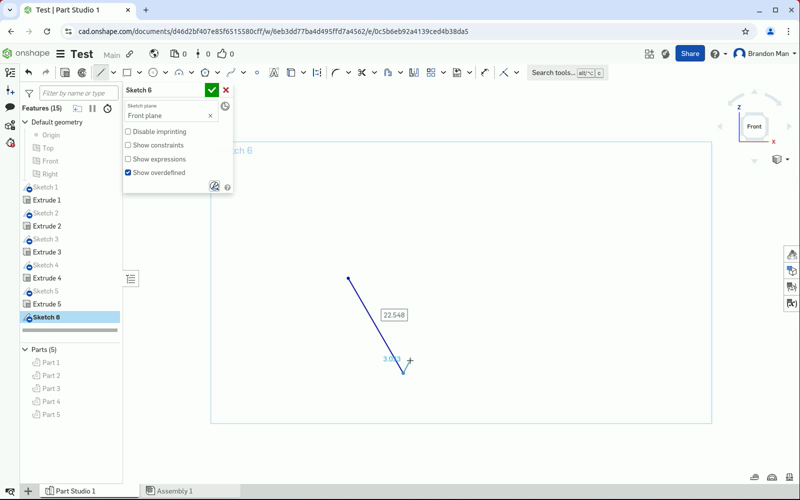
key_down(shift)
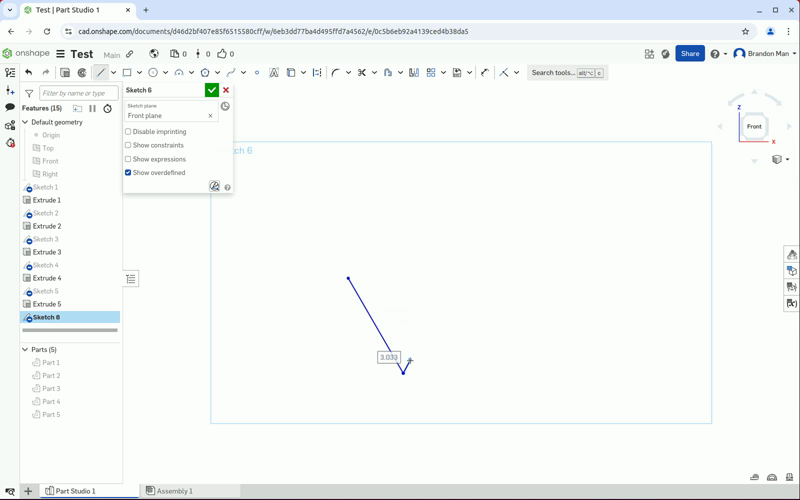
mouse_move(363, 278)
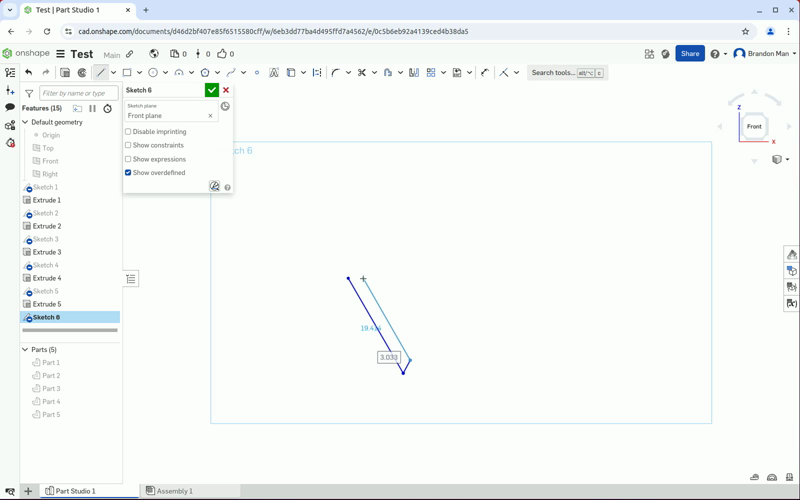
click(363, 278)
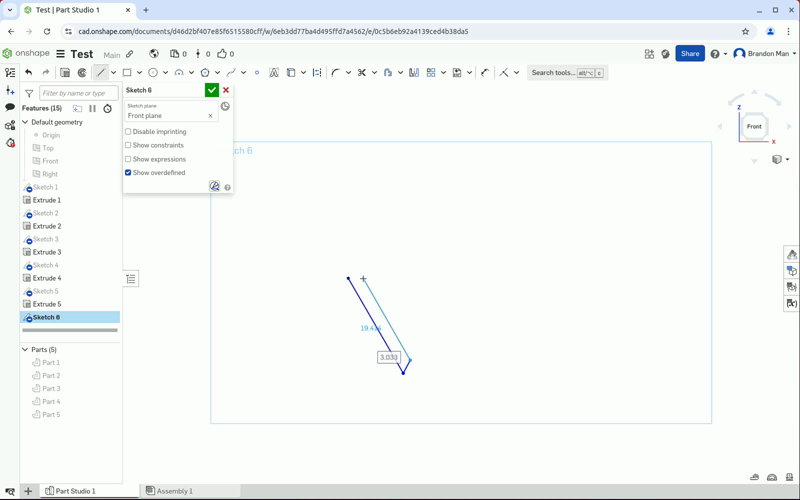
key_up(shift)
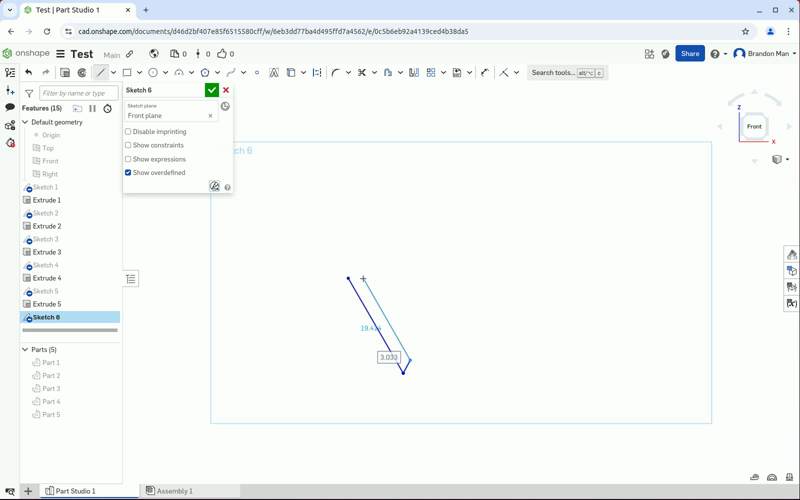
mouse_move(393, 278)
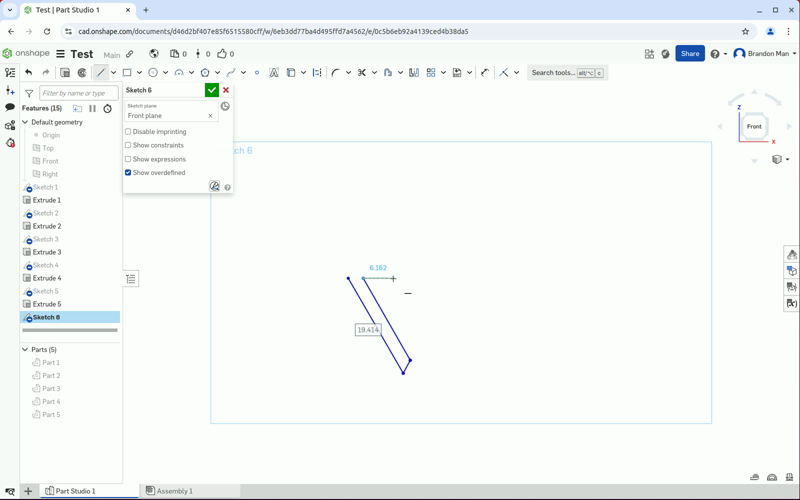
key_down(shift)
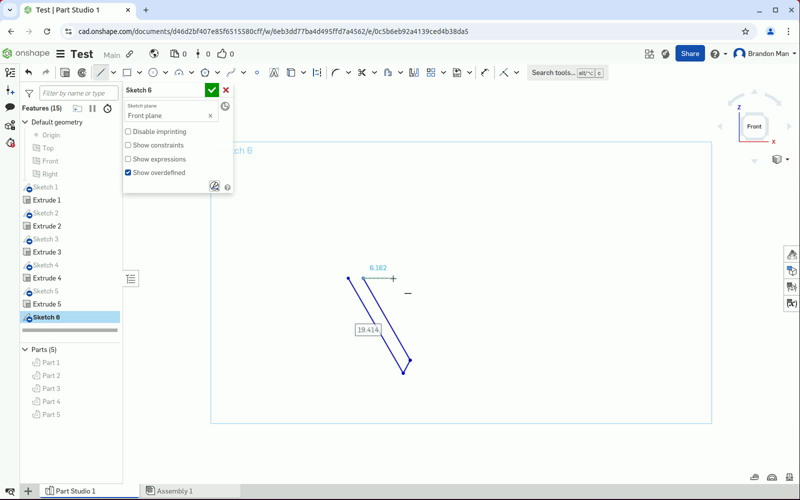
mouse_move(348, 278)
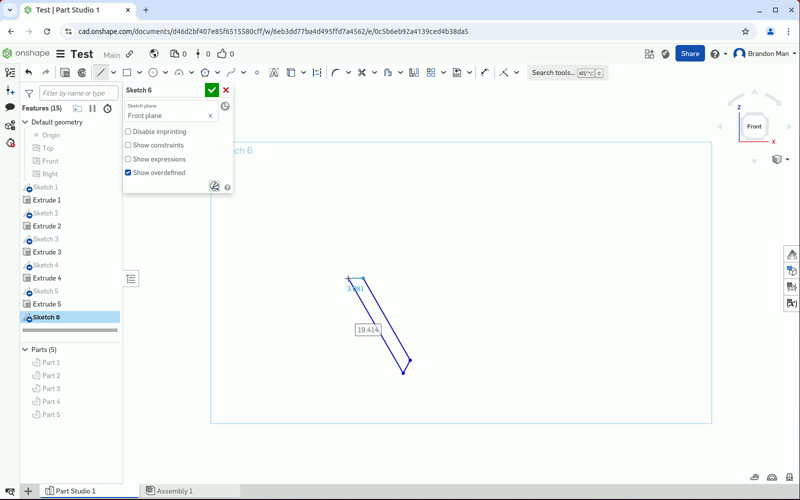
key_up(shift)
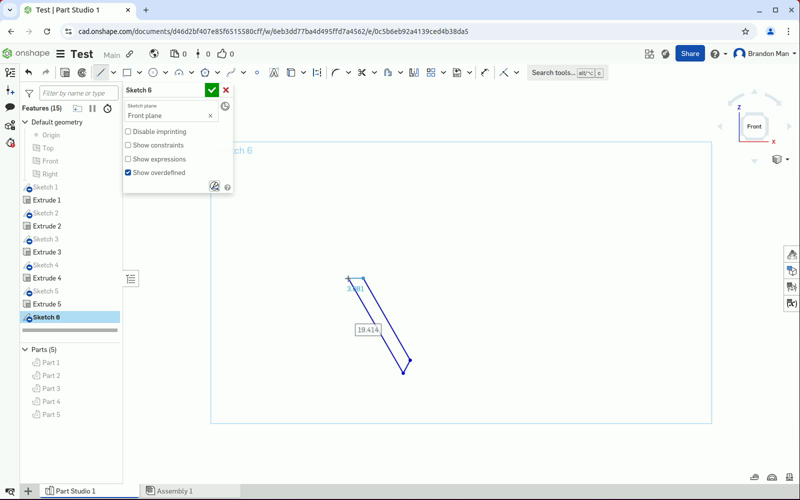
click(348, 278)
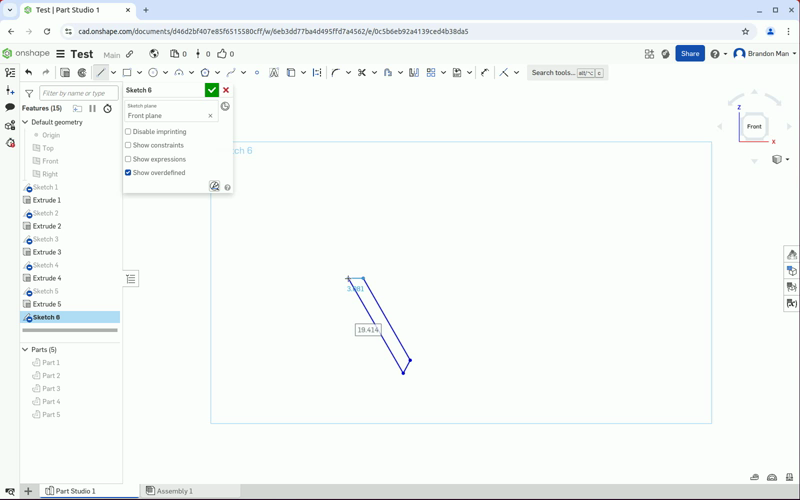
key(esc)
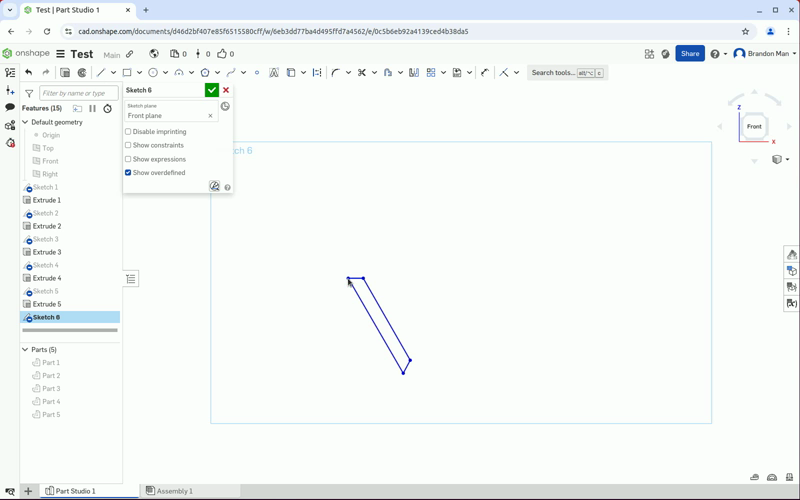
mouse_move(386, 328)
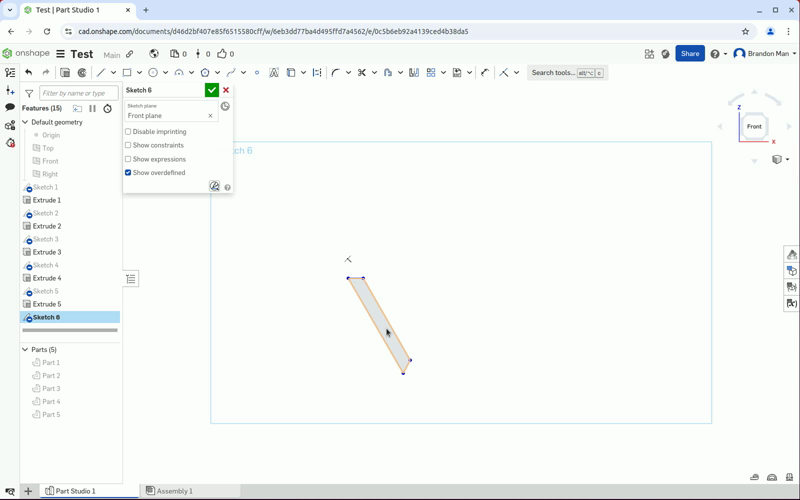
scroll(6)
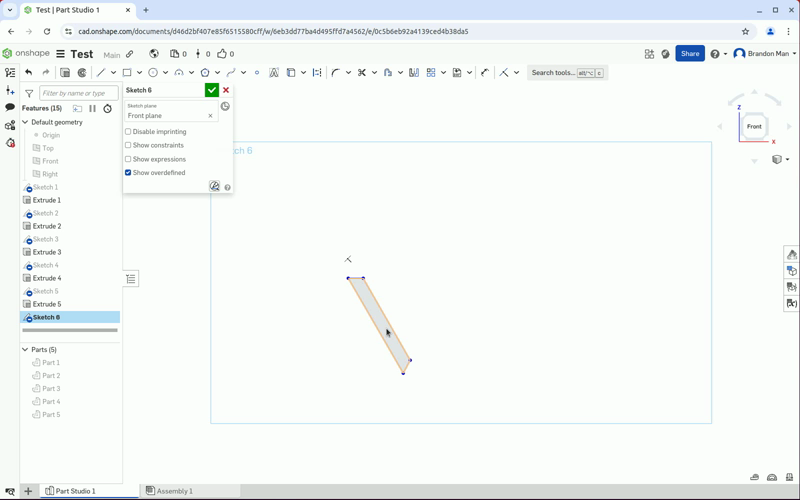
scroll(6)
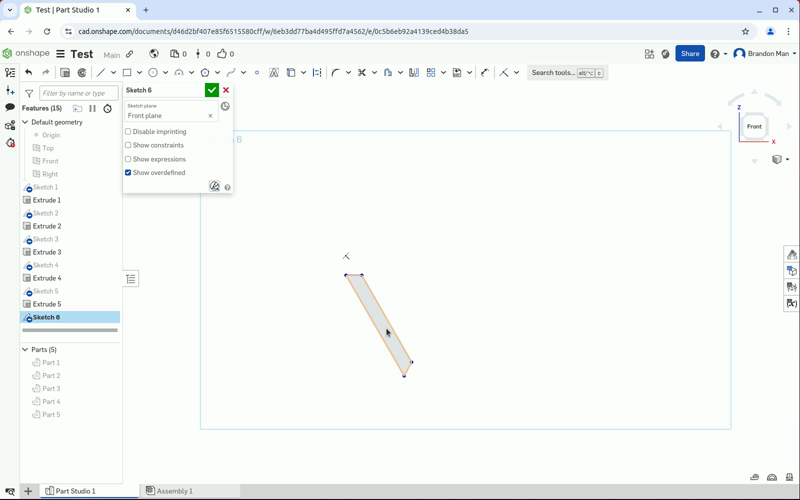
scroll(6)
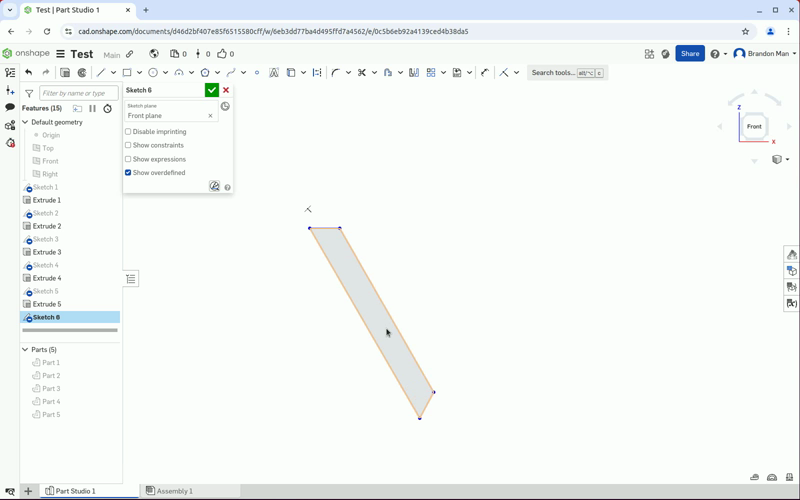
scroll(6)
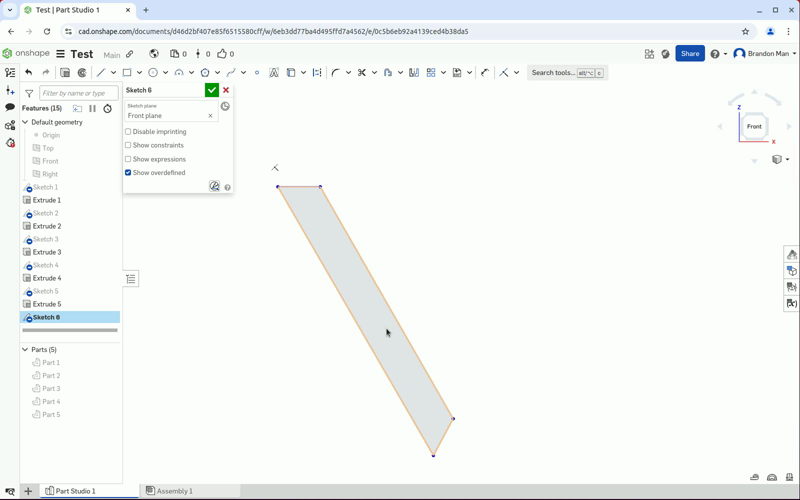
scroll(6)
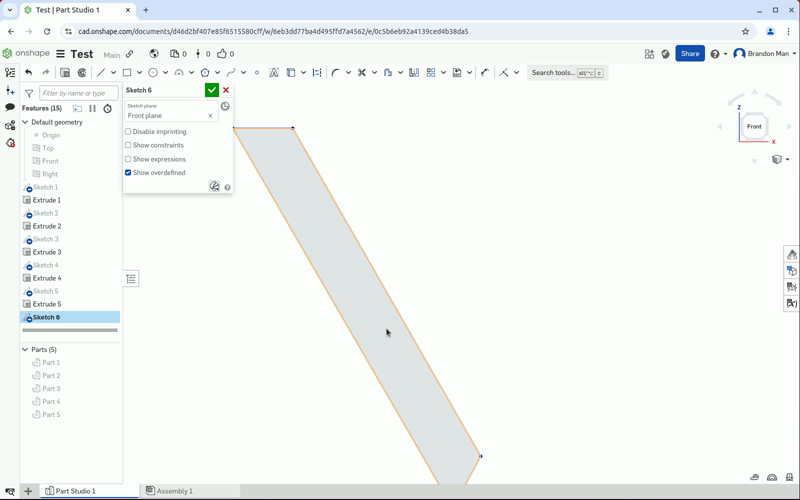
scroll(6)
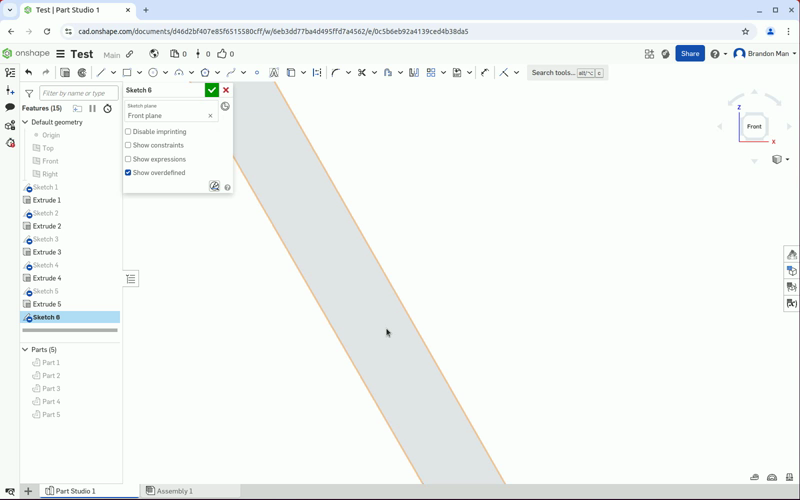
scroll(6)
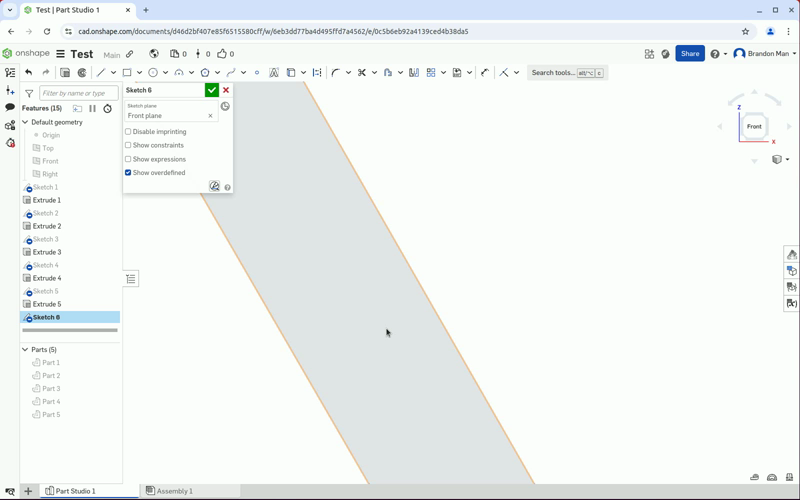
click(386, 328)
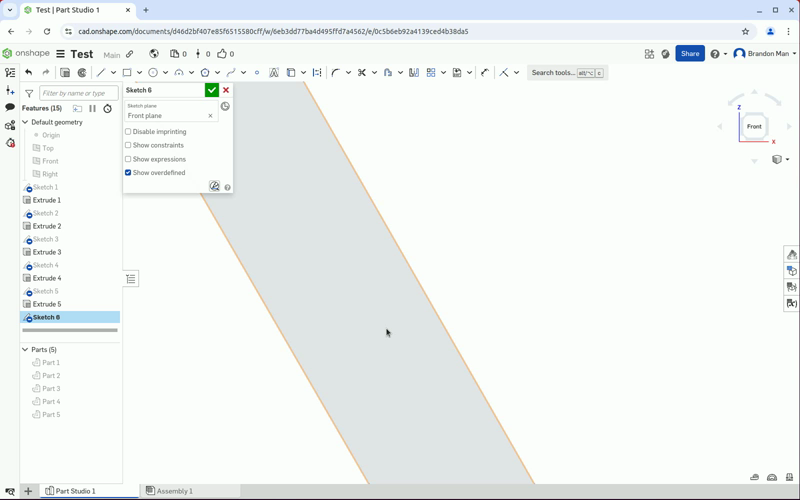
scroll(-6)
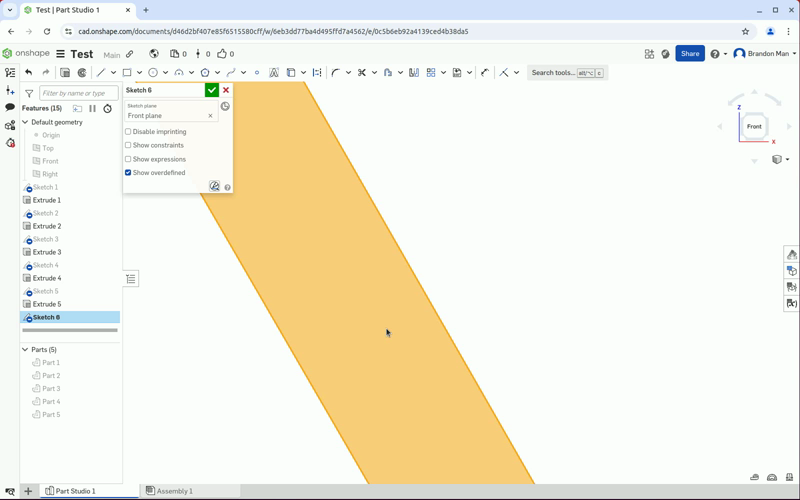
scroll(-6)
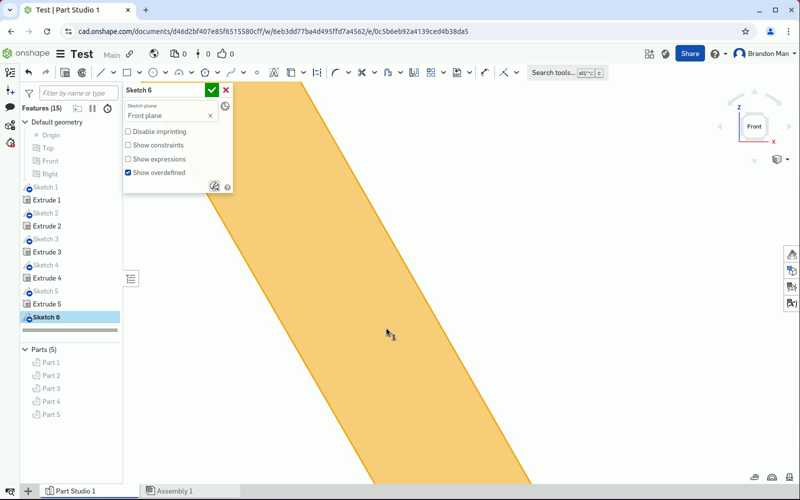
scroll(-6)
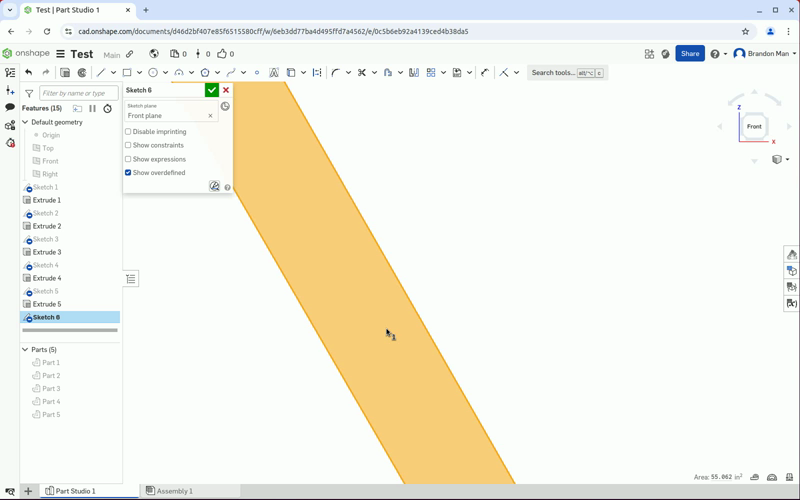
scroll(-6)
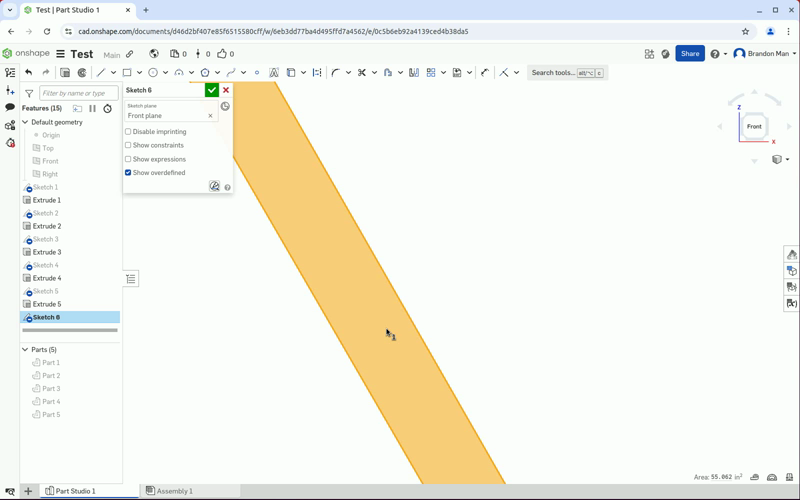
scroll(-6)
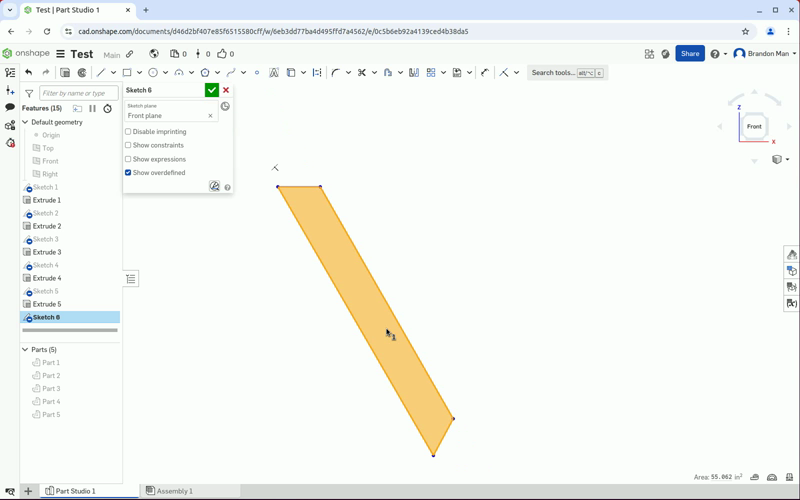
scroll(-6)
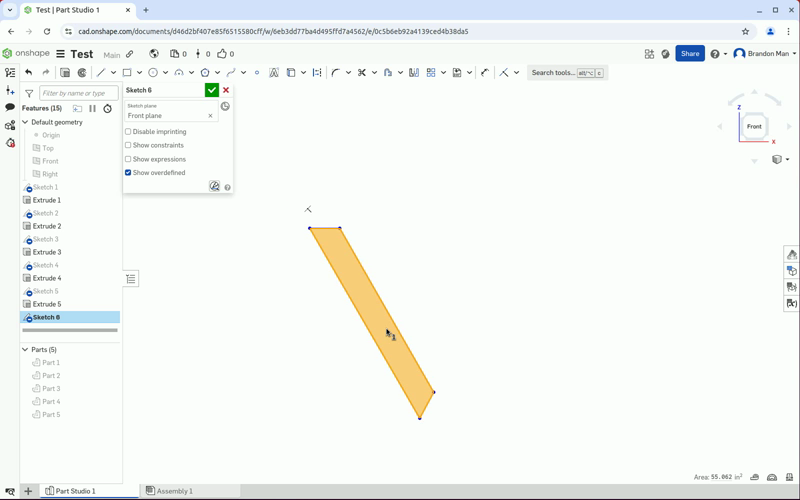
scroll(-6)
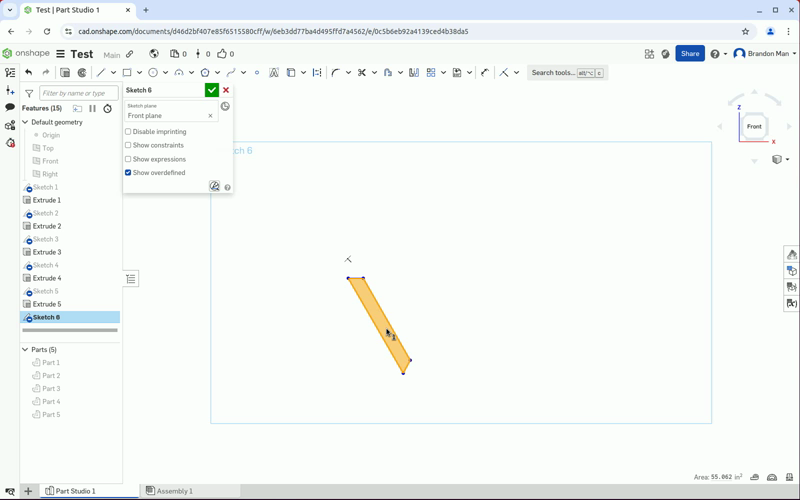
mouse_move(73, 352)
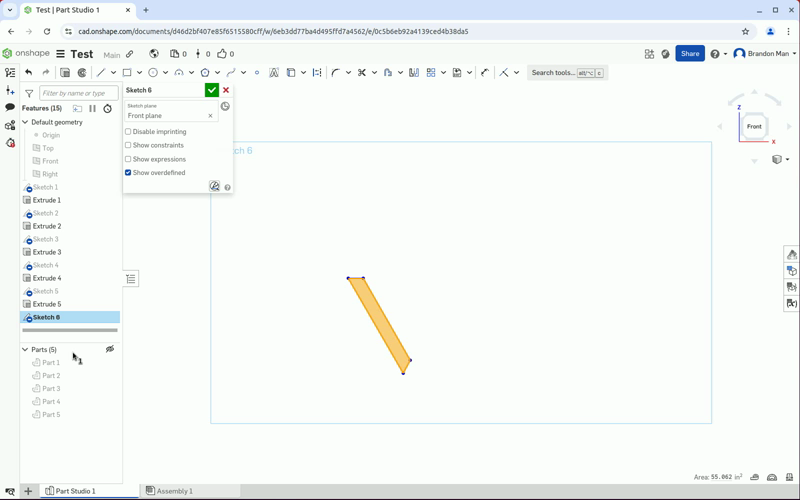
key(shift+y)
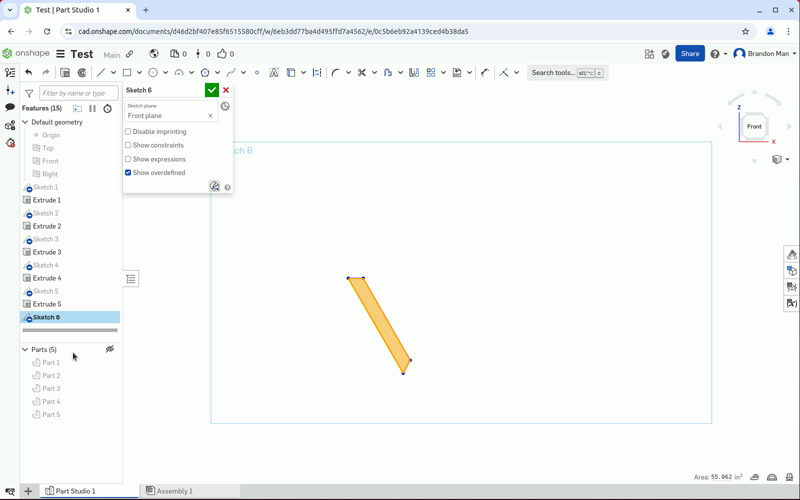
key(shift+e)
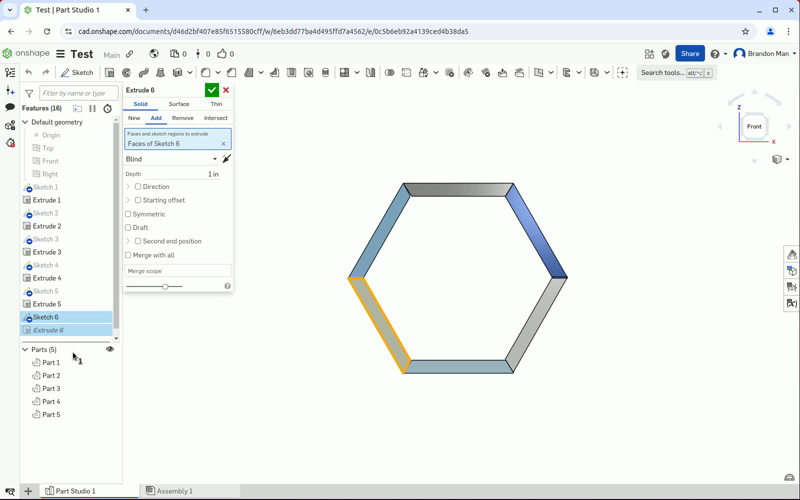
mouse_move(143, 106)
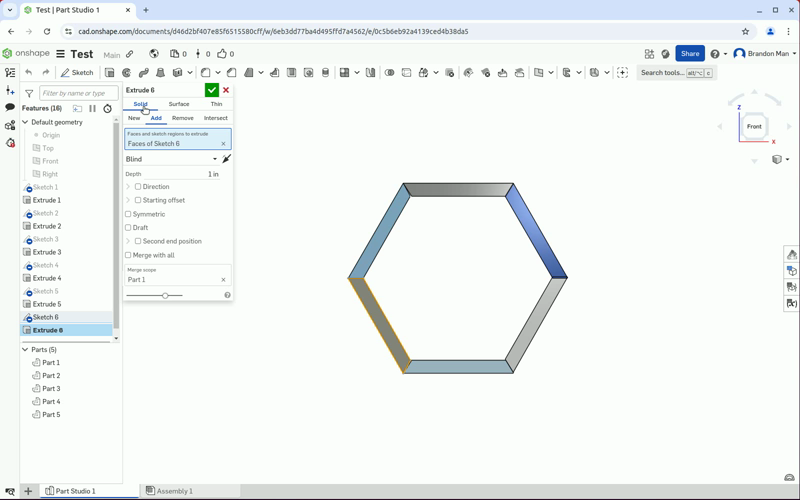
click(143, 106)
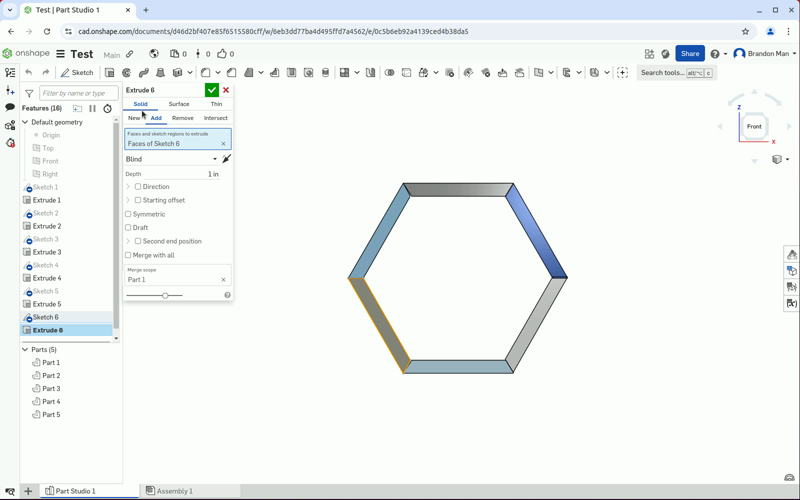
mouse_move(137, 120)
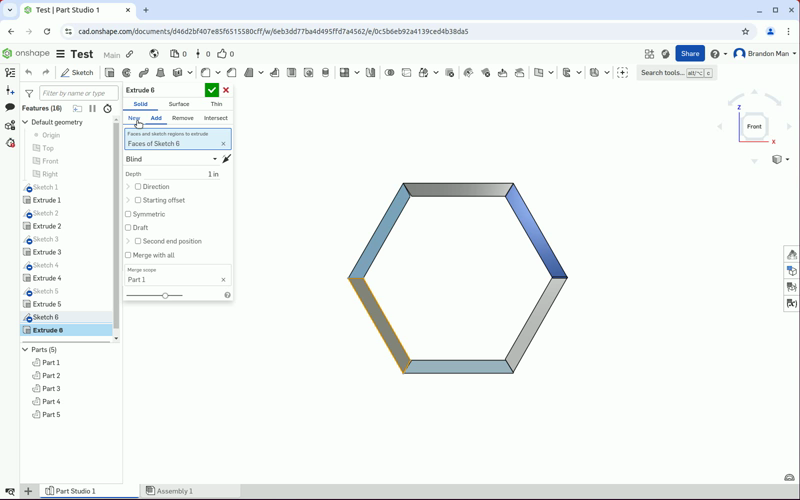
click(137, 120)
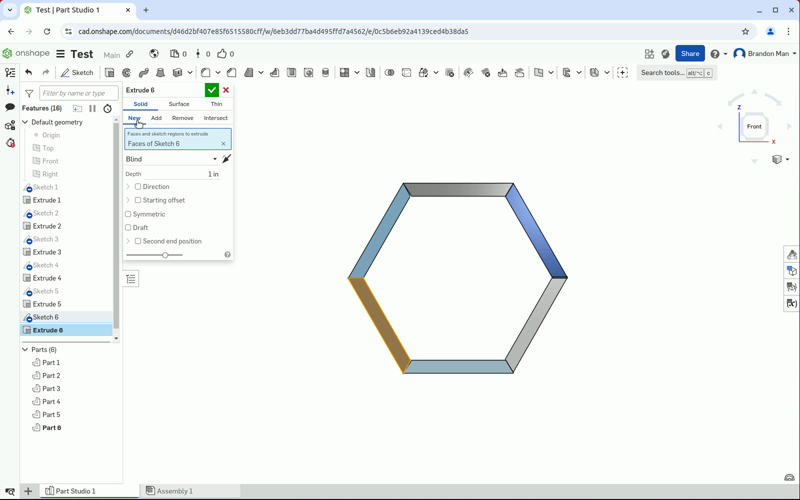
key(tab, 4)
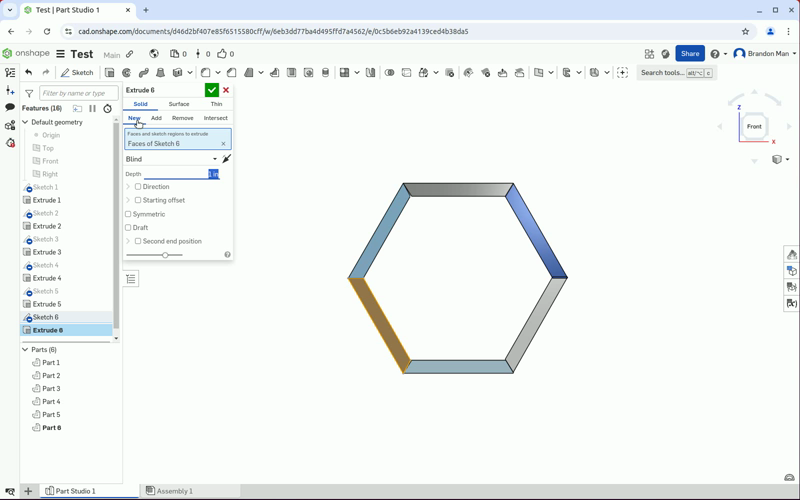
text(14.924)
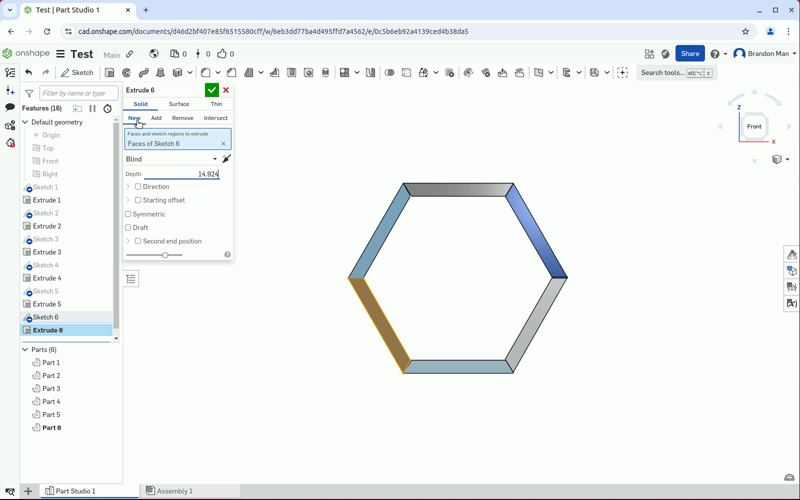
key(enter)
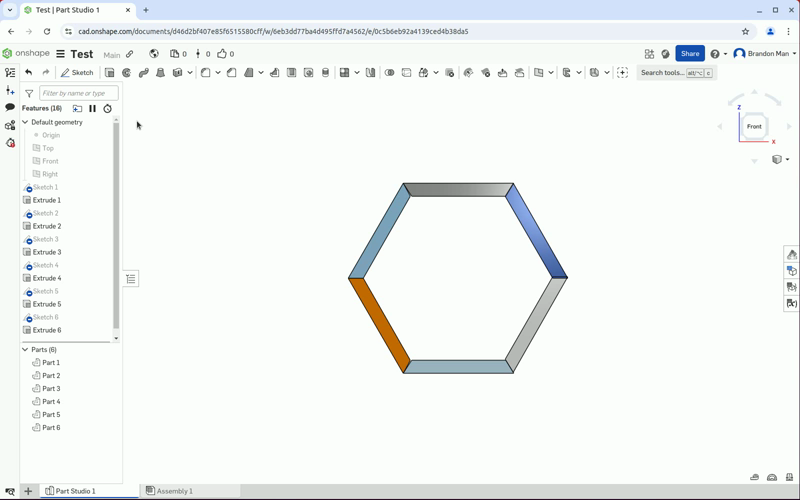
key(shift+h)
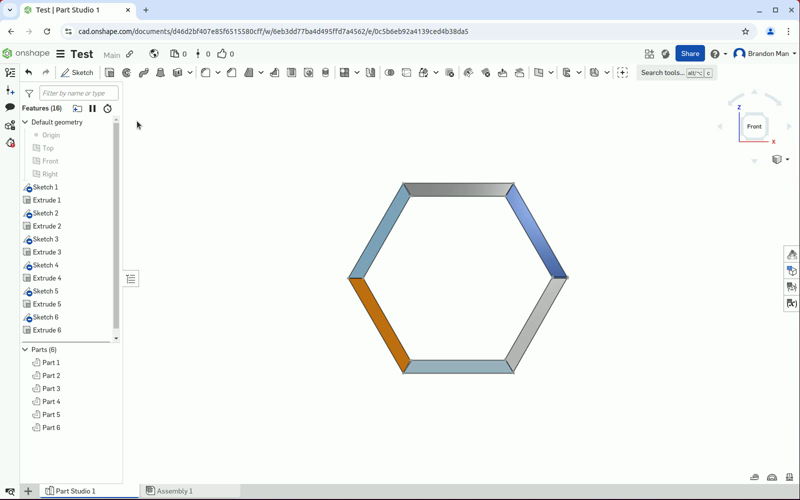
key(shift+h)
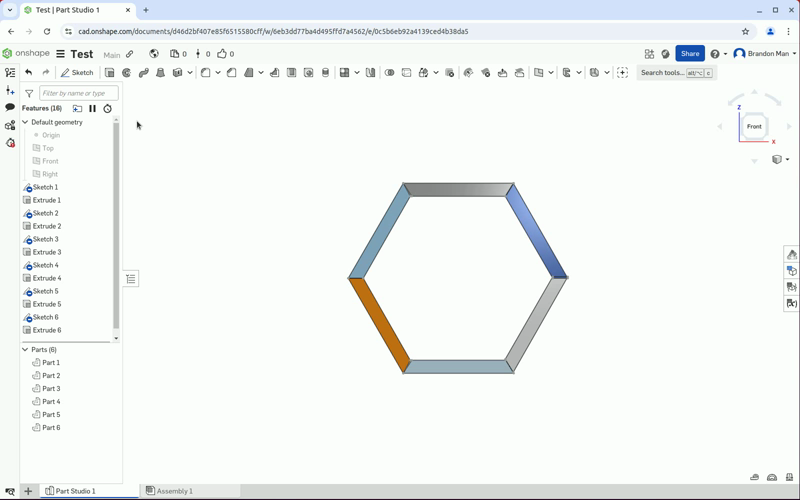
key(shift+7)
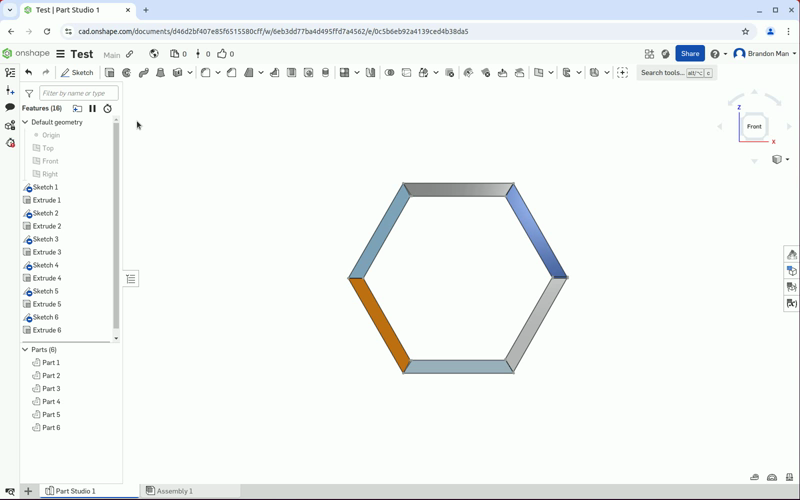
key(left, 2)
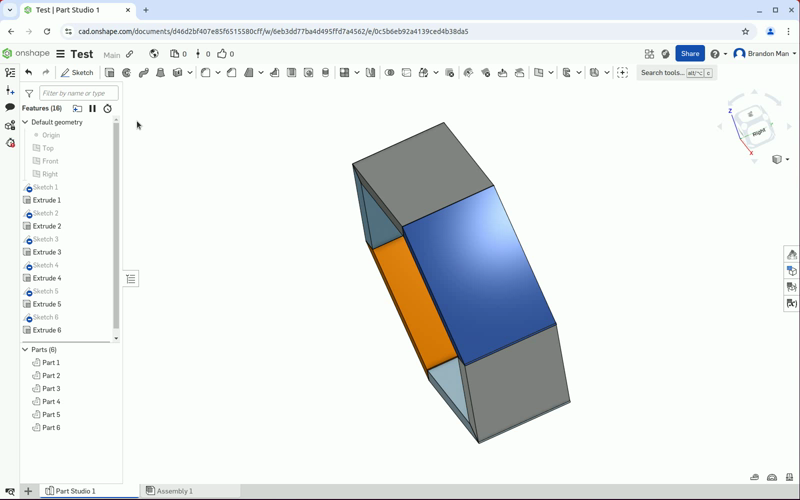
key(down, 2)
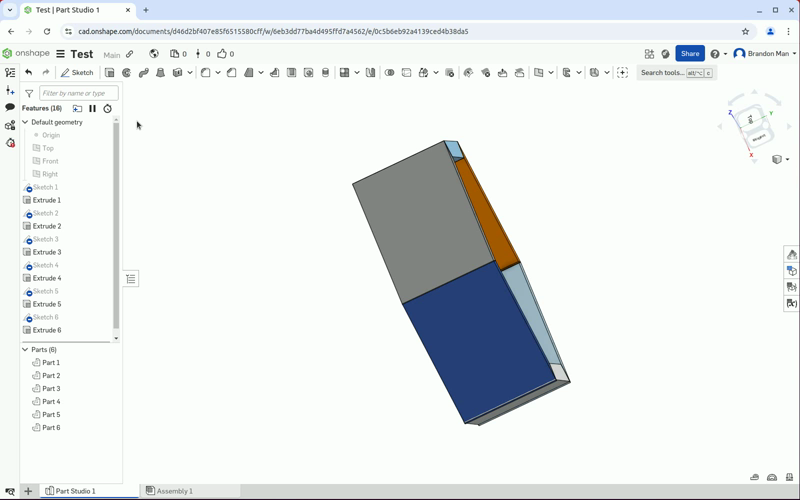
key(up, 2)
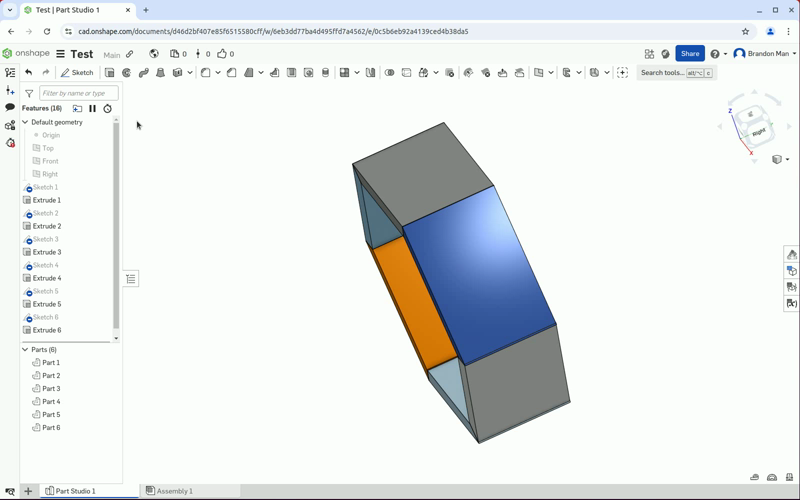
key(right, 2)
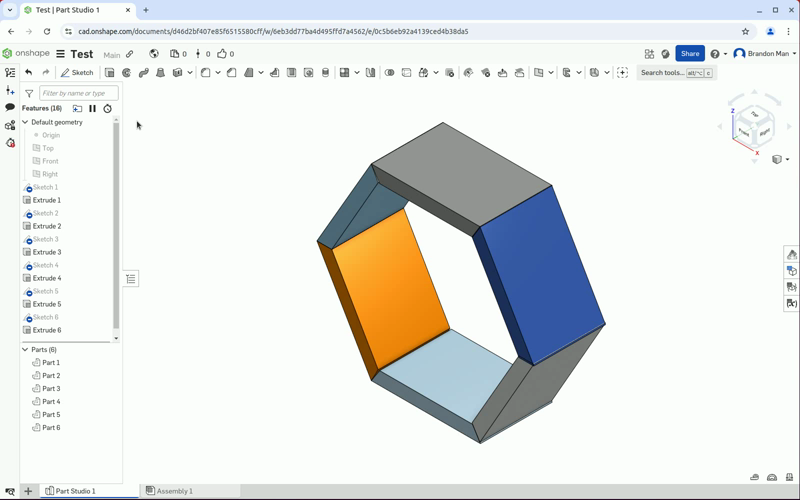
mouse_move(69, 189)
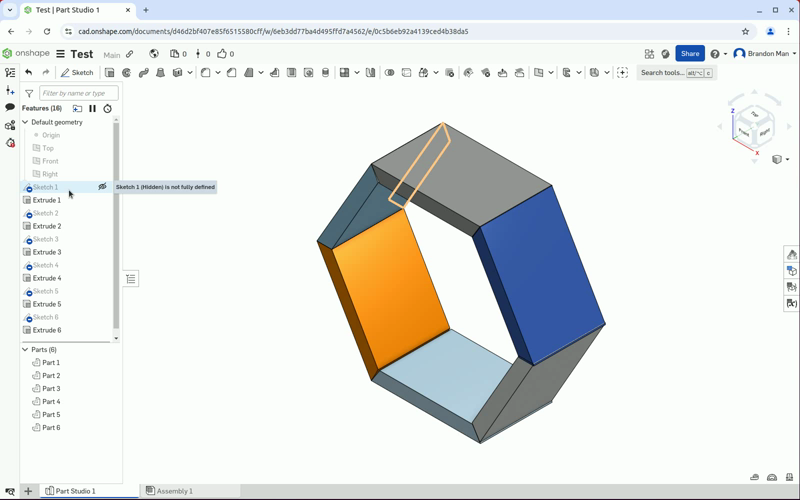
click(69, 189)